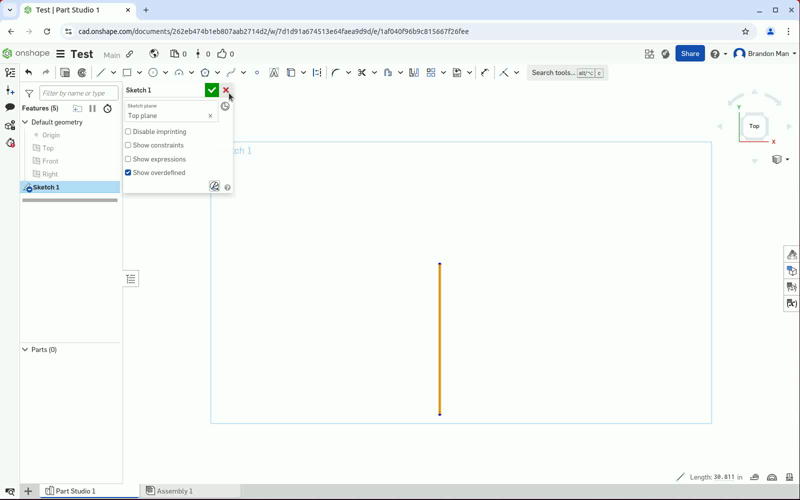
key(shift+h)
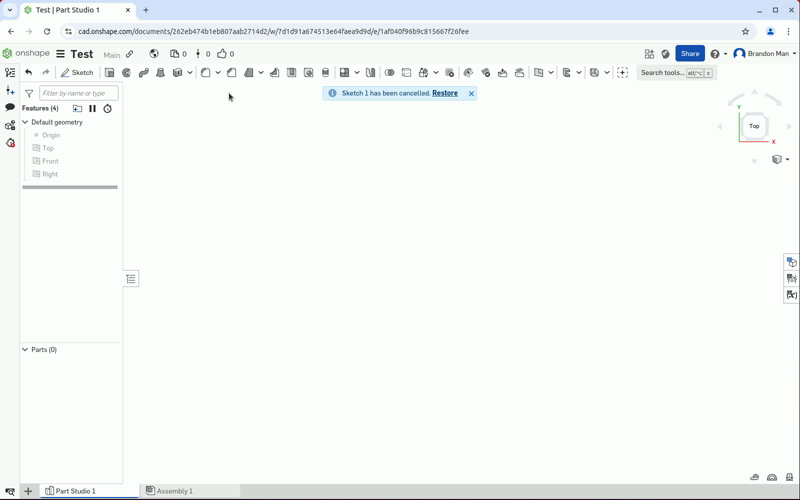
mouse_move(73, 352)
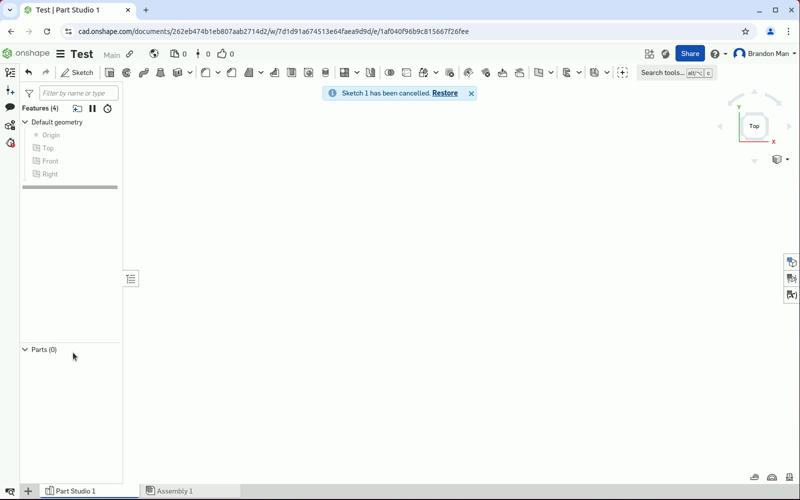
key(y)
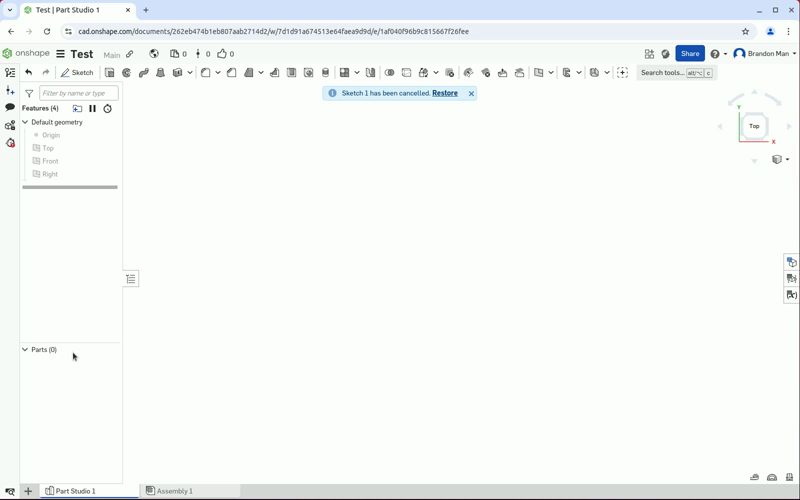
key(shift+p)
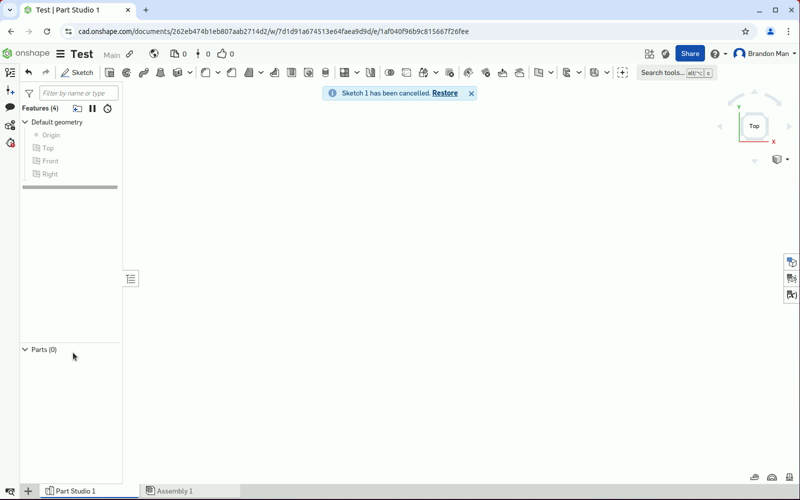
key(space)
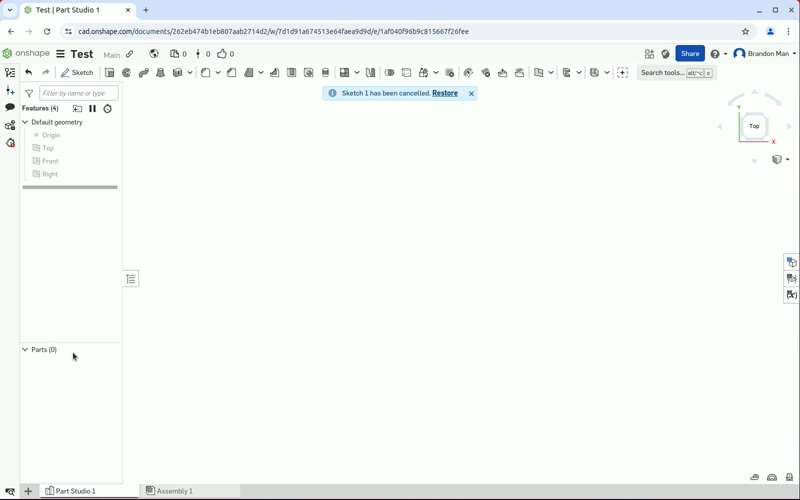
key_down(shift)
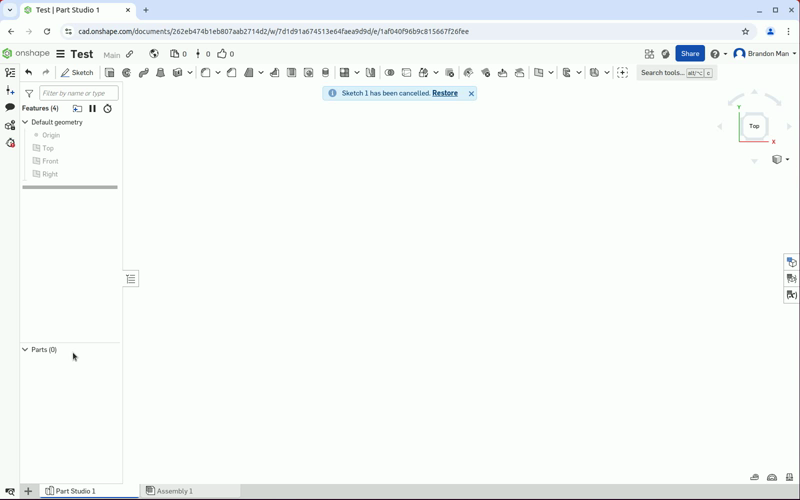
key(up)
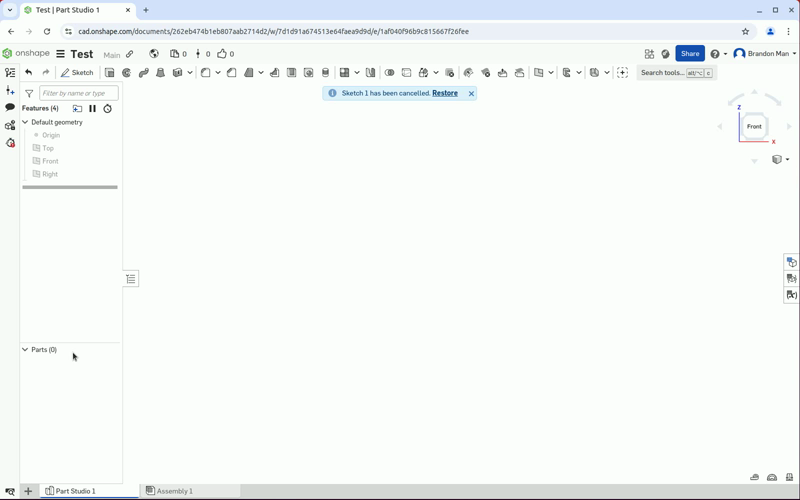
key_up(shift)
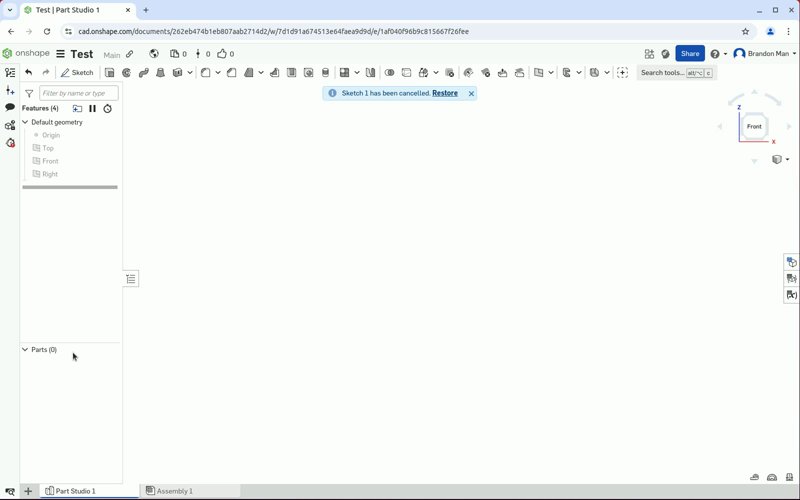
mouse_move(73, 352)
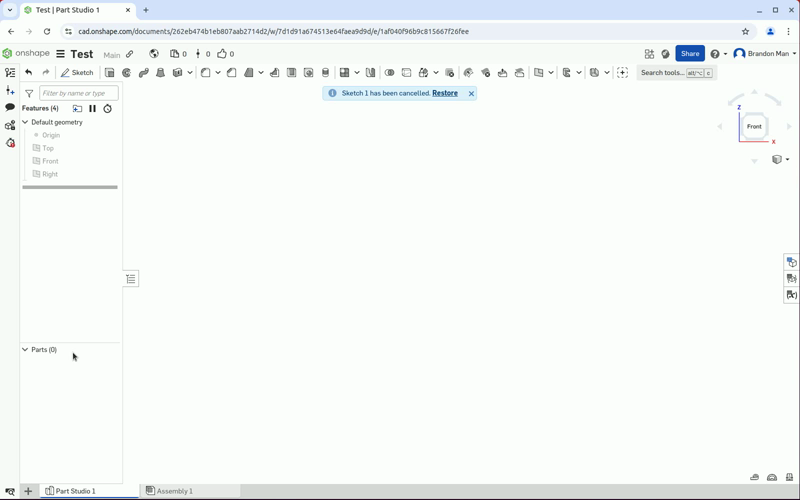
key(shift+y)
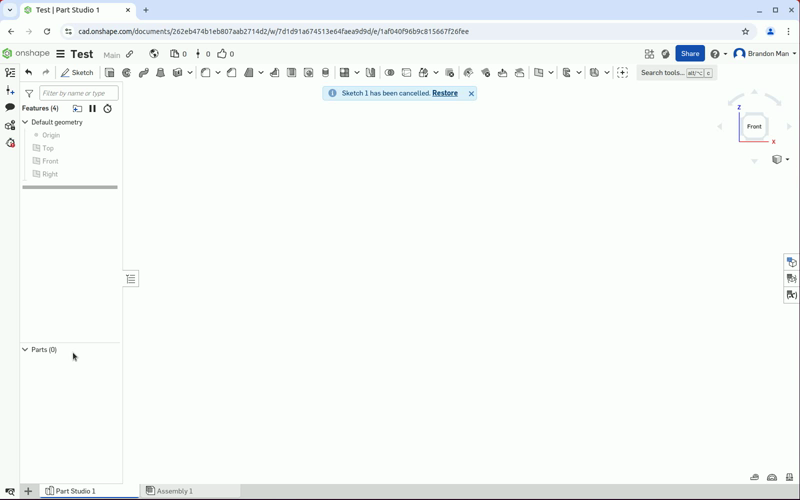
key(shift+s)
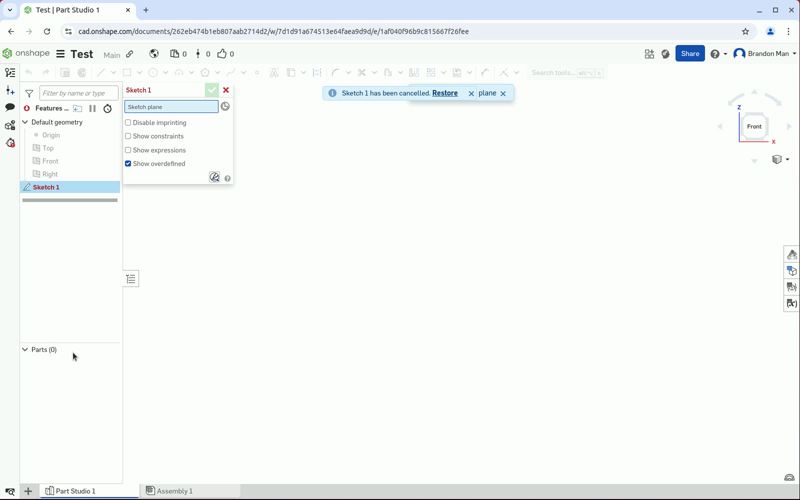
mouse_move(73, 163)
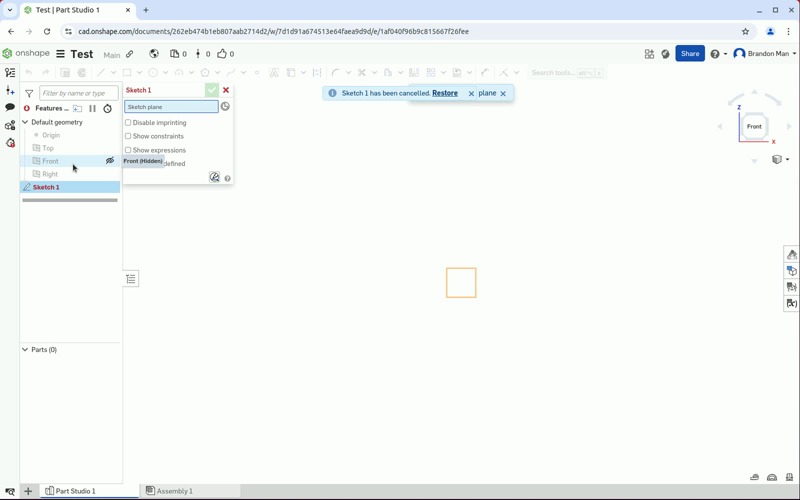
click(73, 163)
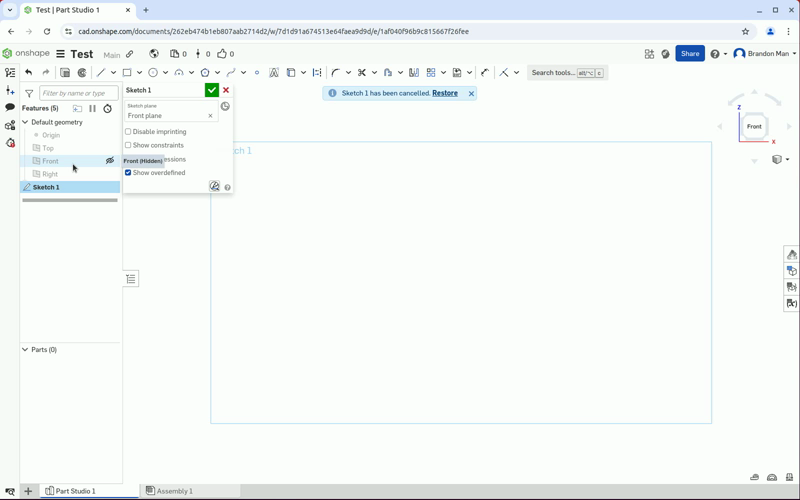
mouse_move(73, 352)
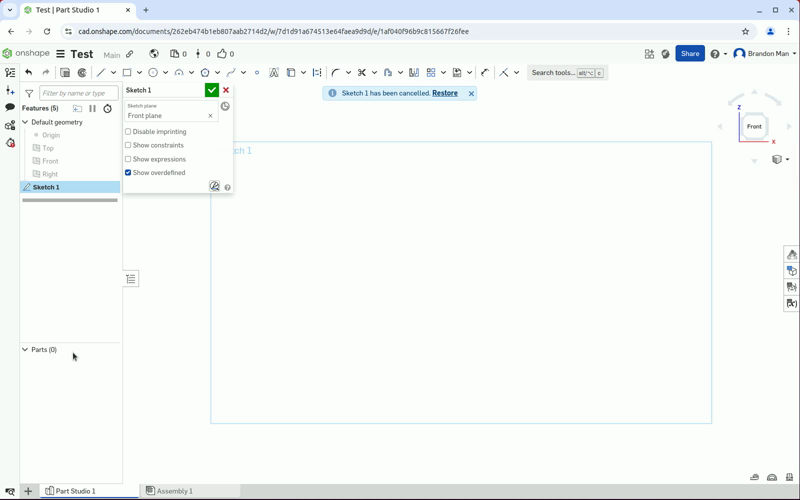
key(y)
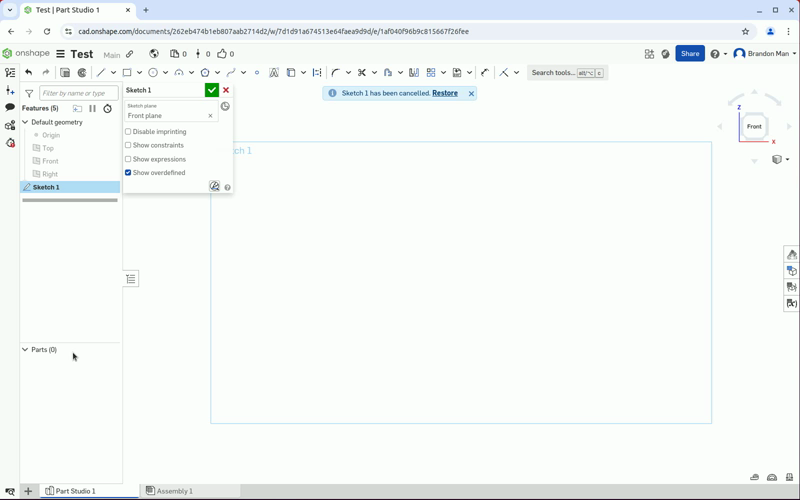
key(l)
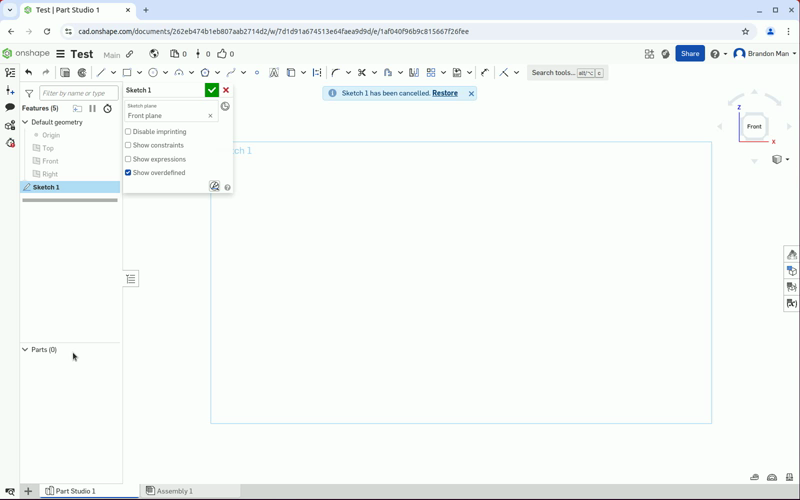
key_down(shift)
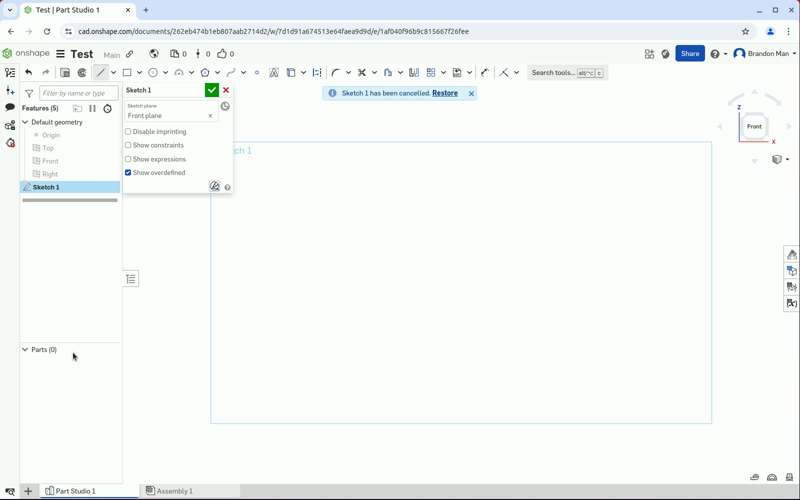
mouse_move(447, 285)
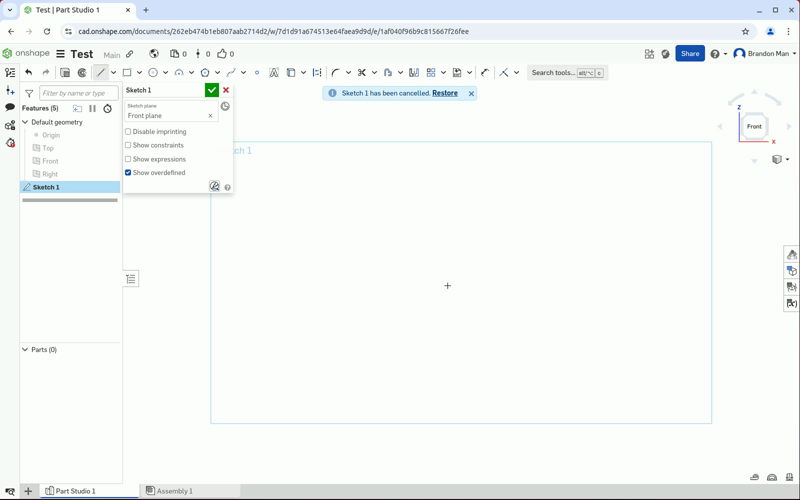
click(447, 285)
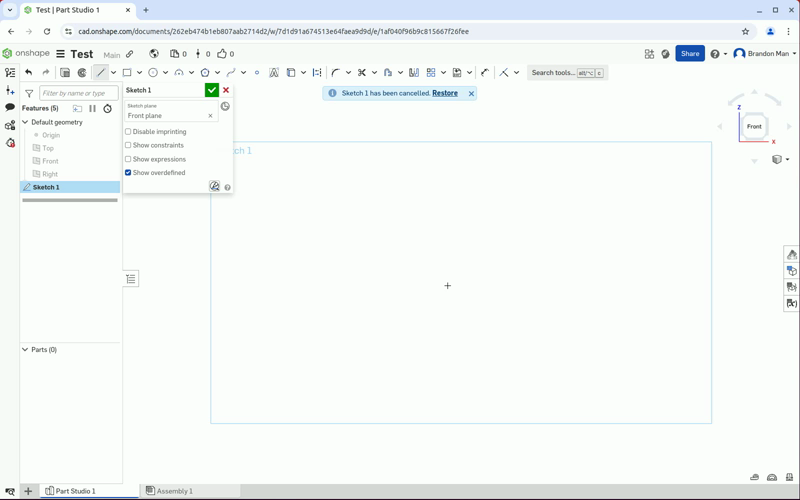
key_up(shift)
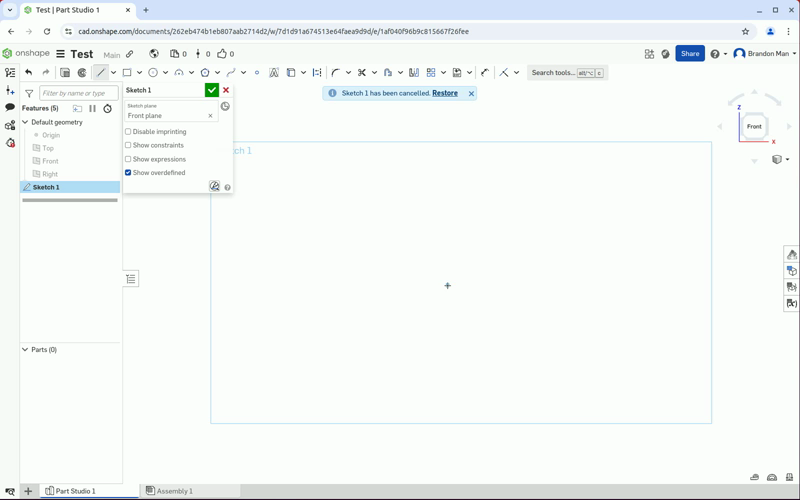
key_down(shift)
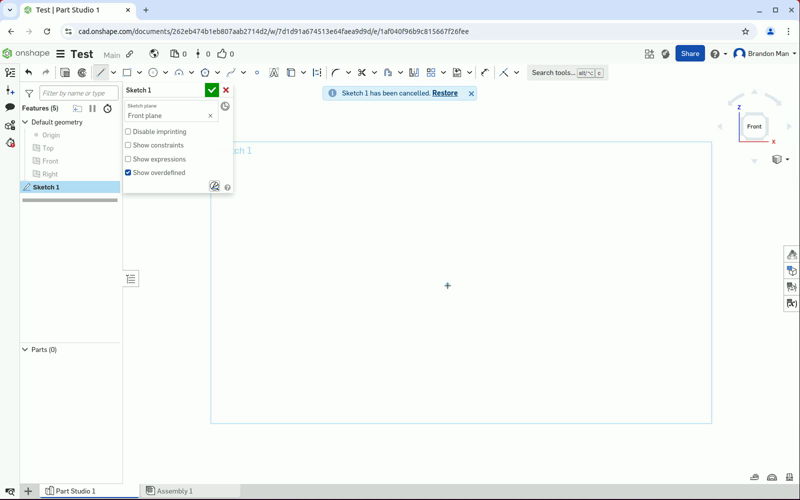
mouse_move(477, 285)
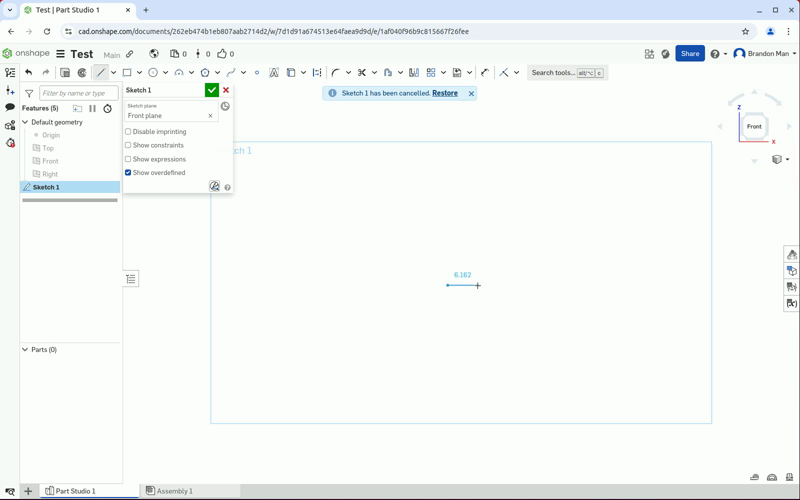
mouse_move(473, 285)
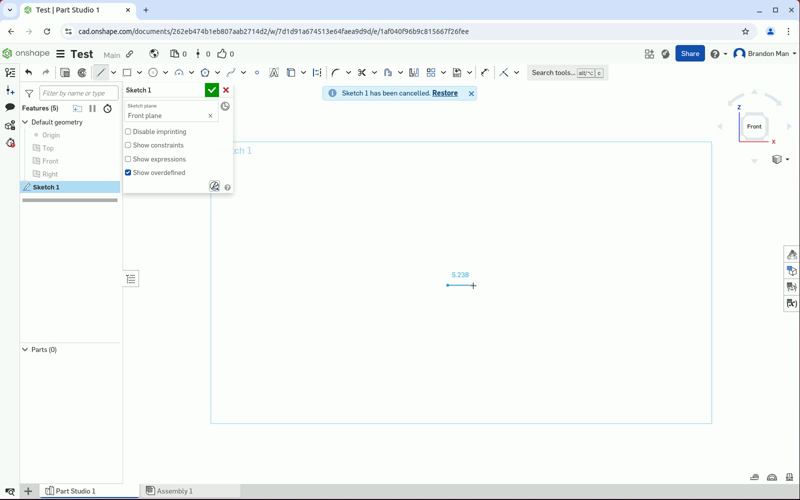
click(473, 285)
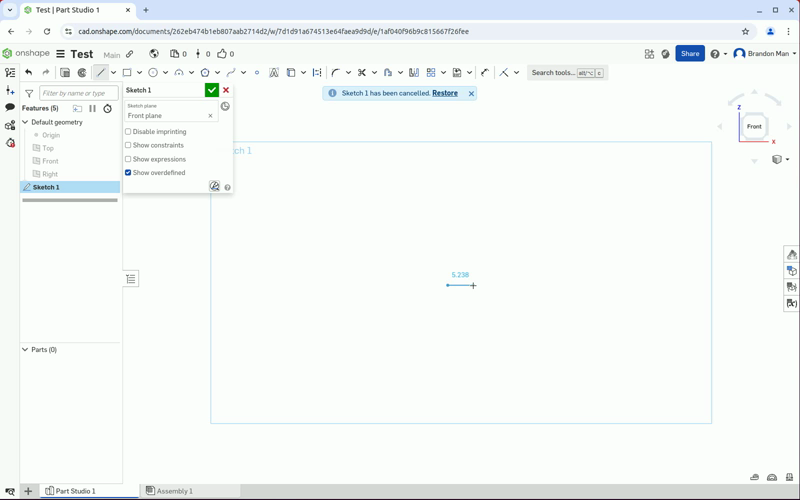
key_up(shift)
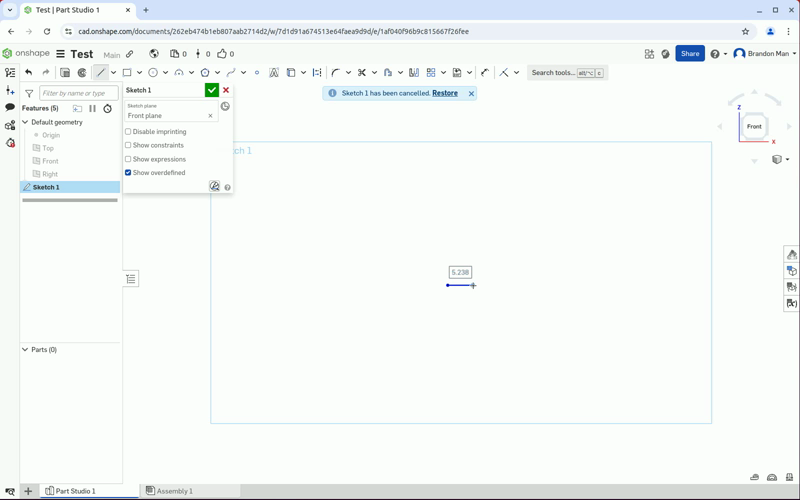
key_down(shift)
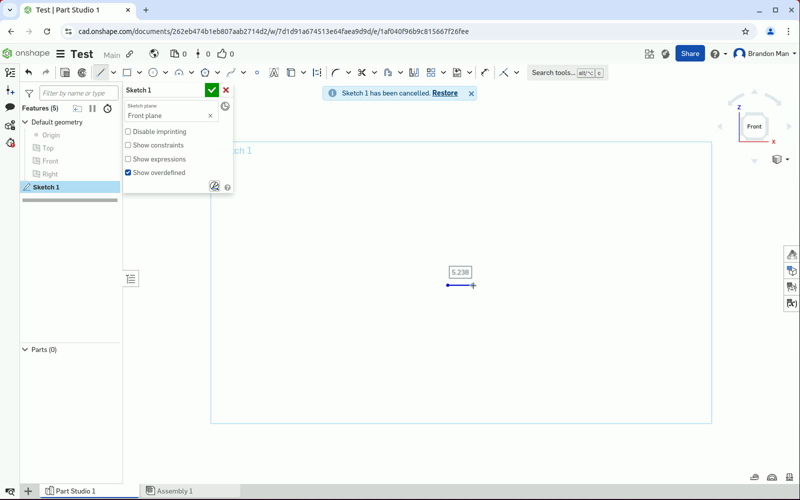
mouse_move(503, 285)
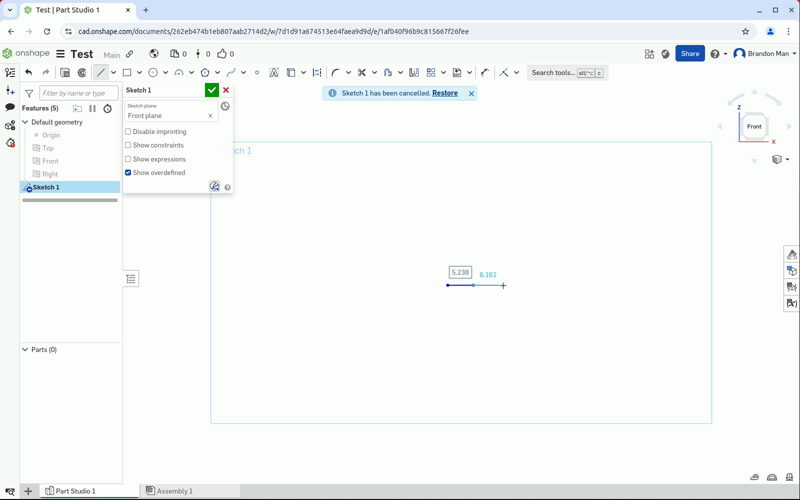
mouse_move(473, 281)
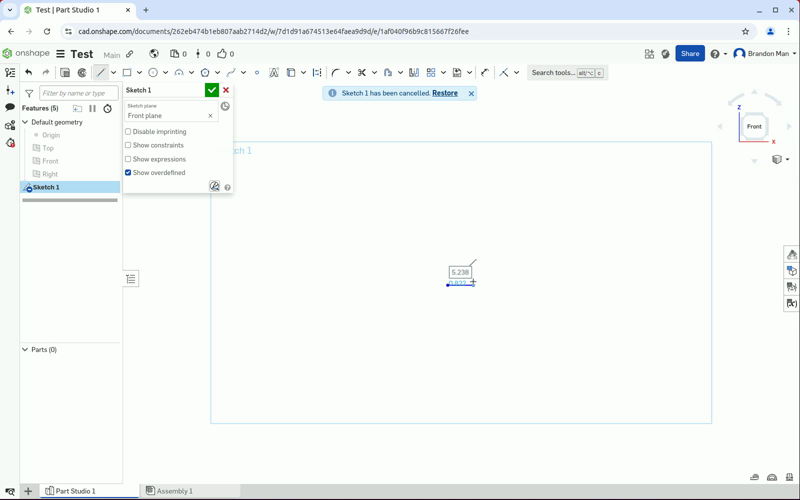
scroll(6)
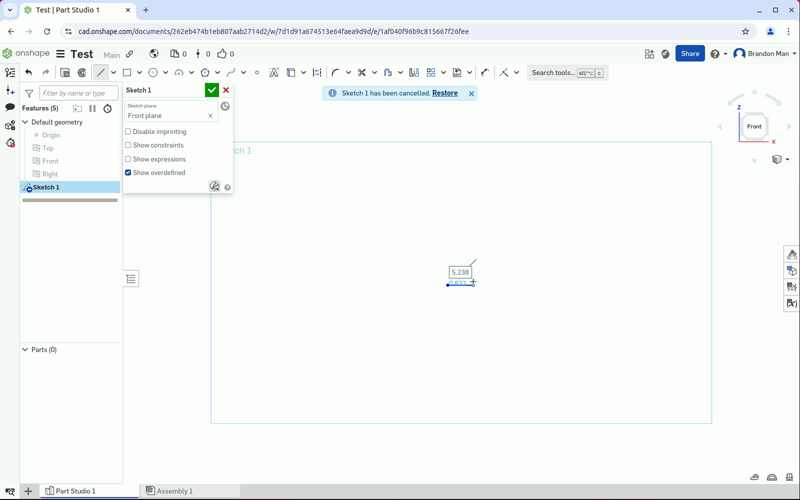
scroll(6)
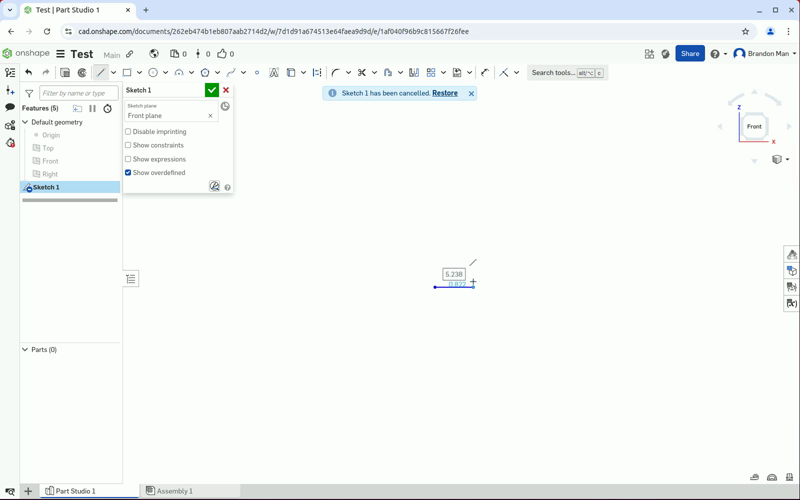
scroll(6)
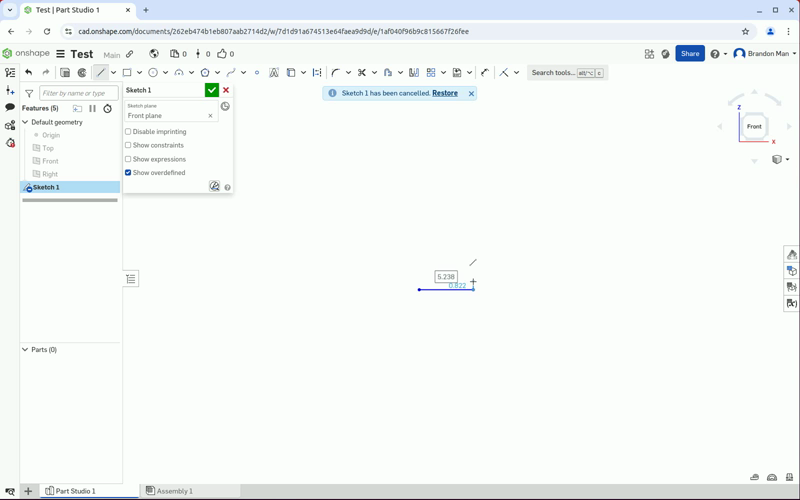
scroll(6)
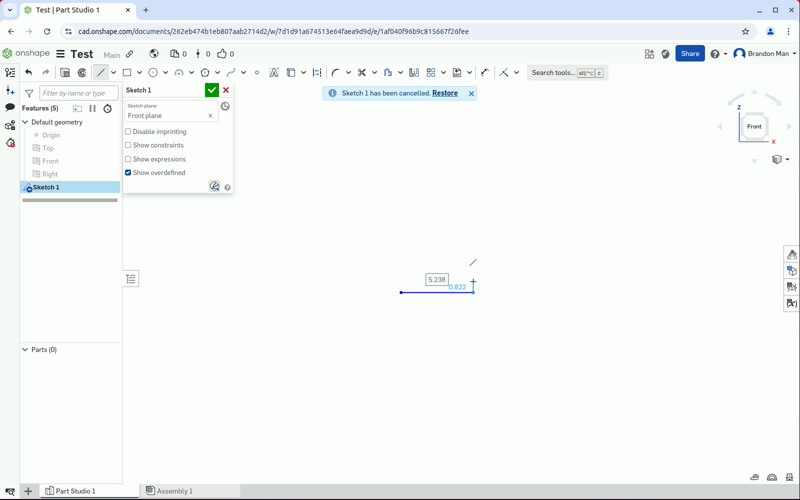
scroll(6)
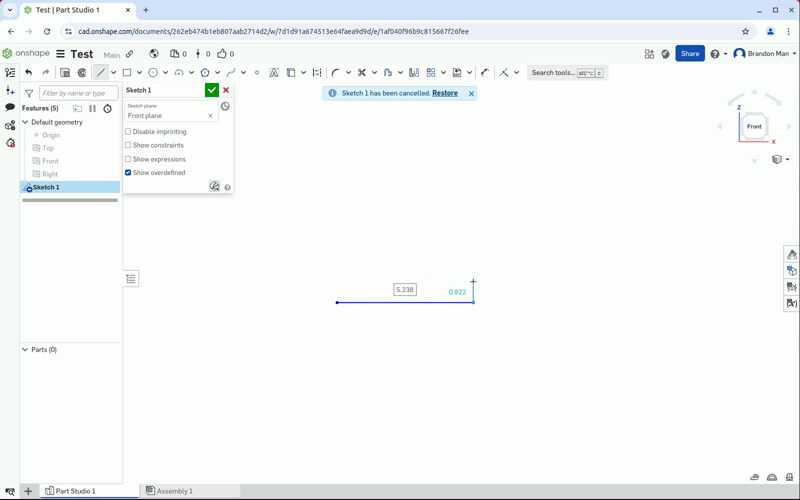
scroll(6)
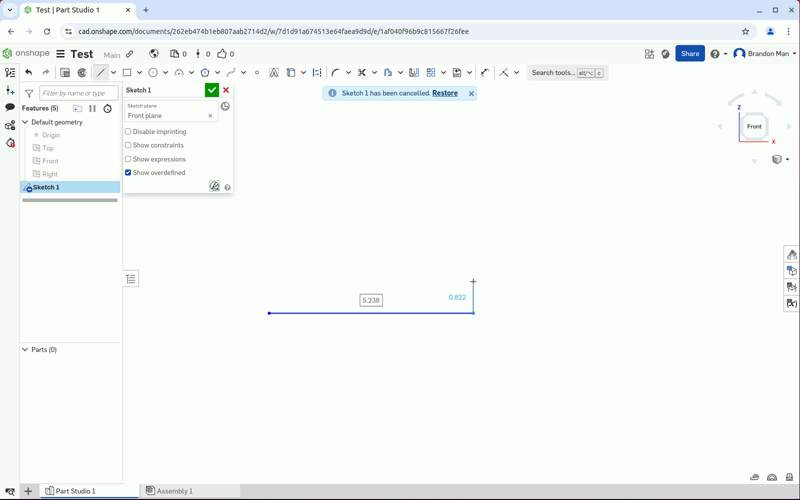
scroll(6)
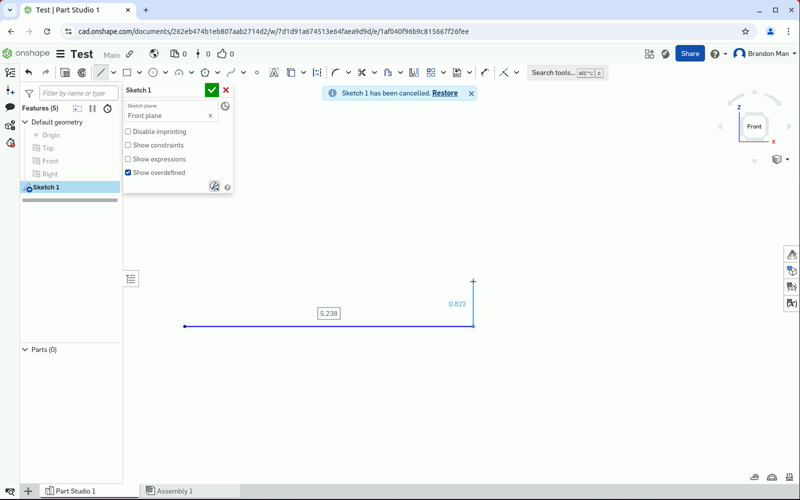
click(473, 281)
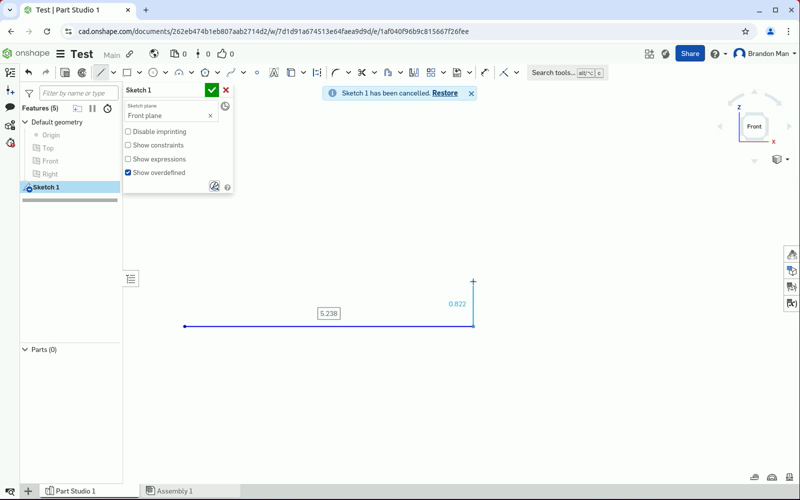
scroll(-6)
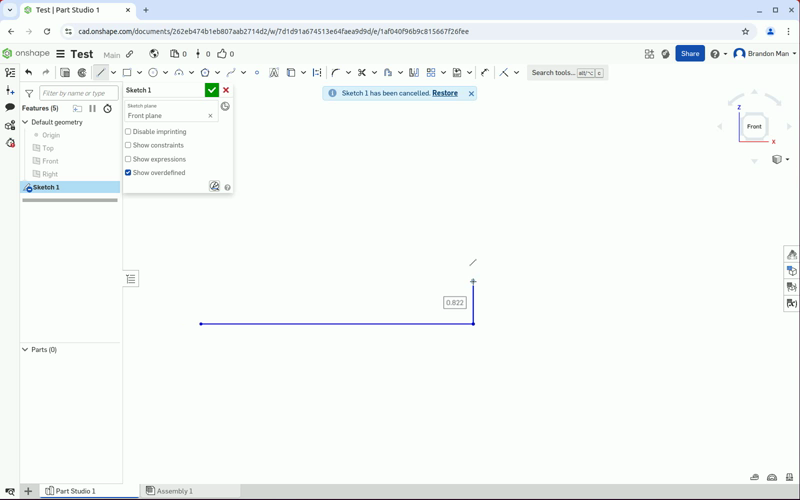
scroll(-6)
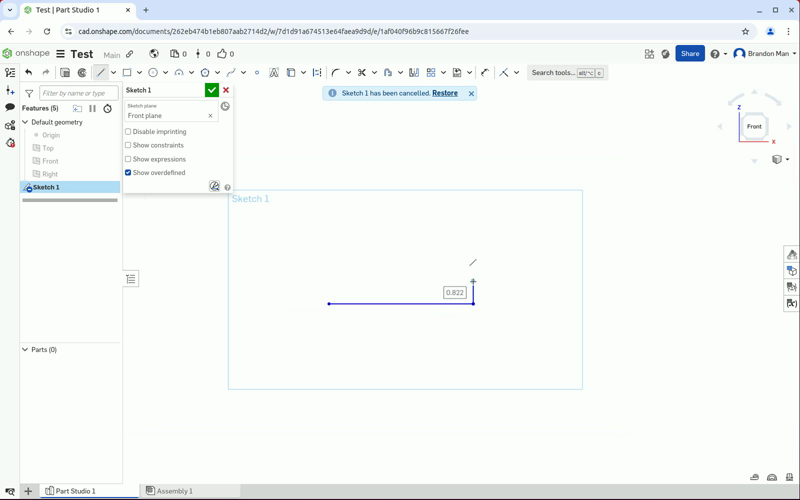
scroll(-6)
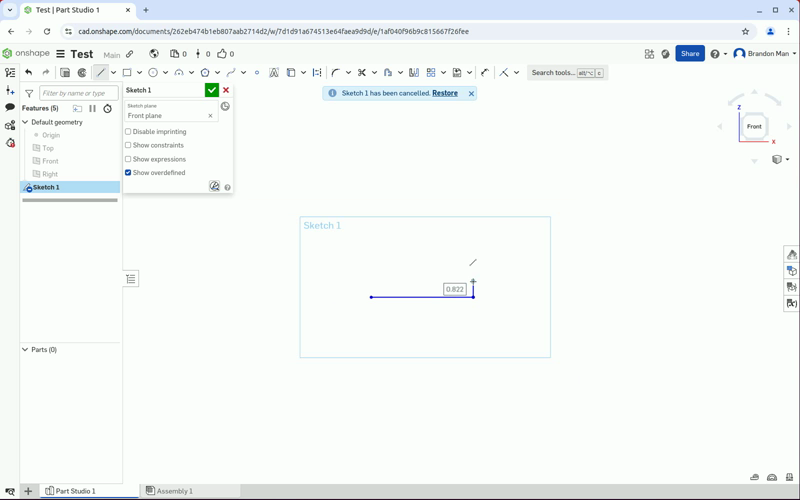
scroll(-6)
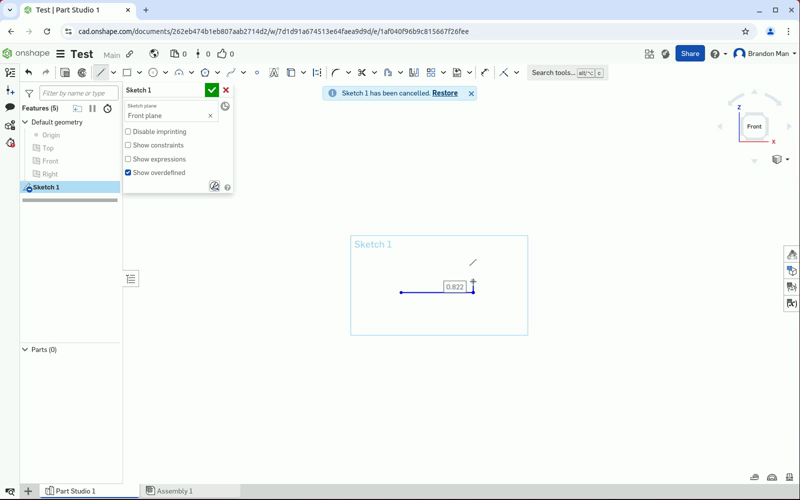
scroll(-6)
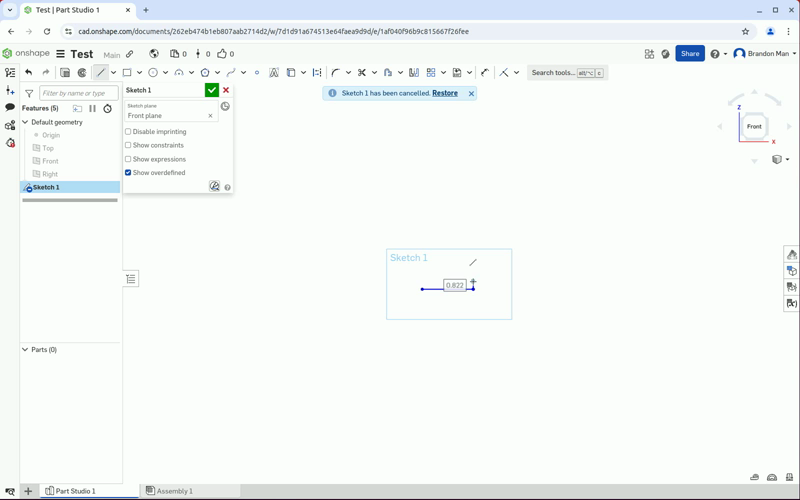
scroll(-6)
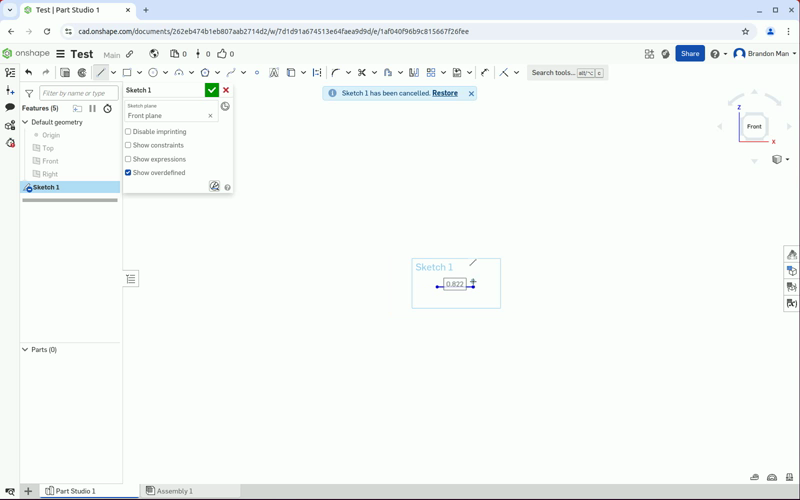
scroll(-6)
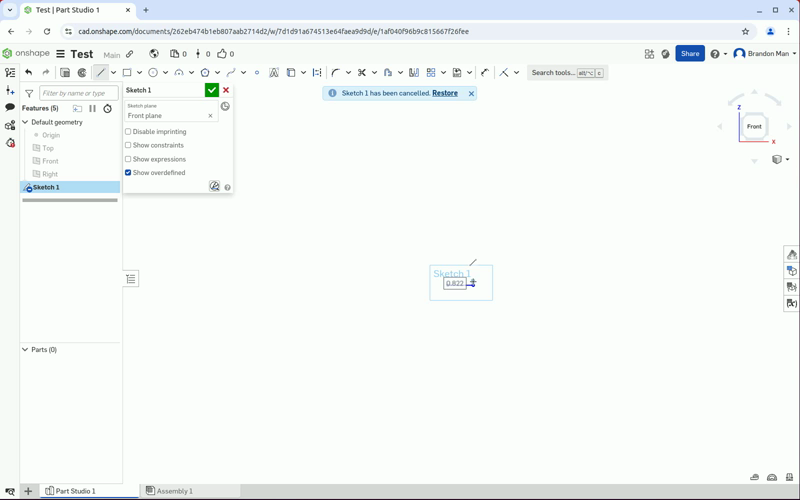
key_up(shift)
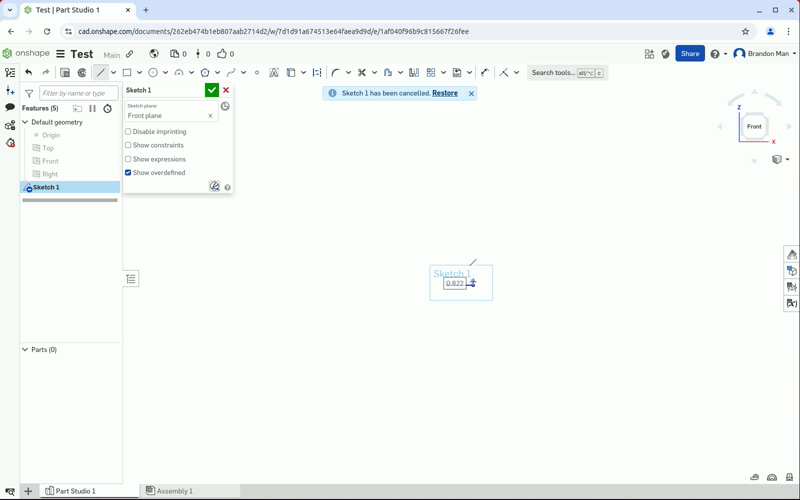
key_down(shift)
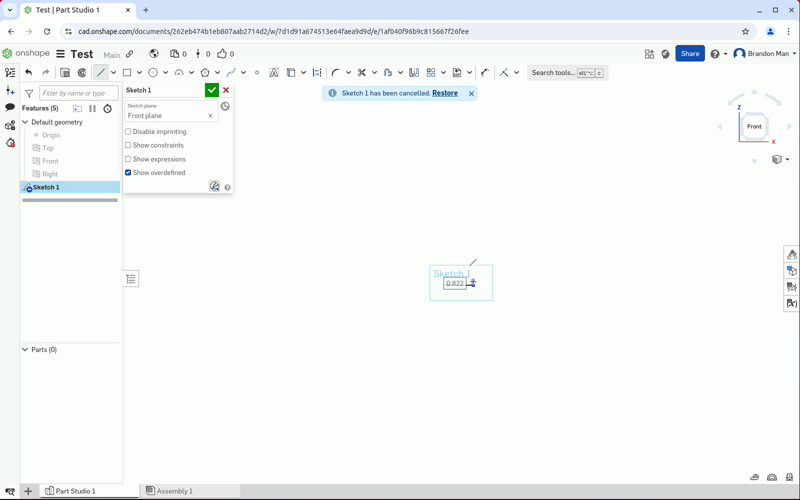
mouse_move(503, 281)
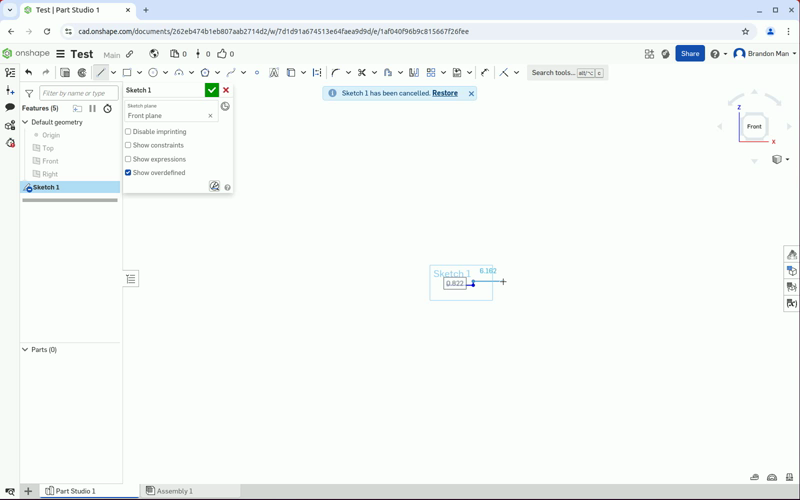
mouse_move(447, 281)
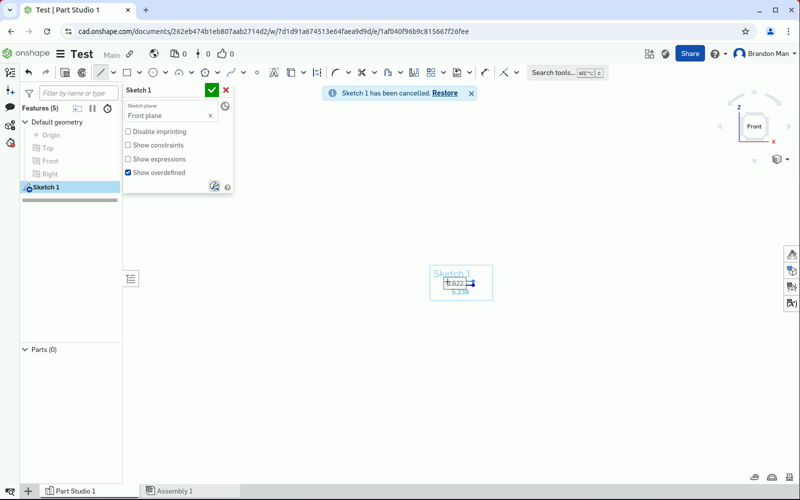
scroll(6)
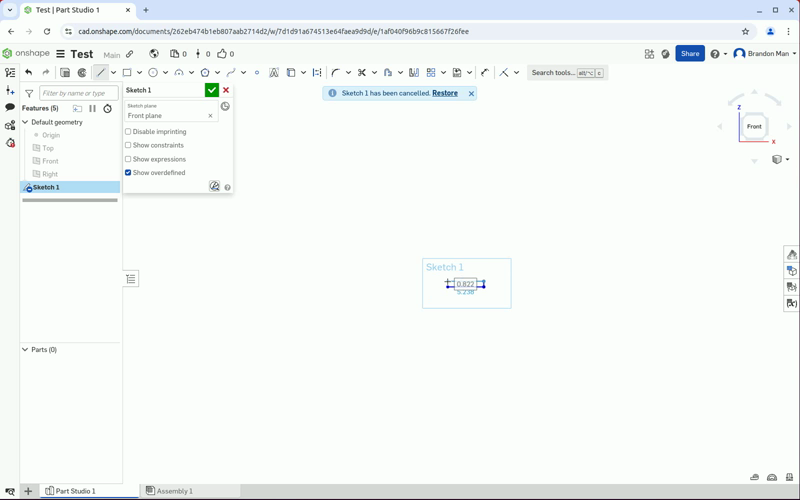
scroll(6)
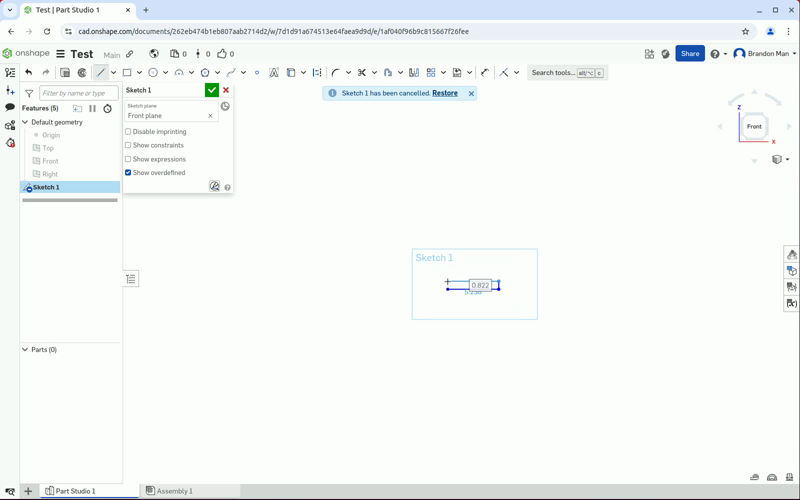
scroll(6)
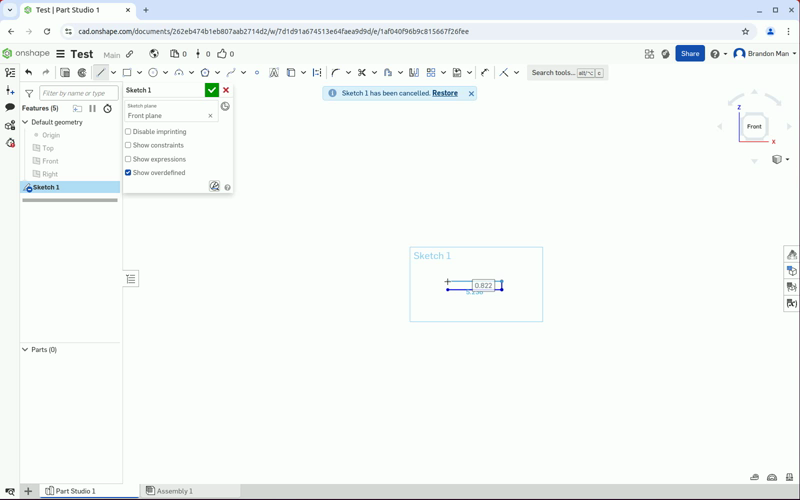
scroll(6)
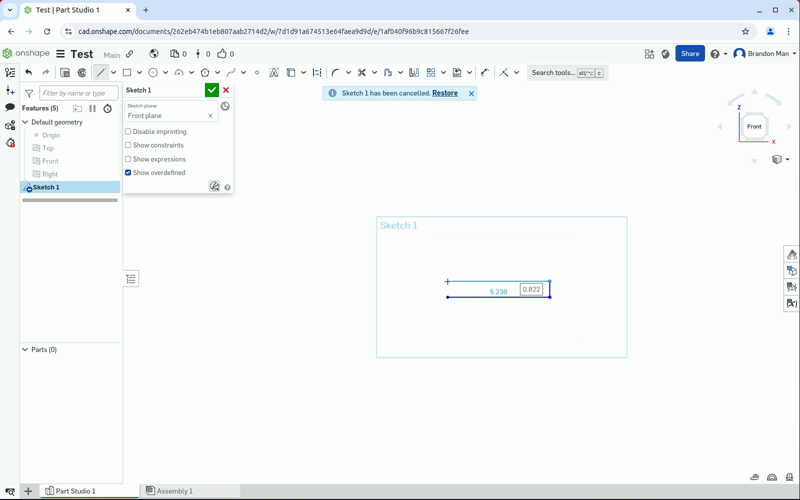
scroll(6)
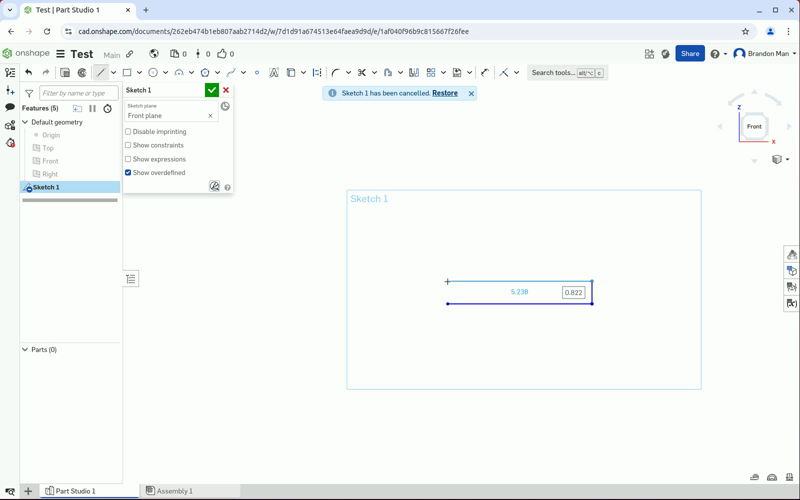
scroll(6)
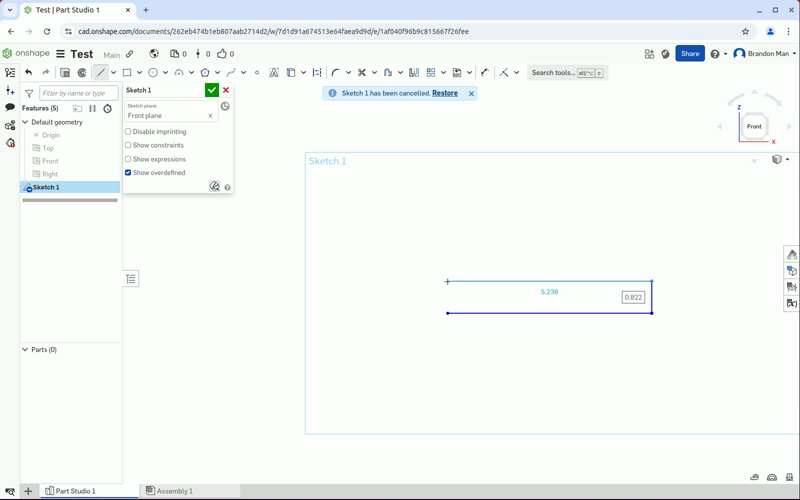
scroll(6)
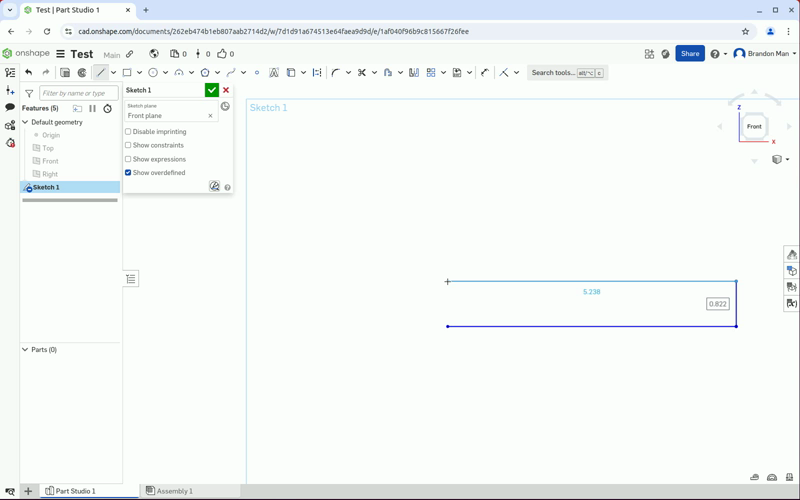
click(447, 281)
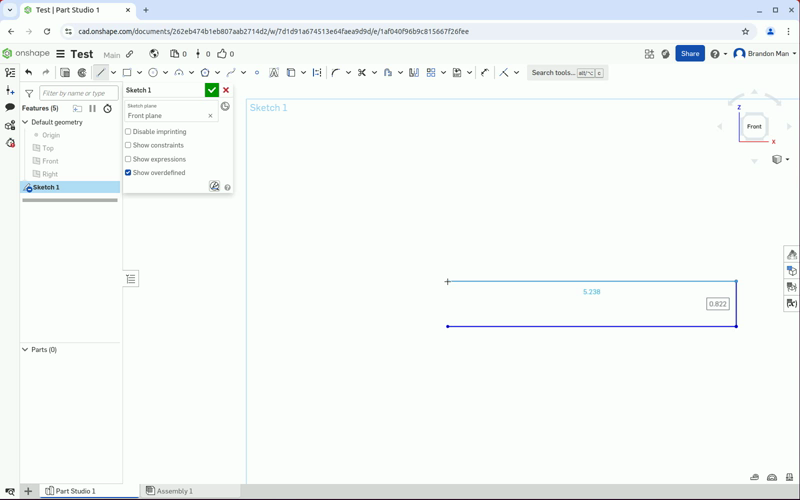
scroll(-6)
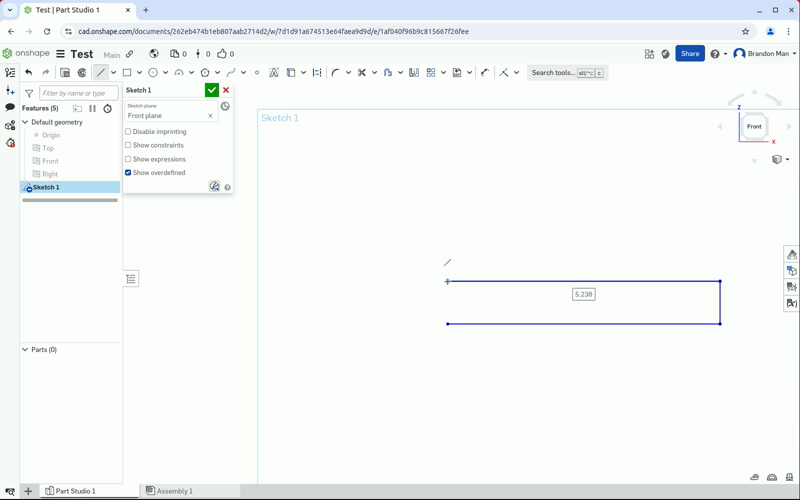
scroll(-6)
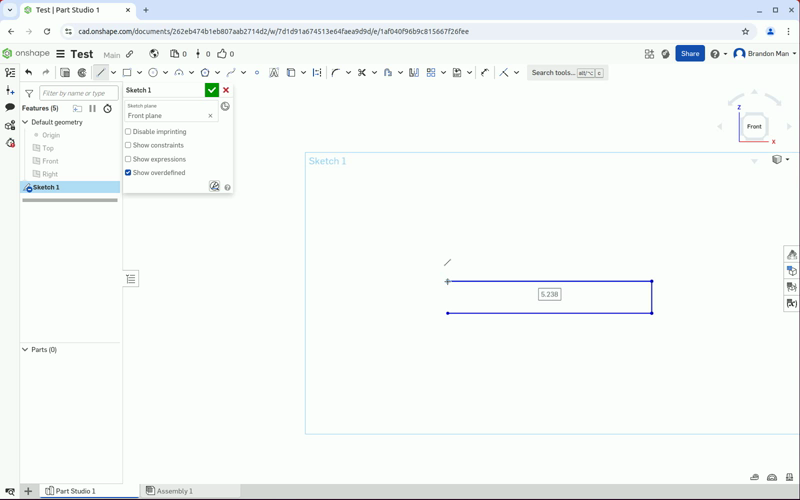
scroll(-6)
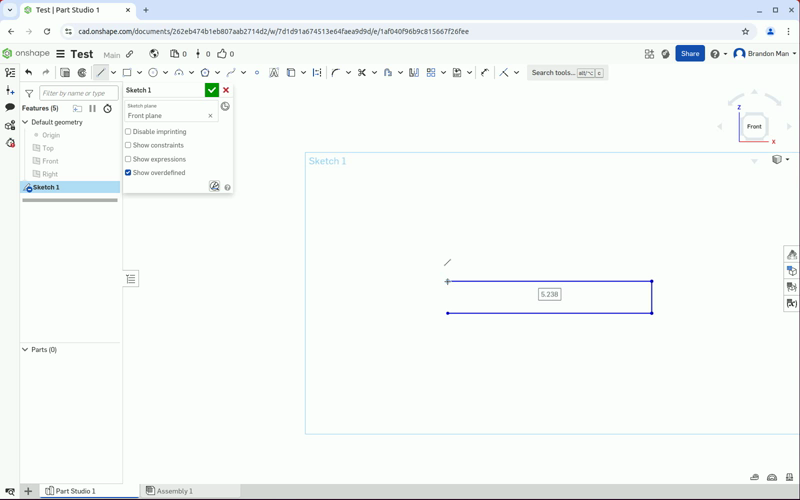
scroll(-6)
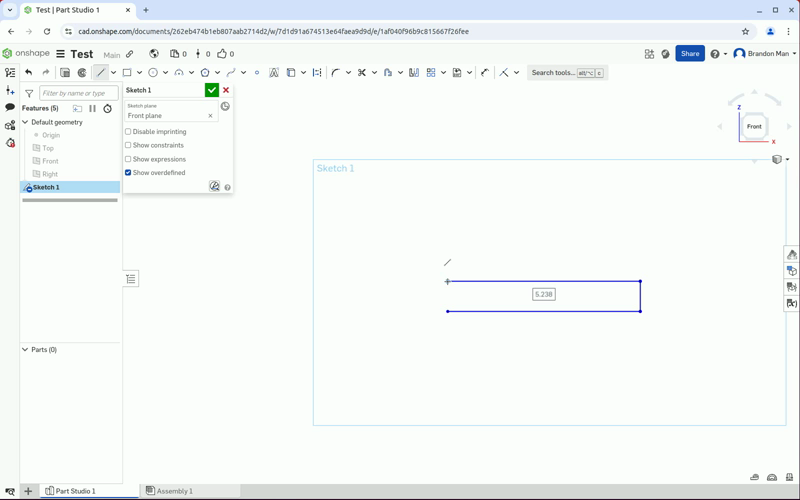
scroll(-6)
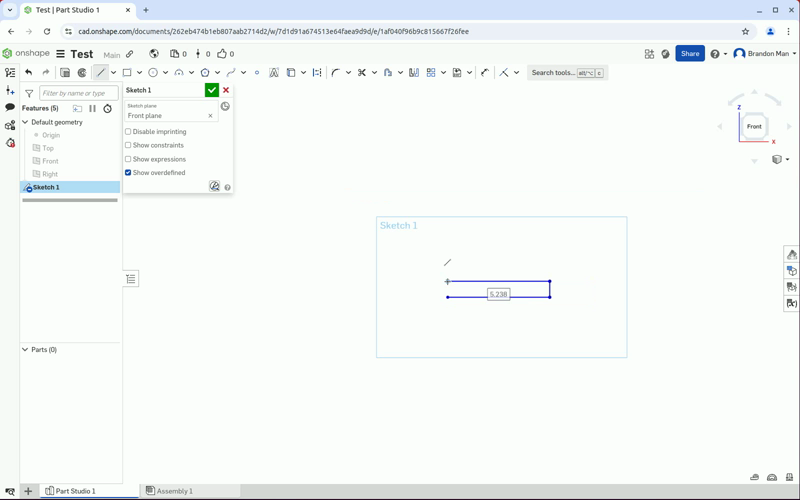
scroll(-6)
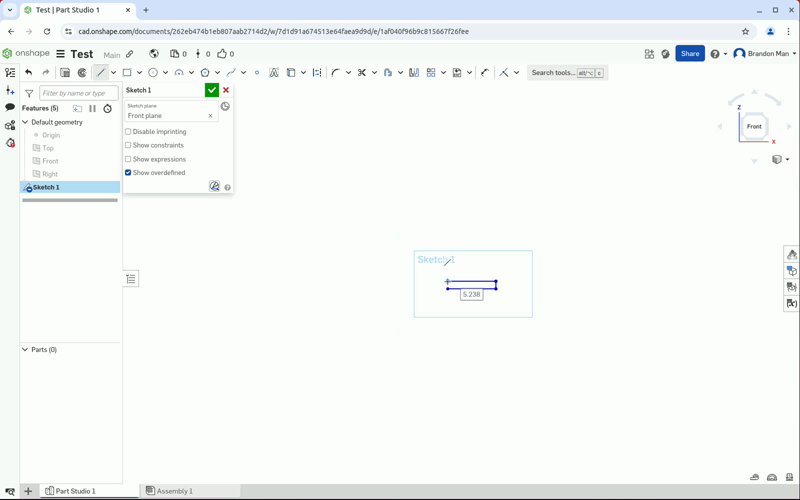
scroll(-6)
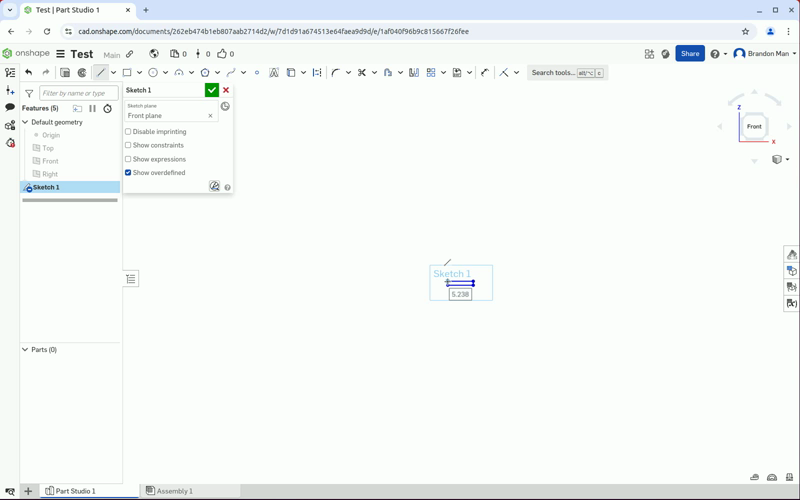
key_up(shift)
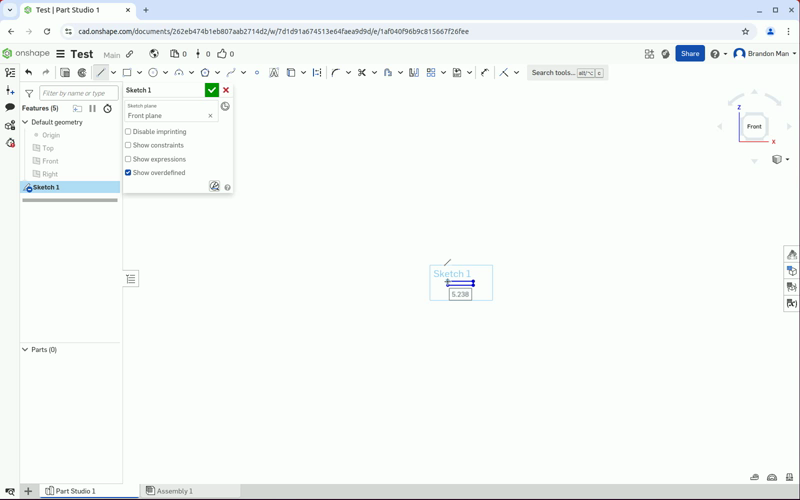
mouse_move(477, 281)
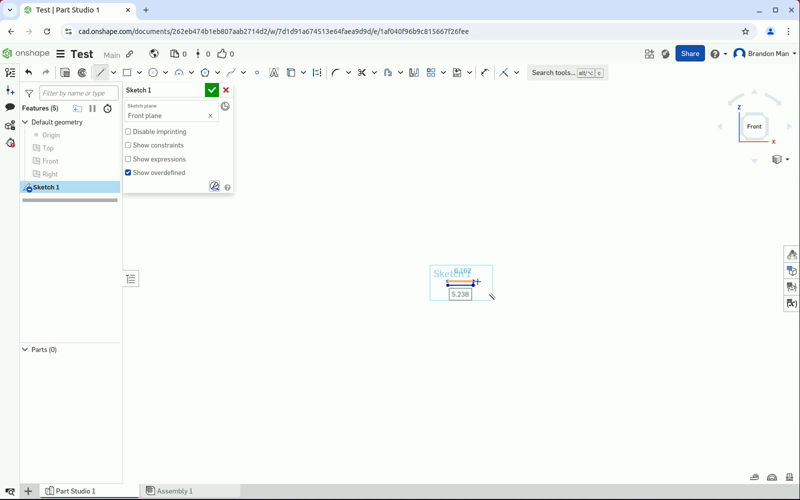
key_down(shift)
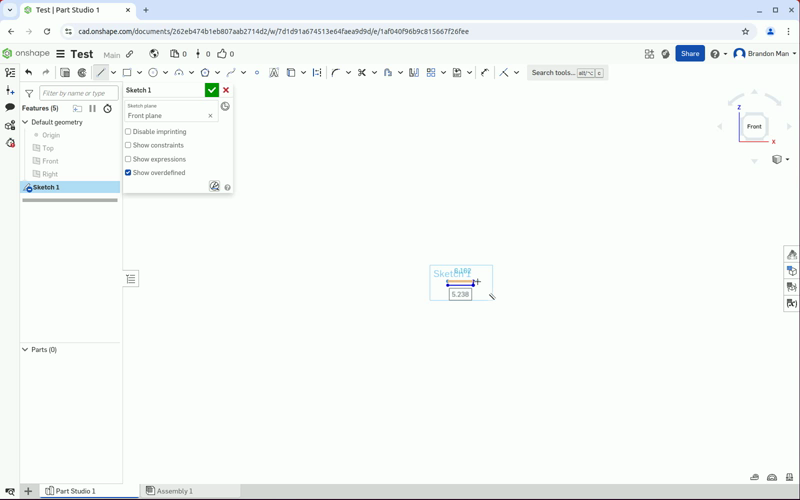
mouse_move(447, 285)
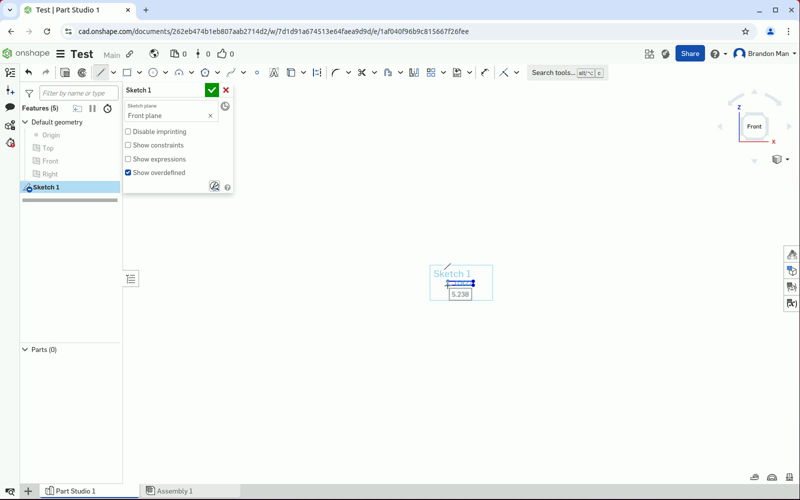
scroll(6)
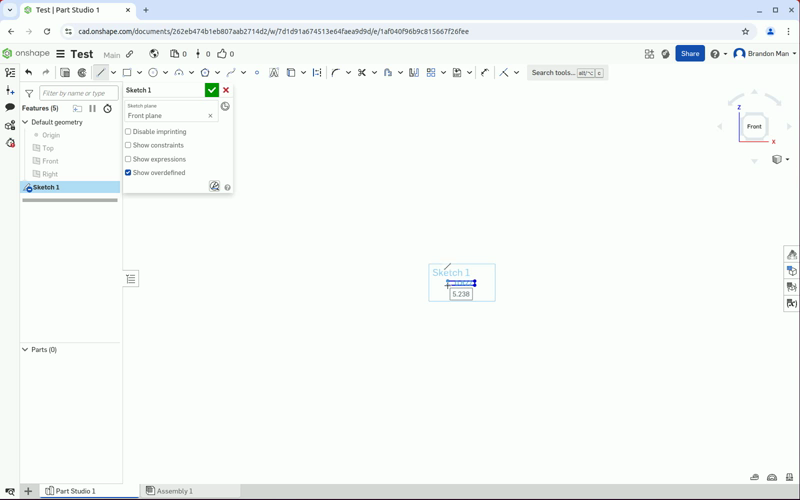
scroll(6)
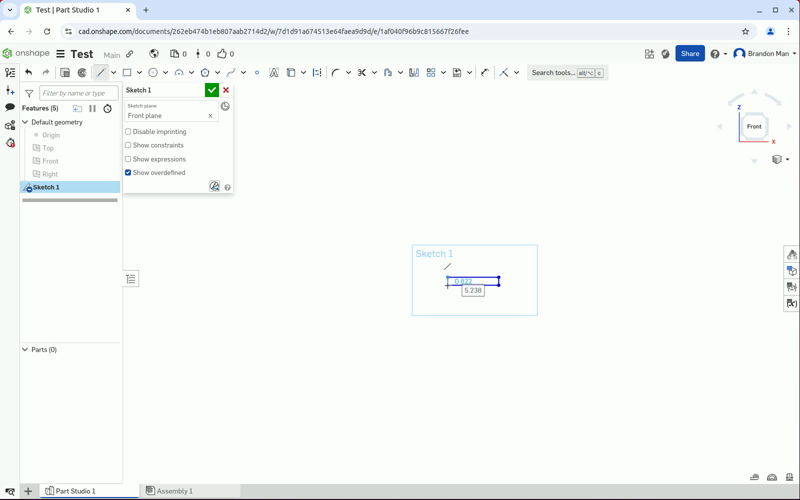
scroll(6)
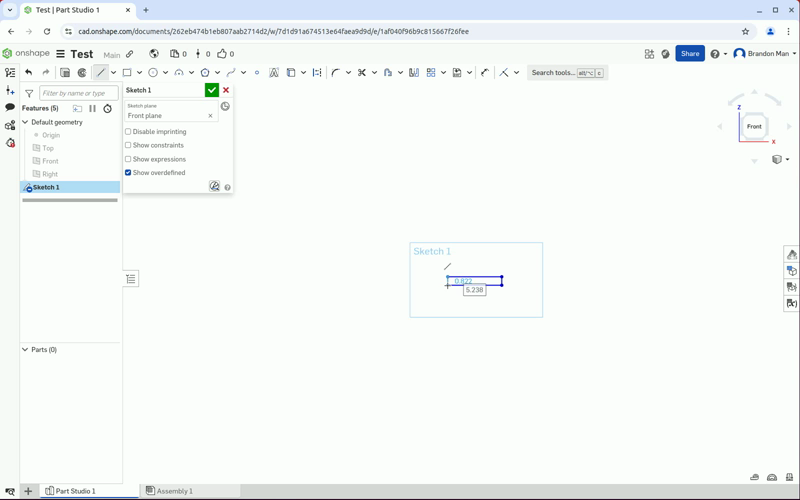
scroll(6)
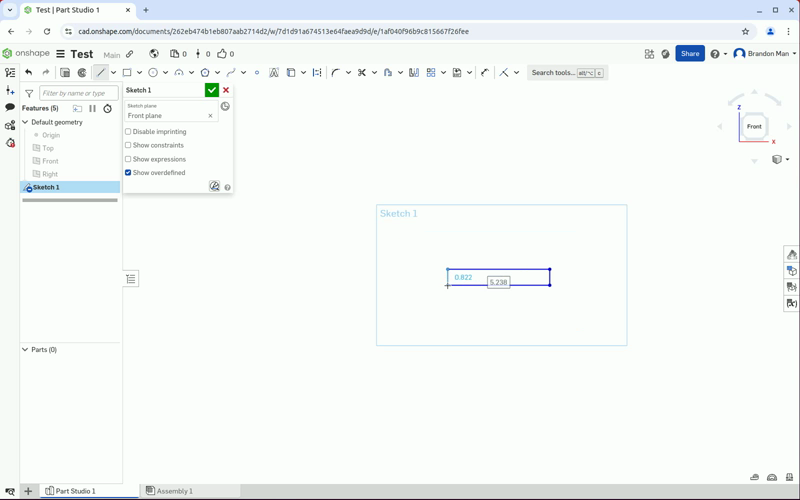
scroll(6)
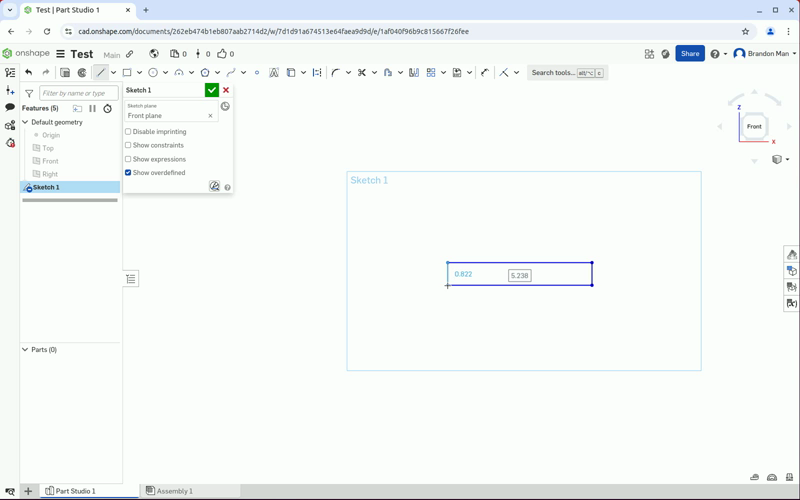
scroll(6)
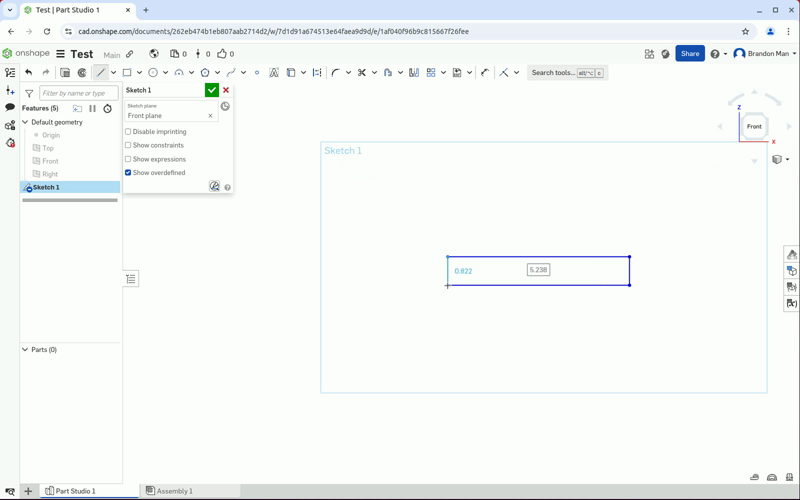
scroll(6)
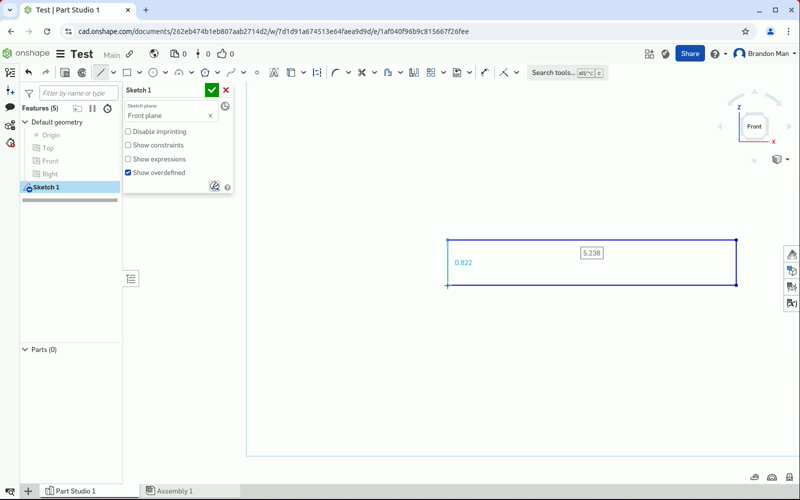
key_up(shift)
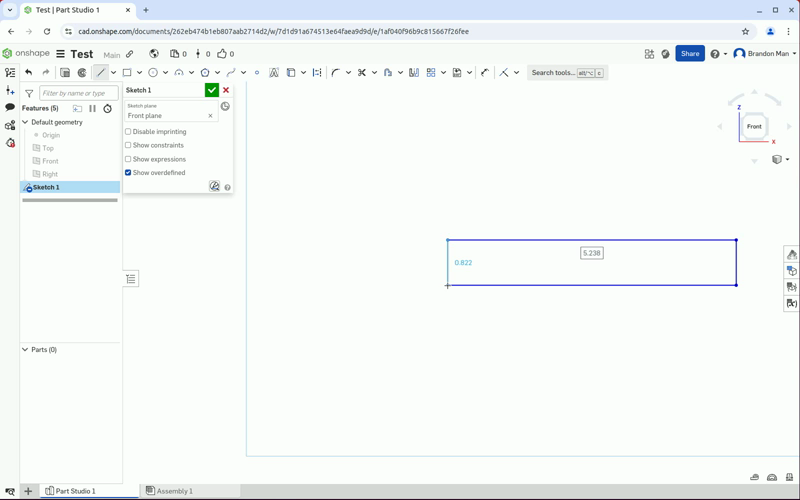
click(447, 285)
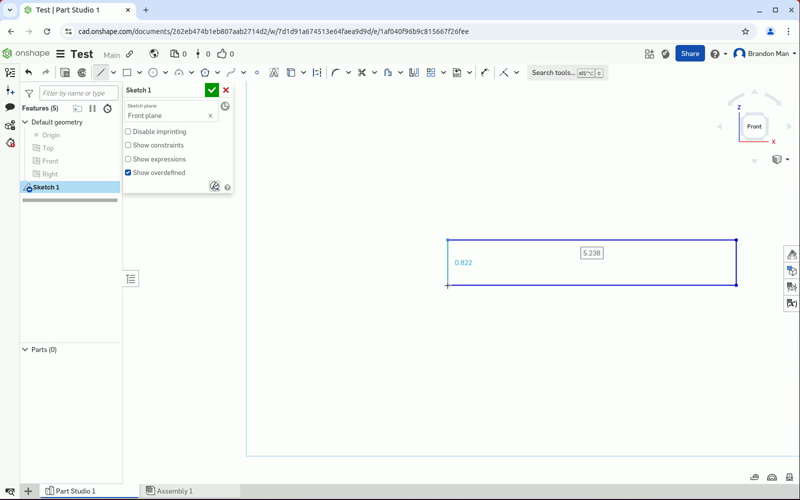
scroll(-6)
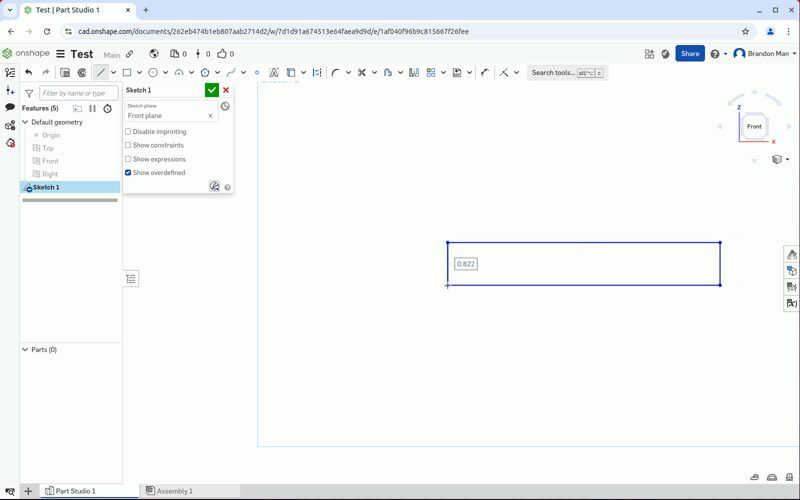
scroll(-6)
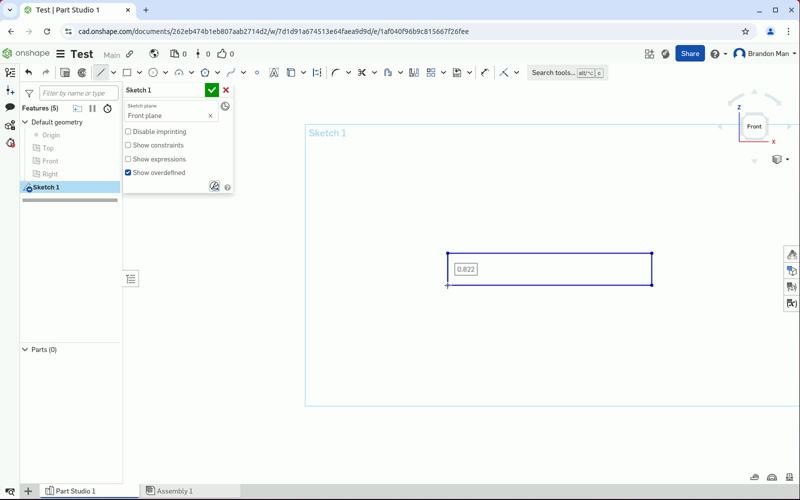
scroll(-6)
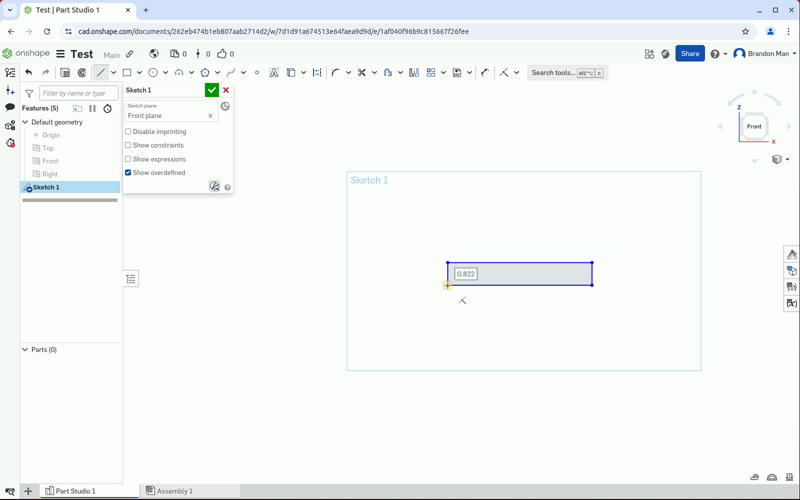
scroll(-6)
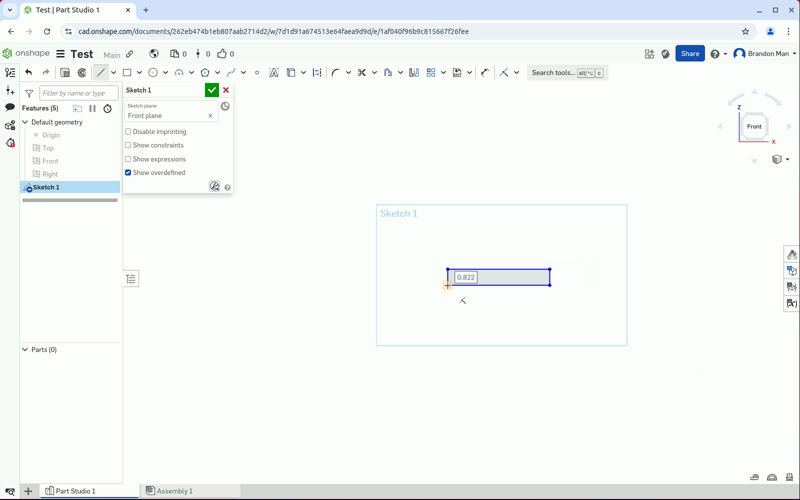
scroll(-6)
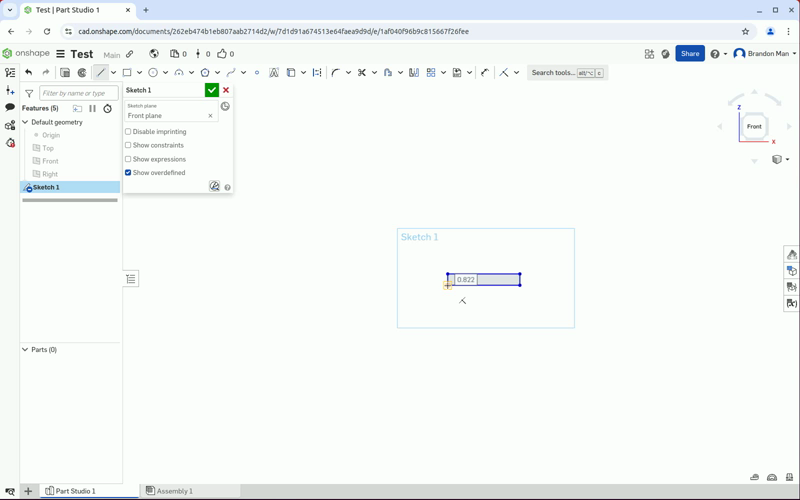
scroll(-6)
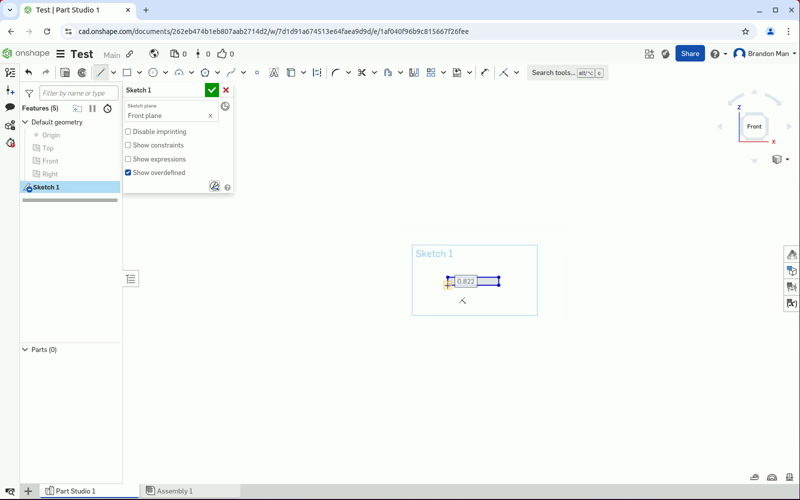
scroll(-6)
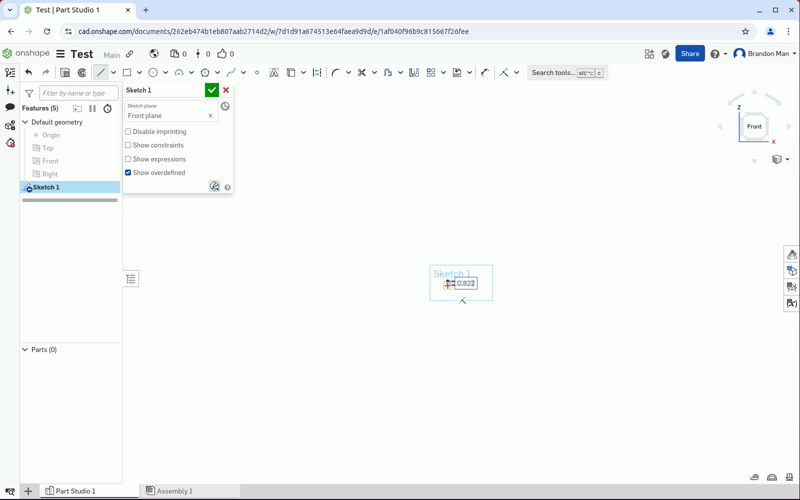
key(esc)
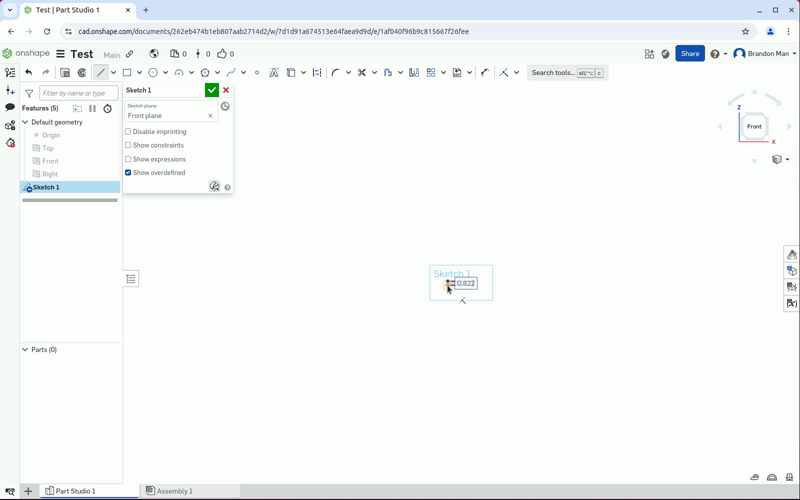
mouse_move(462, 281)
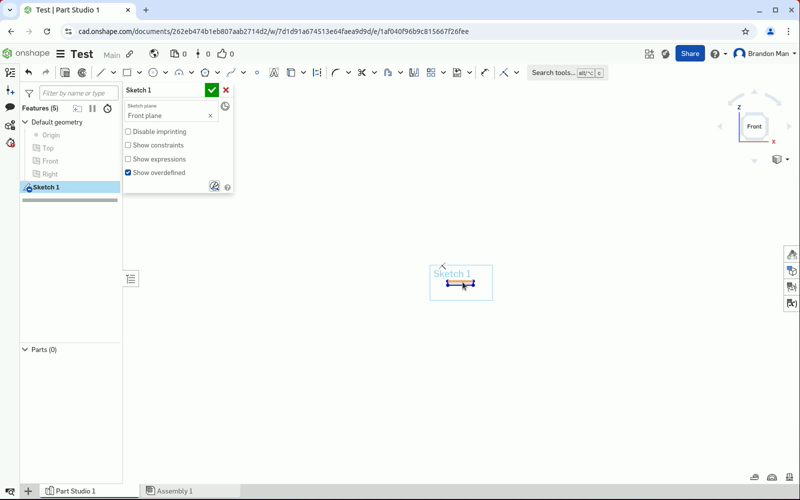
scroll(6)
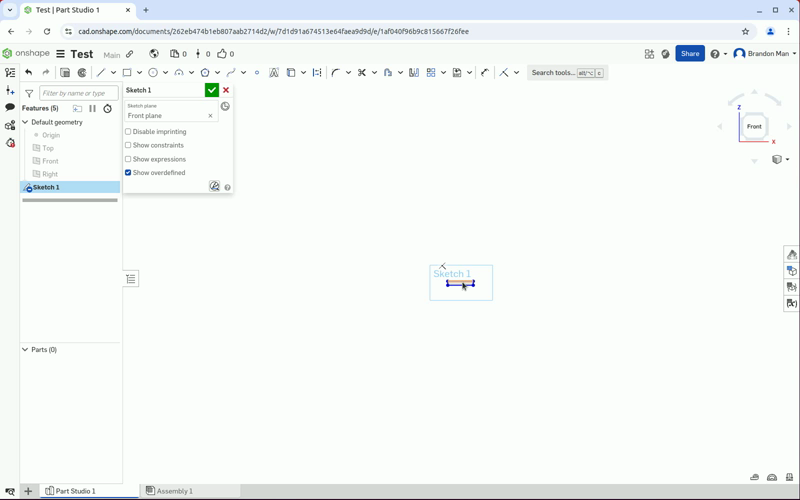
scroll(6)
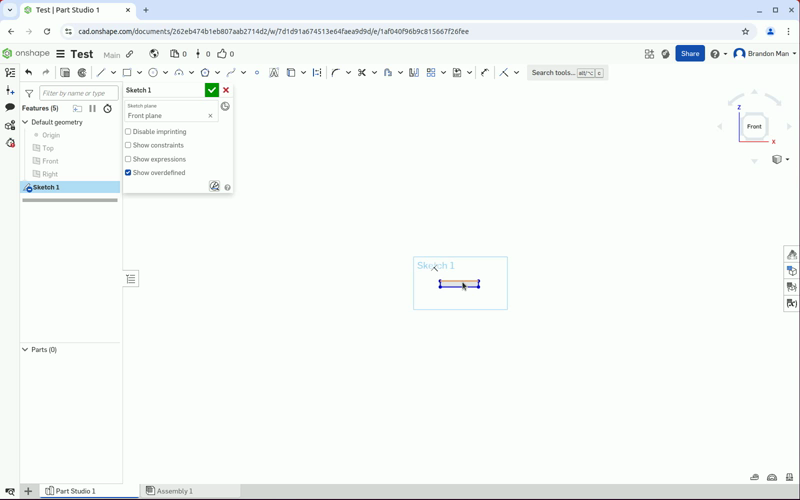
scroll(6)
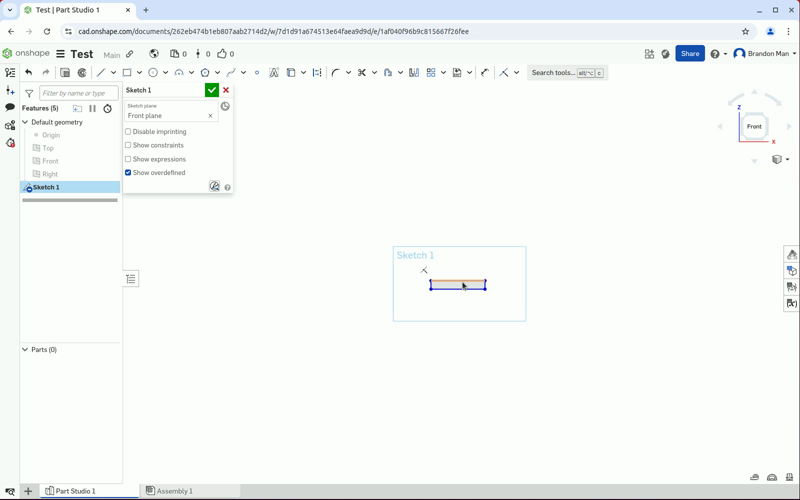
scroll(6)
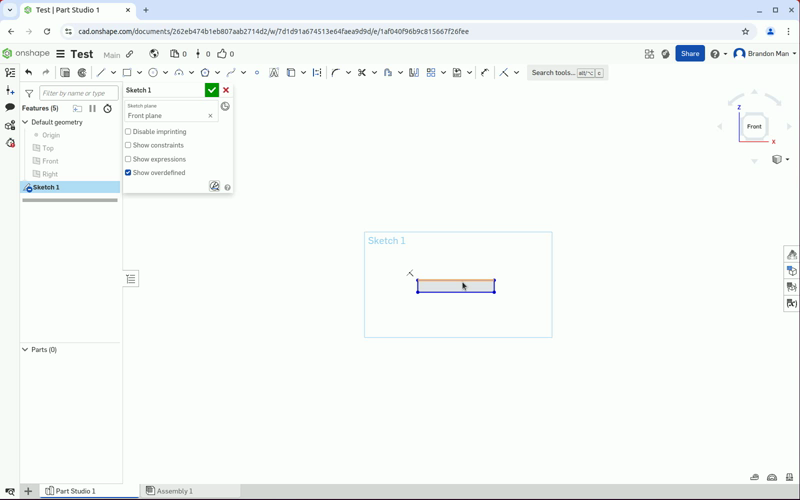
scroll(6)
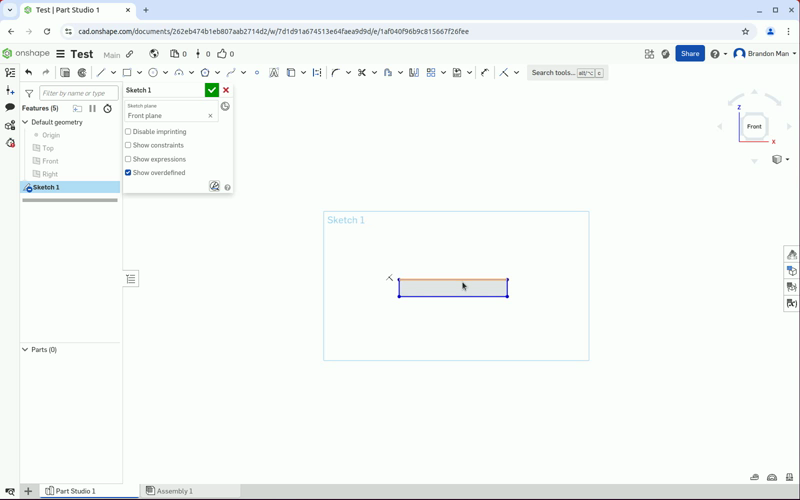
scroll(6)
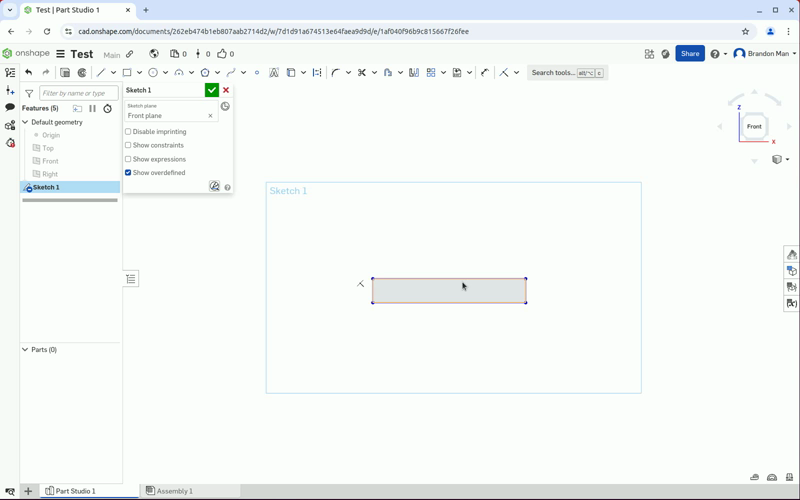
scroll(6)
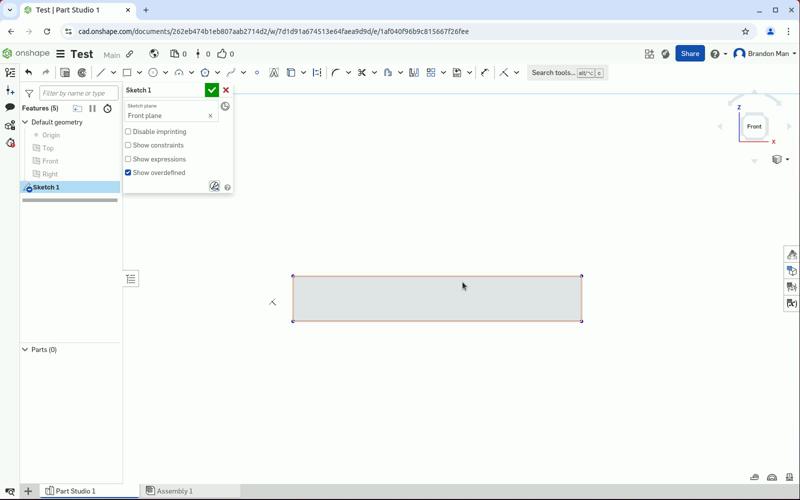
click(462, 281)
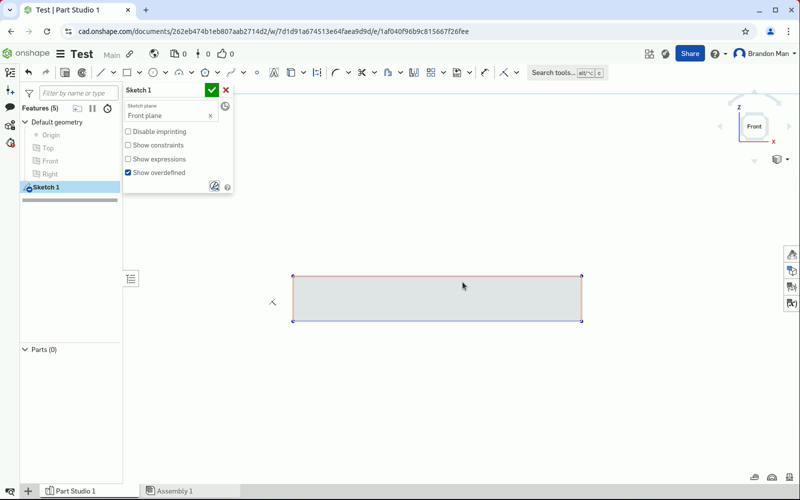
scroll(-6)
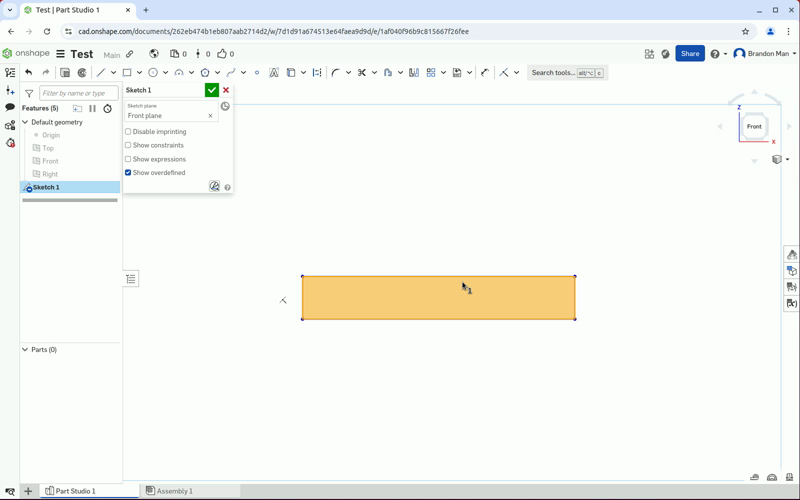
scroll(-6)
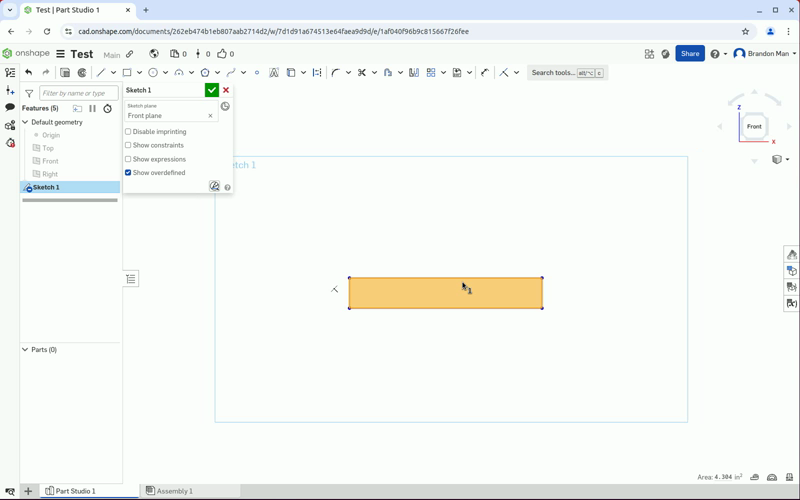
scroll(-6)
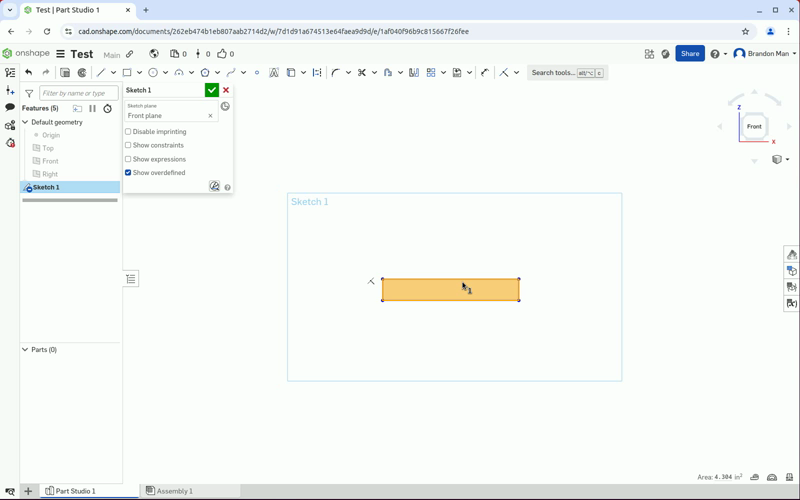
scroll(-6)
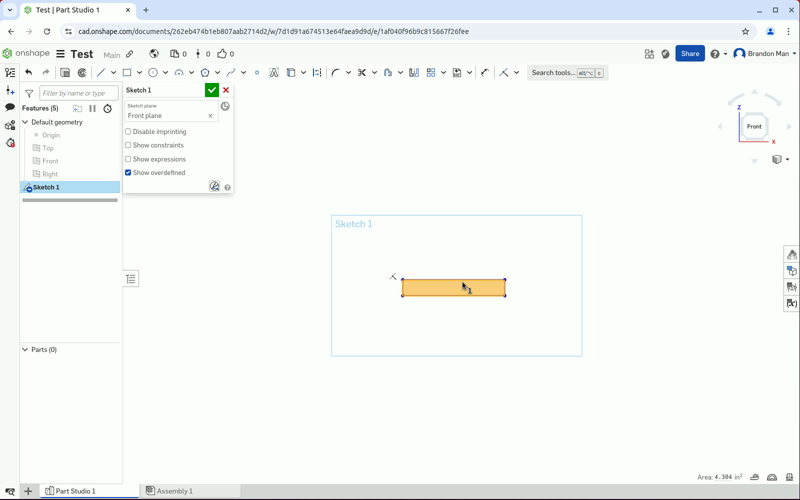
scroll(-6)
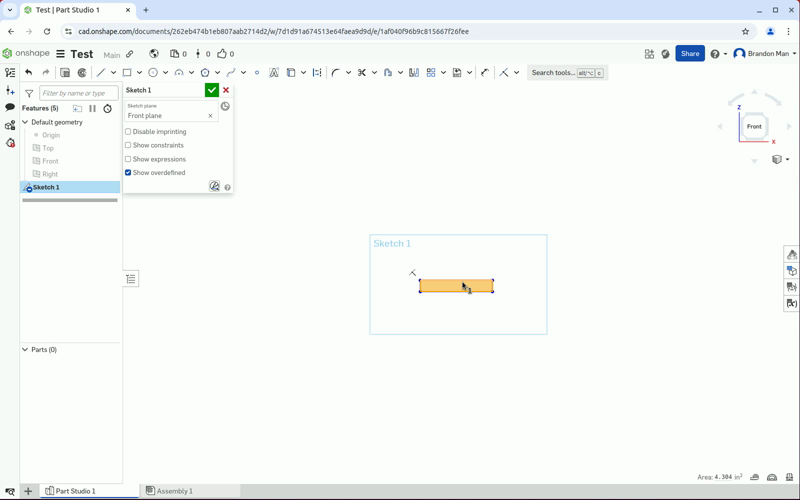
scroll(-6)
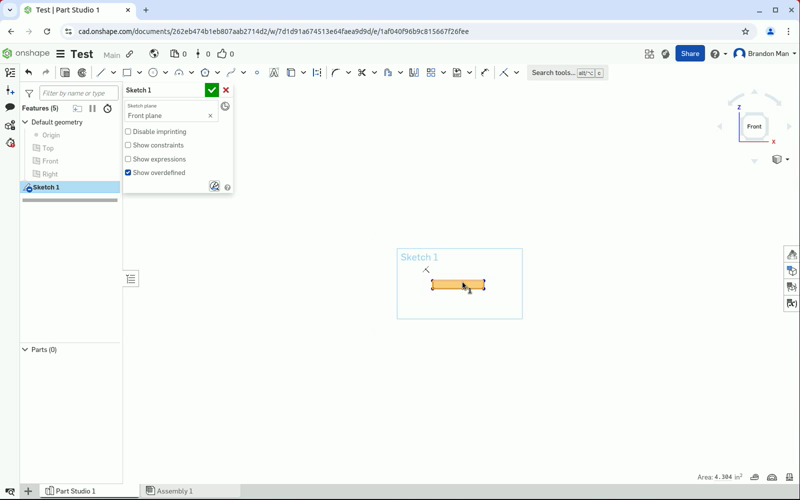
scroll(-6)
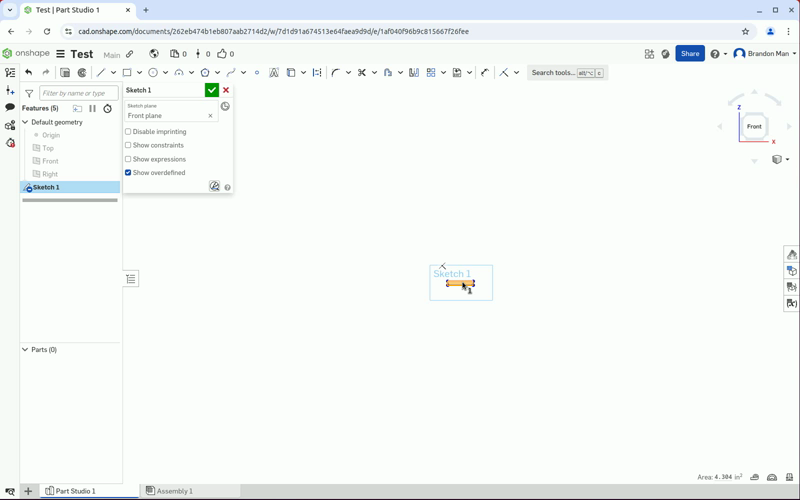
mouse_move(73, 352)
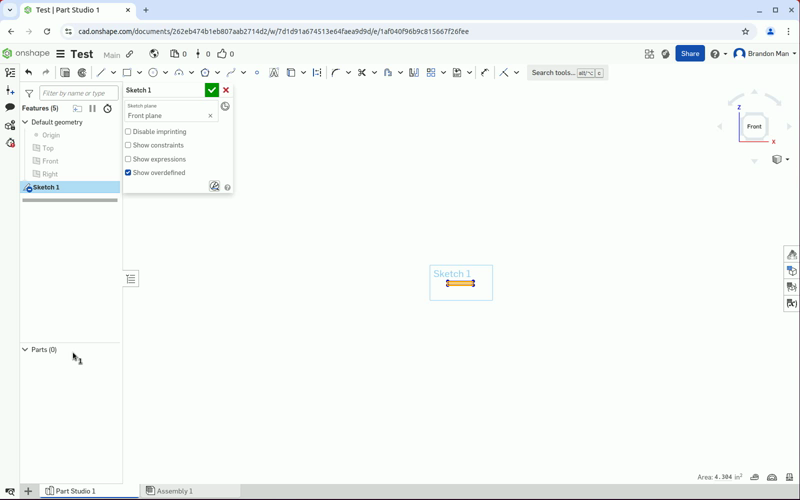
key(shift+y)
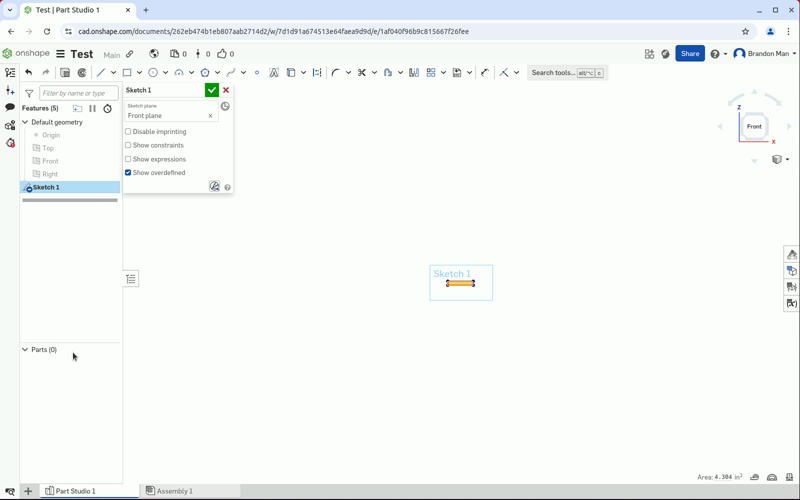
key(shift+e)
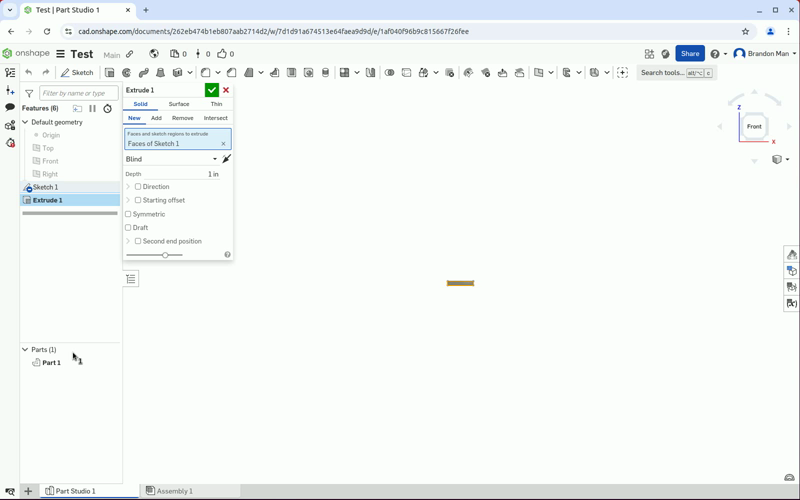
mouse_move(143, 106)
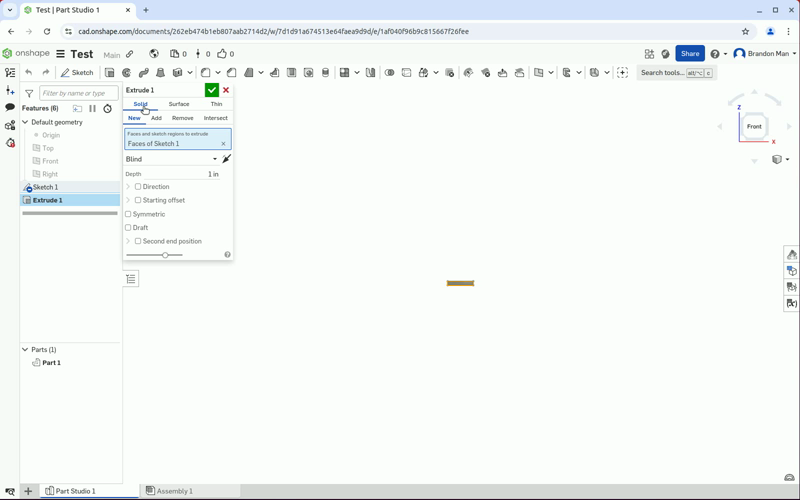
click(143, 106)
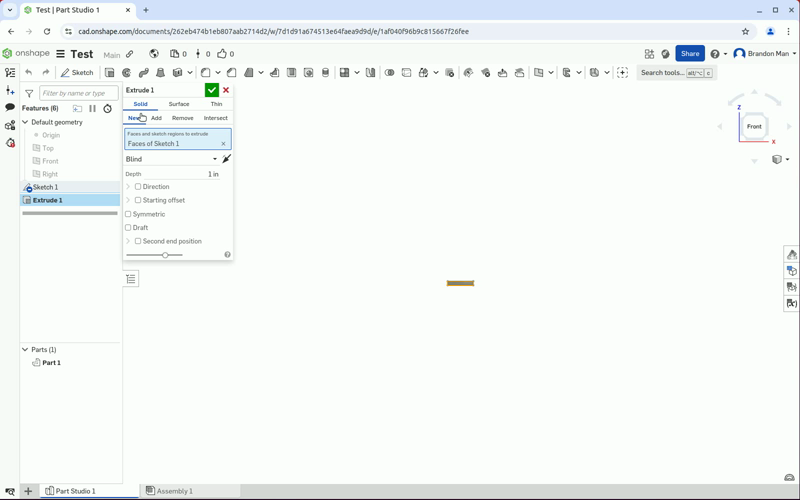
mouse_move(137, 120)
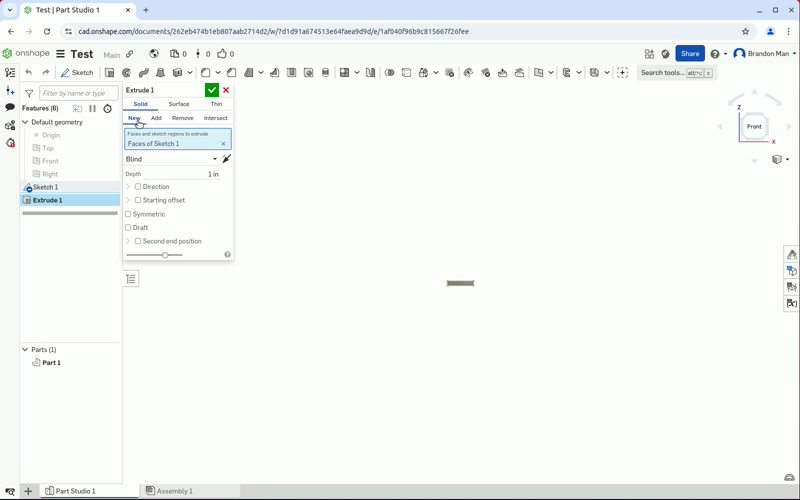
click(137, 120)
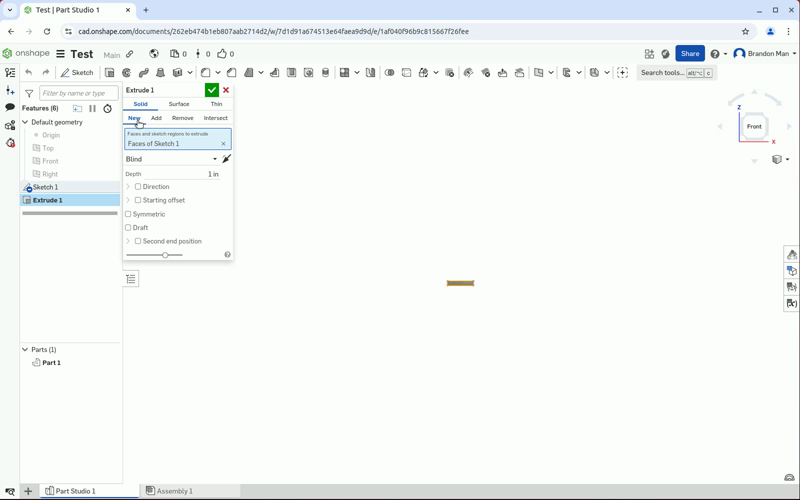
key(tab, 4)
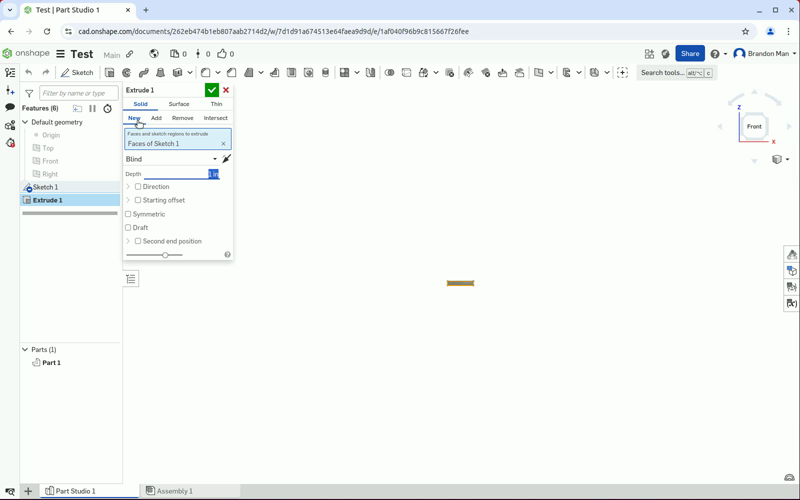
text(23.108)
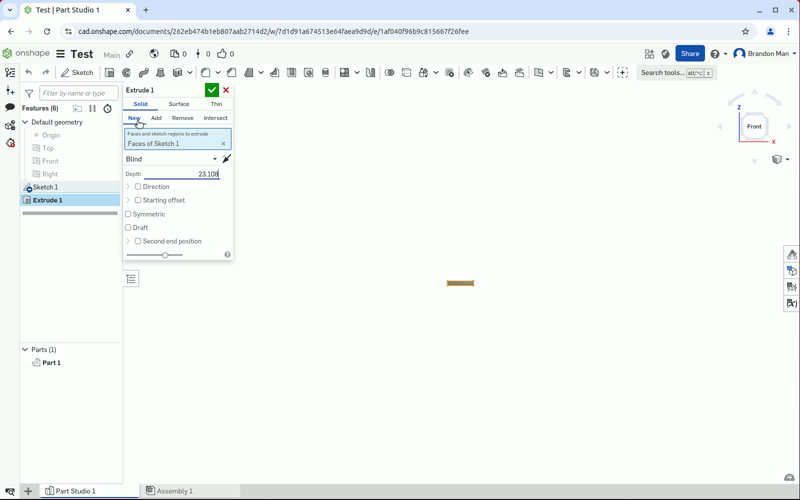
key(enter)
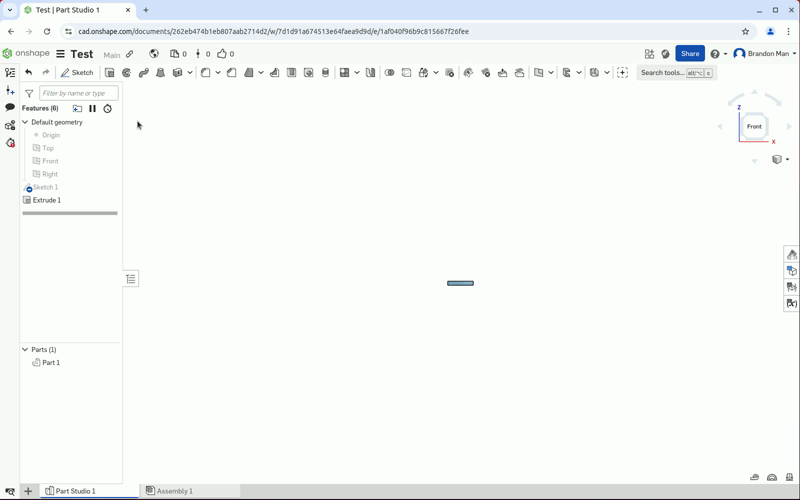
key(shift+h)
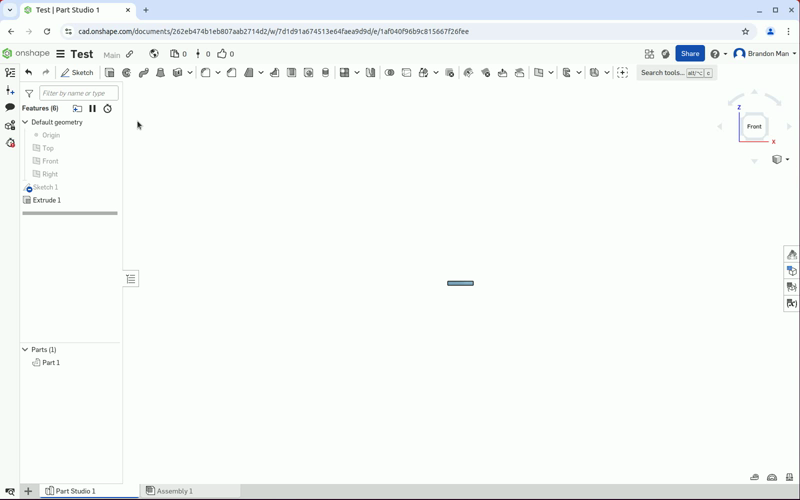
key(shift+h)
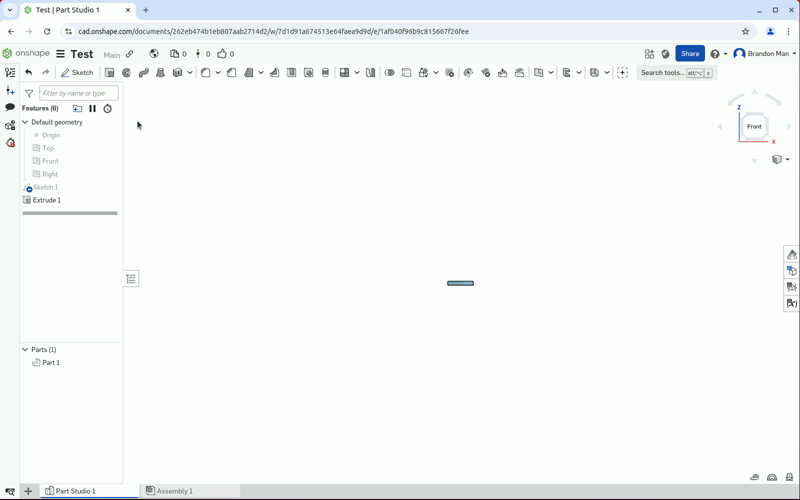
mouse_move(73, 189)
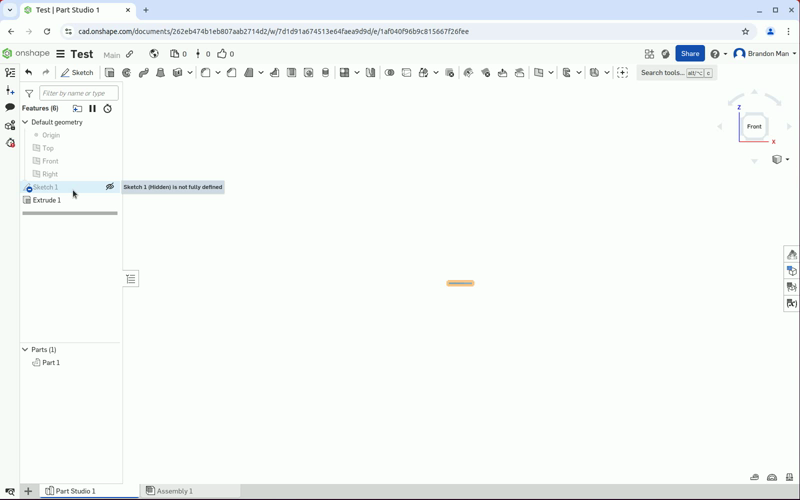
click(73, 189)
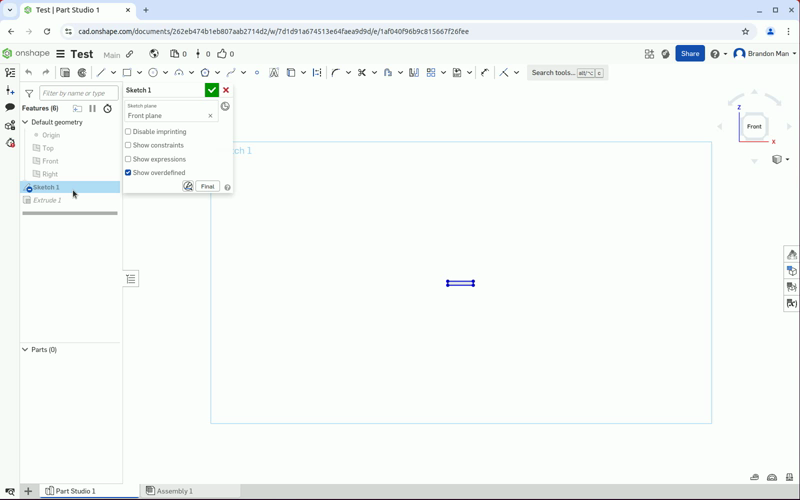
mouse_move(229, 92)
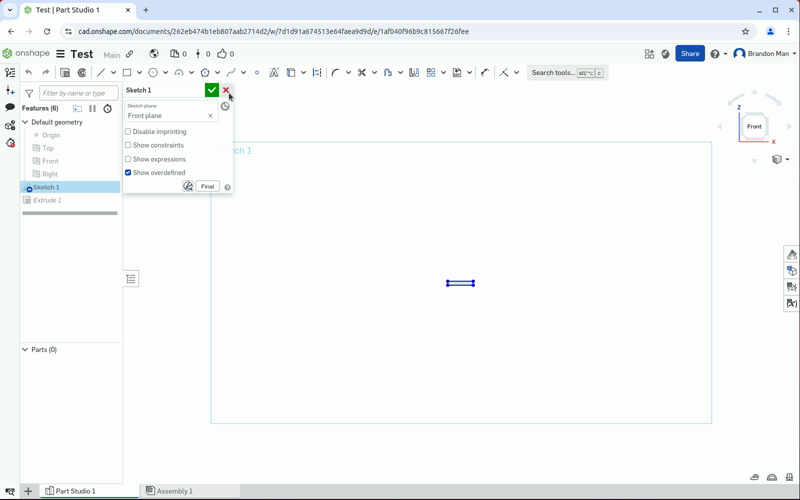
click(229, 92)
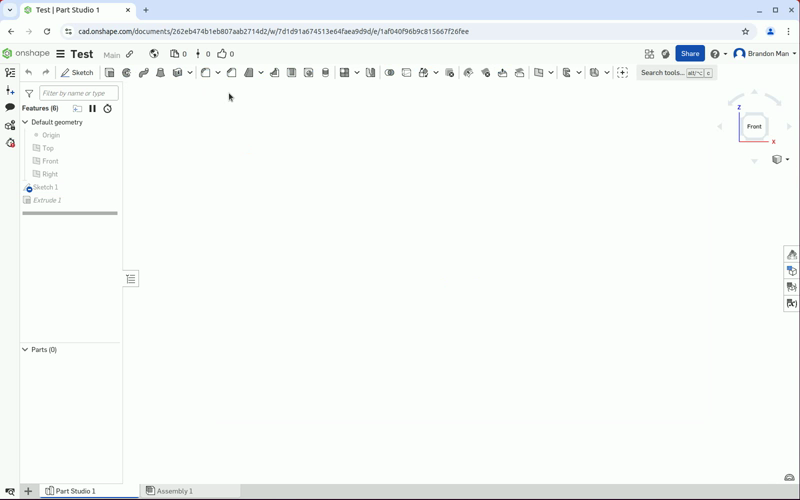
mouse_move(73, 352)
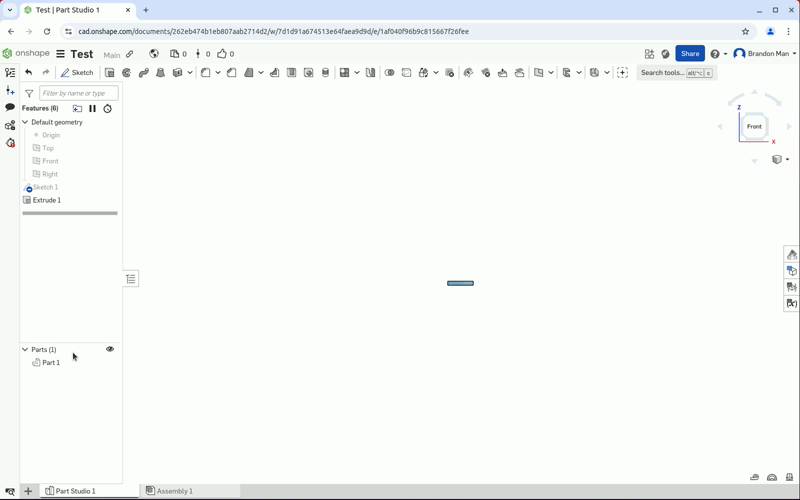
key(y)
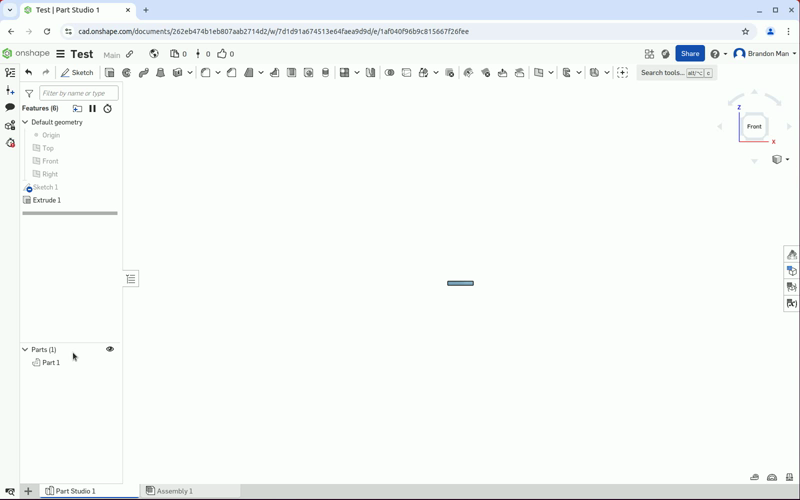
key(shift+p)
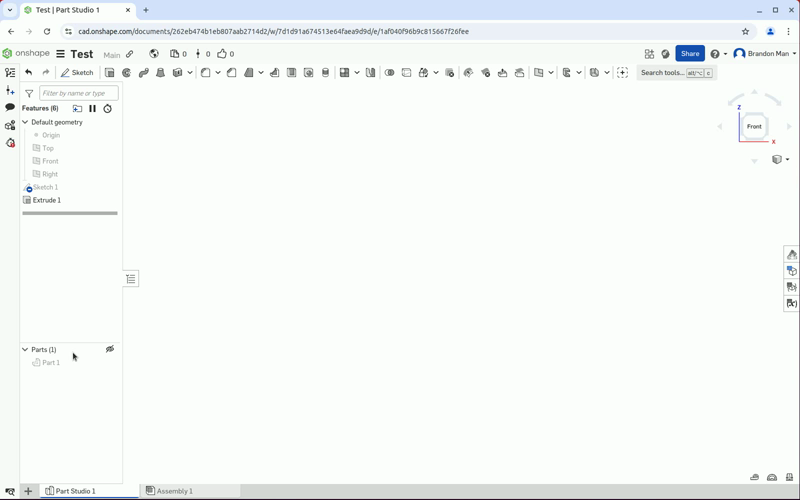
key(space)
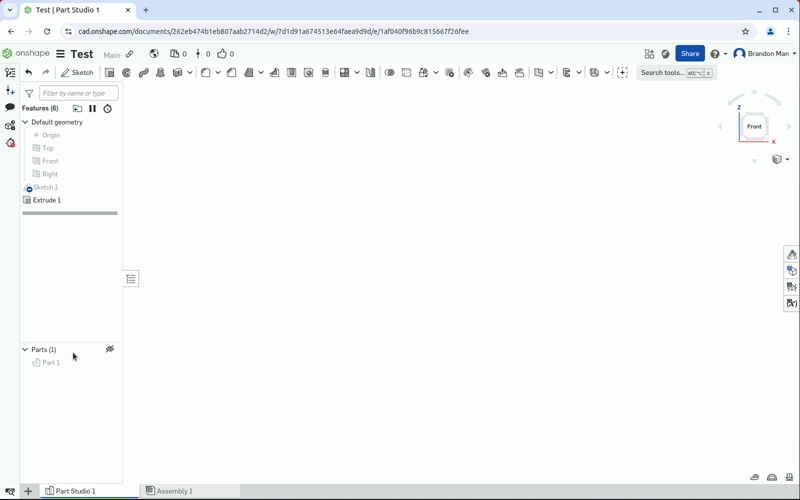
key_down(shift)
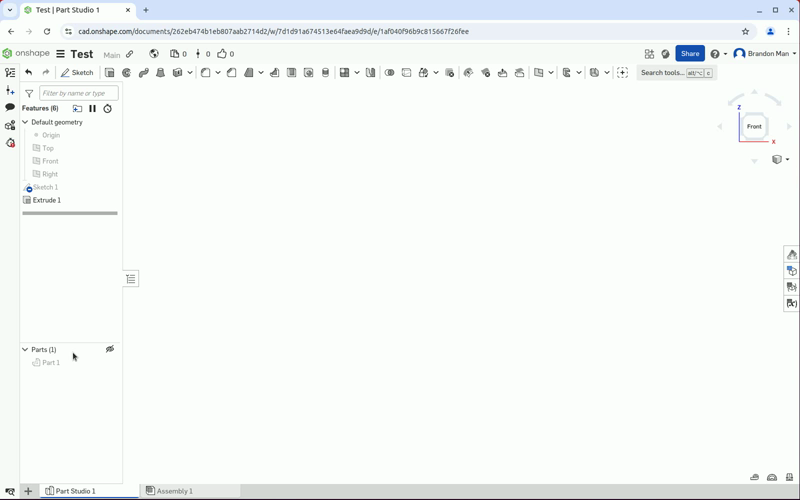
key(down)
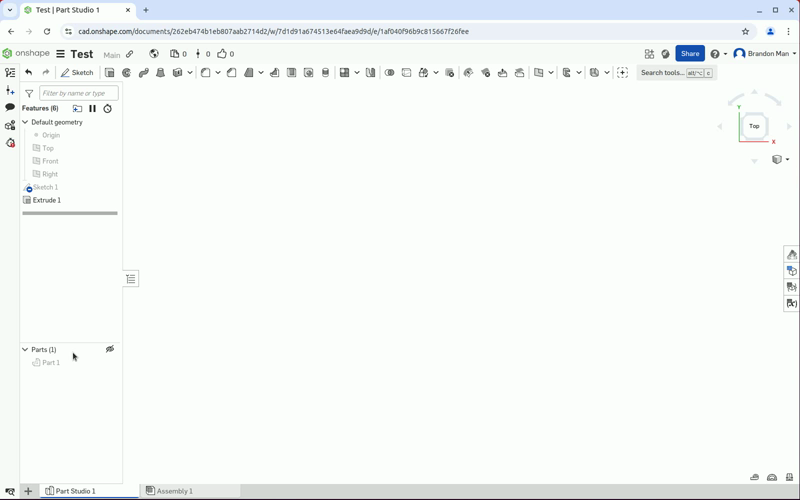
key_up(shift)
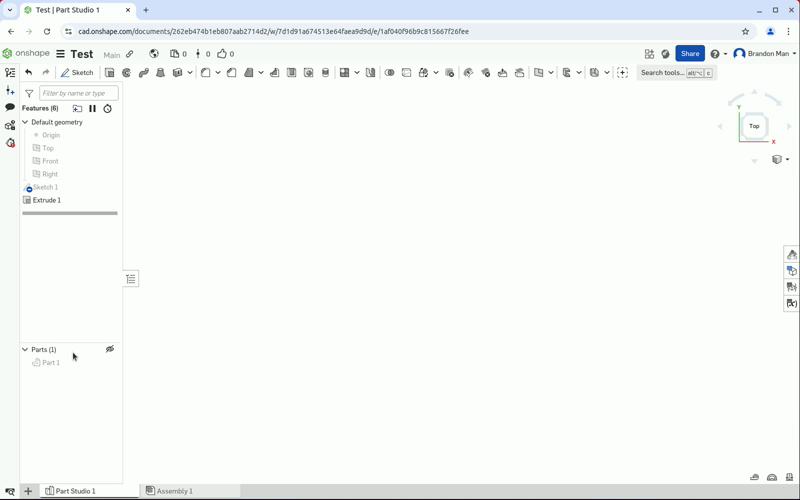
mouse_move(73, 352)
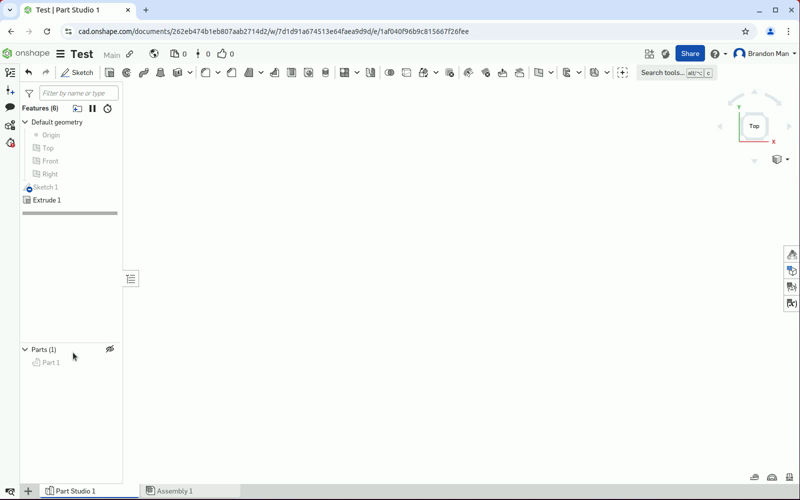
key(shift+y)
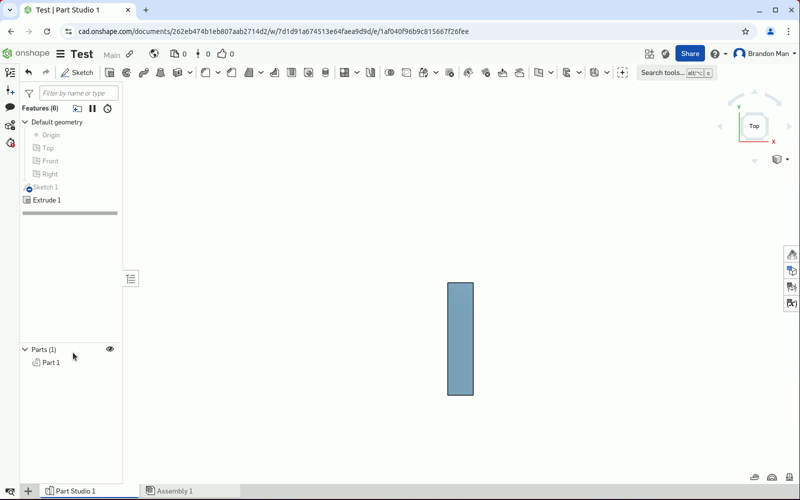
mouse_move(541, 75)
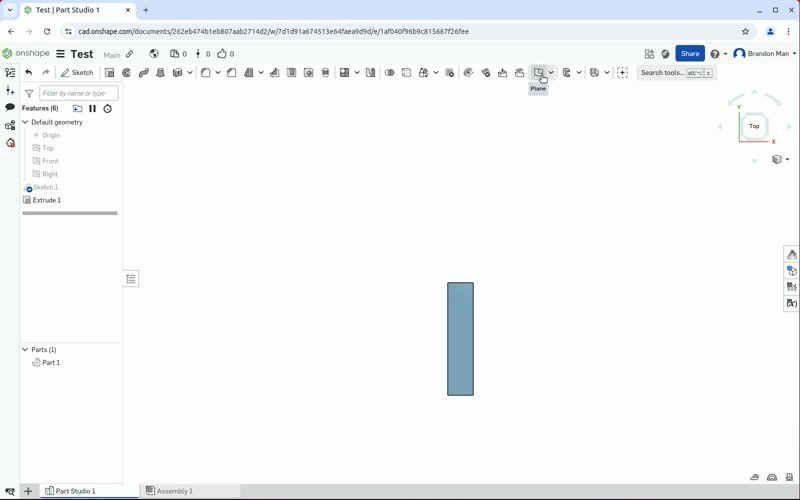
click(541, 75)
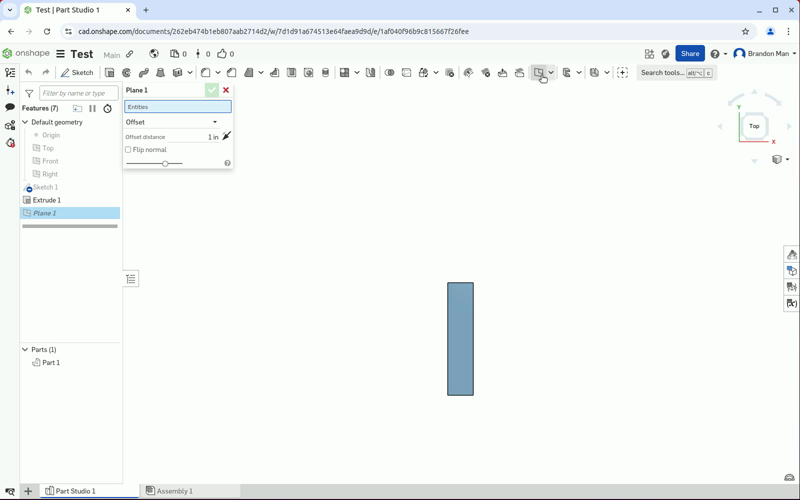
mouse_move(73, 150)
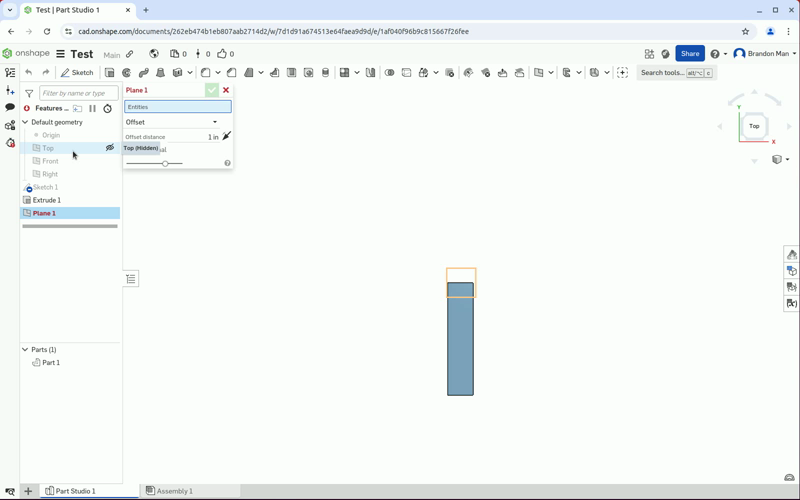
click(73, 150)
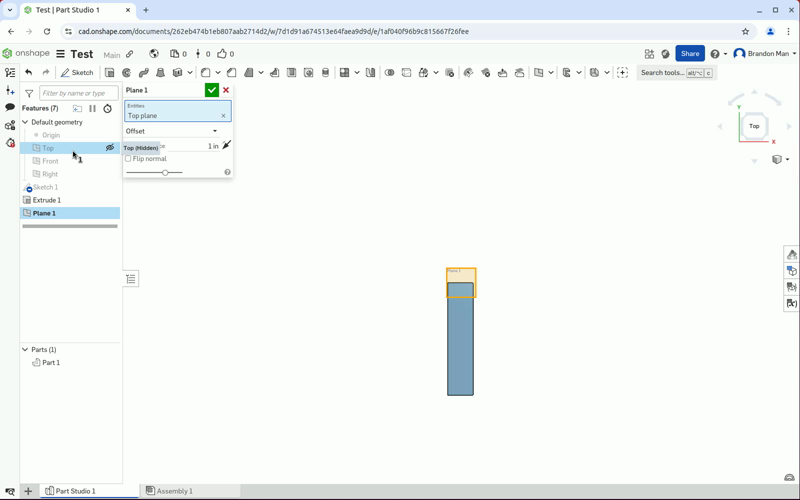
key(tab, 2)
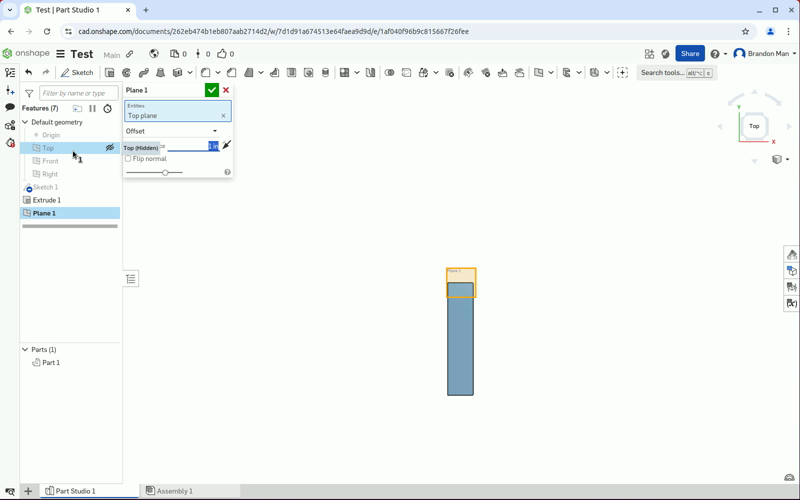
text(0.493)
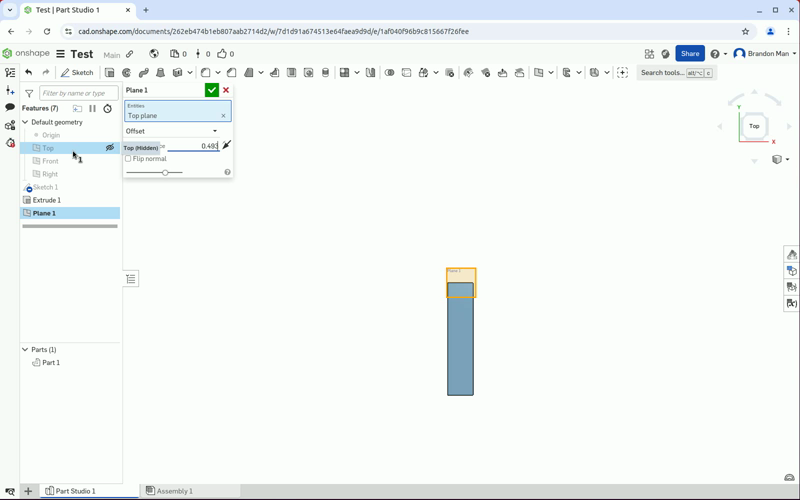
key(enter, 2)
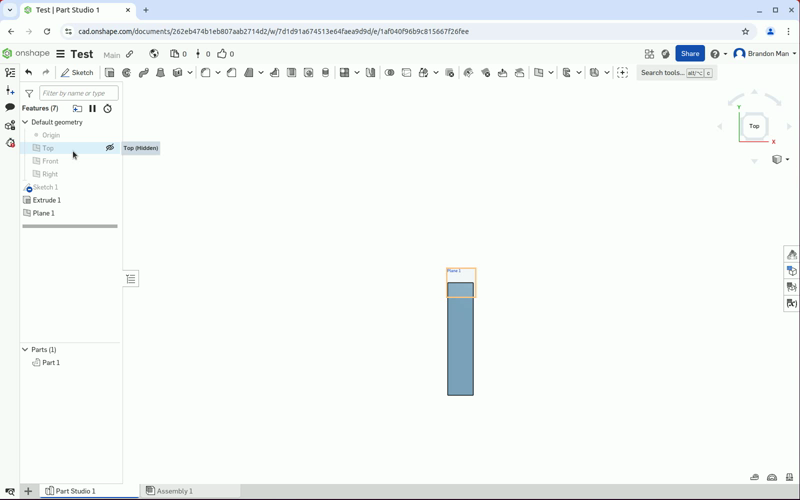
key(shift+s)
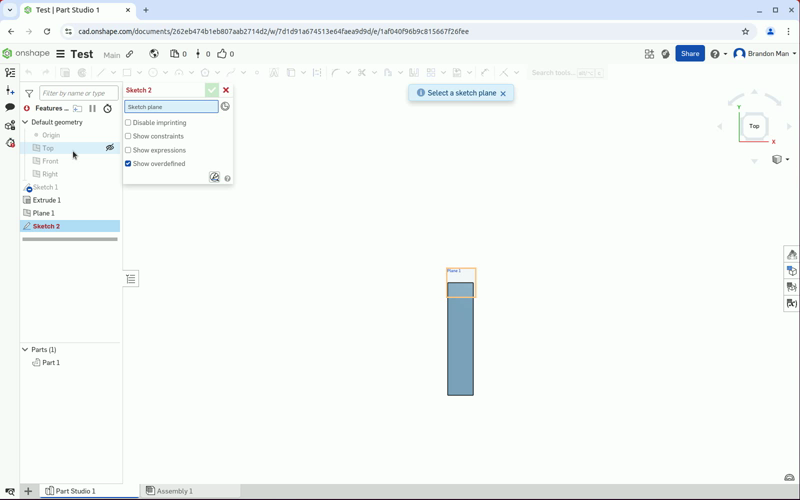
mouse_move(73, 215)
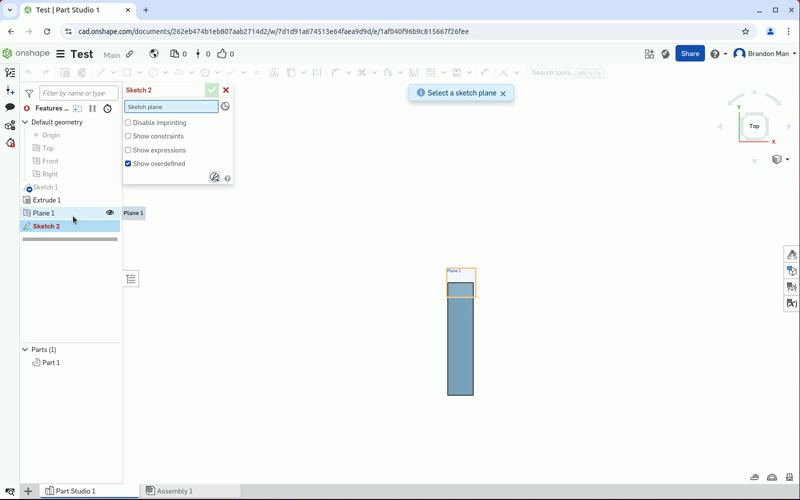
click(73, 215)
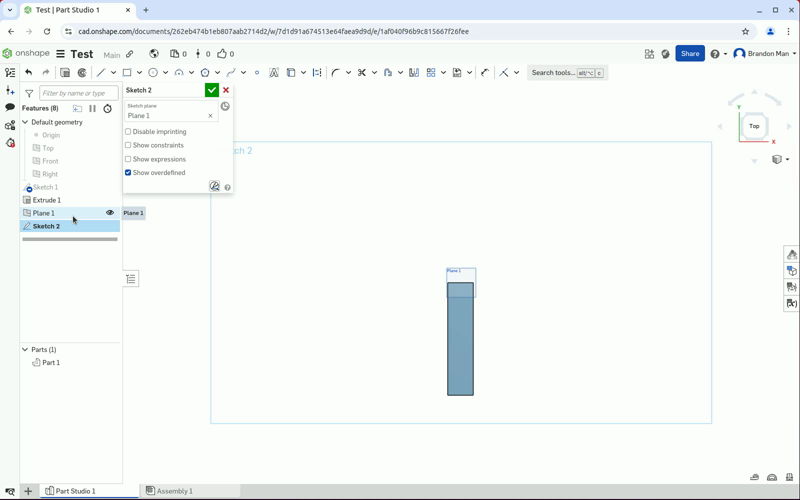
mouse_move(73, 352)
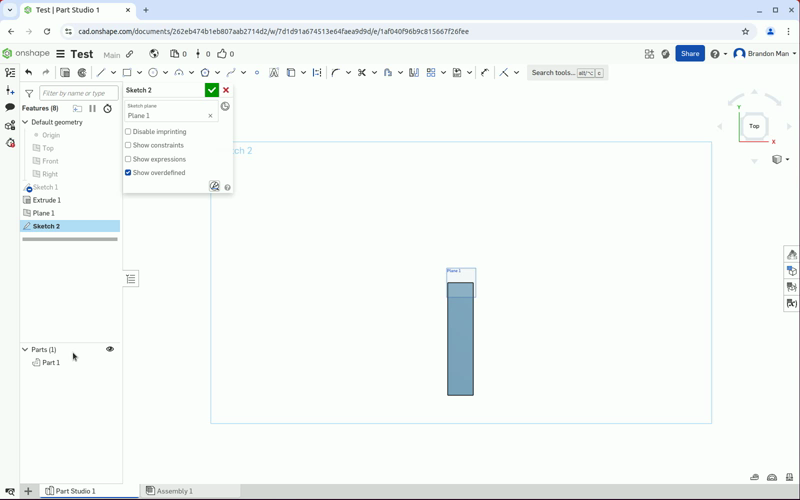
key(y)
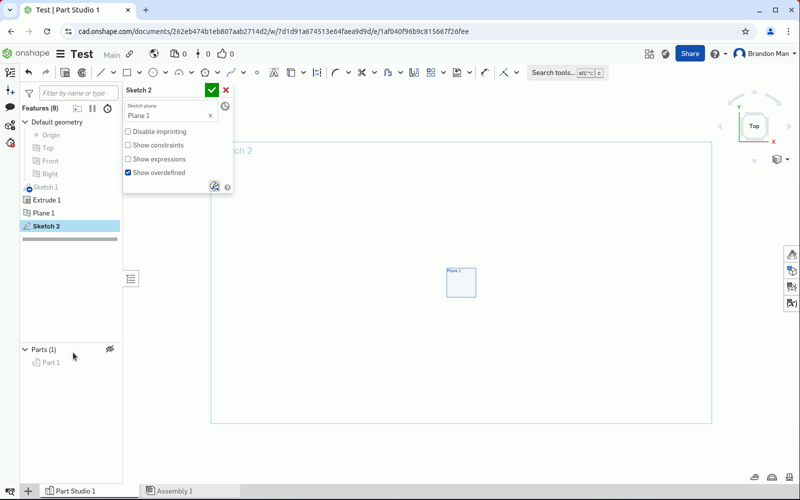
key(l)
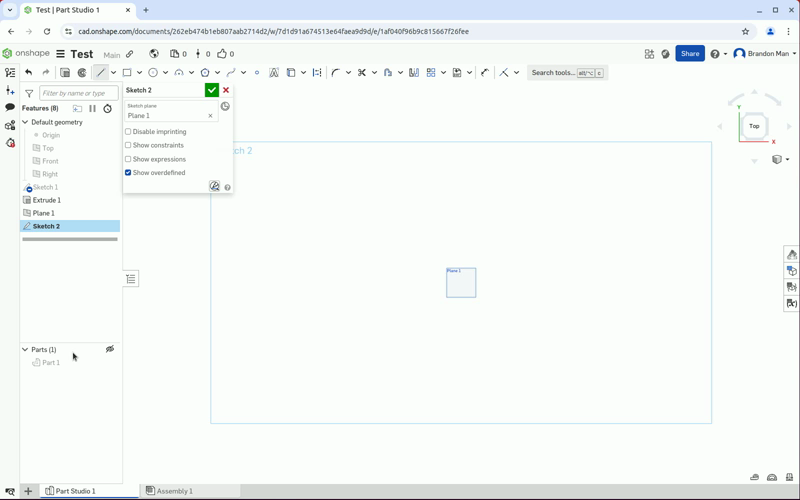
key_down(shift)
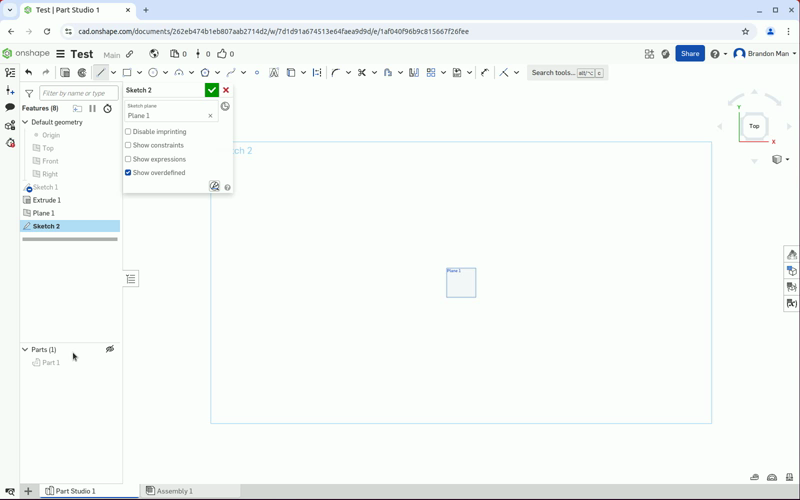
mouse_move(447, 287)
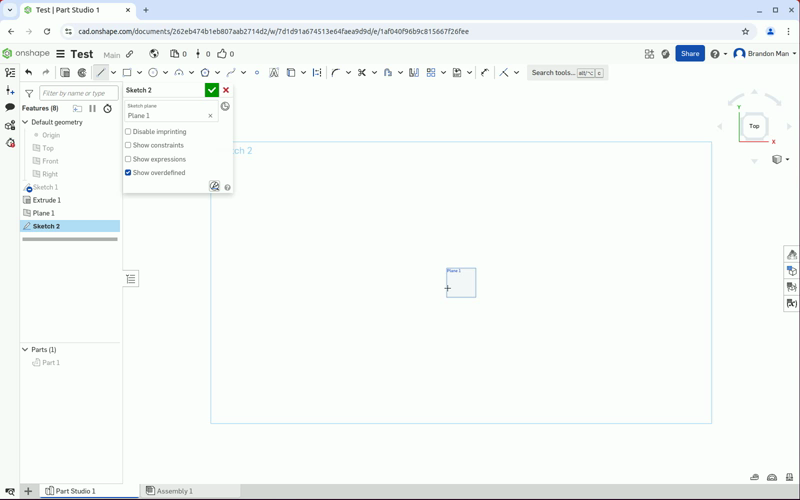
click(447, 287)
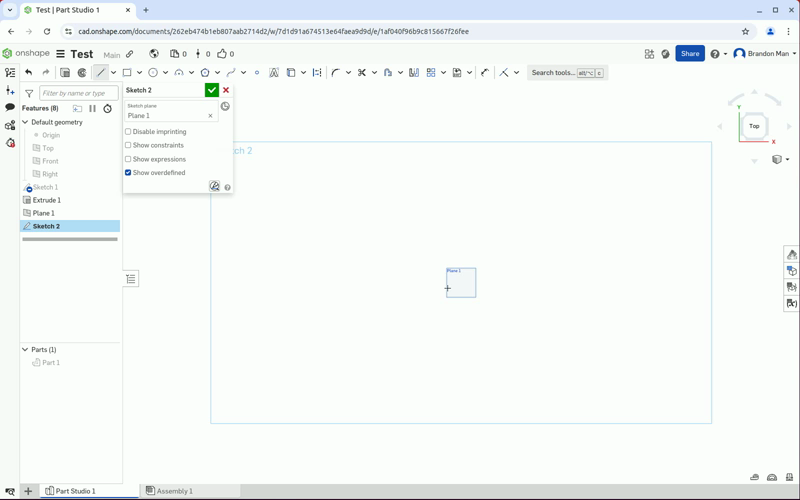
key_up(shift)
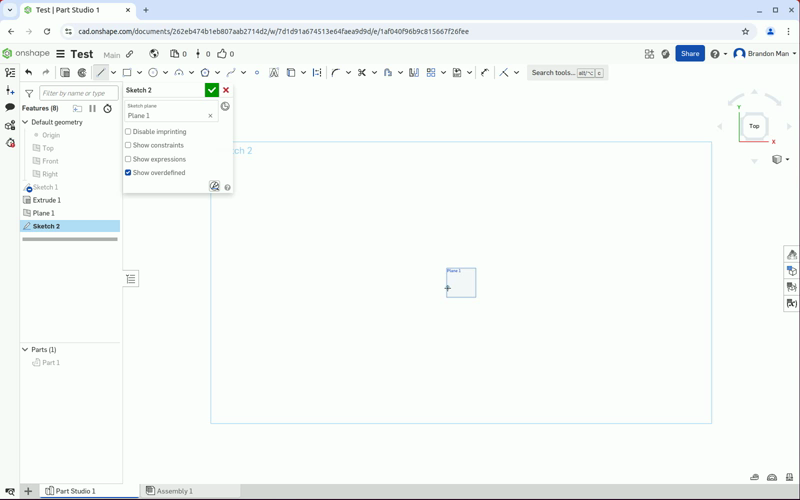
key_down(shift)
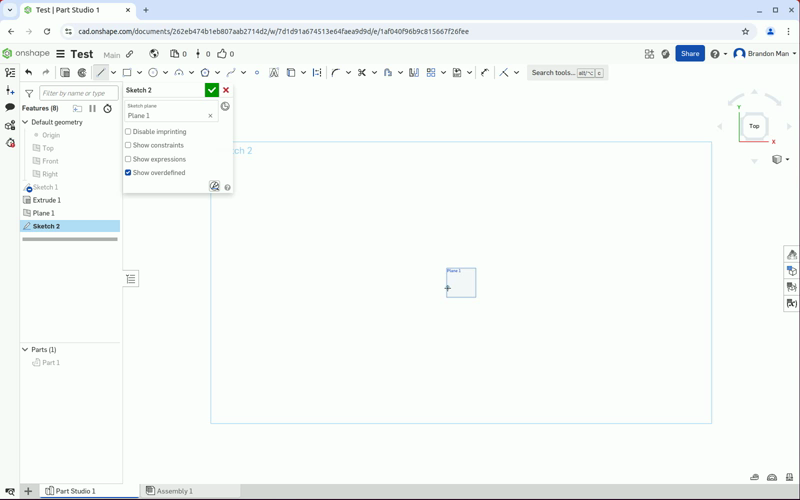
mouse_move(477, 287)
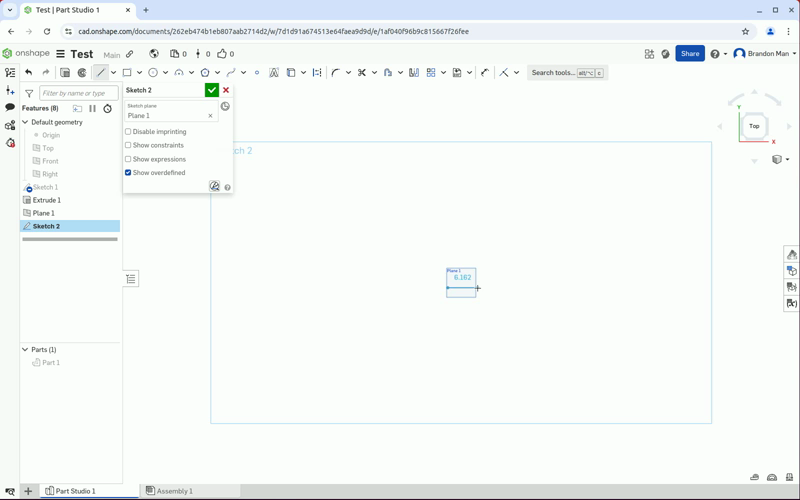
mouse_move(473, 287)
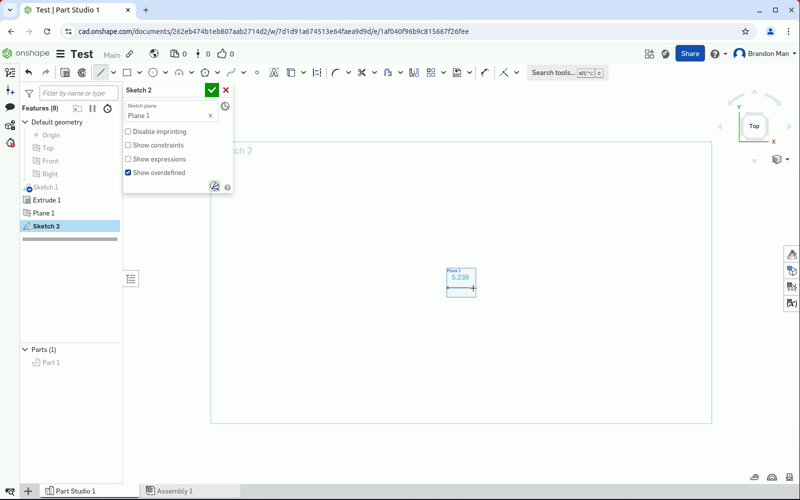
click(473, 287)
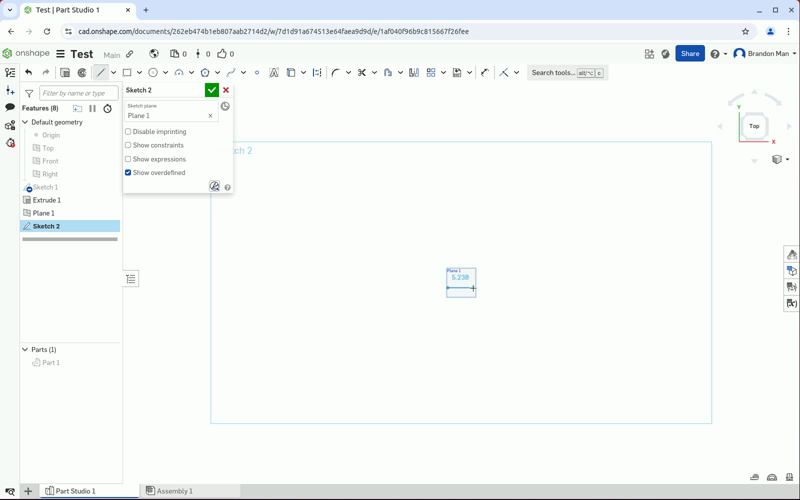
key_up(shift)
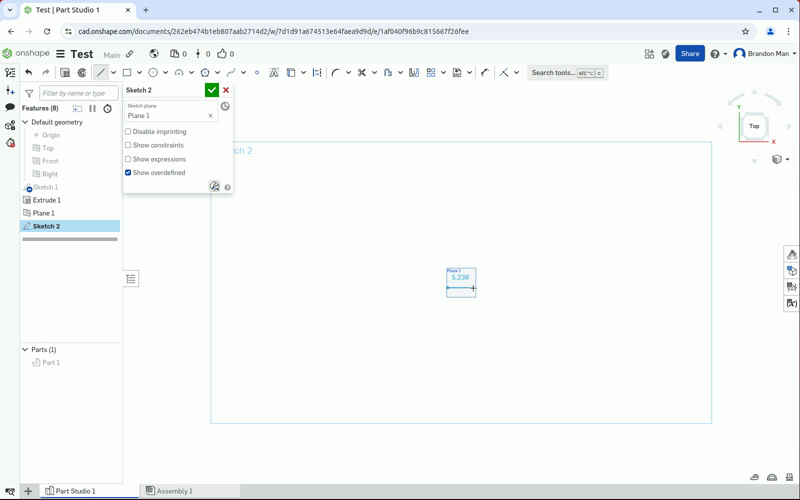
key_down(shift)
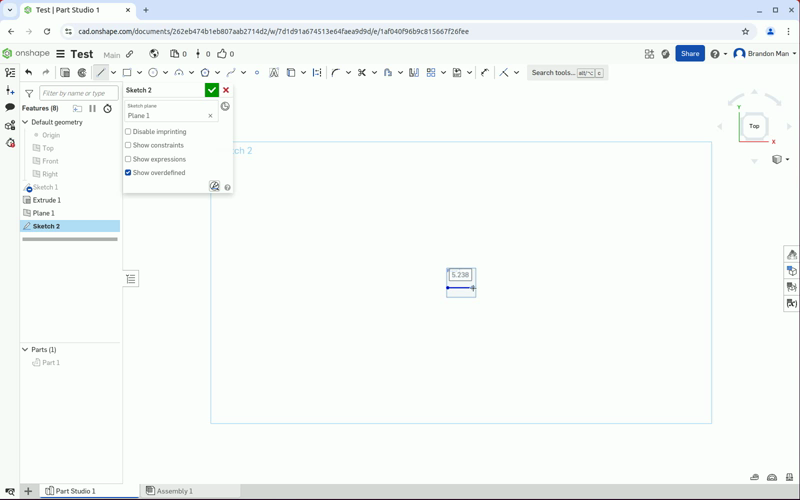
mouse_move(503, 287)
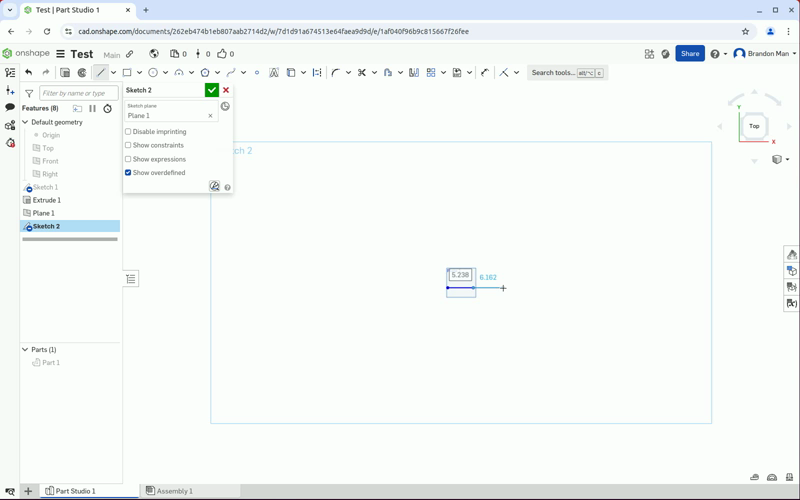
mouse_move(473, 283)
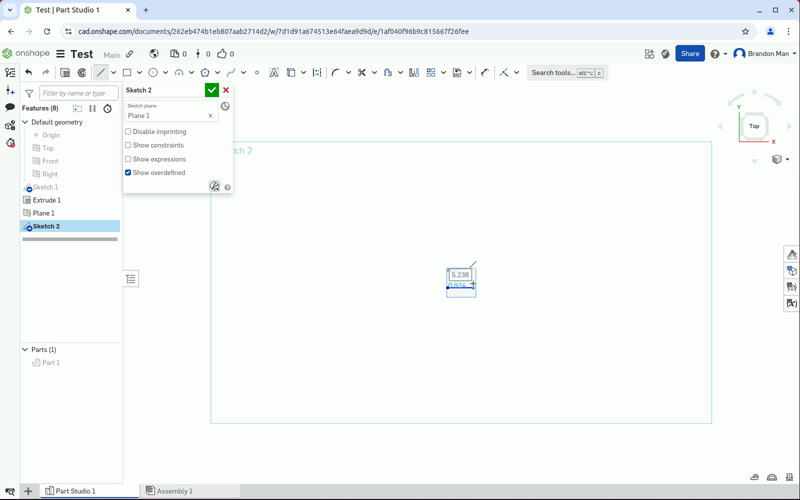
scroll(6)
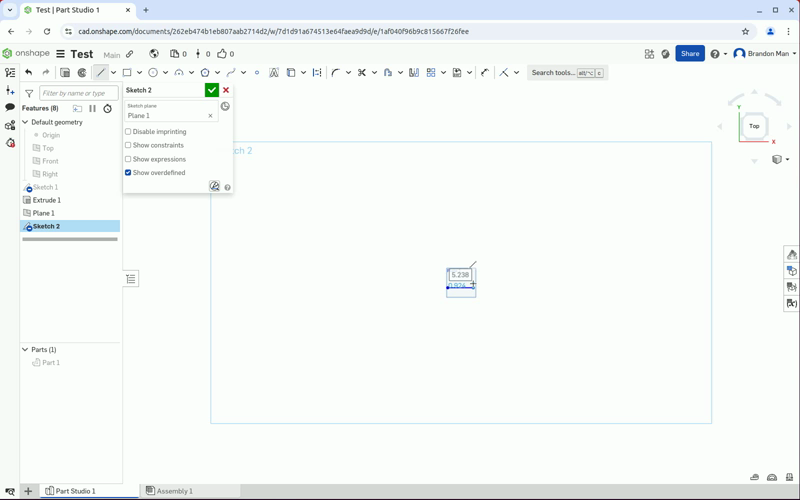
scroll(6)
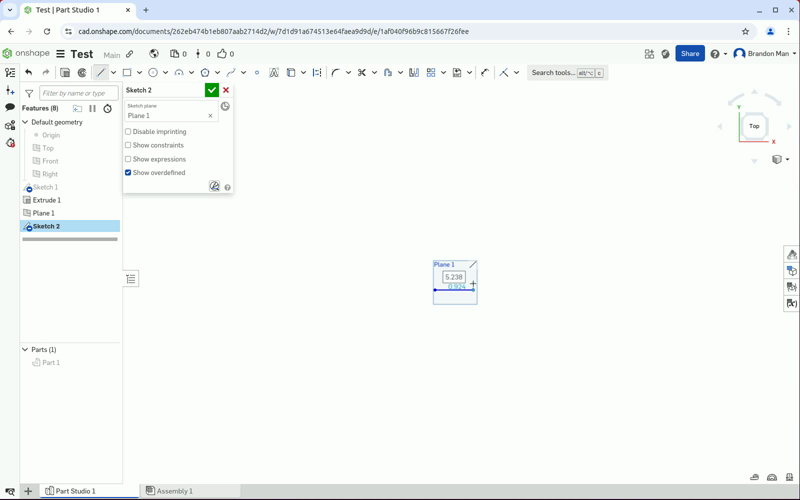
scroll(6)
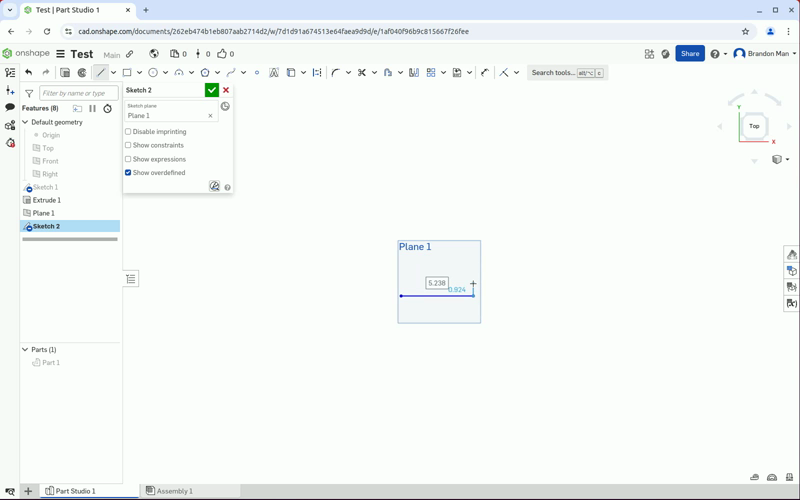
scroll(6)
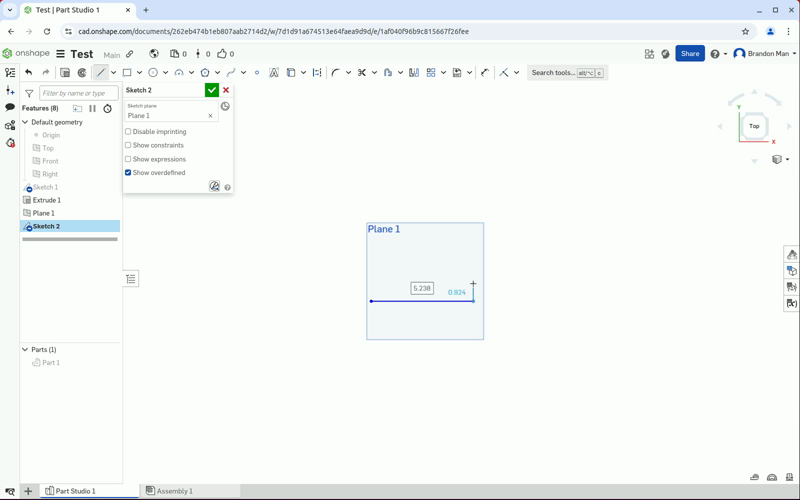
scroll(6)
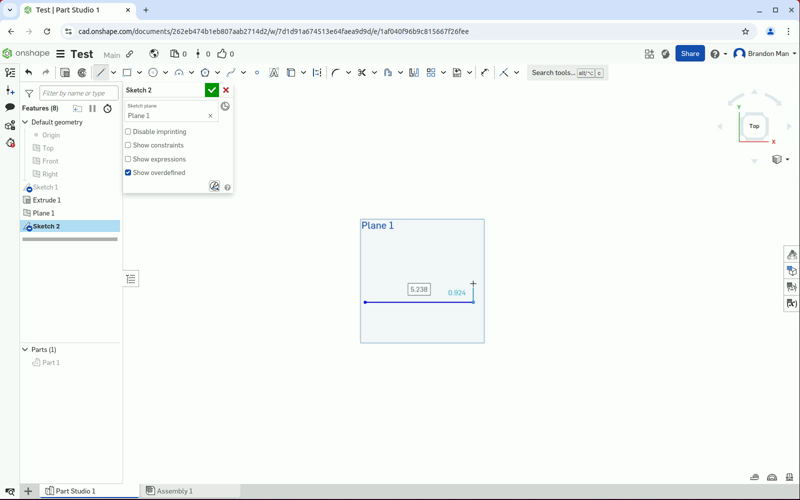
scroll(6)
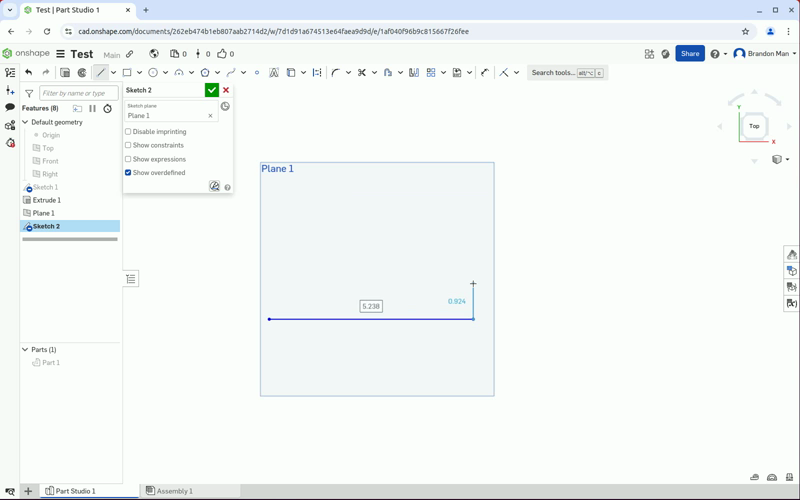
scroll(6)
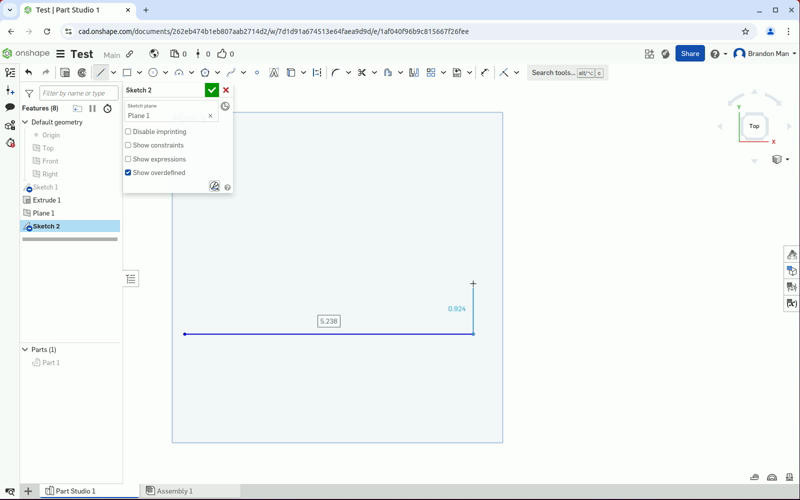
click(473, 283)
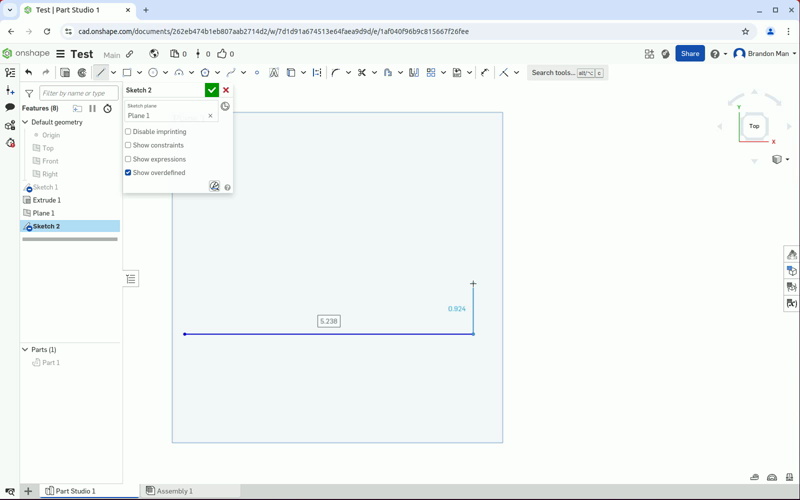
scroll(-6)
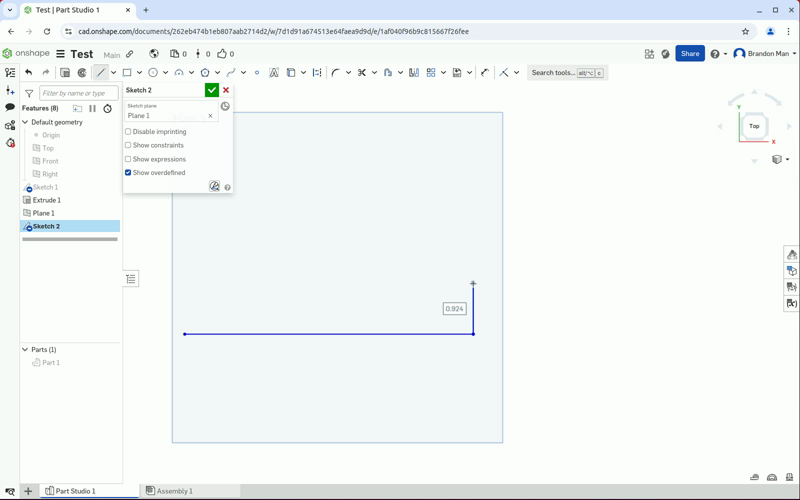
scroll(-6)
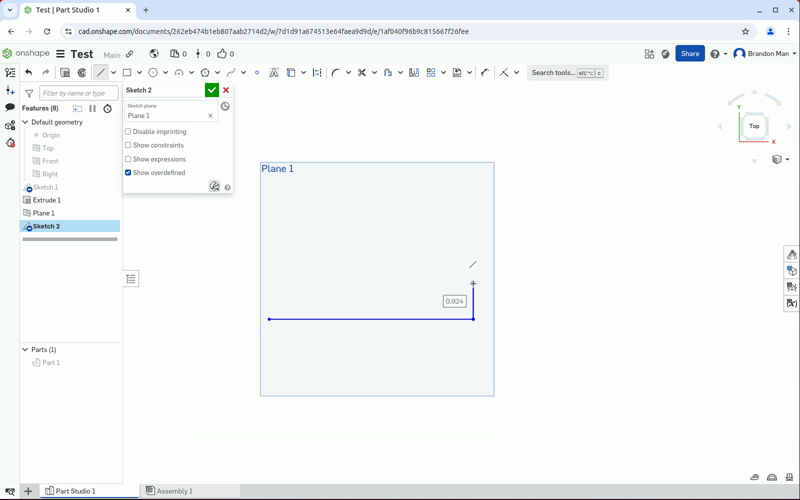
scroll(-6)
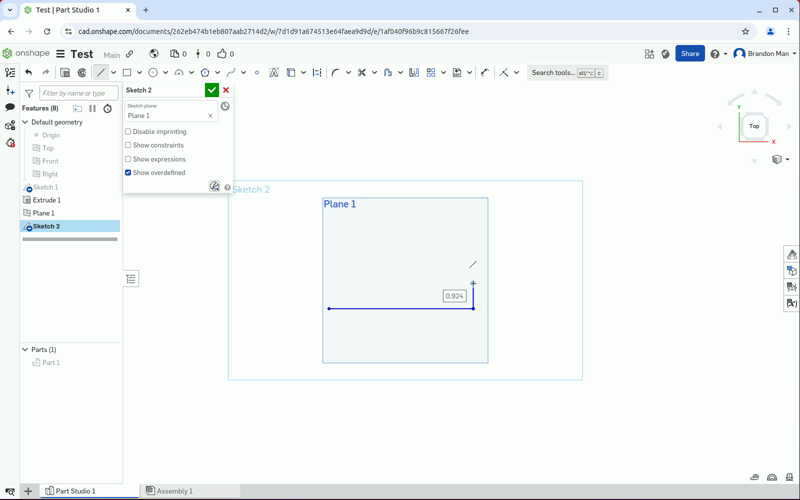
scroll(-6)
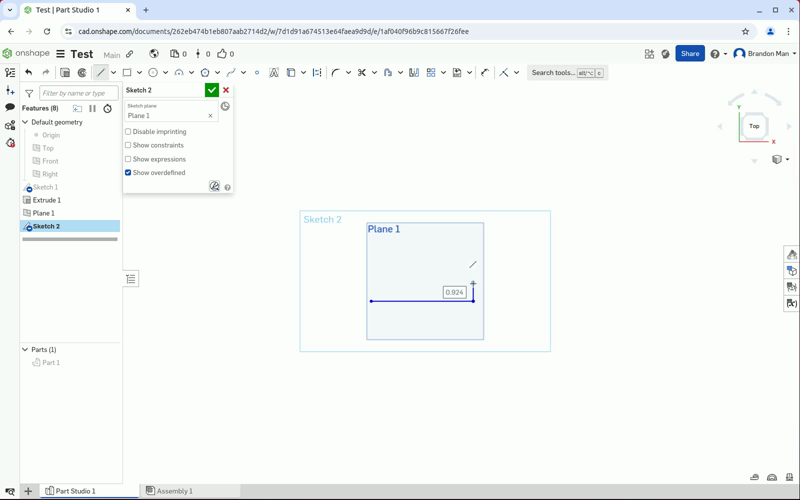
scroll(-6)
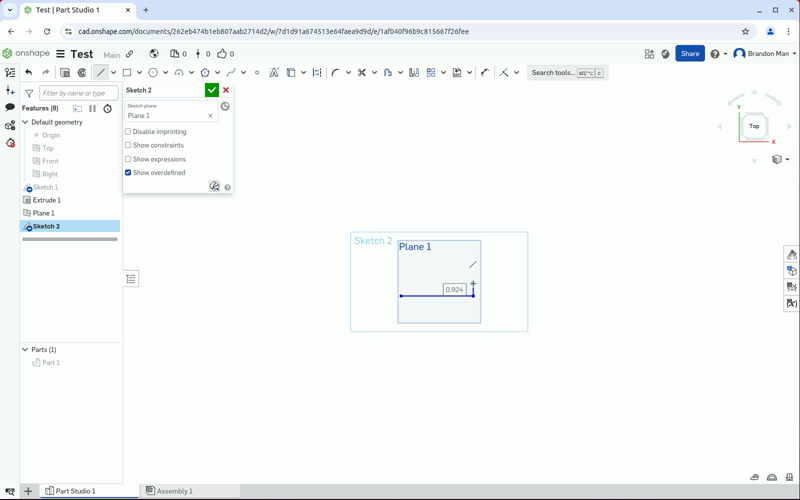
scroll(-6)
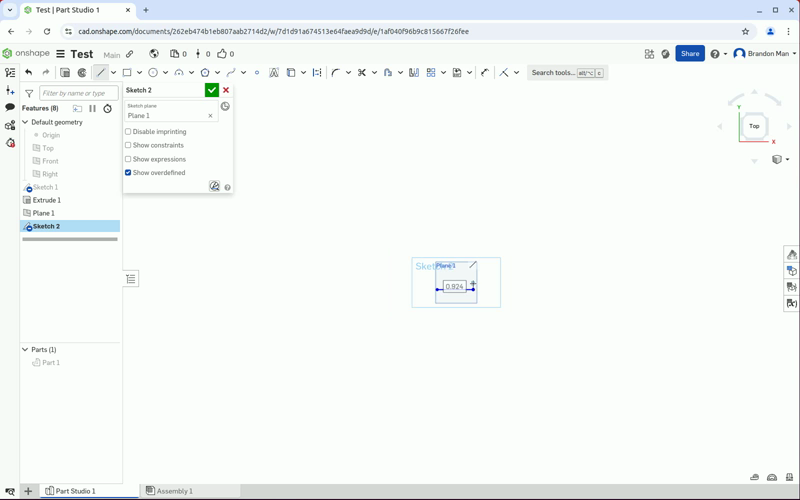
scroll(-6)
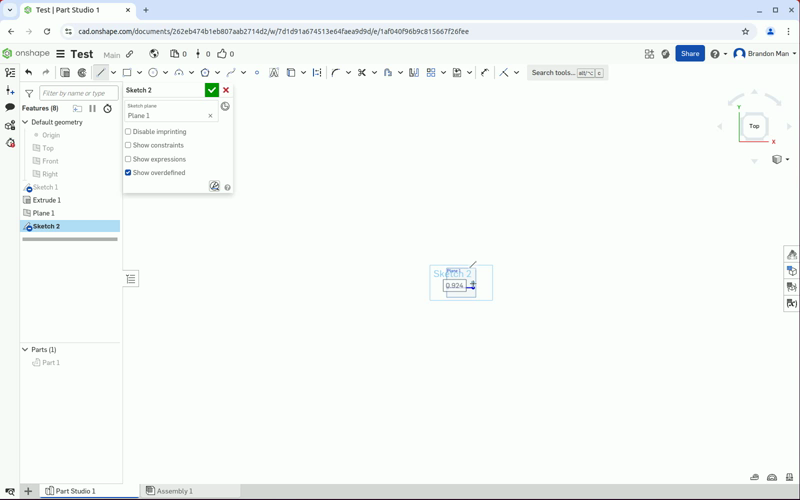
key_up(shift)
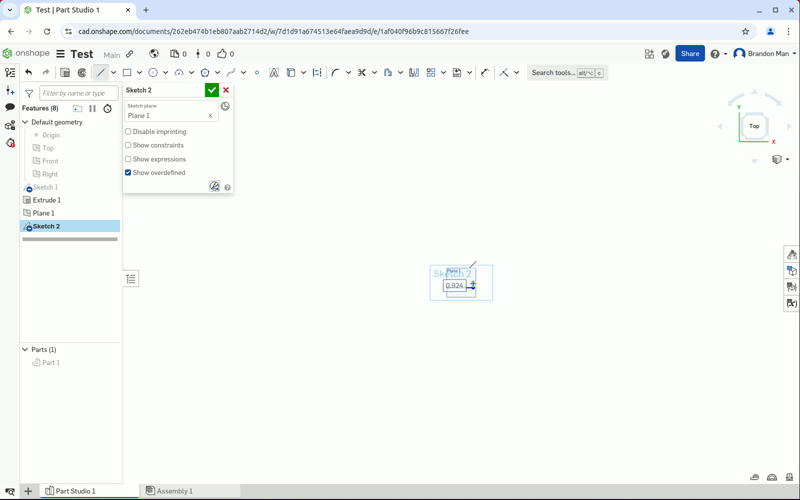
key_down(shift)
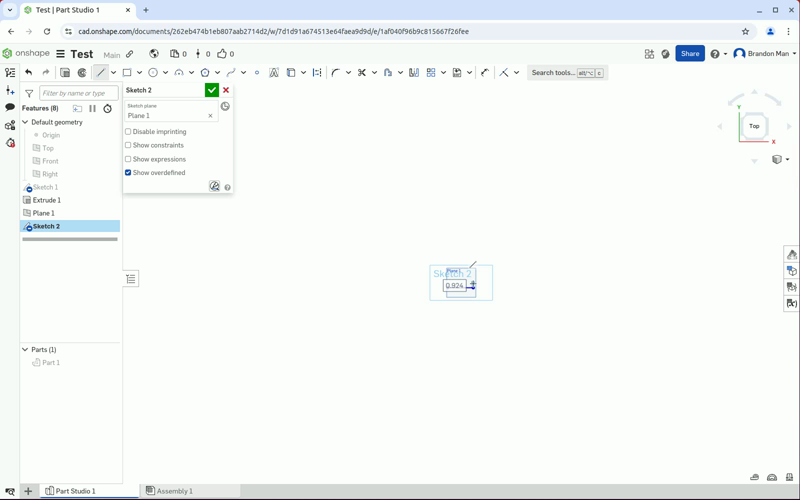
mouse_move(503, 283)
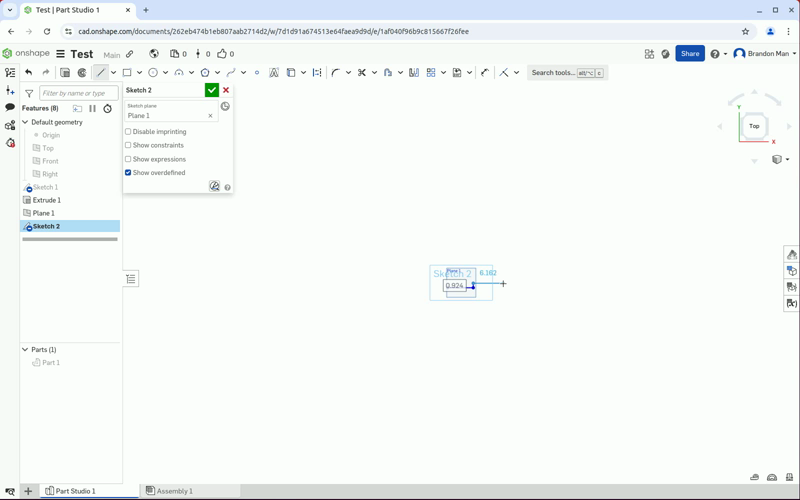
mouse_move(447, 283)
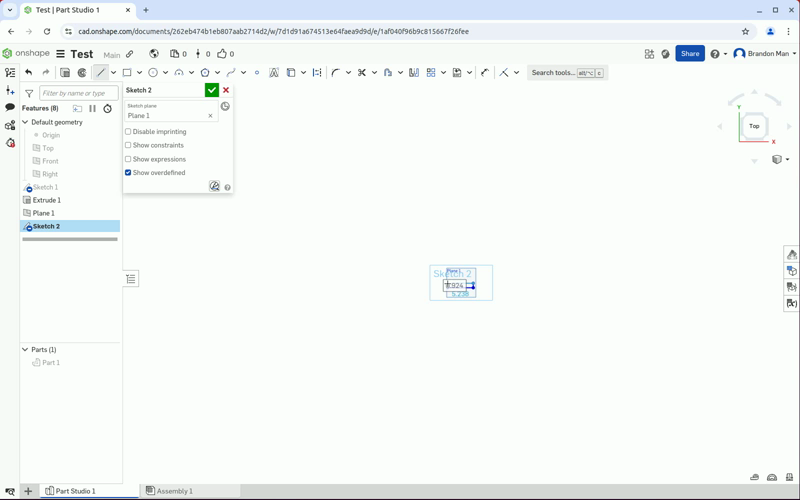
click(447, 283)
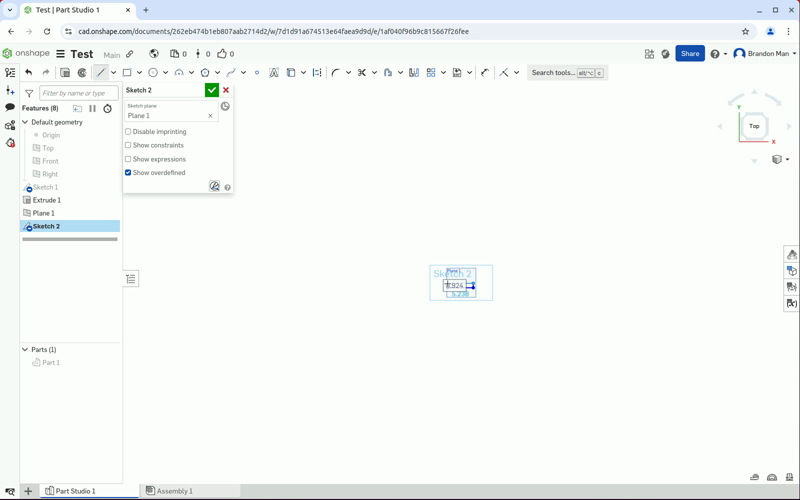
key_up(shift)
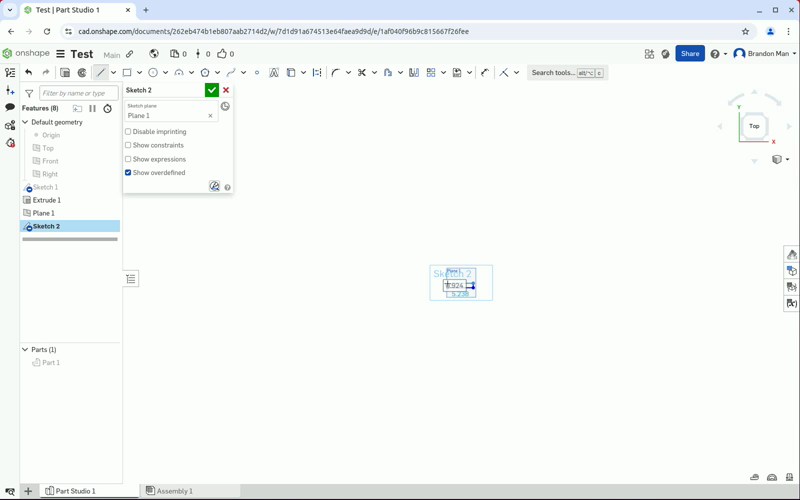
mouse_move(477, 283)
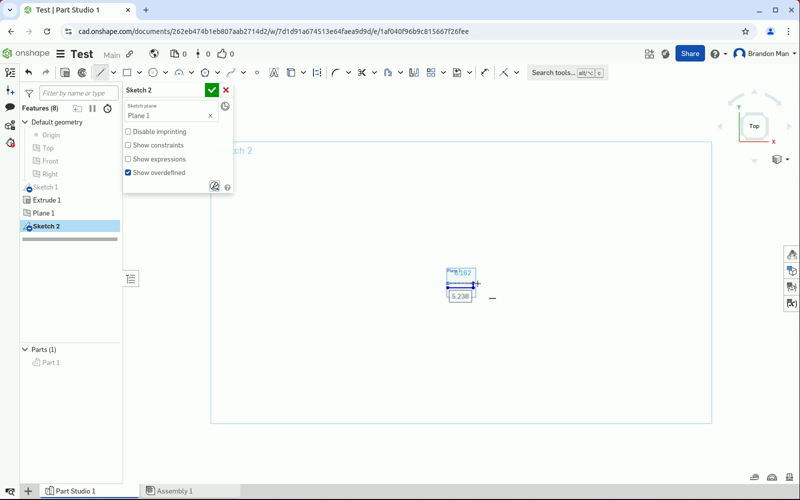
key_down(shift)
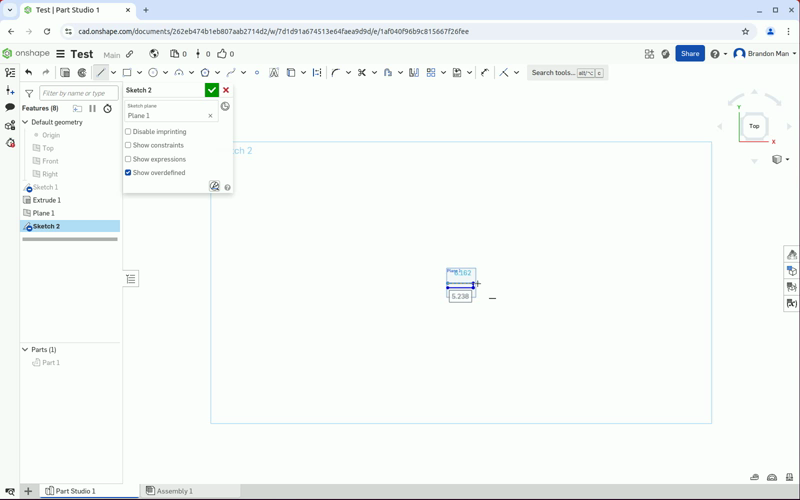
mouse_move(447, 287)
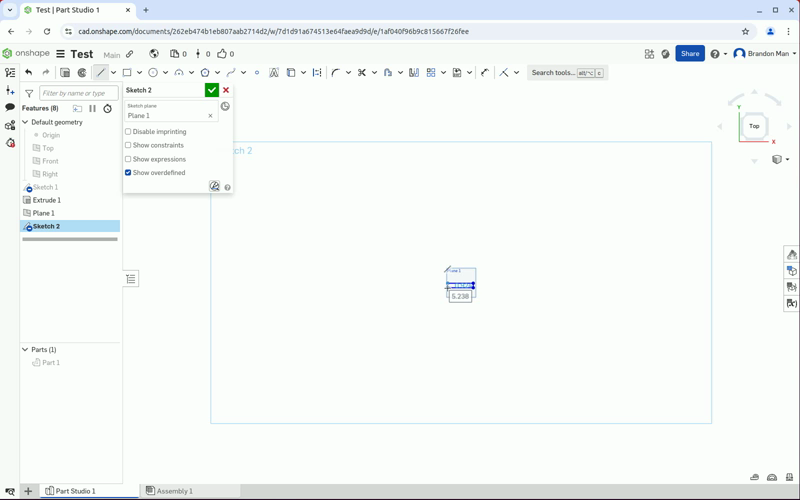
scroll(6)
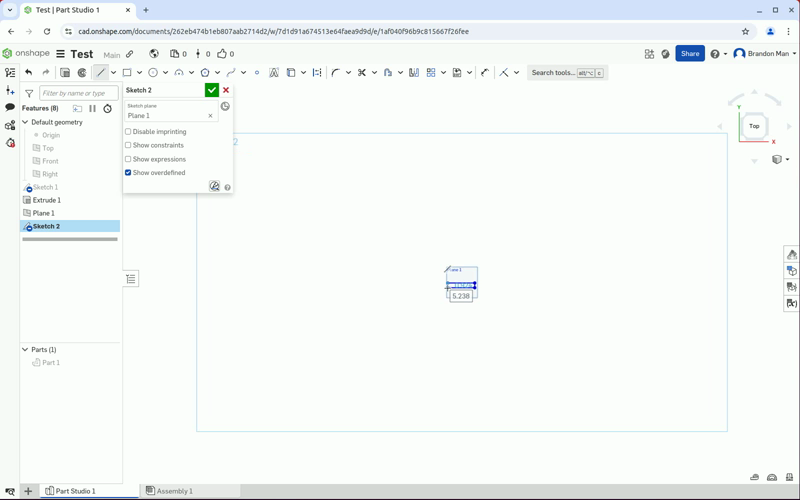
scroll(6)
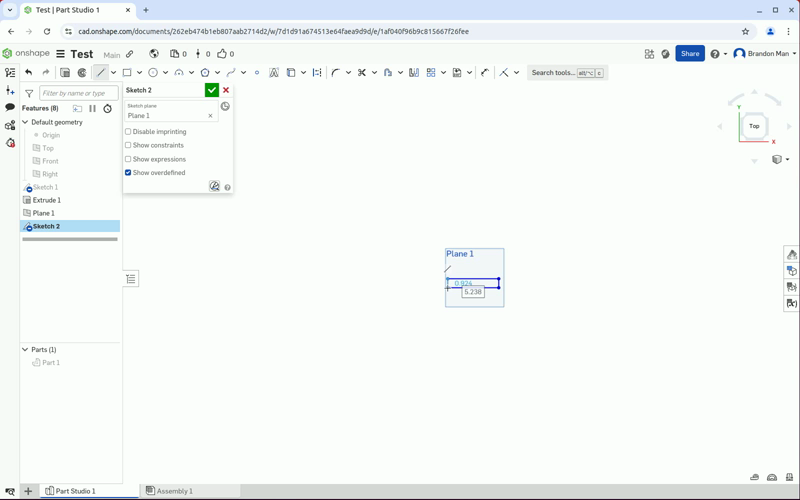
scroll(6)
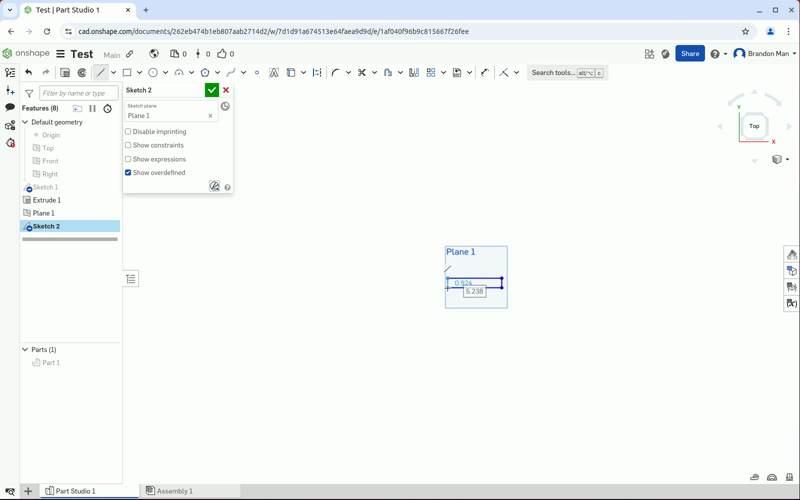
scroll(6)
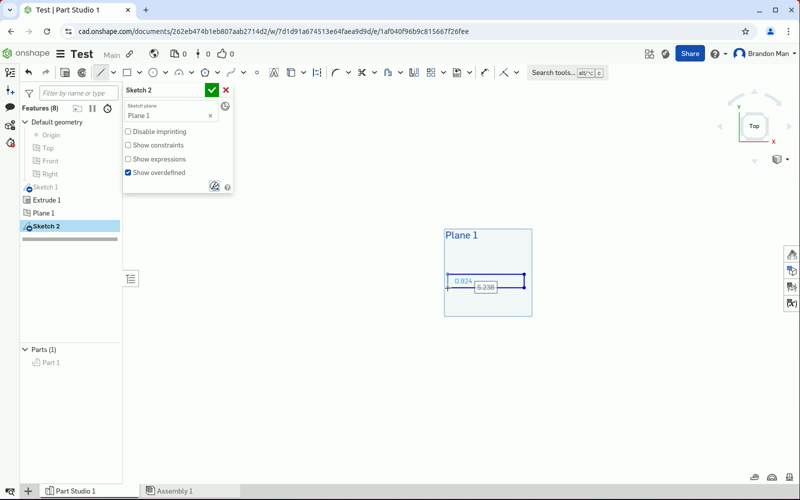
scroll(6)
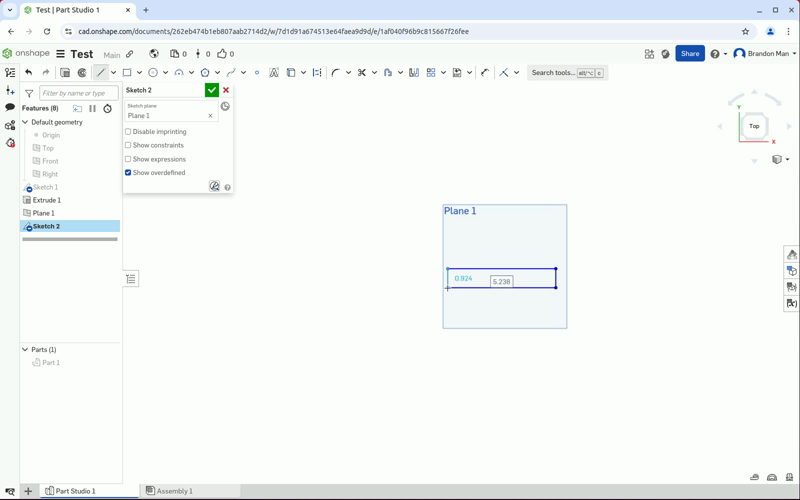
scroll(6)
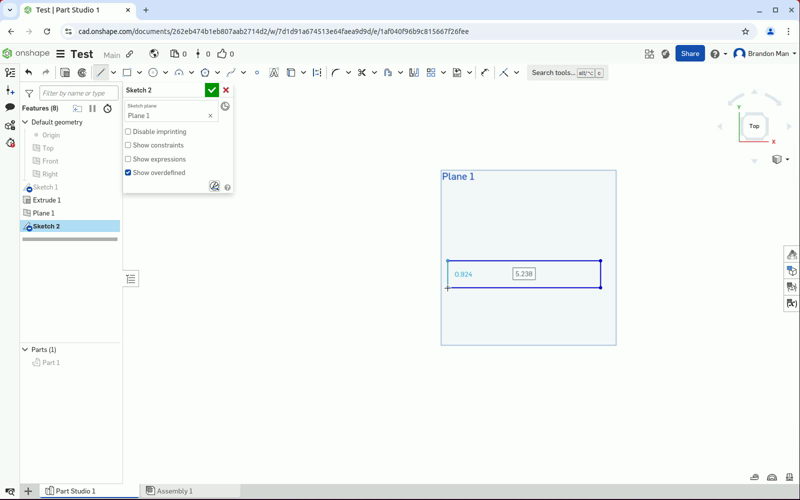
scroll(6)
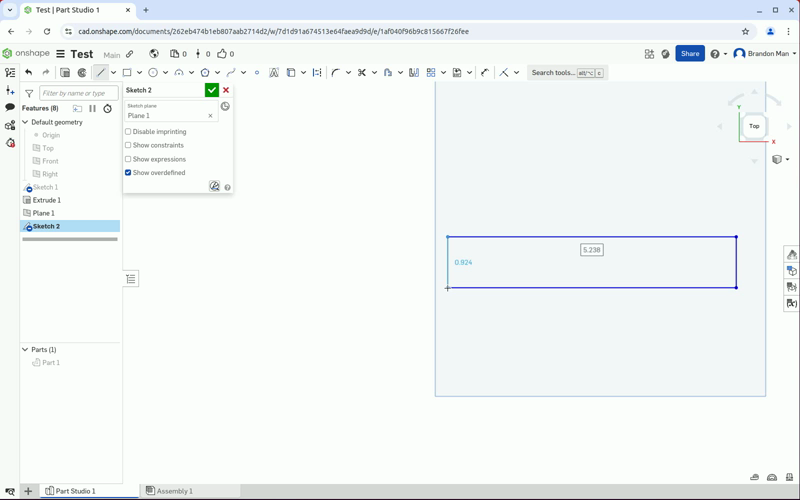
key_up(shift)
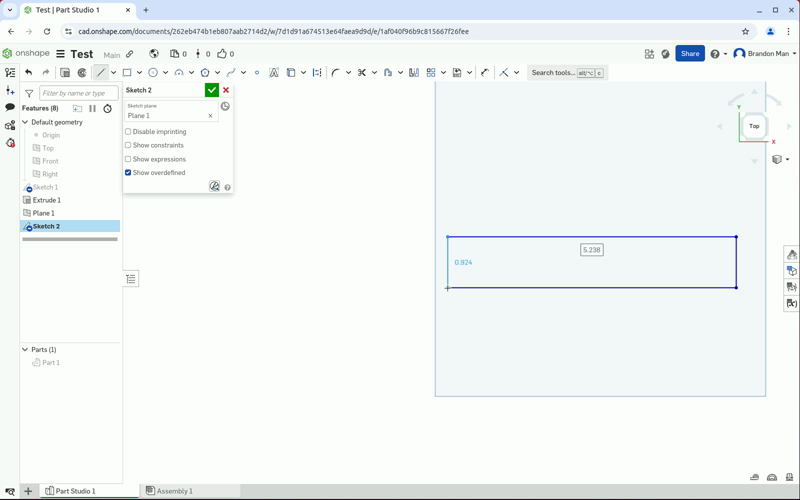
click(447, 287)
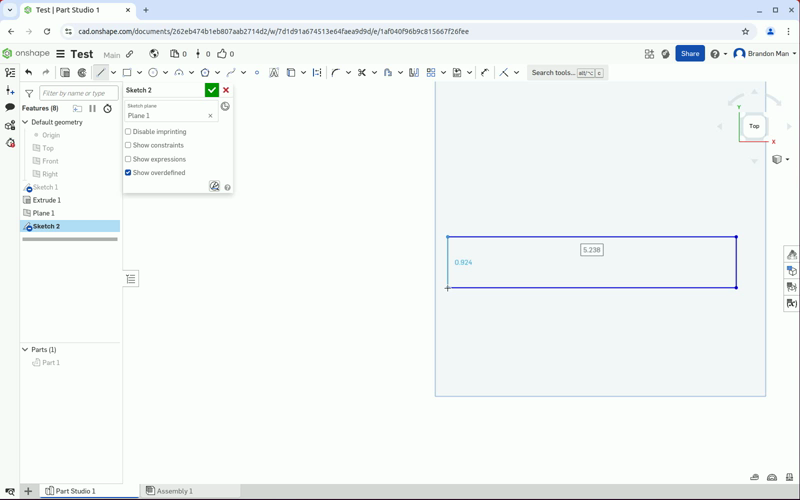
scroll(-6)
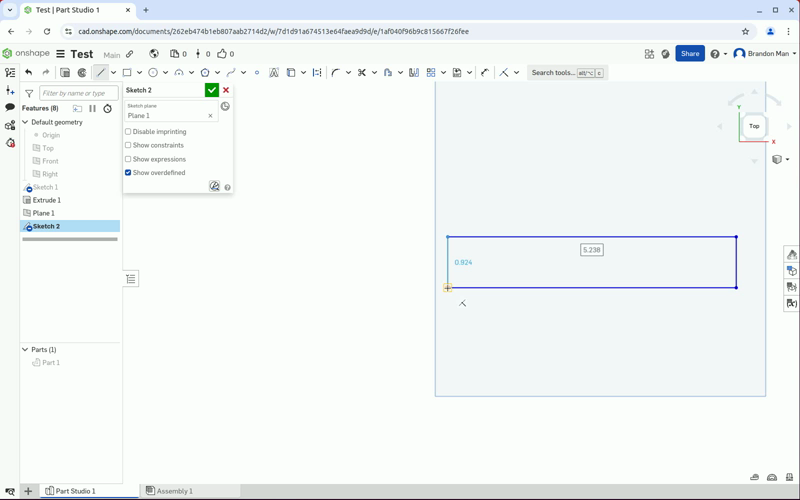
scroll(-6)
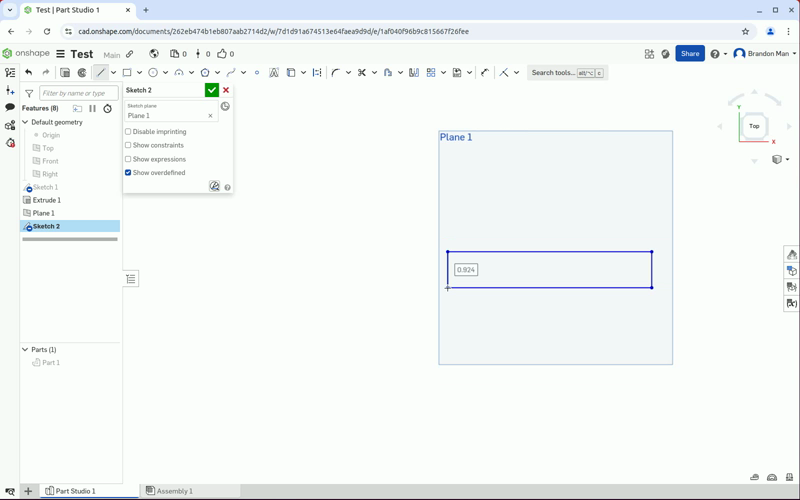
scroll(-6)
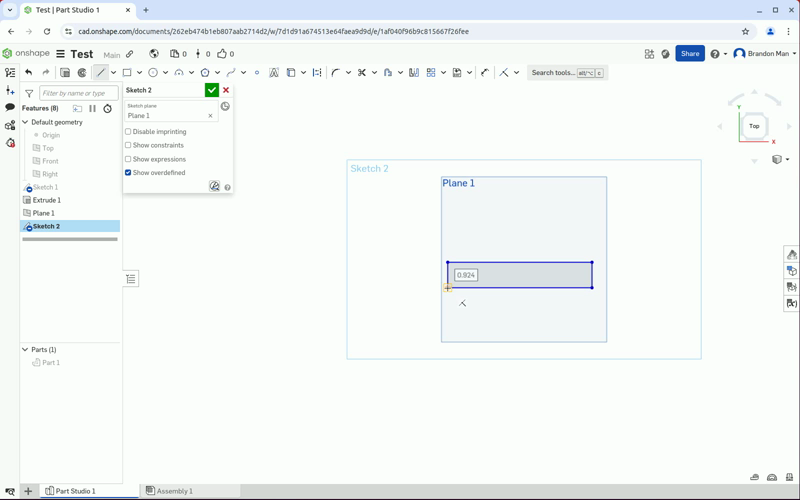
scroll(-6)
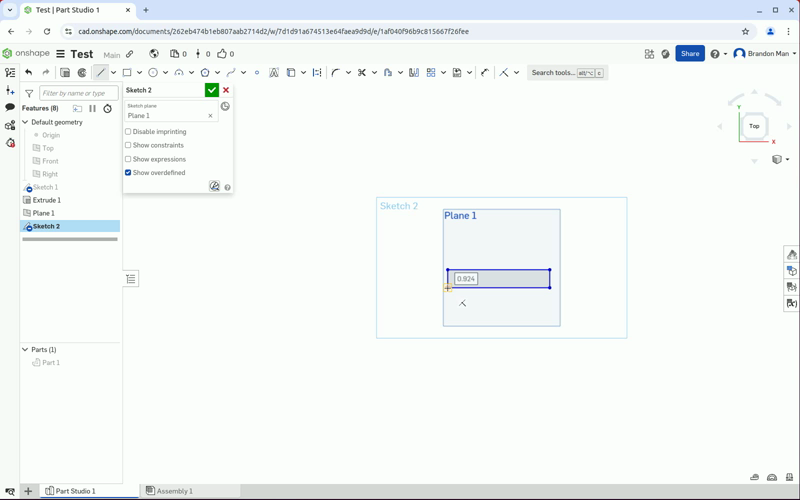
scroll(-6)
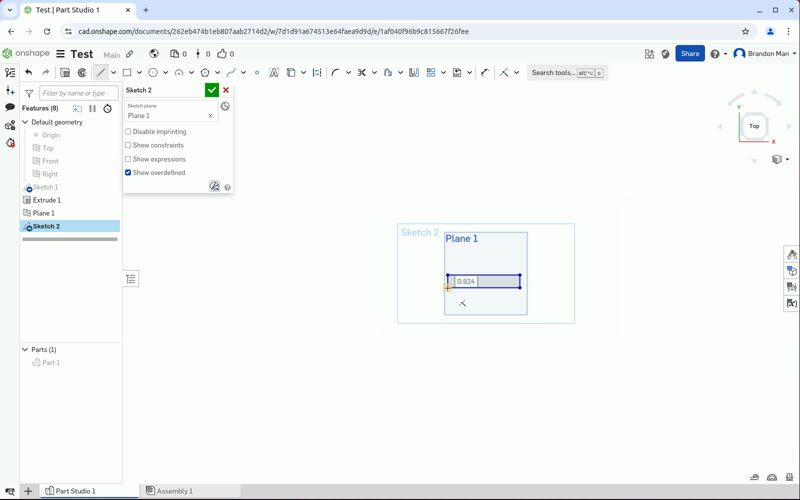
scroll(-6)
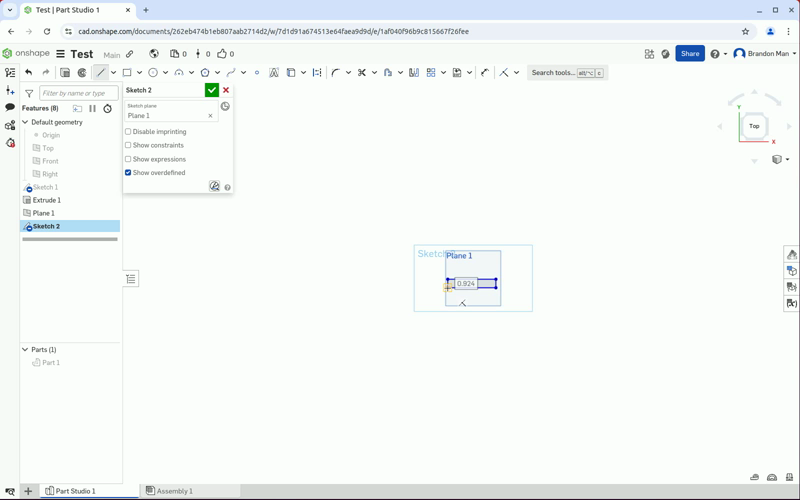
scroll(-6)
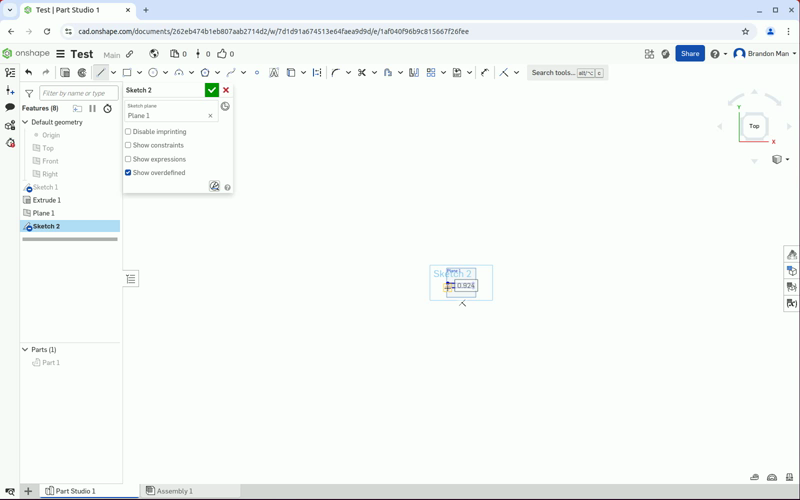
key(esc)
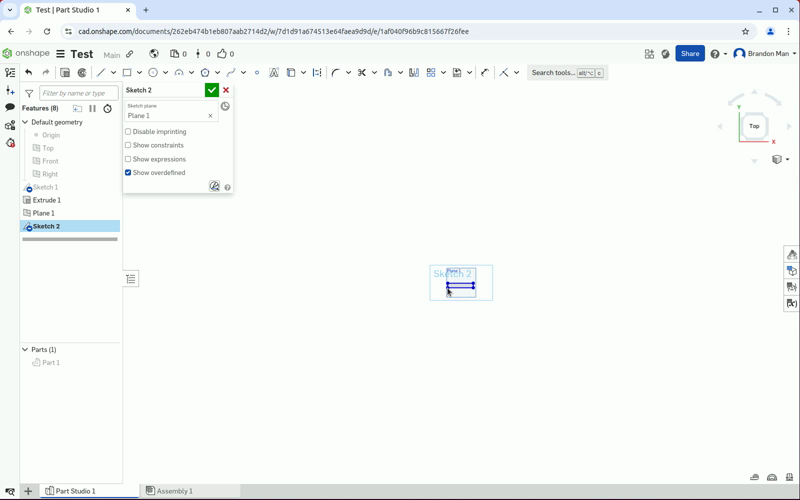
mouse_move(470, 284)
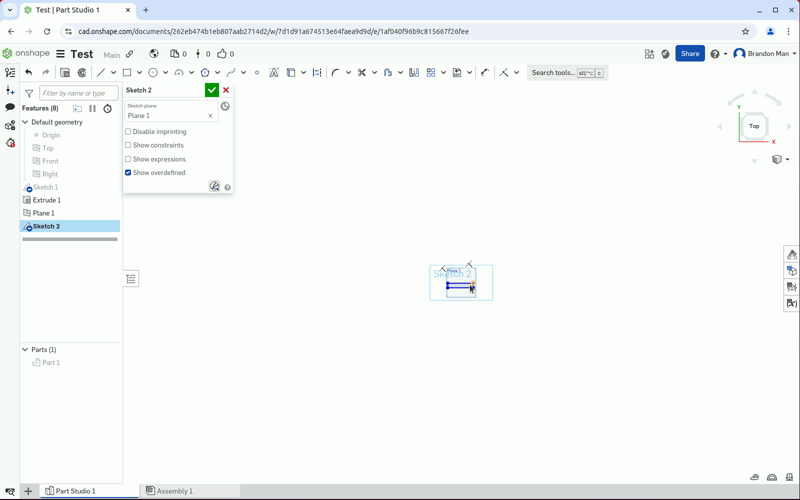
scroll(6)
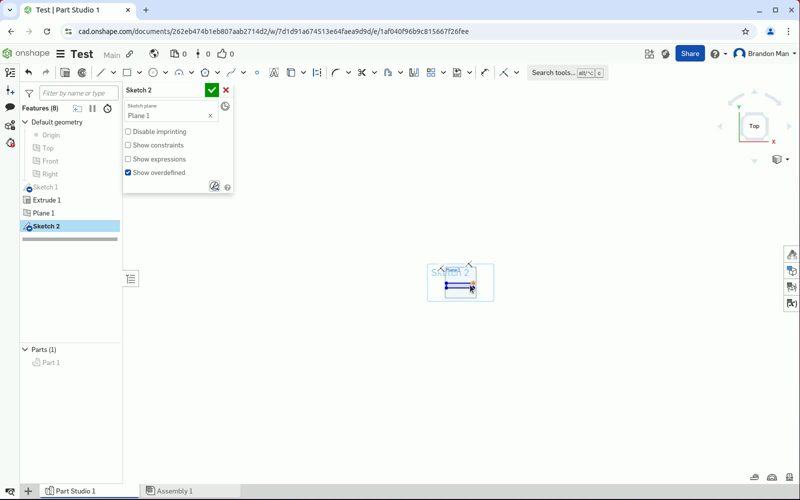
scroll(6)
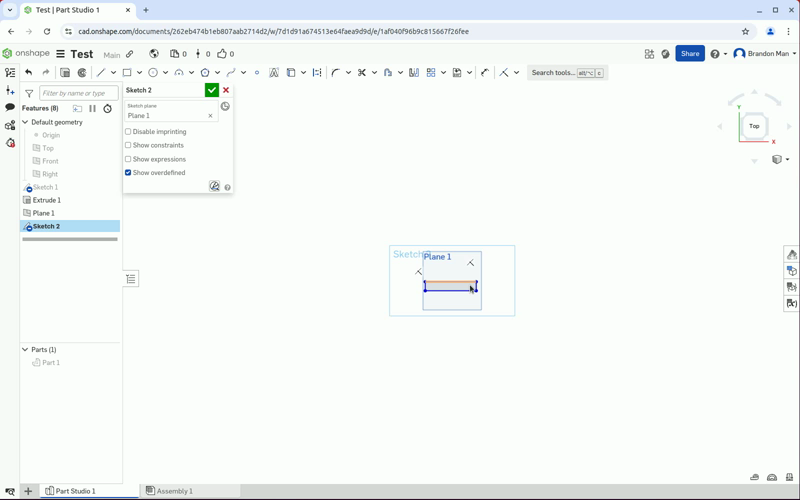
scroll(6)
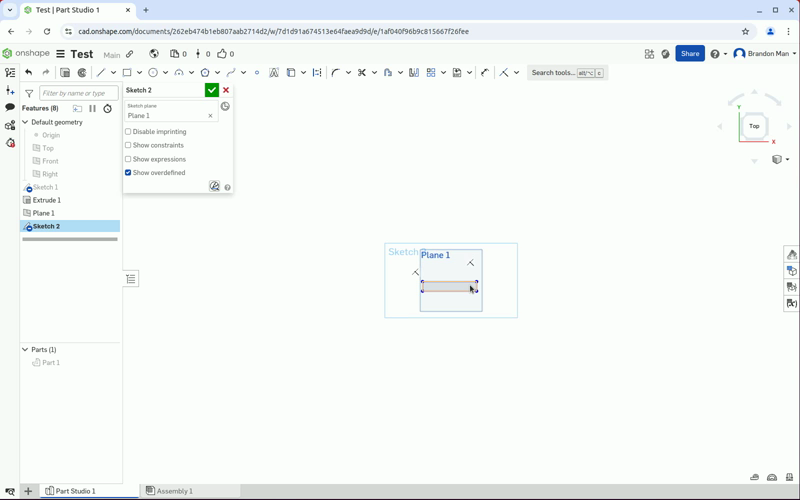
scroll(6)
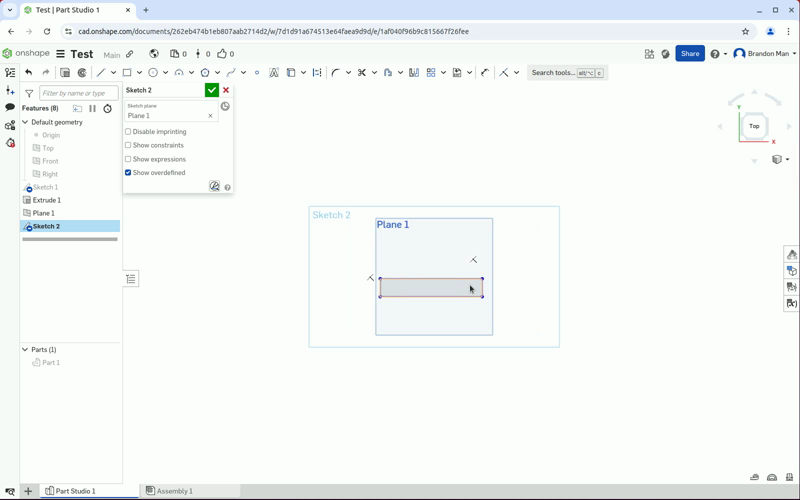
scroll(6)
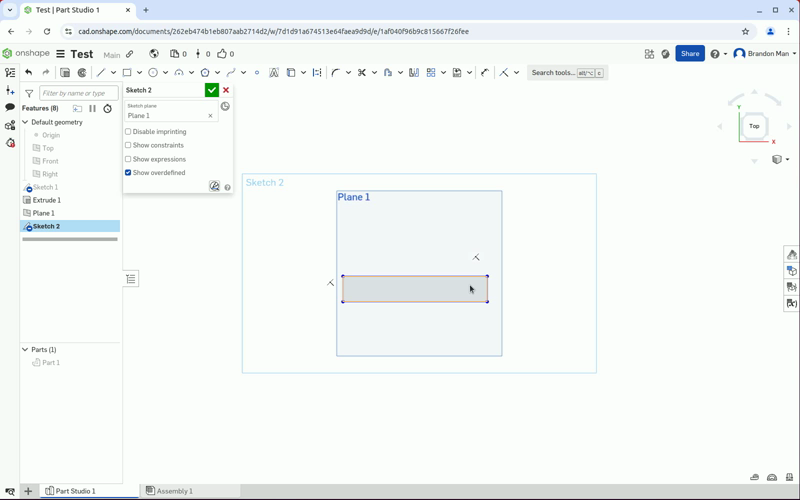
scroll(6)
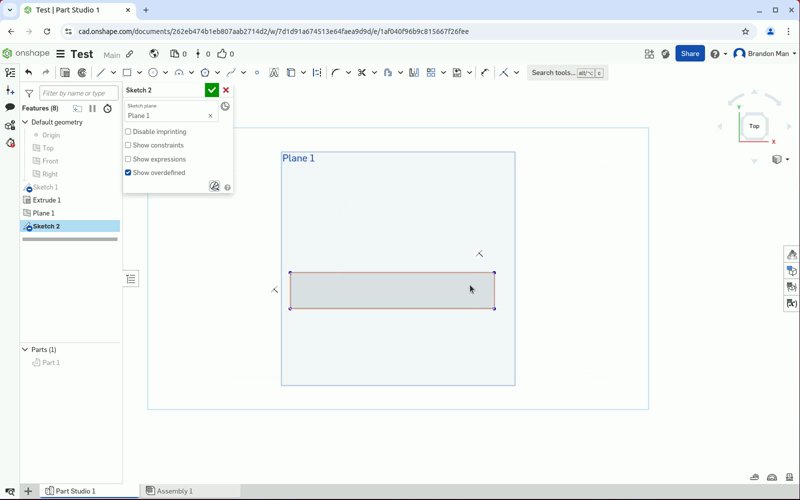
scroll(6)
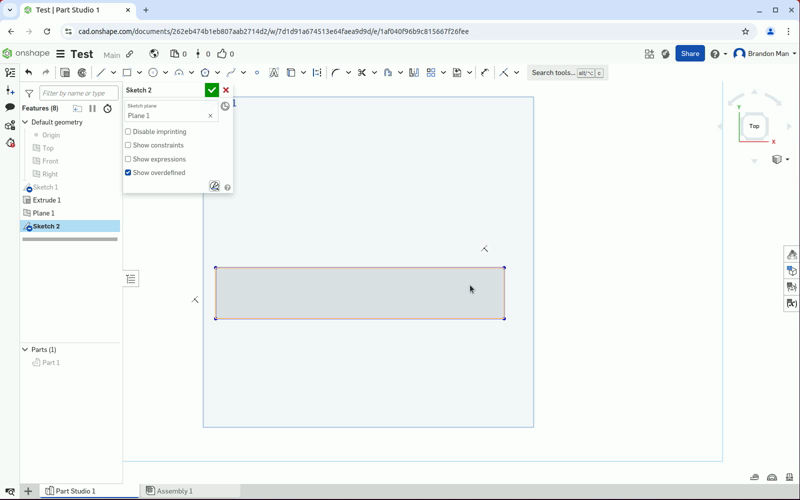
click(470, 284)
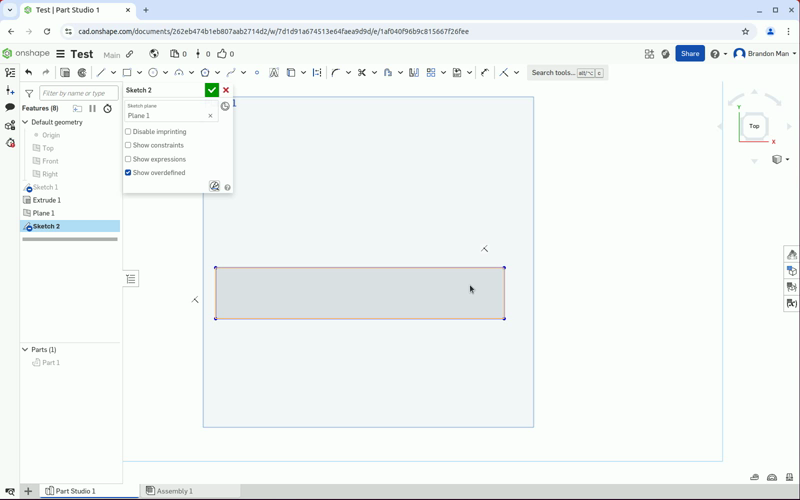
scroll(-6)
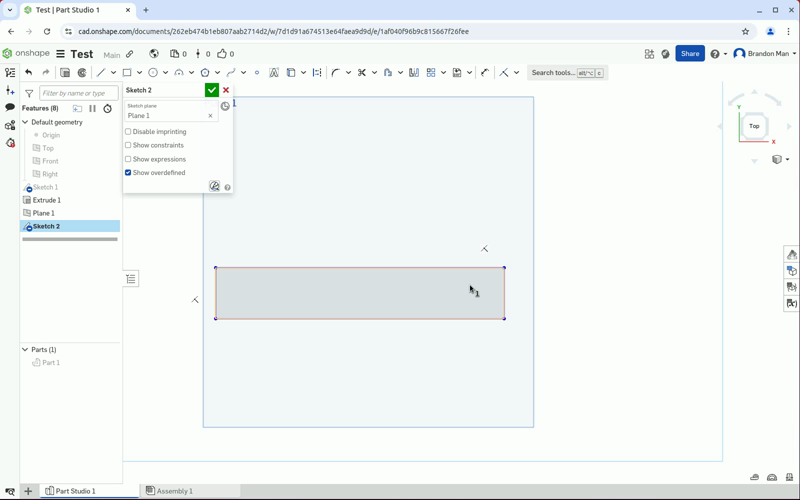
scroll(-6)
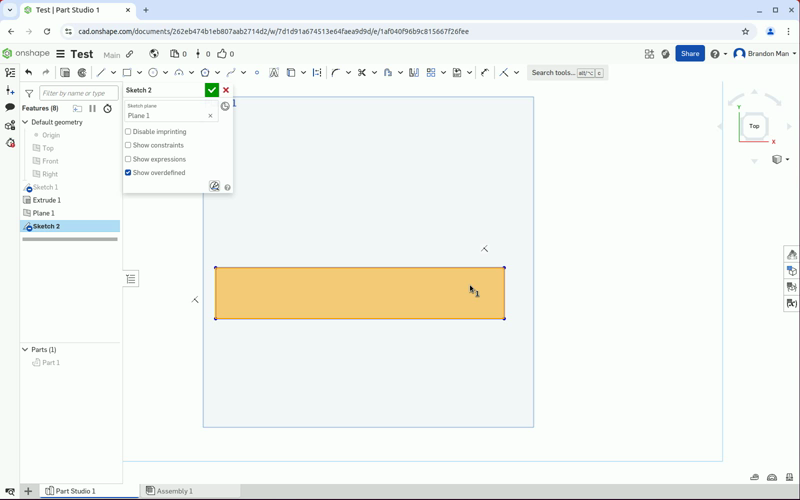
scroll(-6)
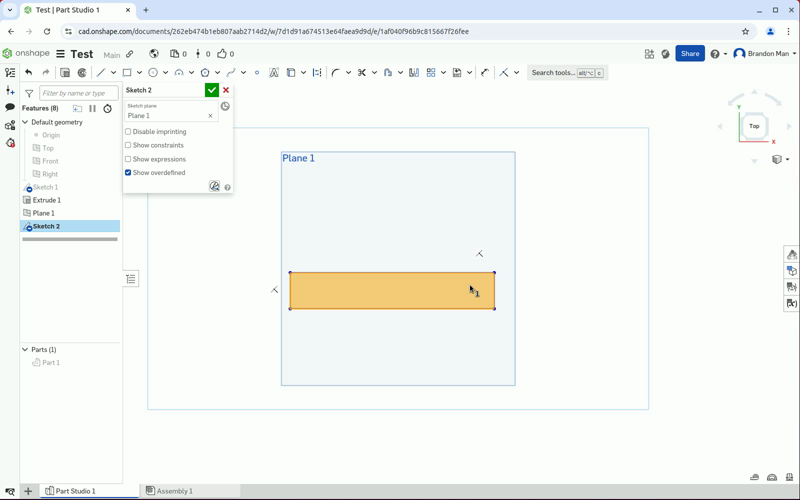
scroll(-6)
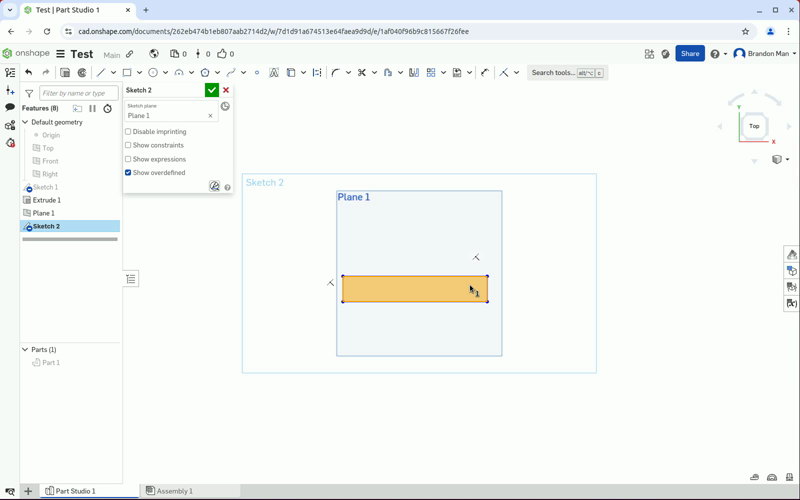
scroll(-6)
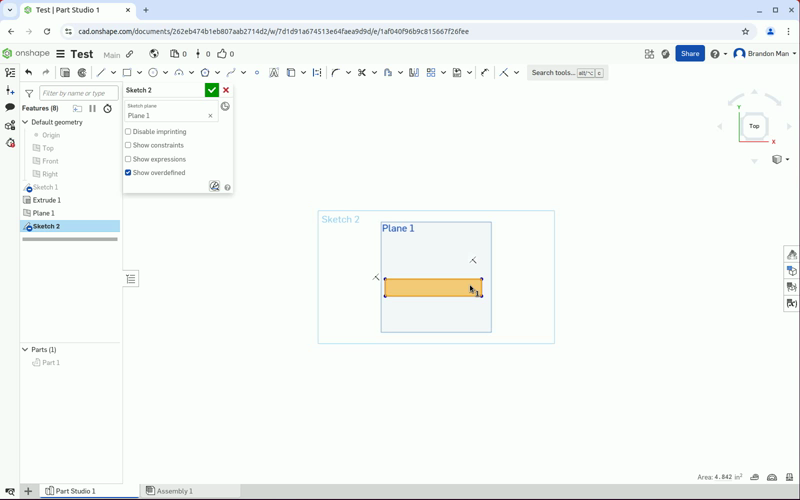
scroll(-6)
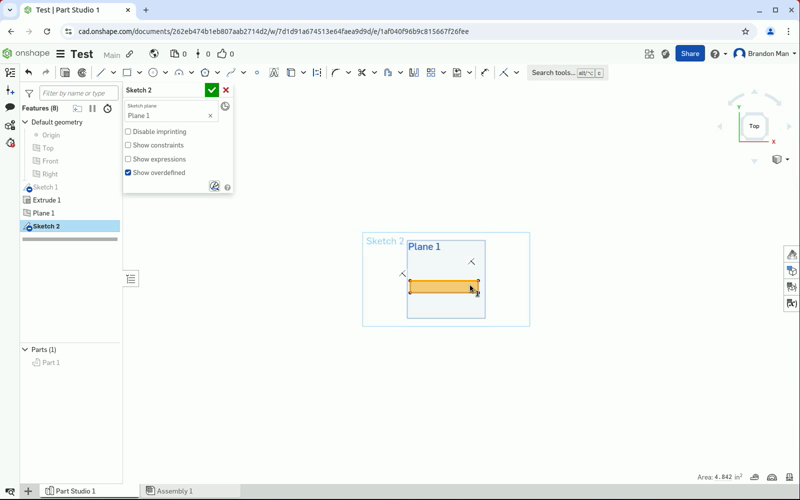
scroll(-6)
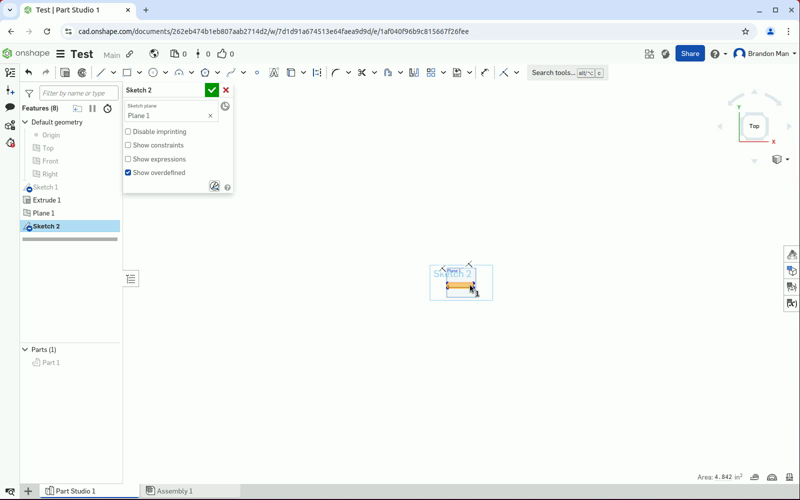
mouse_move(73, 352)
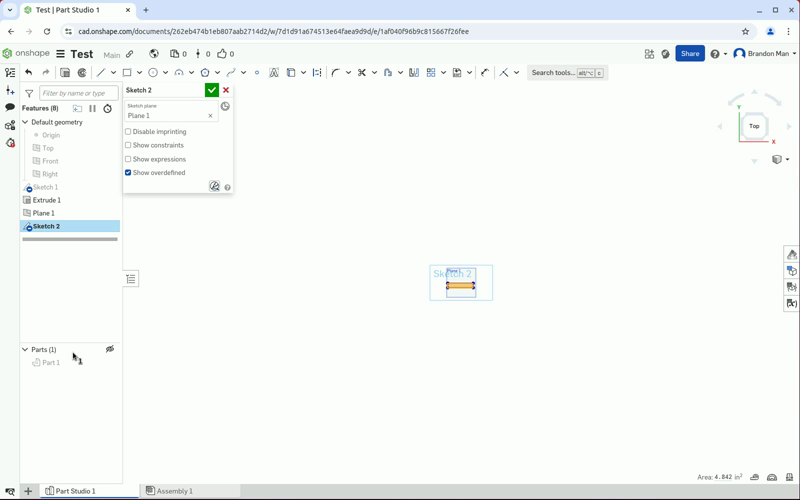
key(shift+y)
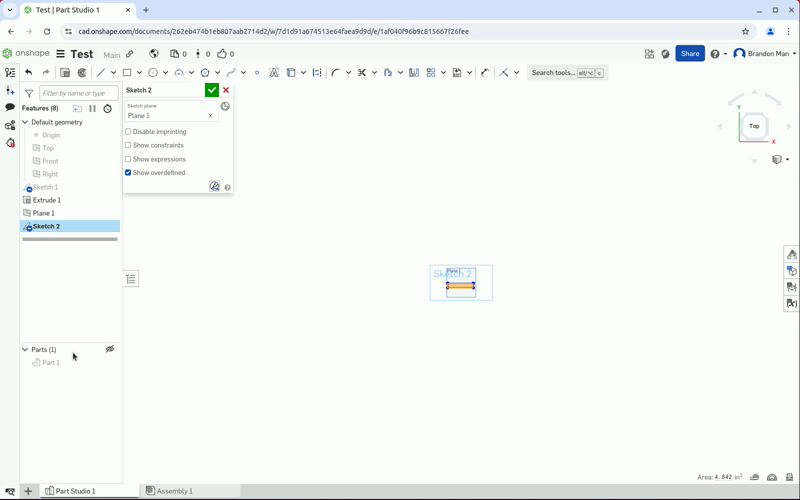
key(shift+e)
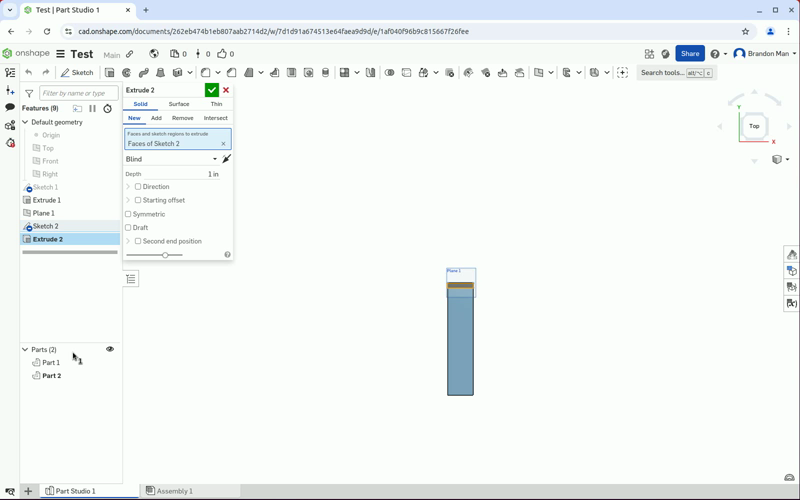
mouse_move(143, 106)
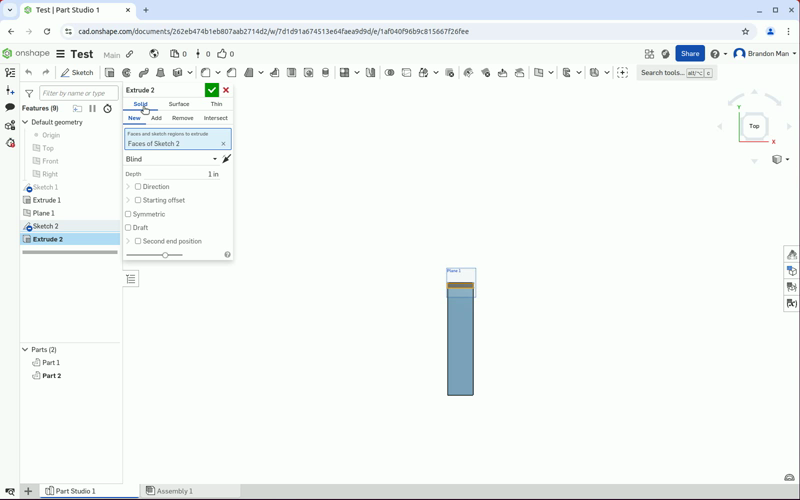
click(143, 106)
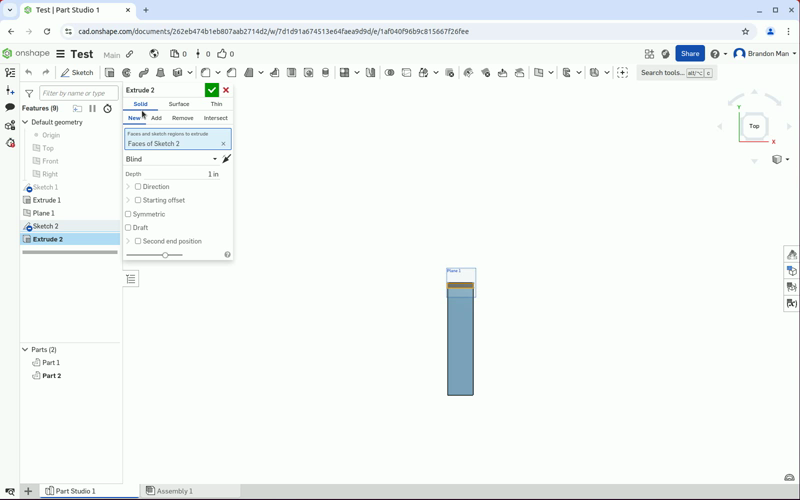
mouse_move(137, 120)
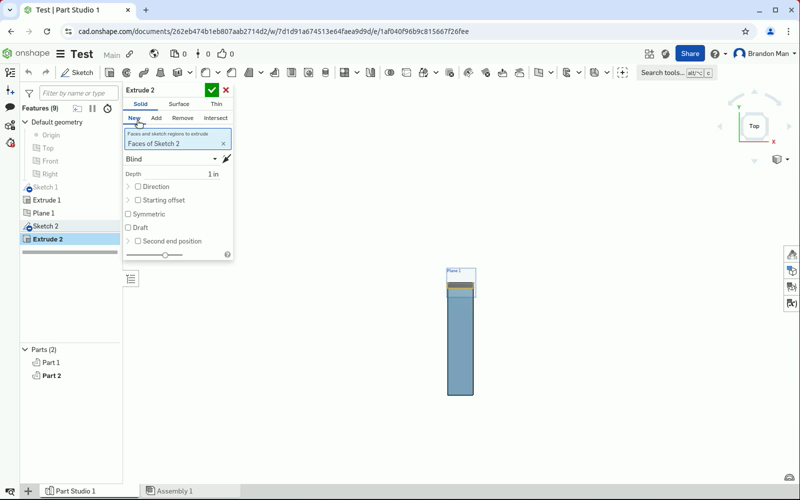
click(137, 120)
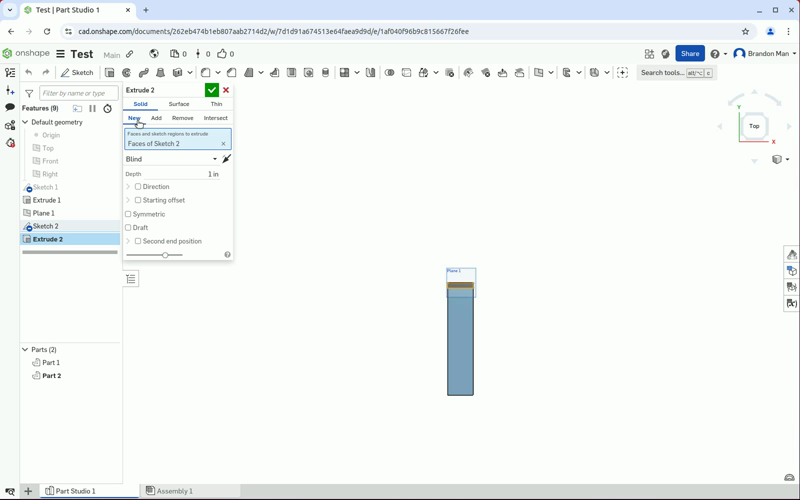
key(tab, 4)
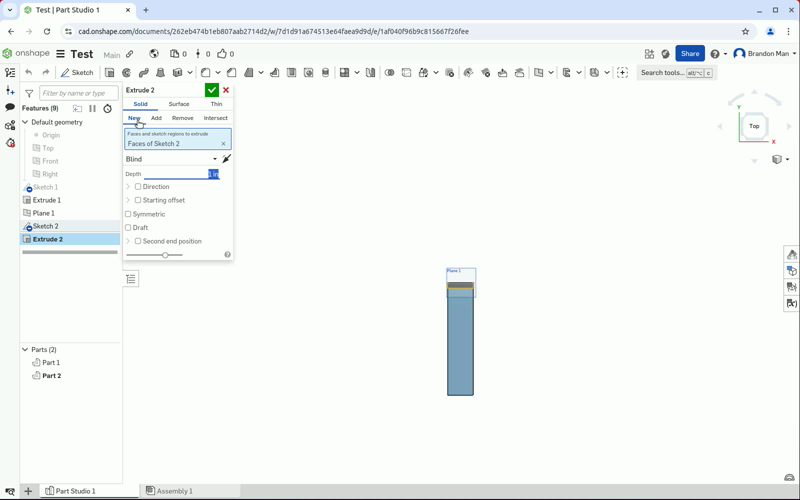
text(10.11)
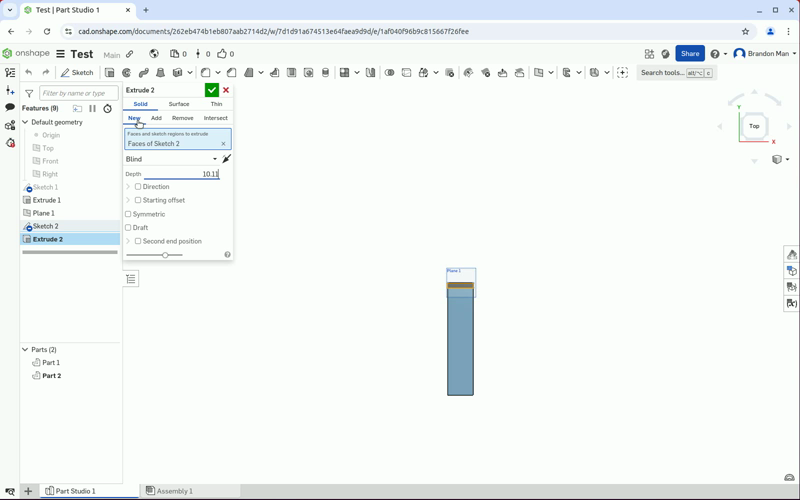
key(enter)
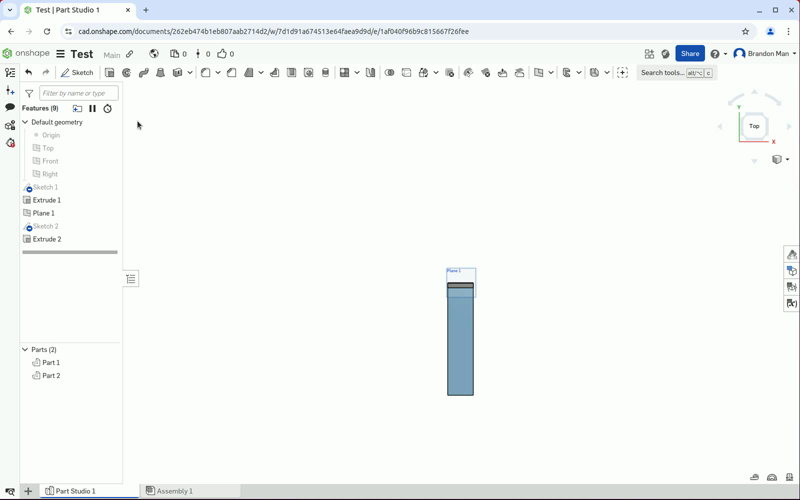
key(shift+h)
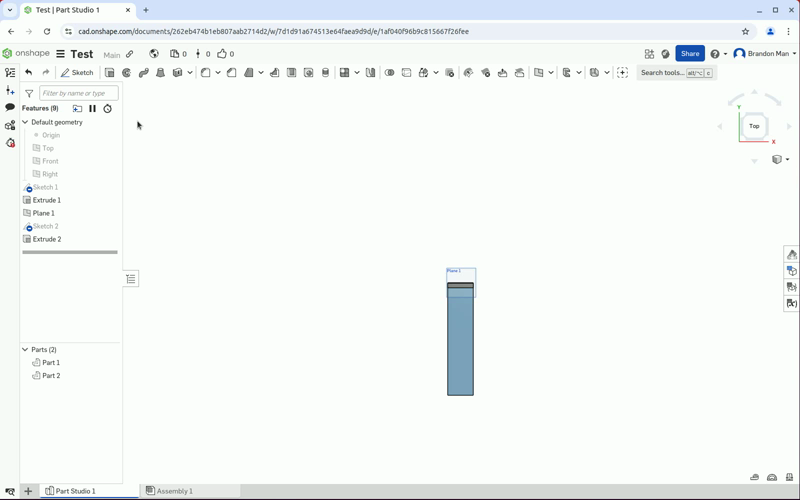
key(shift+h)
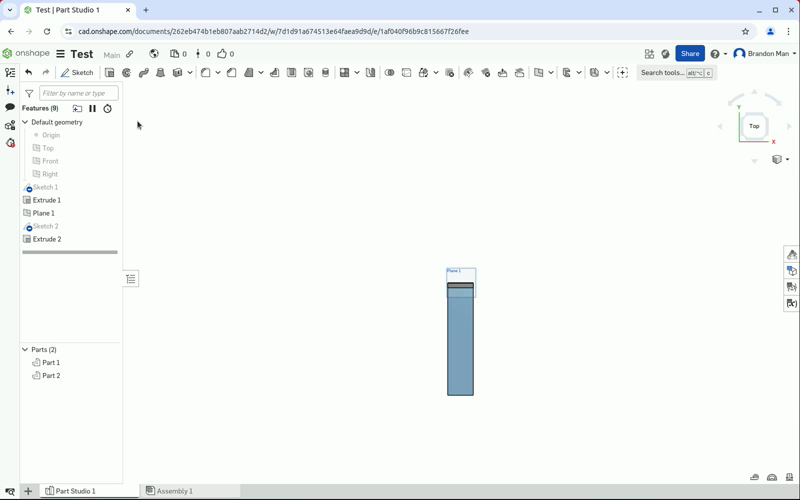
mouse_move(73, 189)
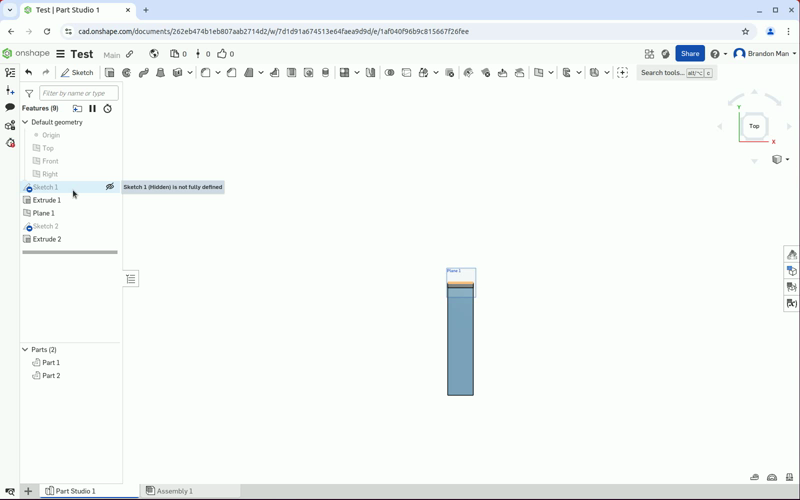
click(73, 189)
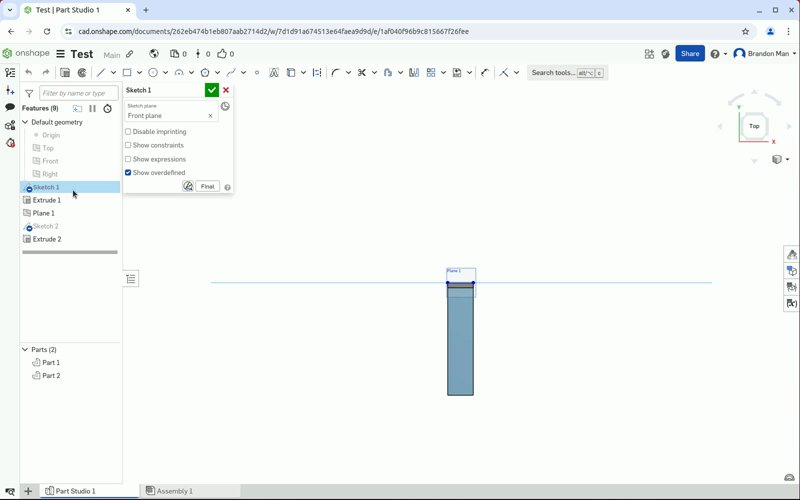
mouse_move(229, 92)
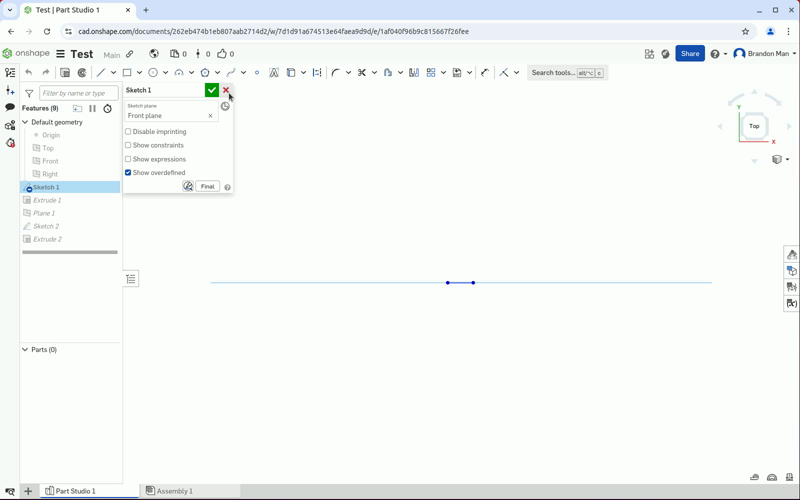
click(229, 92)
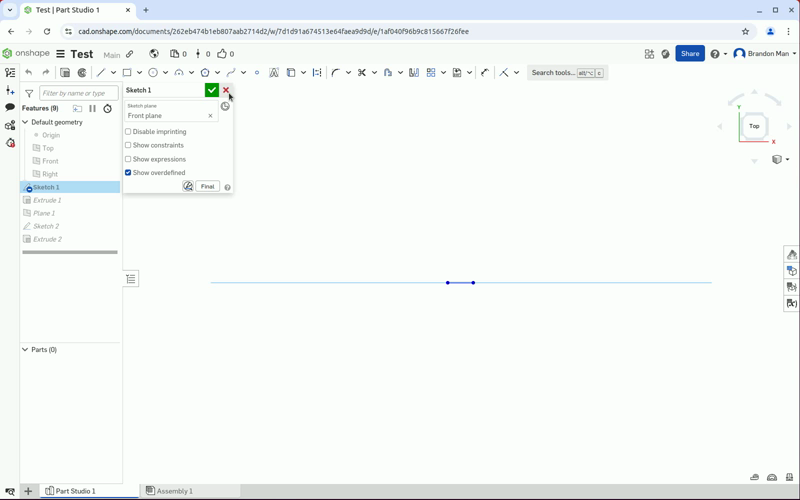
key(shift+s)
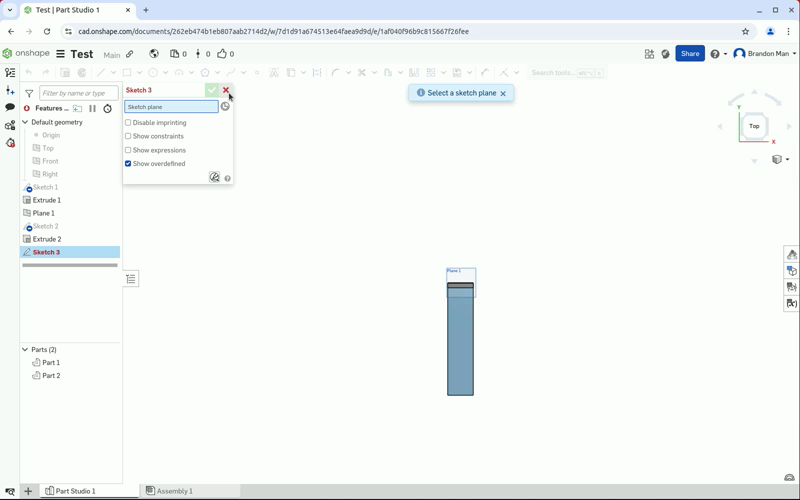
mouse_move(73, 215)
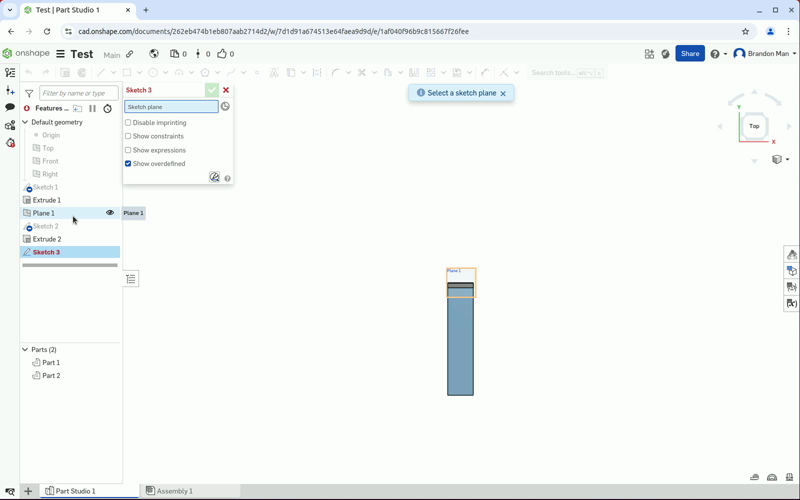
click(73, 215)
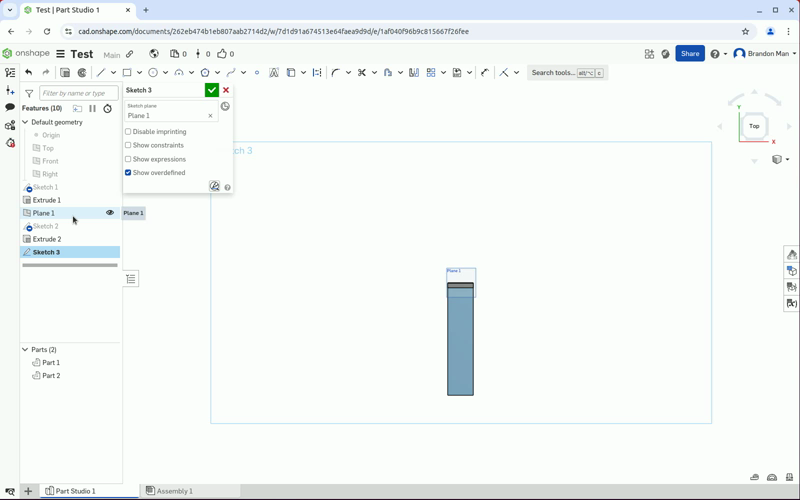
mouse_move(73, 352)
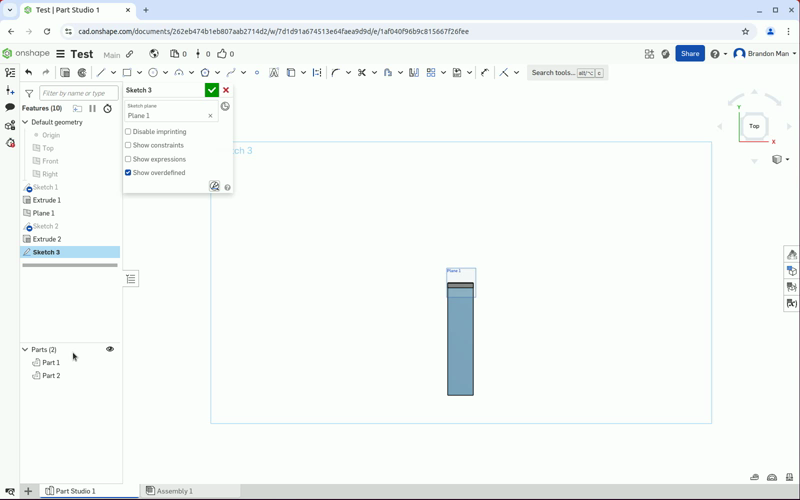
key(y)
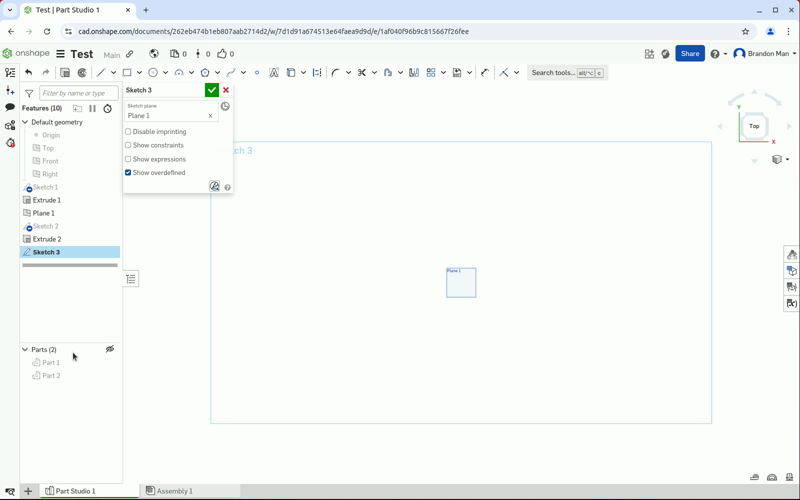
key(a)
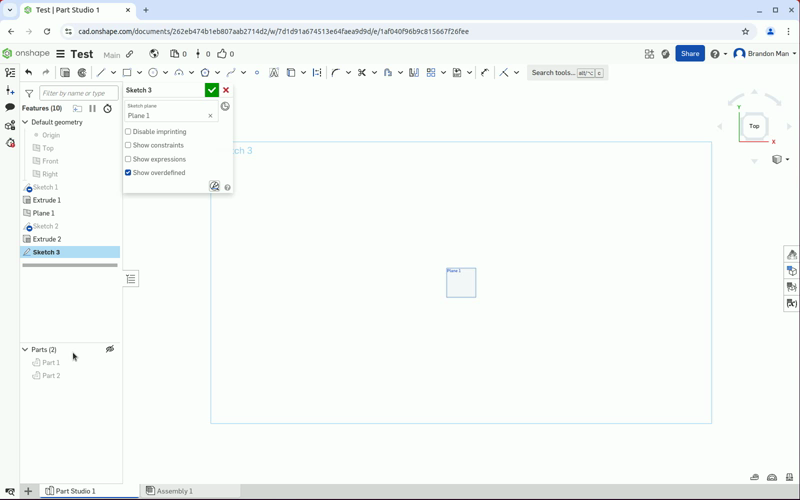
key_down(shift)
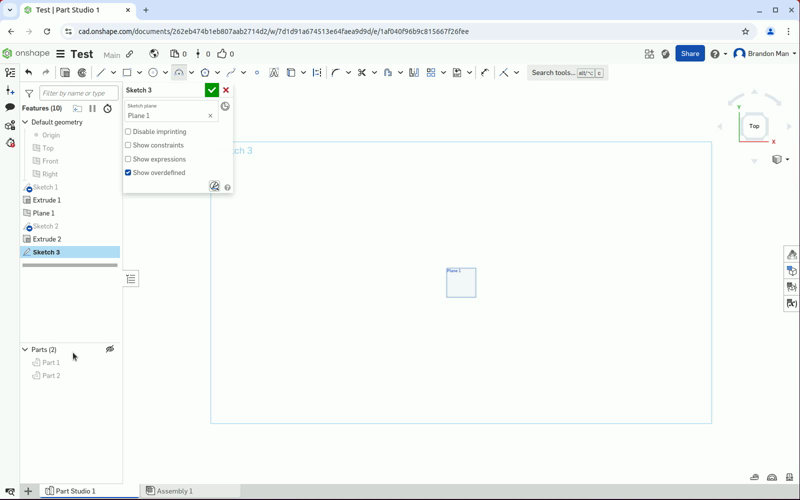
mouse_move(459, 362)
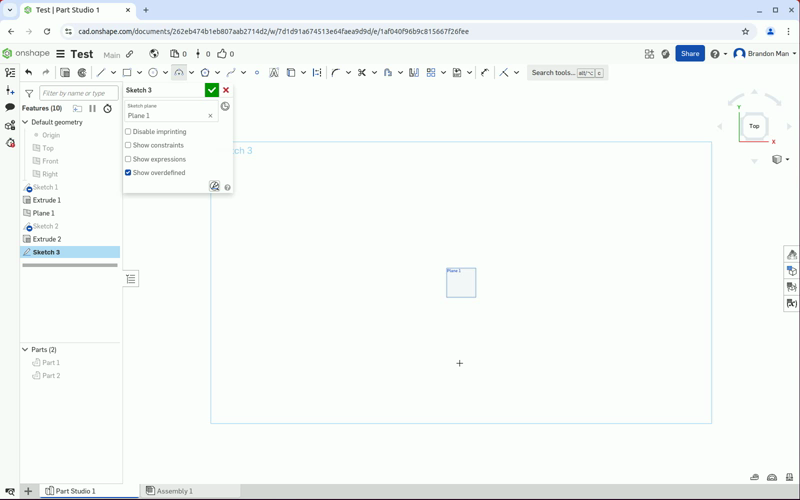
click(459, 362)
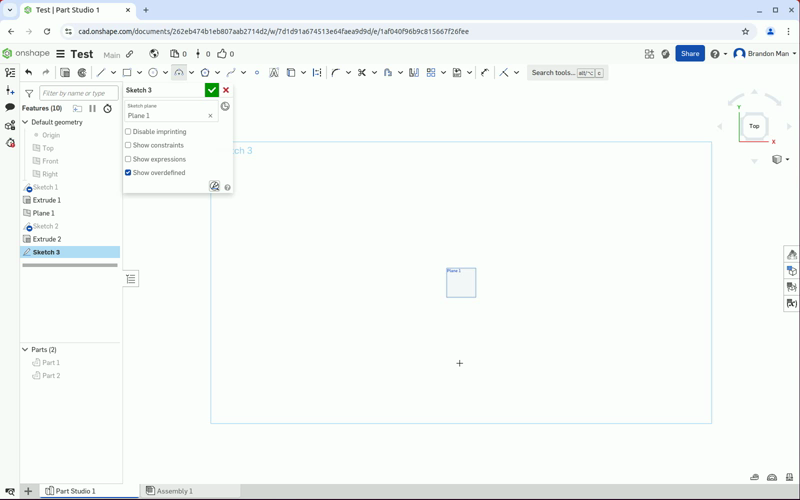
key_up(shift)
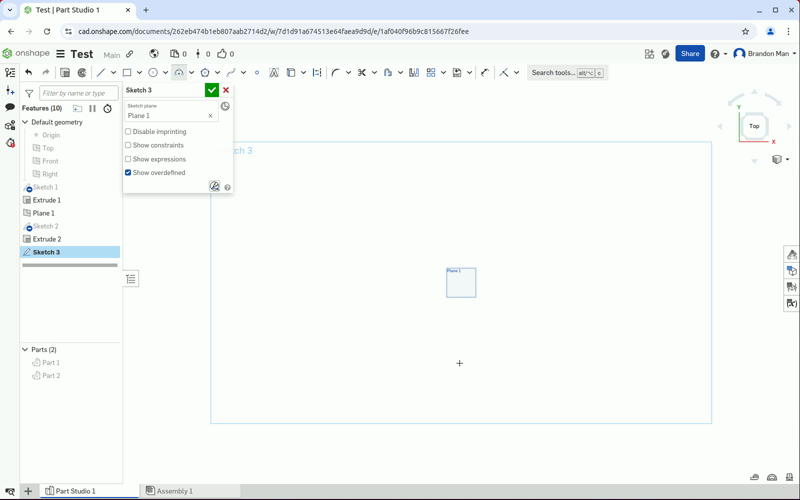
key_down(shift)
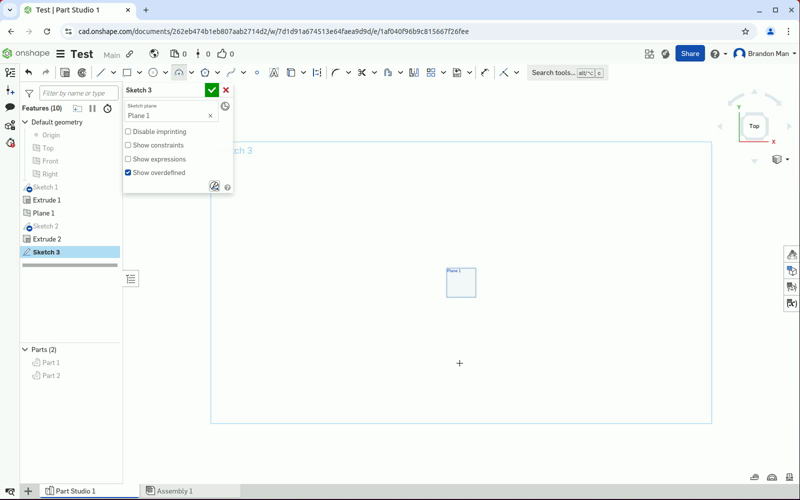
mouse_move(463, 362)
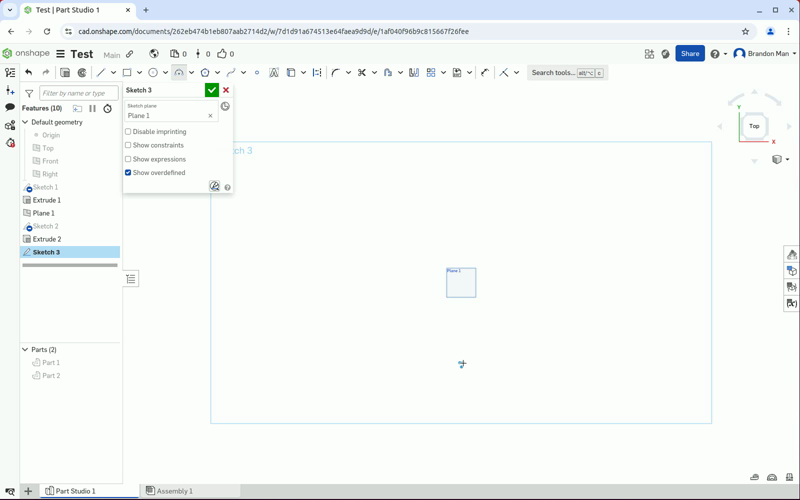
scroll(6)
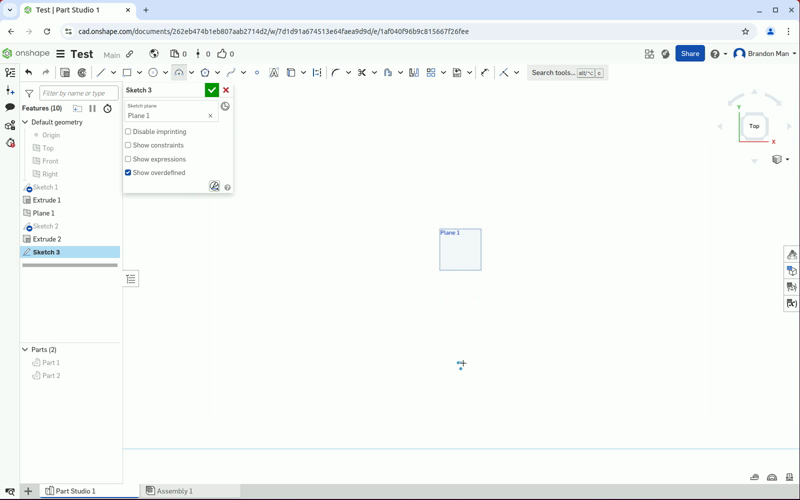
scroll(6)
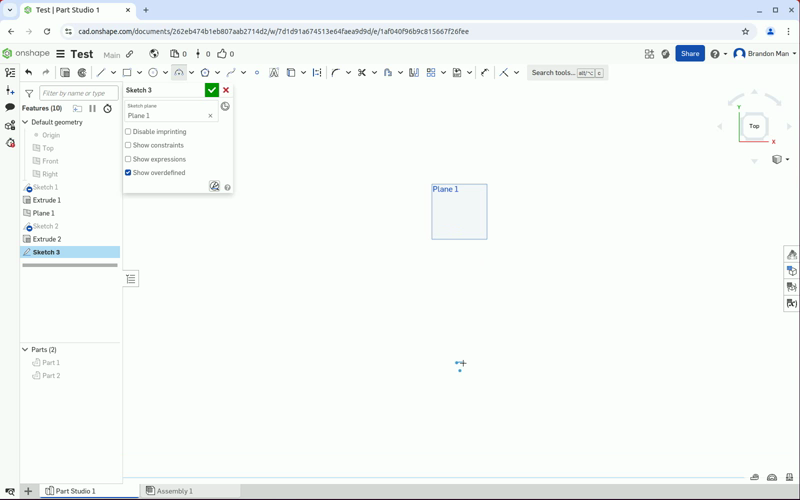
scroll(6)
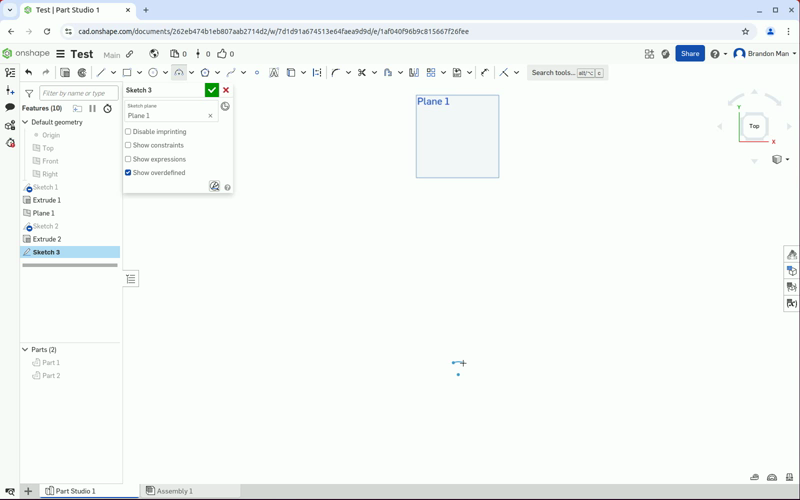
scroll(6)
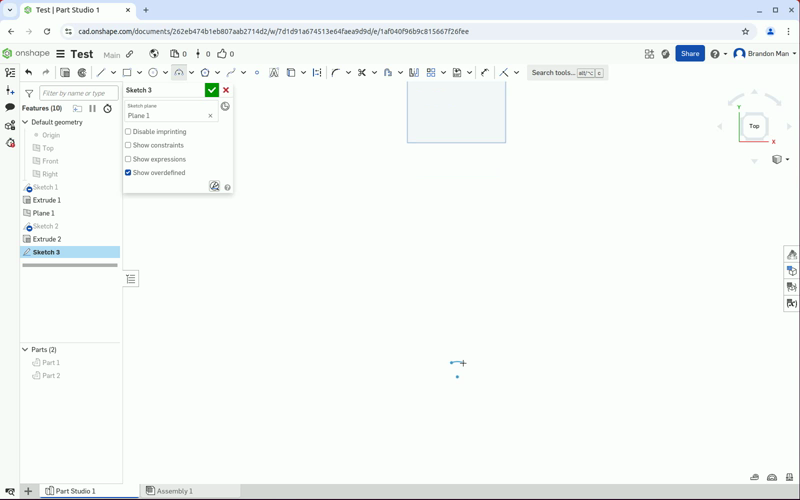
scroll(6)
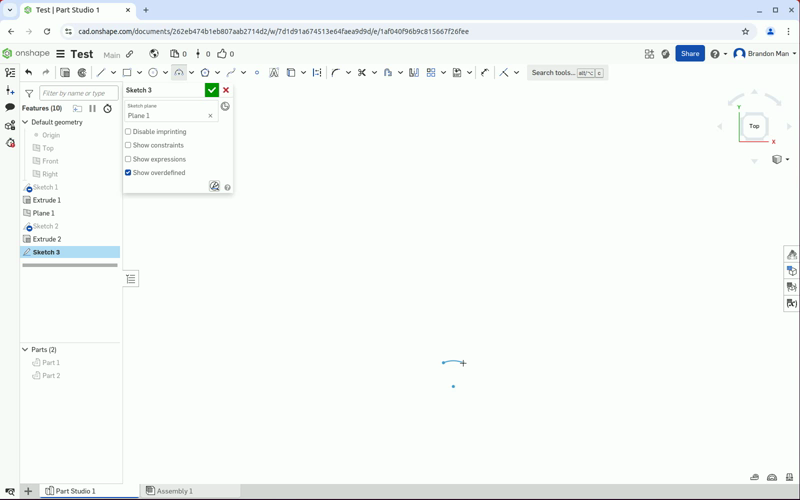
scroll(6)
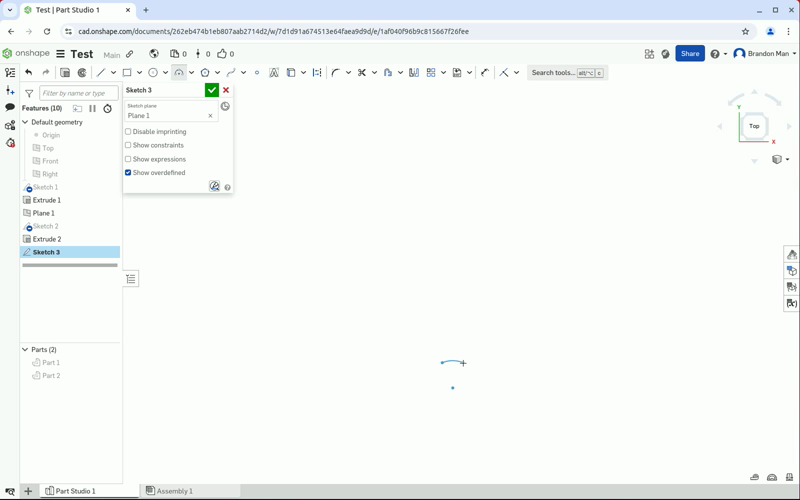
scroll(6)
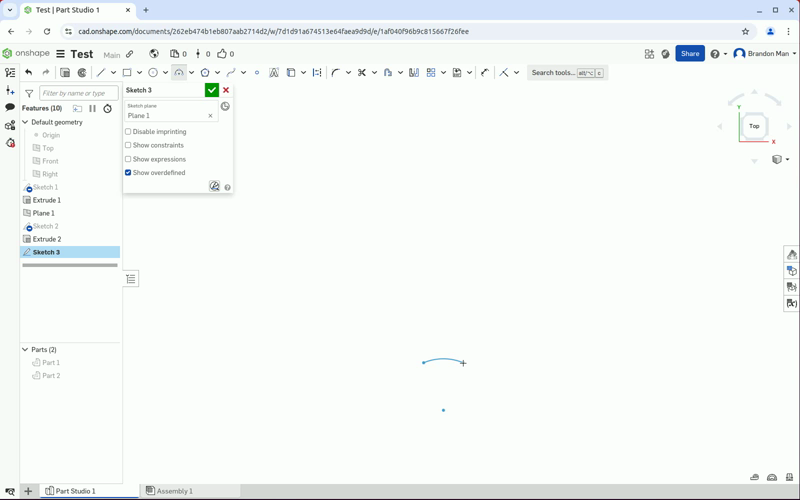
click(463, 362)
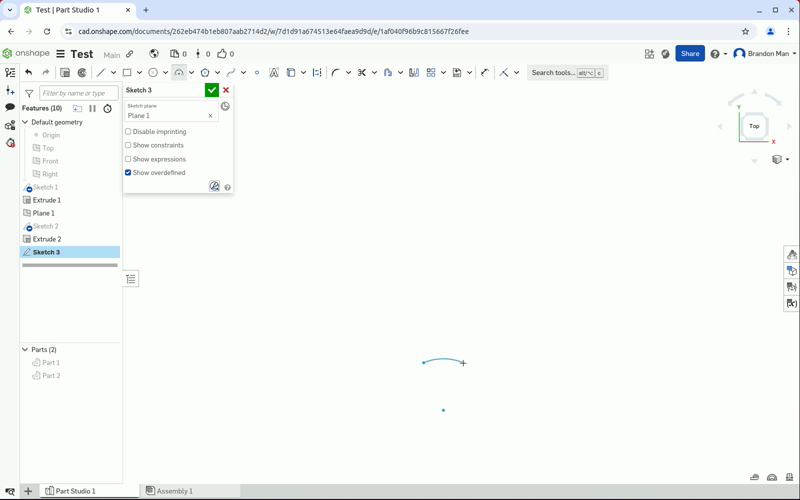
scroll(-6)
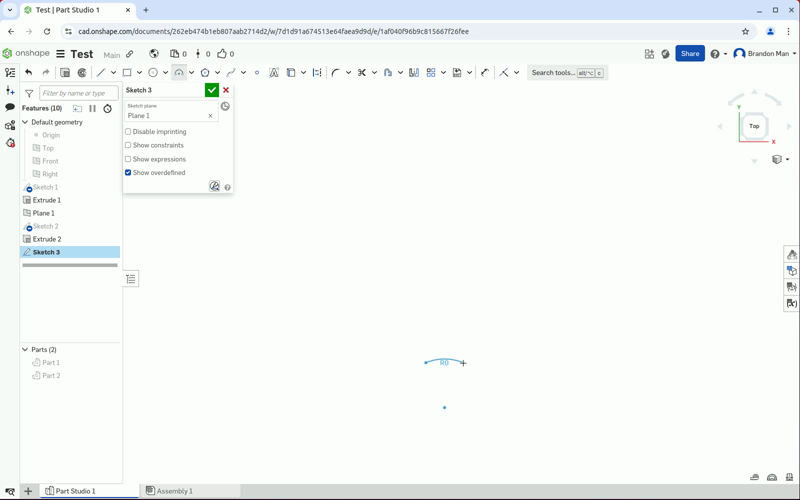
scroll(-6)
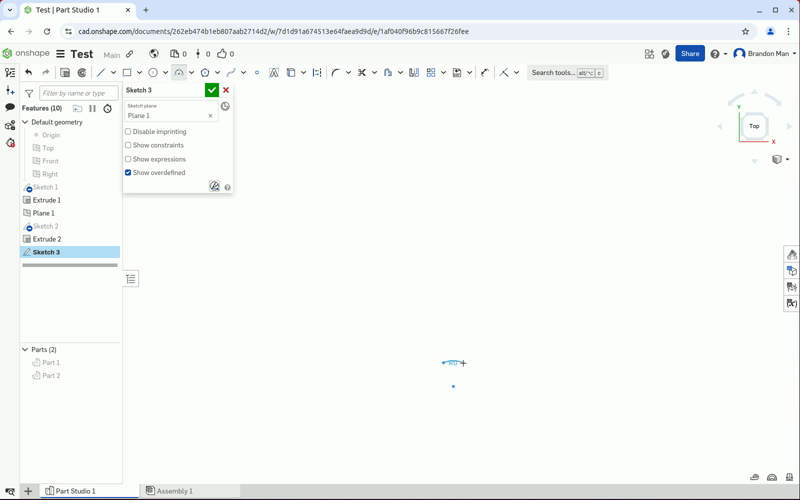
scroll(-6)
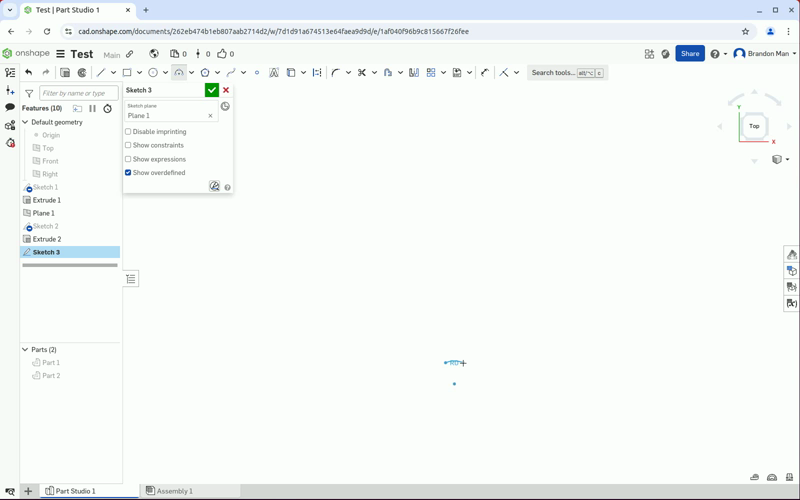
scroll(-6)
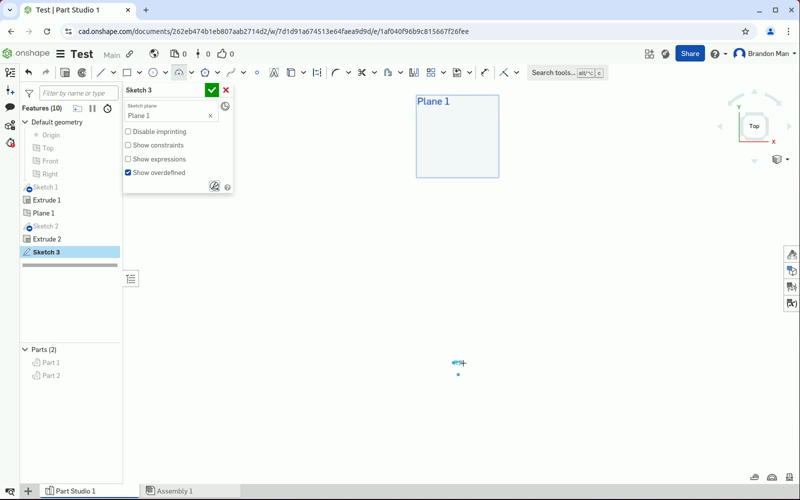
scroll(-6)
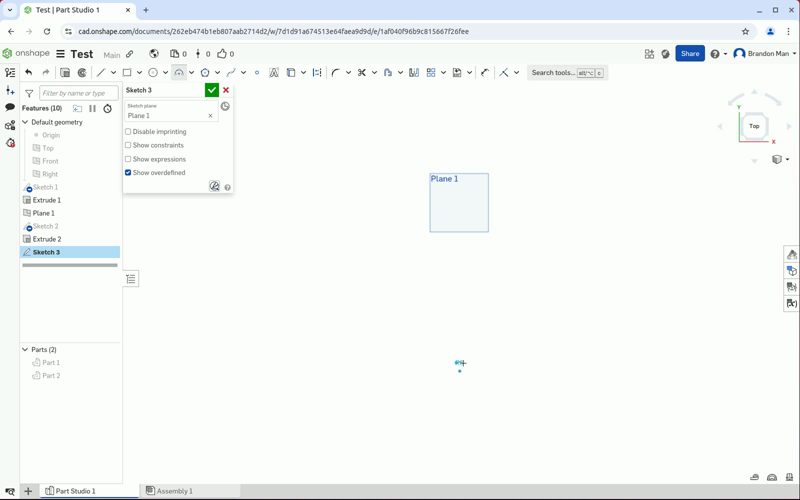
scroll(-6)
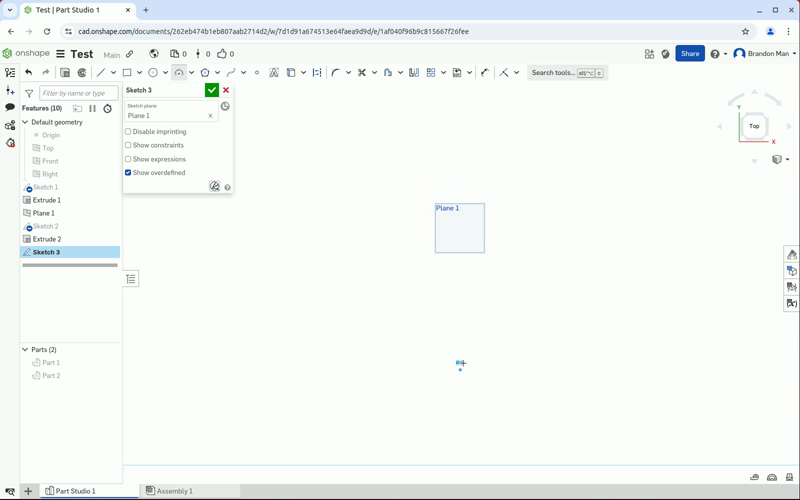
scroll(-6)
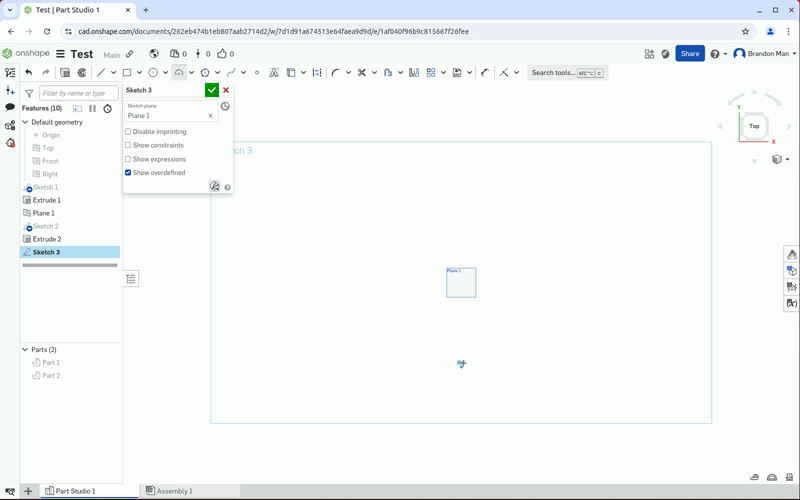
mouse_move(461, 364)
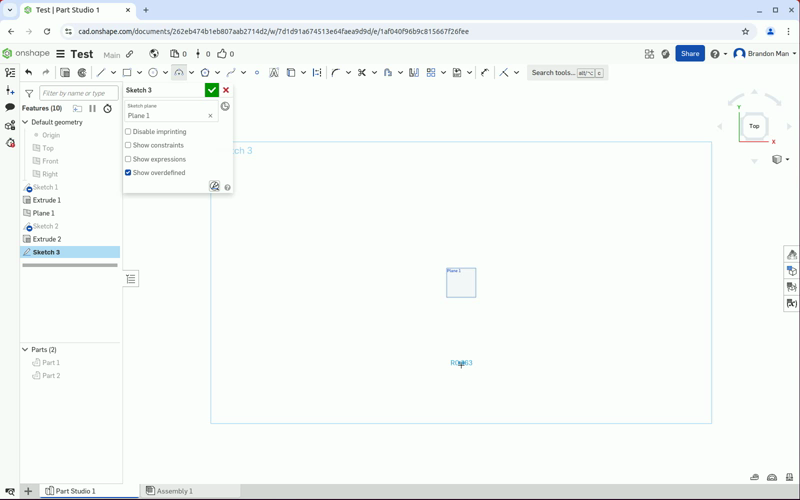
scroll(6)
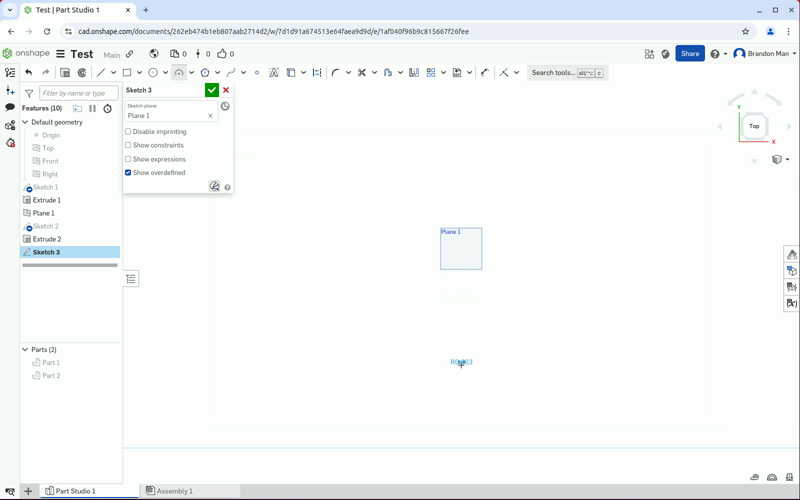
scroll(6)
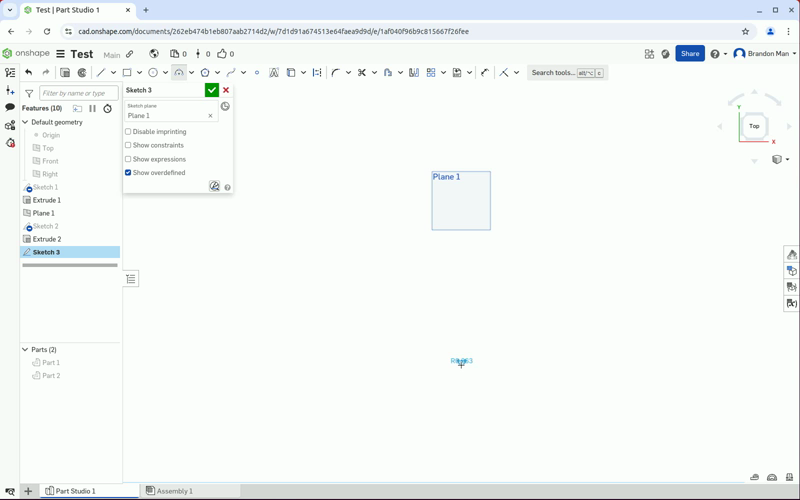
scroll(6)
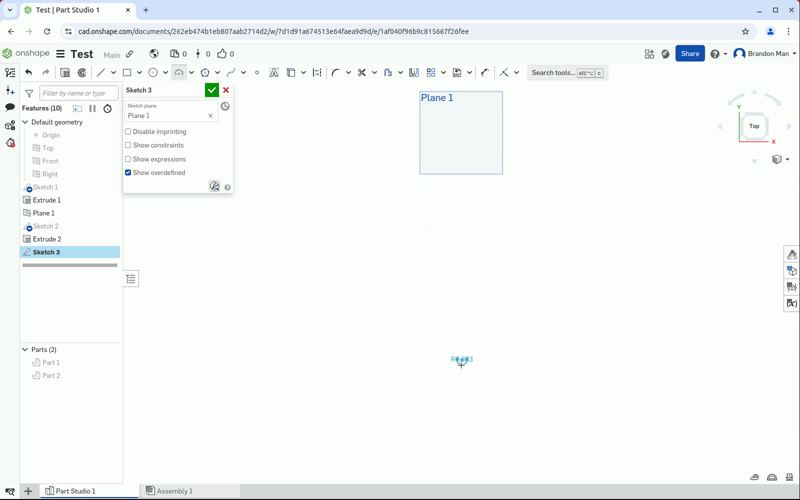
scroll(6)
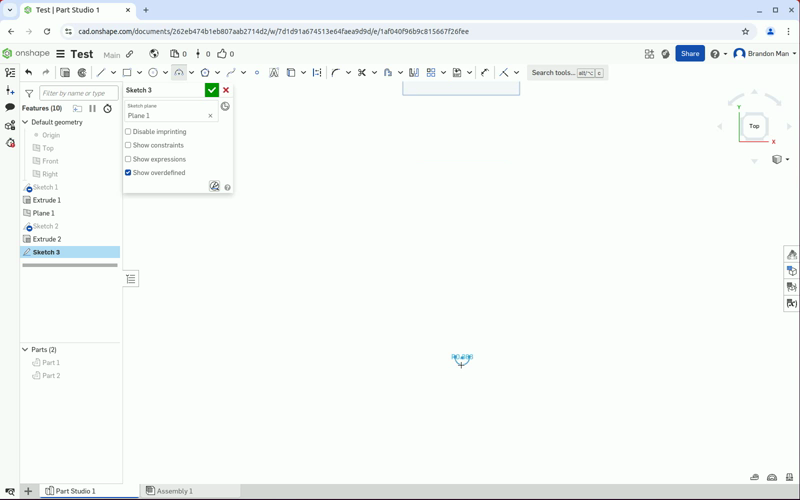
scroll(6)
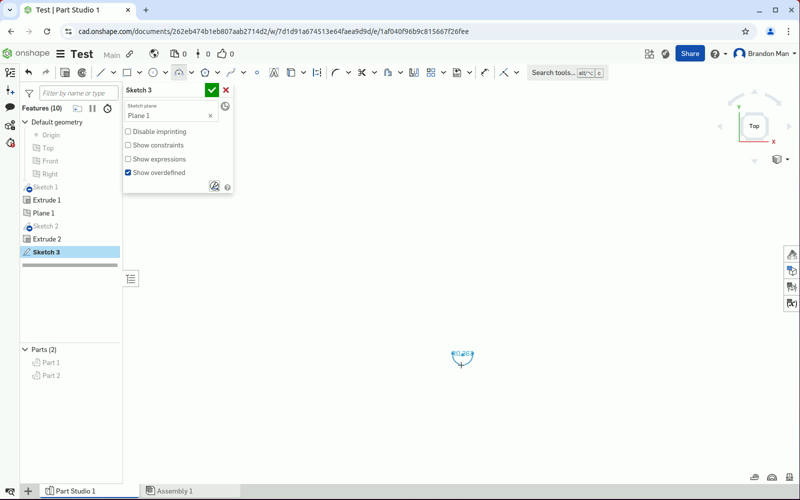
scroll(6)
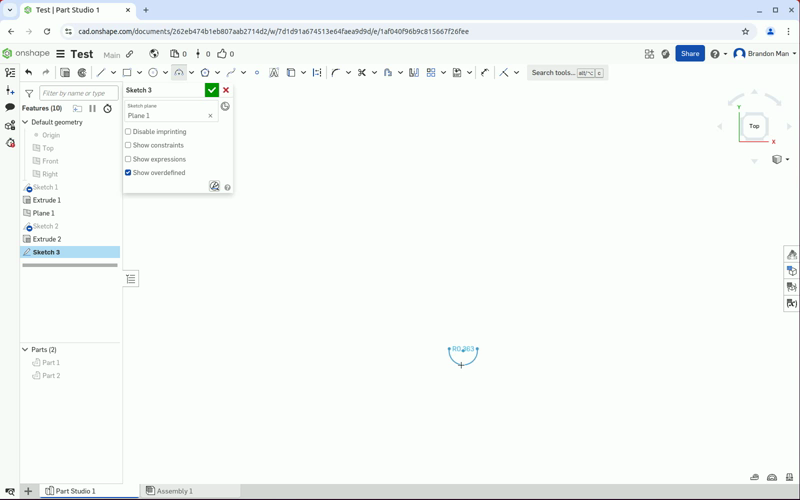
scroll(6)
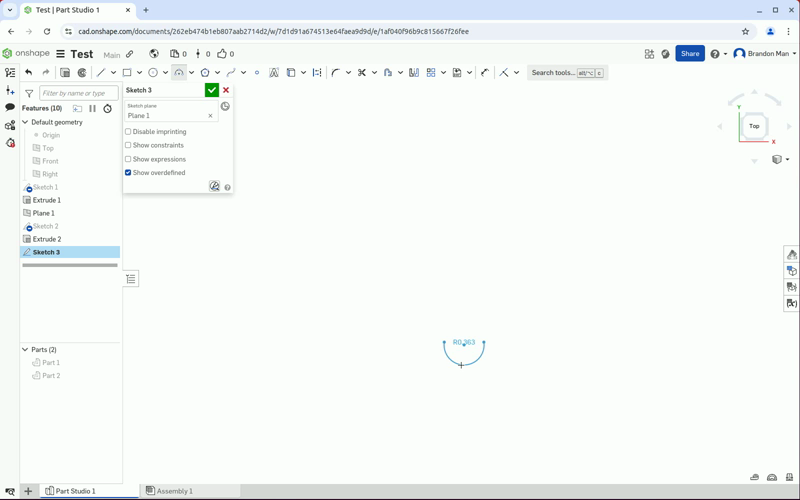
click(461, 364)
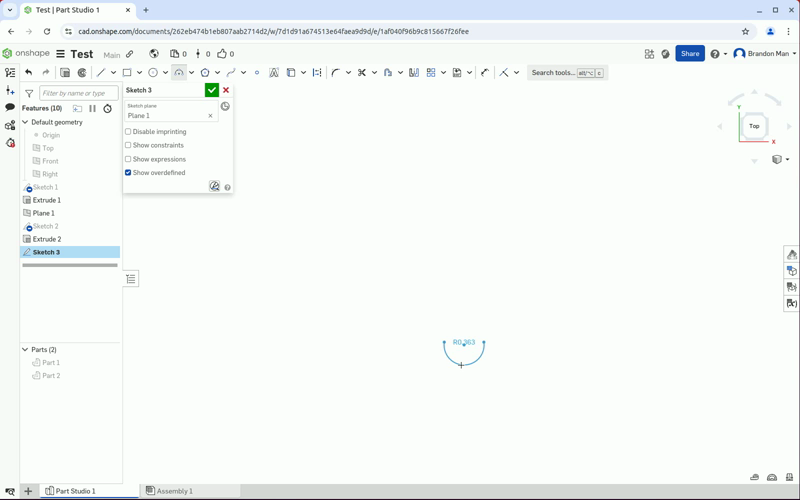
scroll(-6)
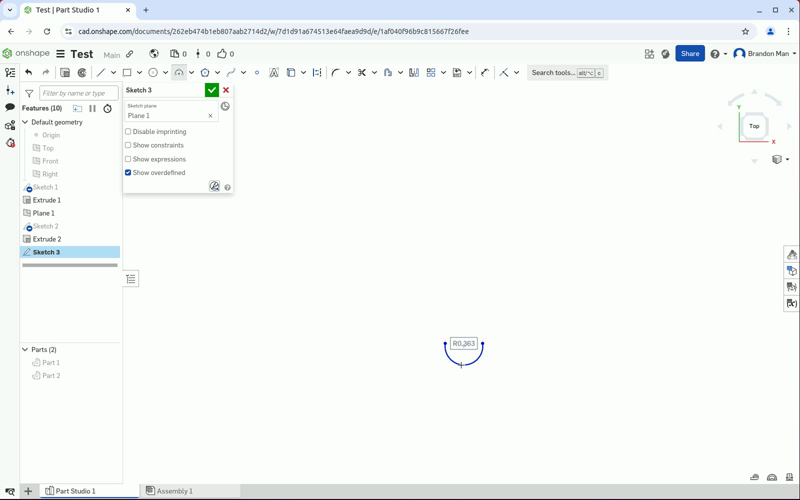
scroll(-6)
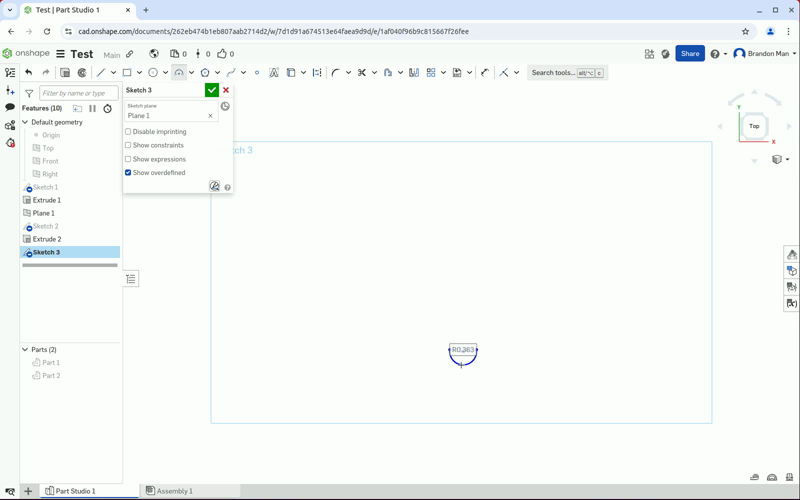
scroll(-6)
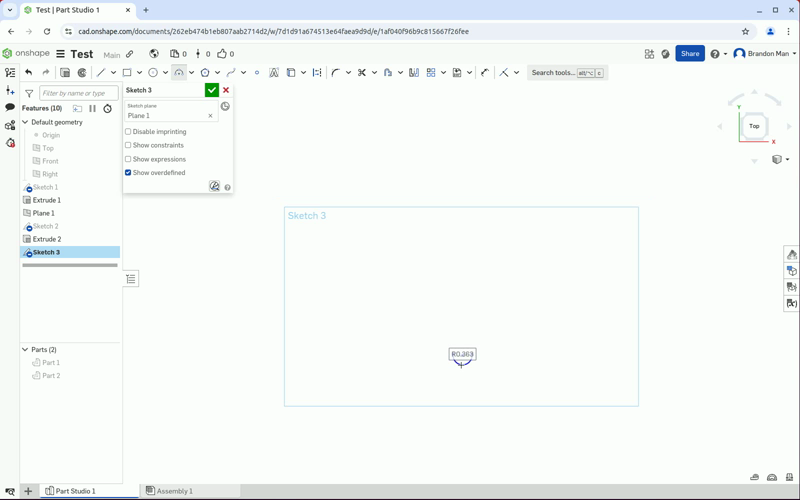
scroll(-6)
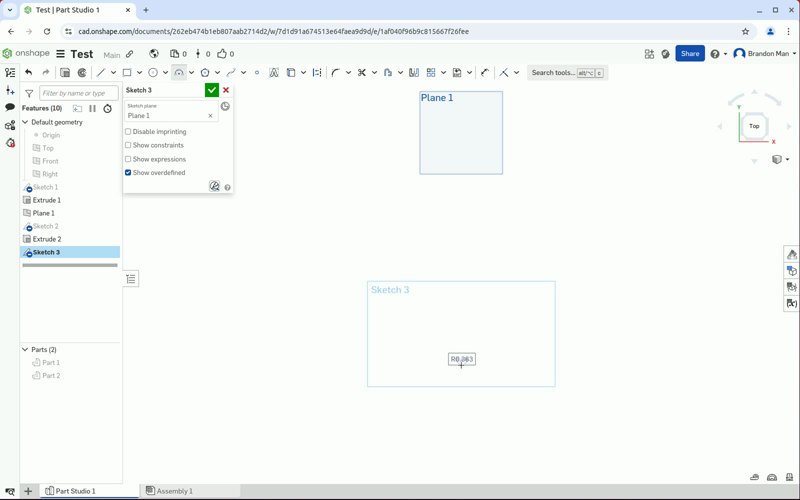
scroll(-6)
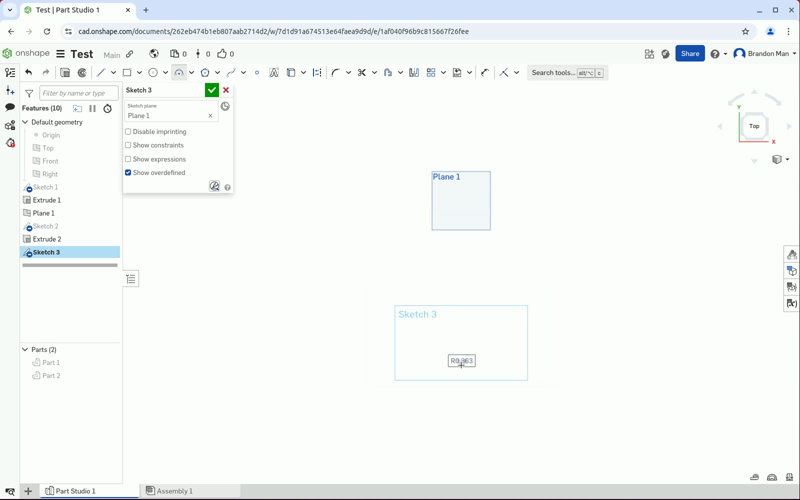
scroll(-6)
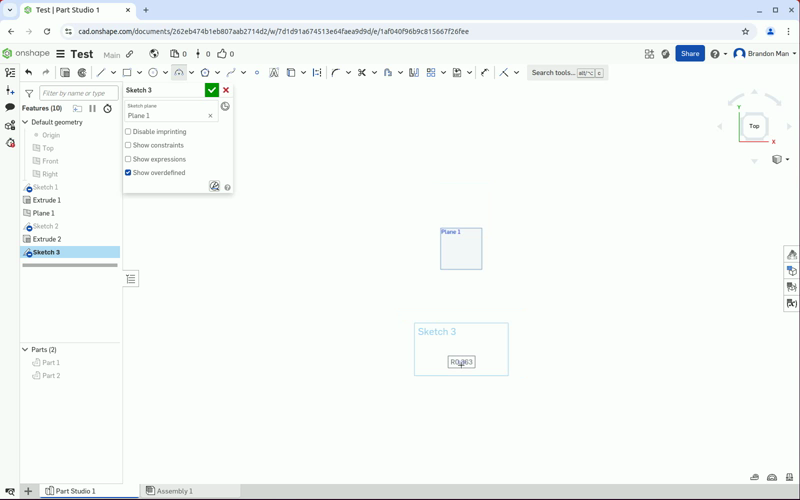
scroll(-6)
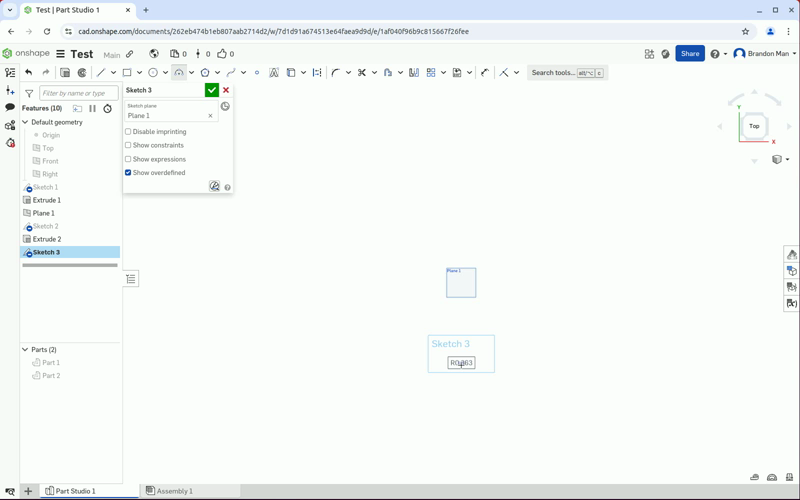
key_up(shift)
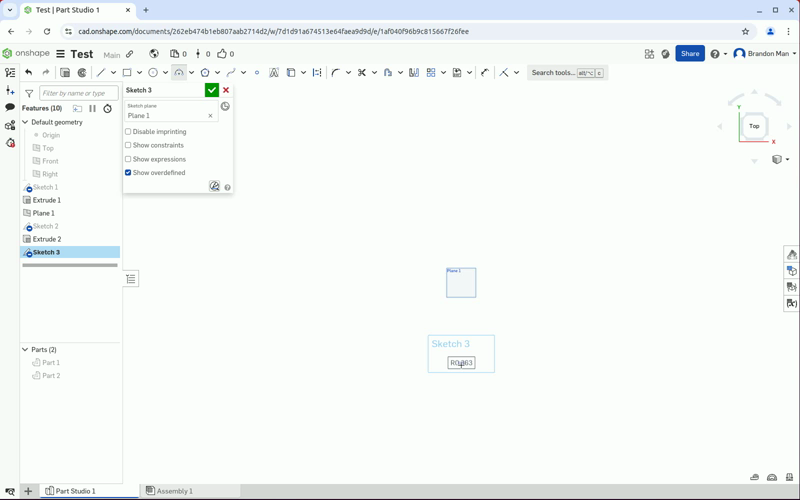
key(esc)
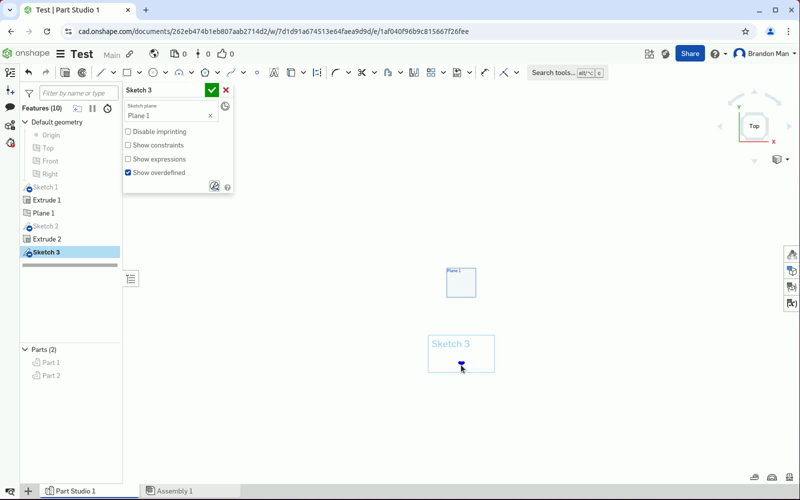
key(l)
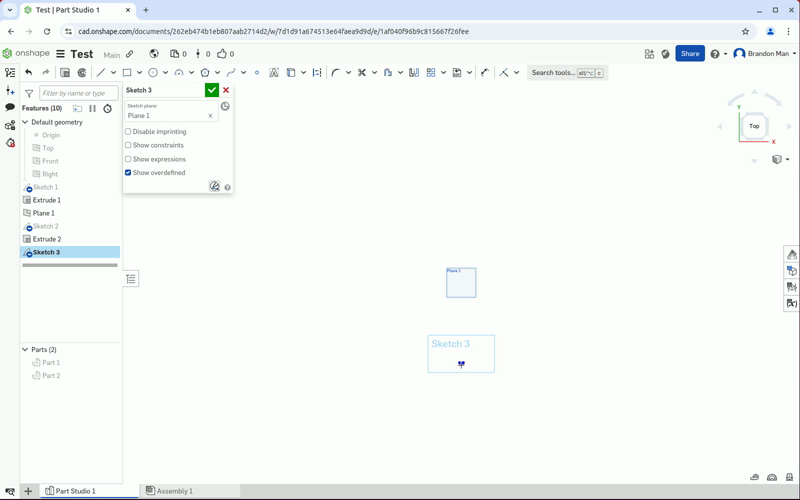
mouse_move(463, 362)
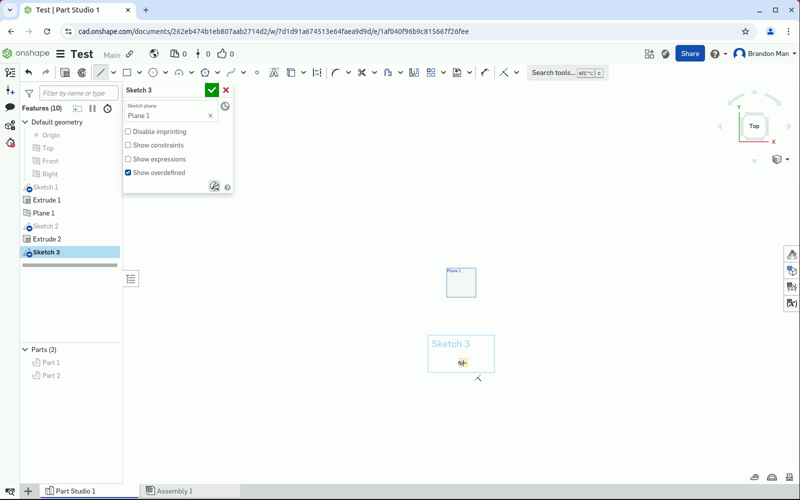
scroll(6)
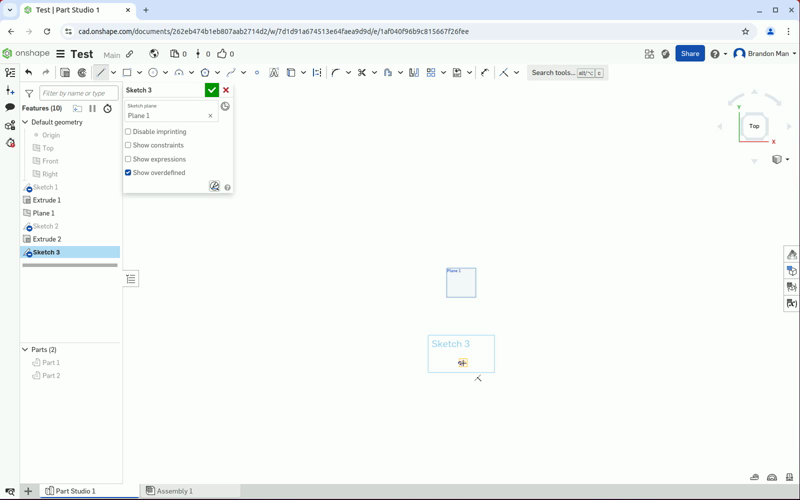
scroll(6)
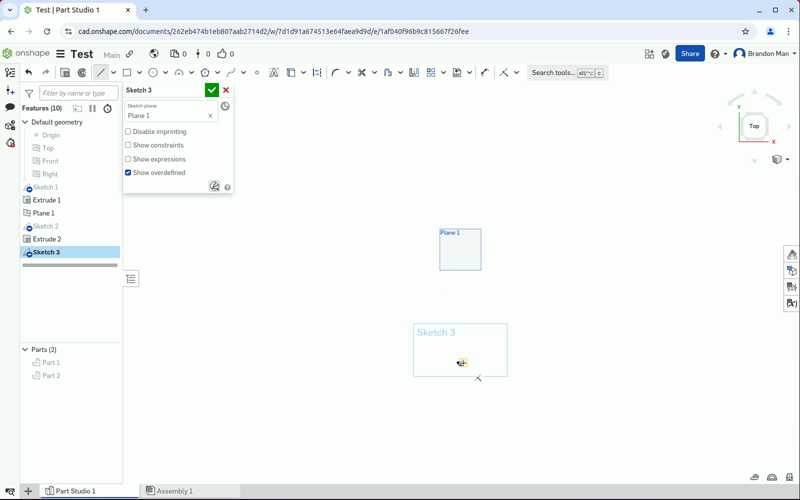
scroll(6)
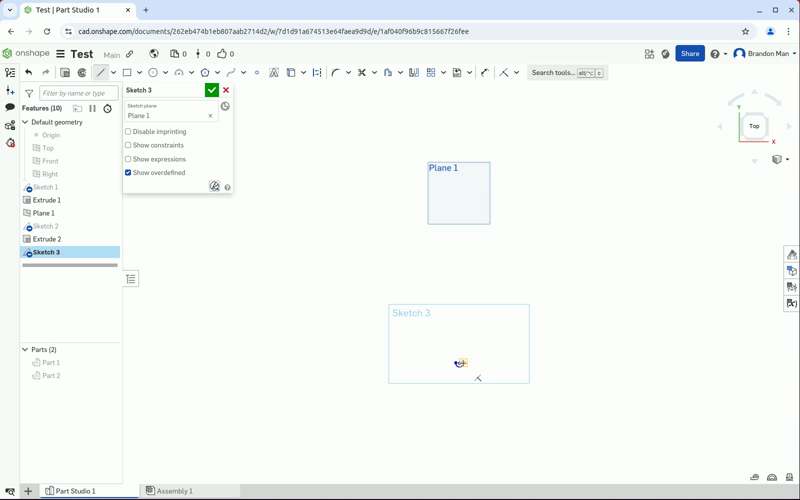
scroll(6)
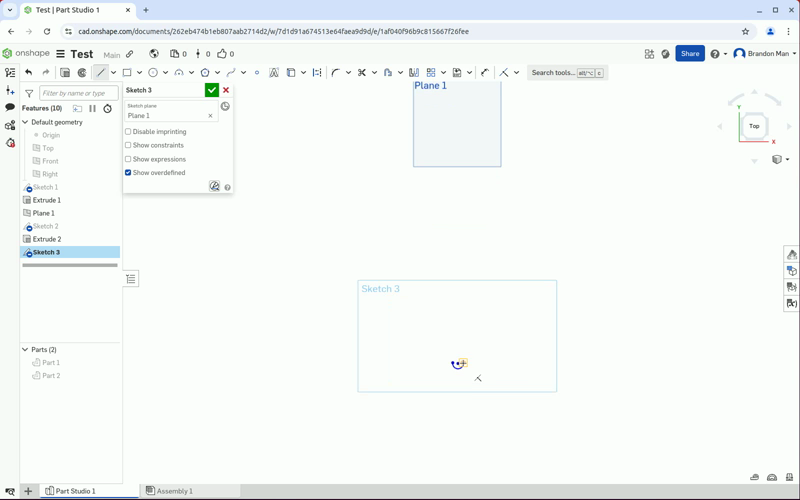
scroll(6)
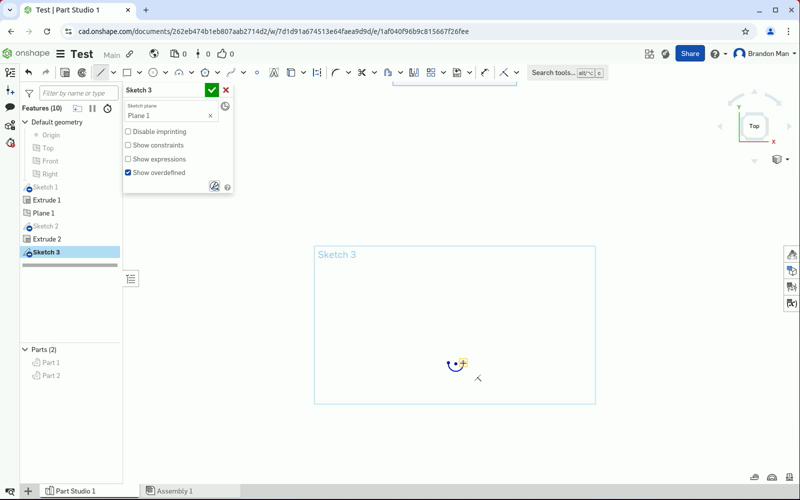
scroll(6)
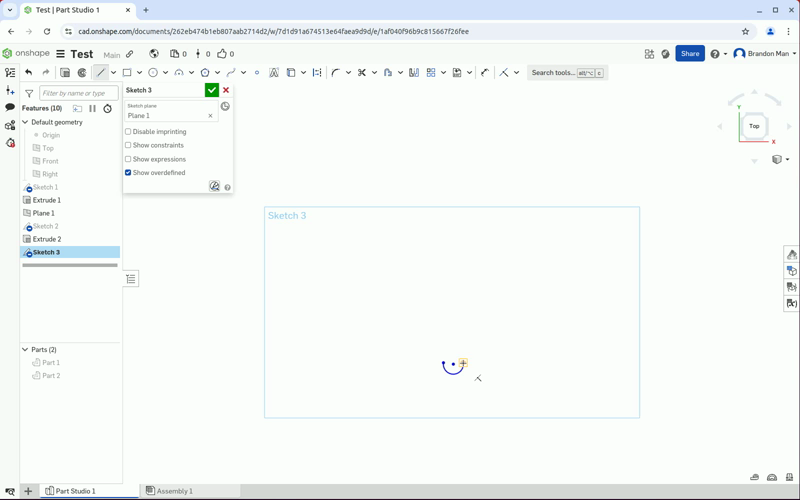
scroll(6)
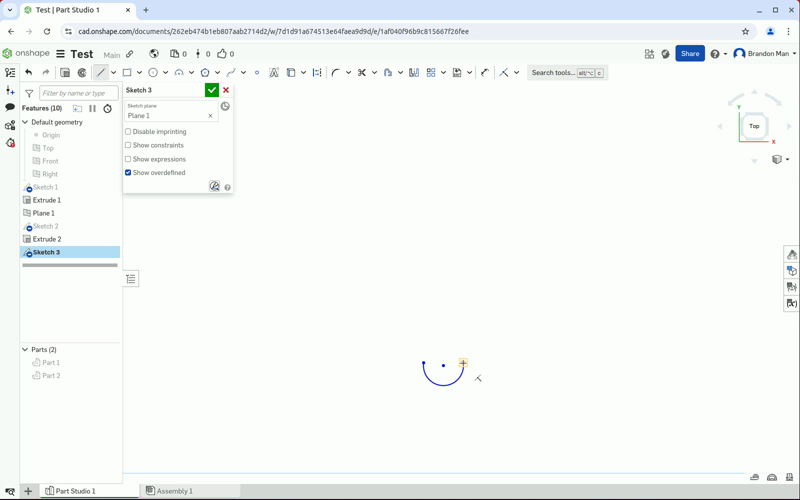
click(463, 362)
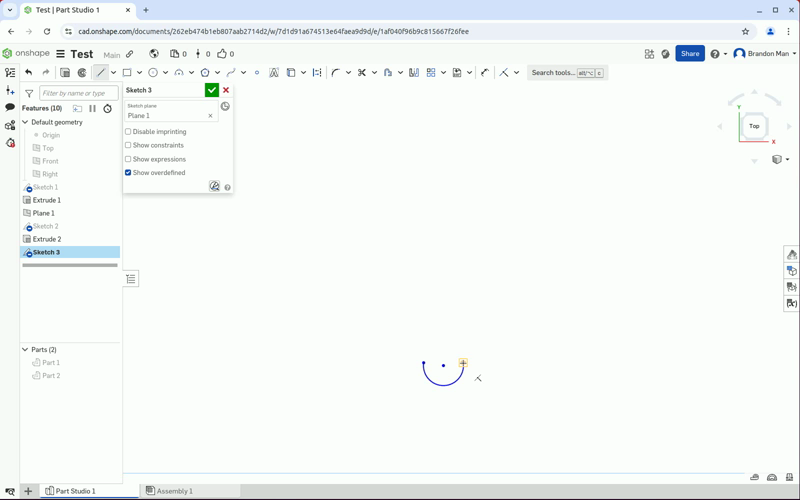
scroll(-6)
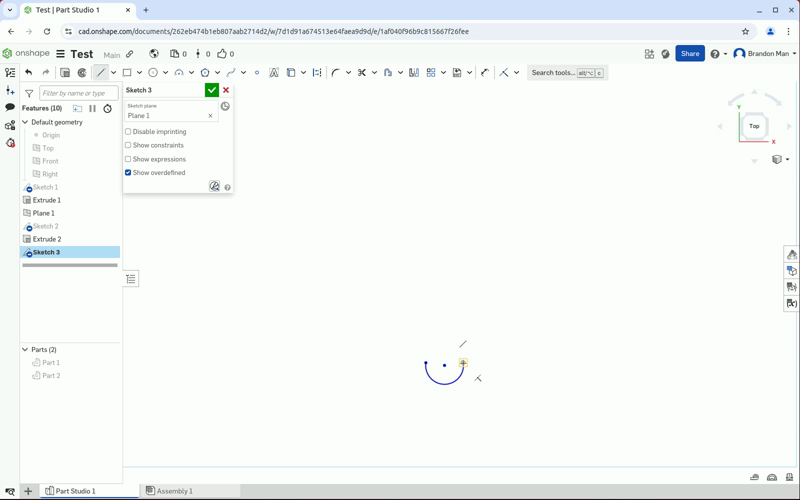
scroll(-6)
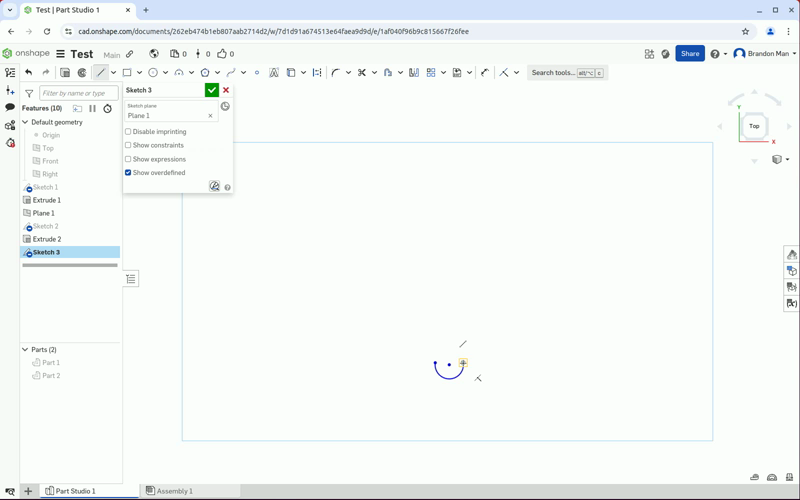
scroll(-6)
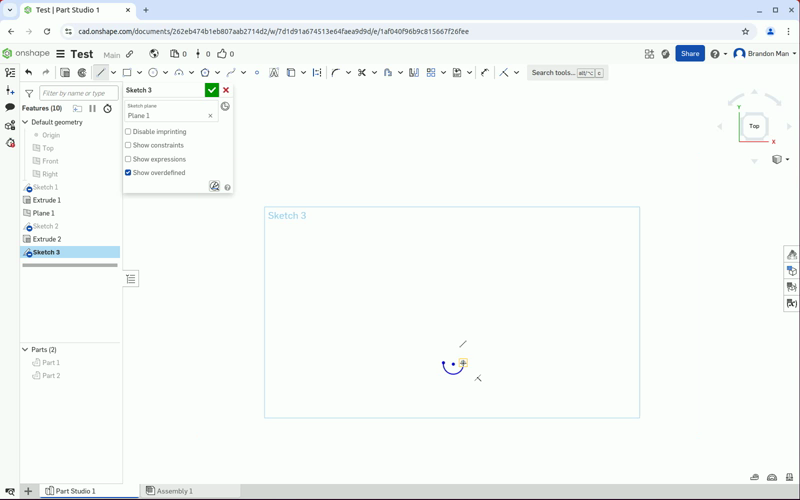
scroll(-6)
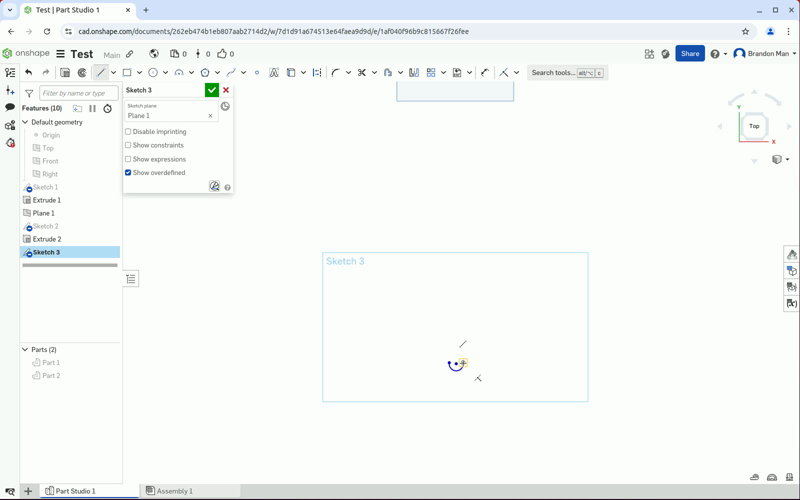
scroll(-6)
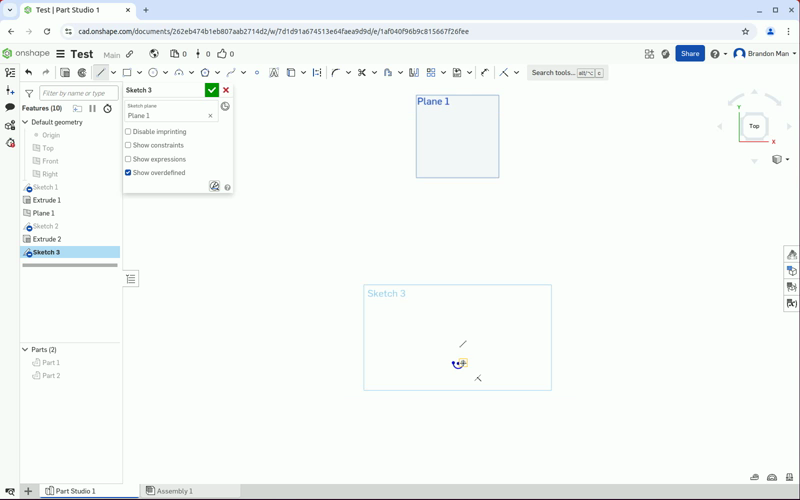
scroll(-6)
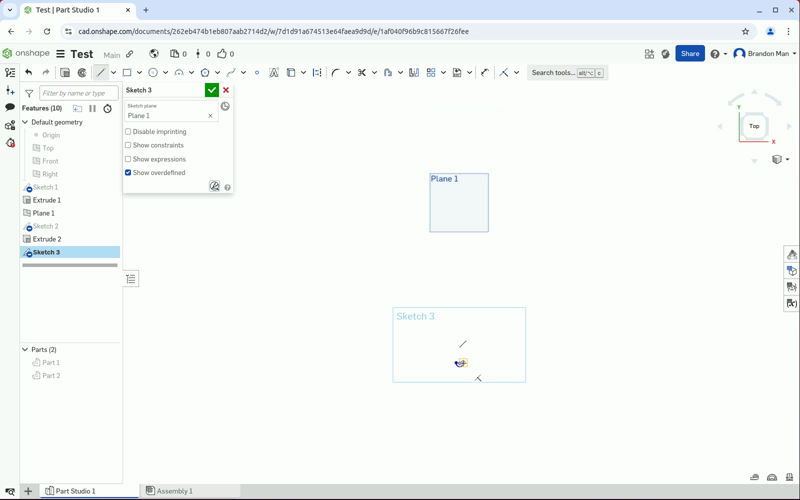
scroll(-6)
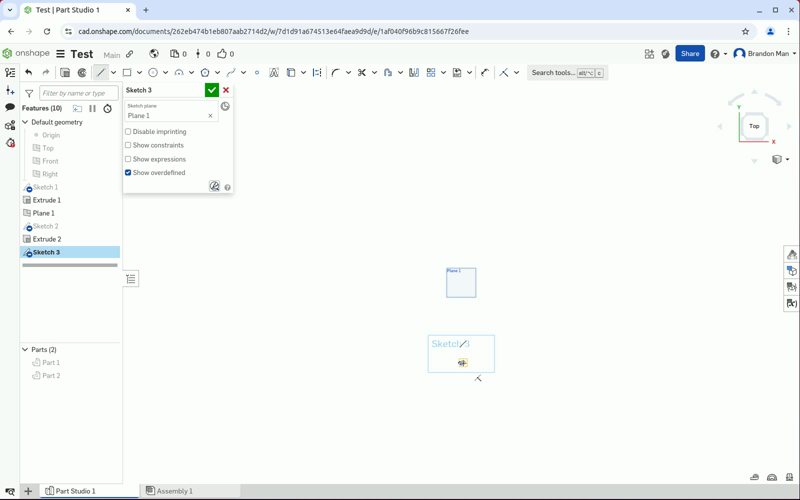
key_down(shift)
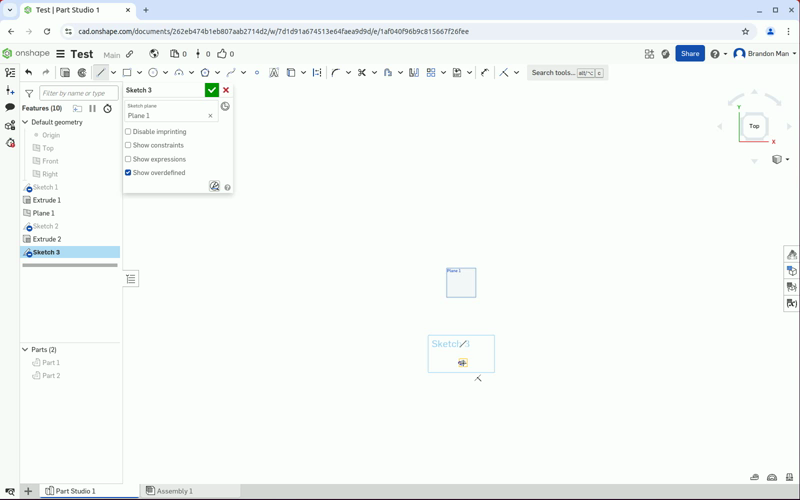
key_up(shift)
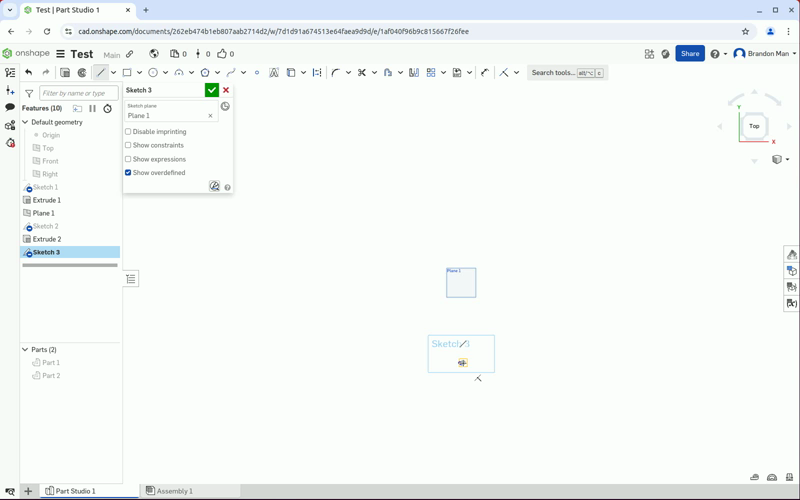
key_down(shift)
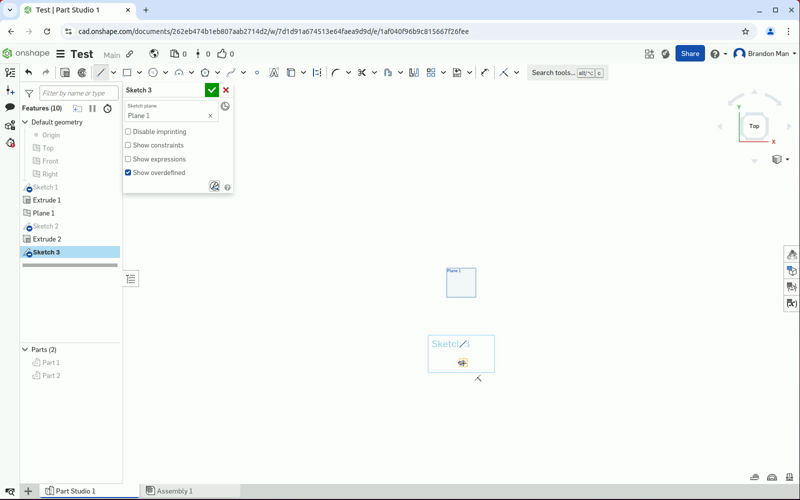
mouse_move(493, 362)
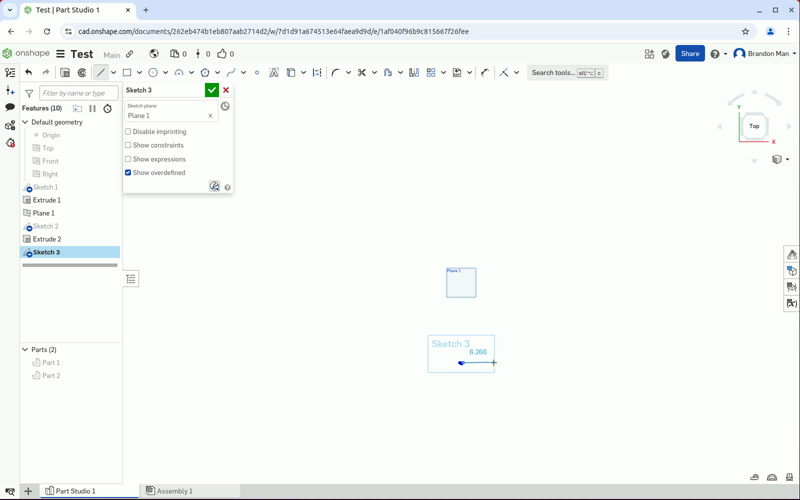
mouse_move(463, 352)
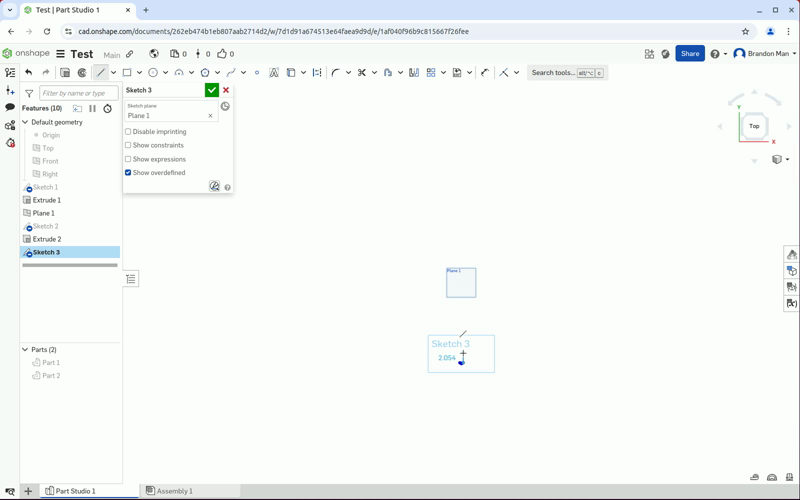
click(463, 352)
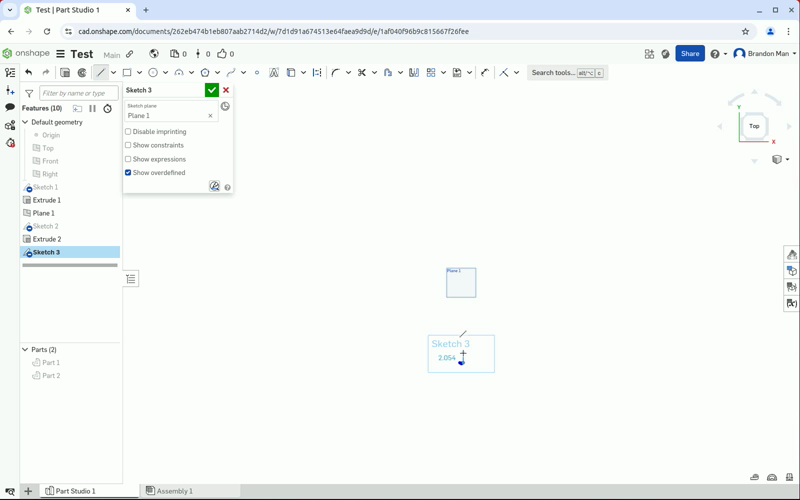
key_up(shift)
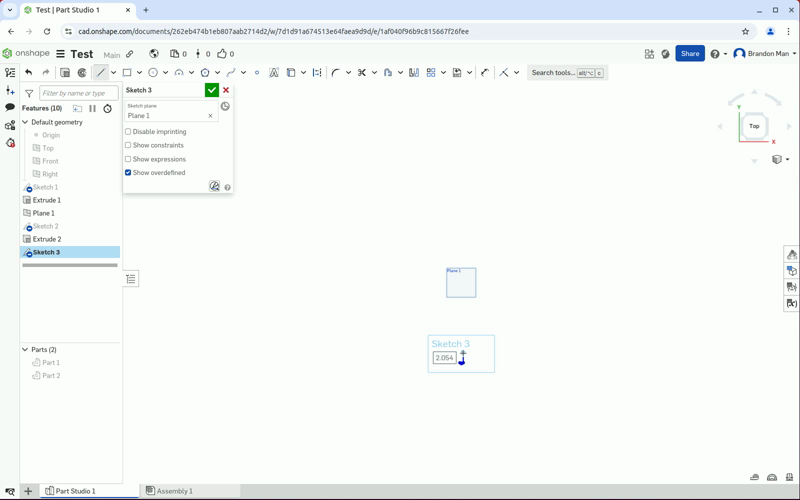
key(esc)
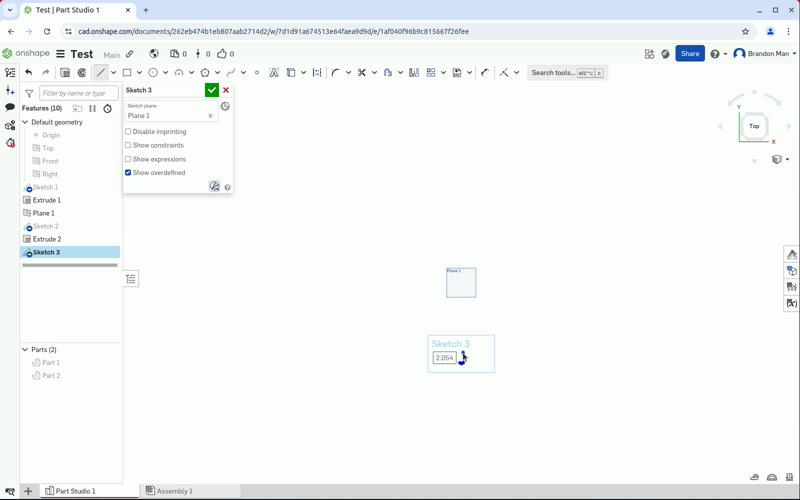
key(a)
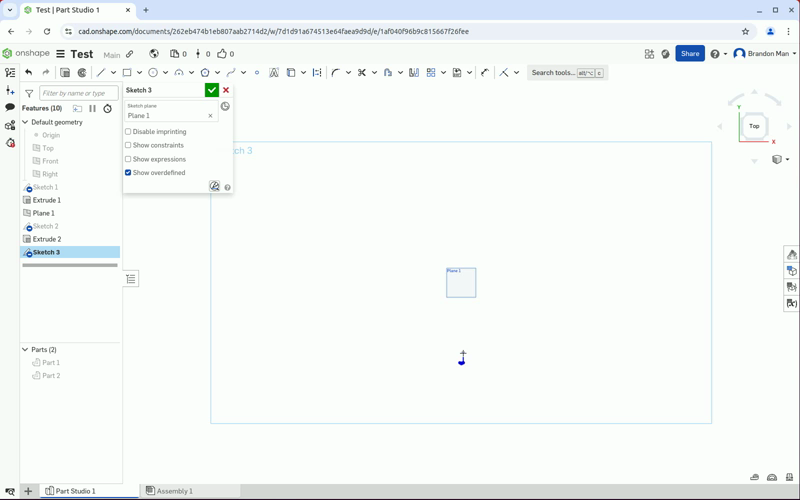
mouse_move(463, 352)
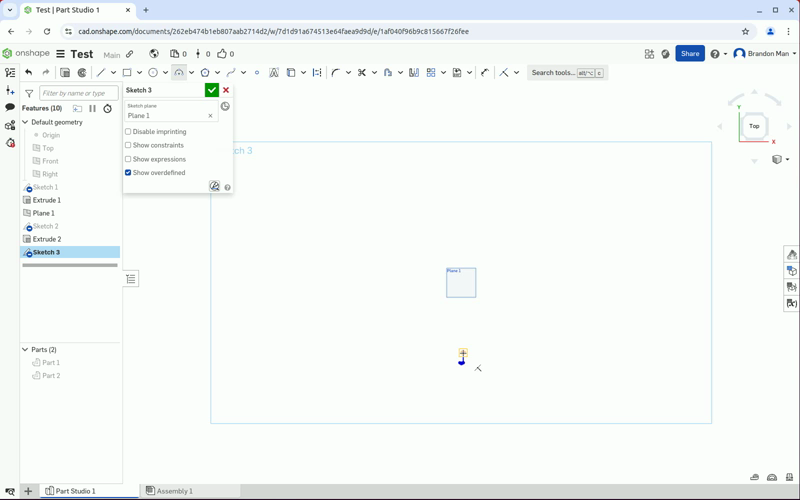
click(463, 352)
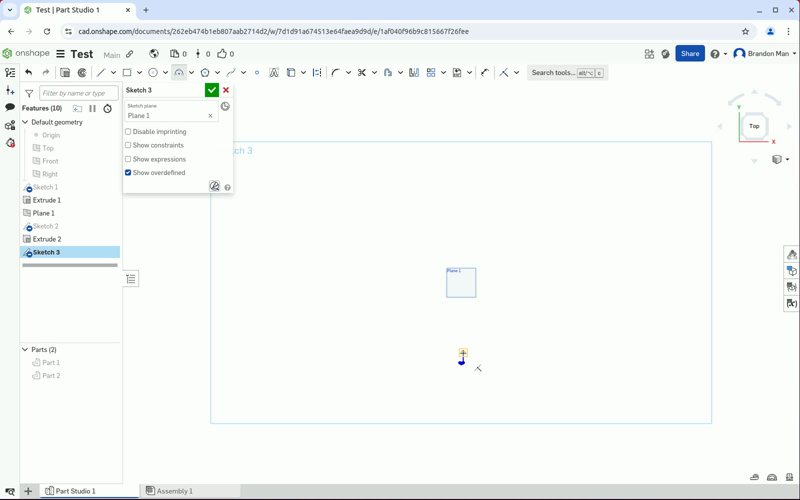
key_down(shift)
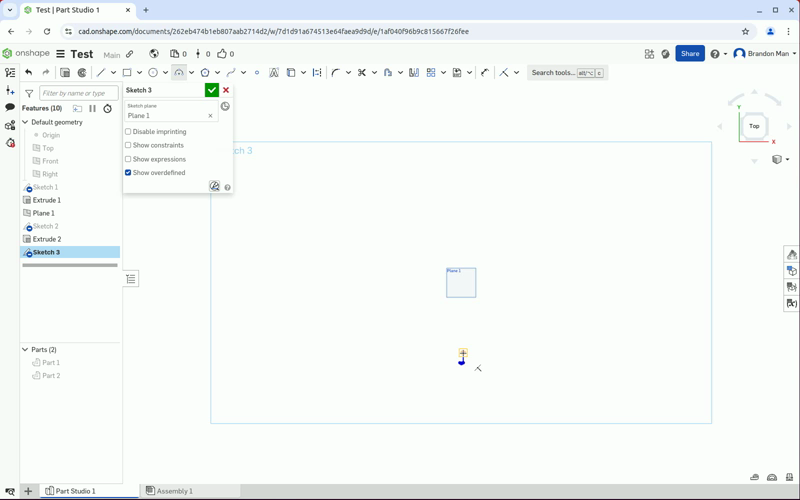
mouse_move(459, 352)
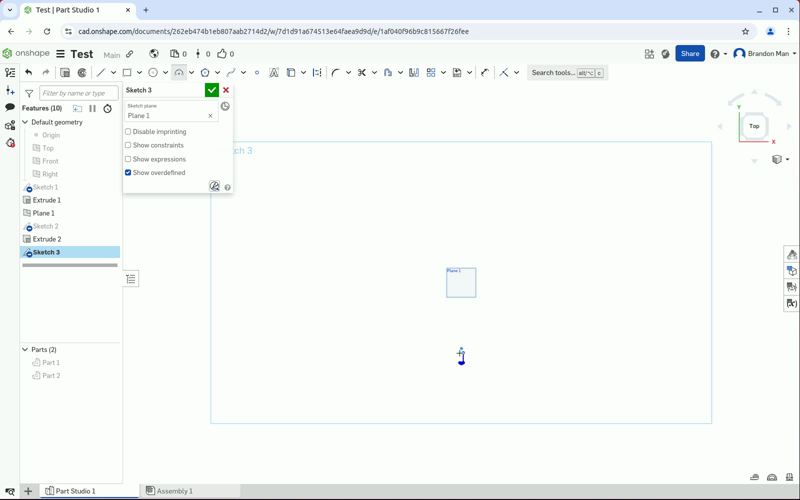
scroll(6)
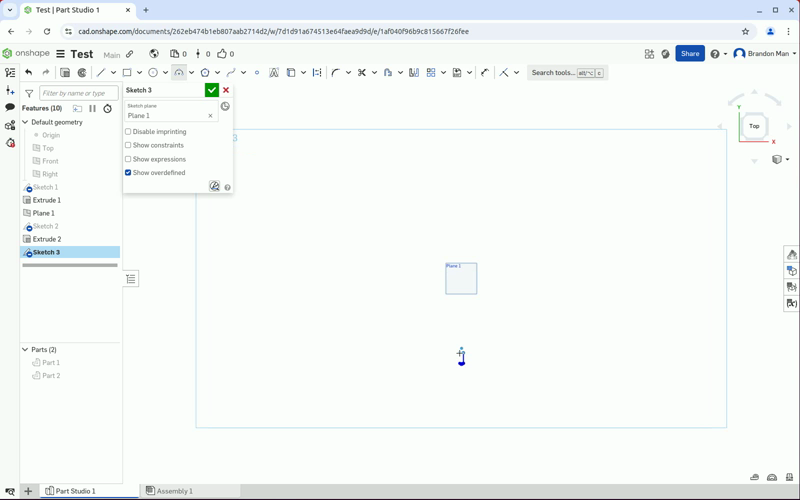
scroll(6)
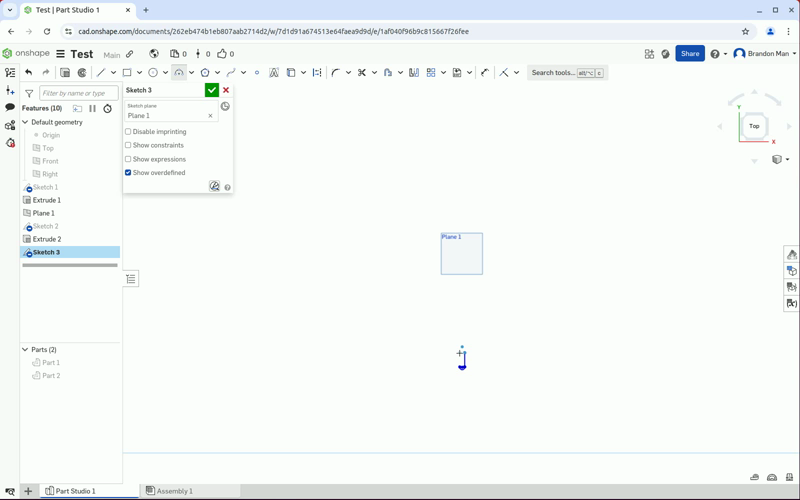
scroll(6)
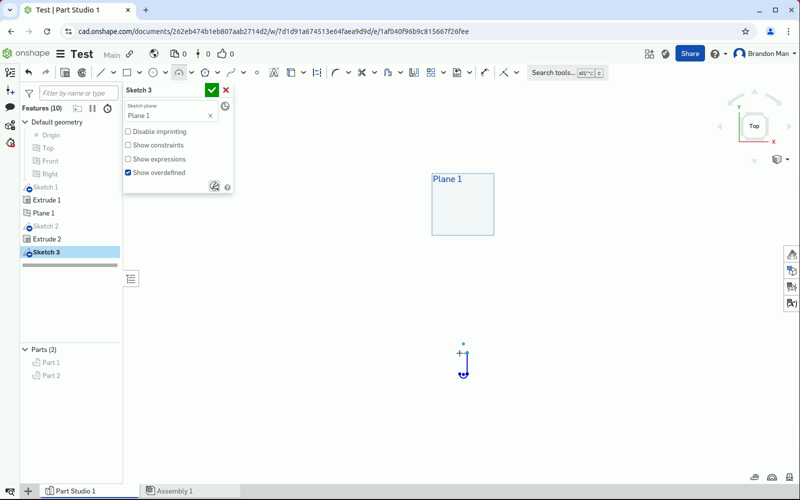
scroll(6)
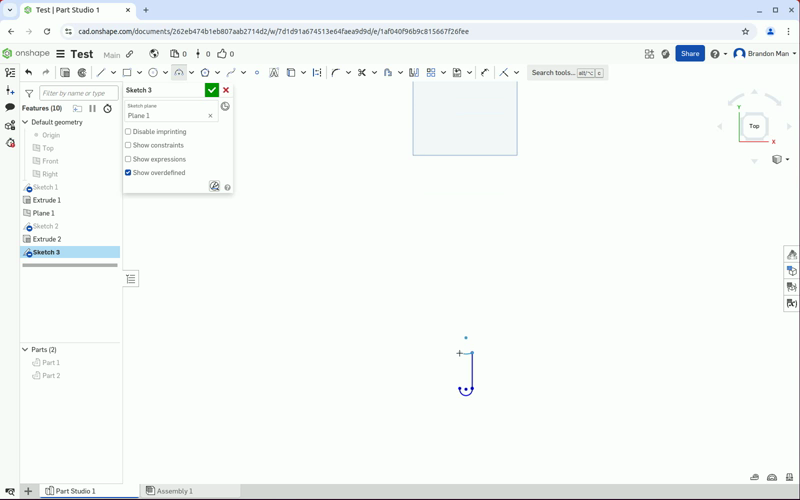
scroll(6)
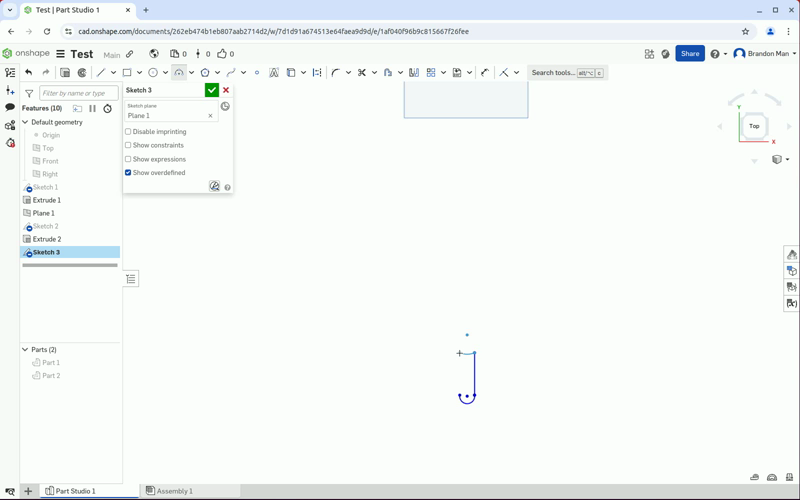
scroll(6)
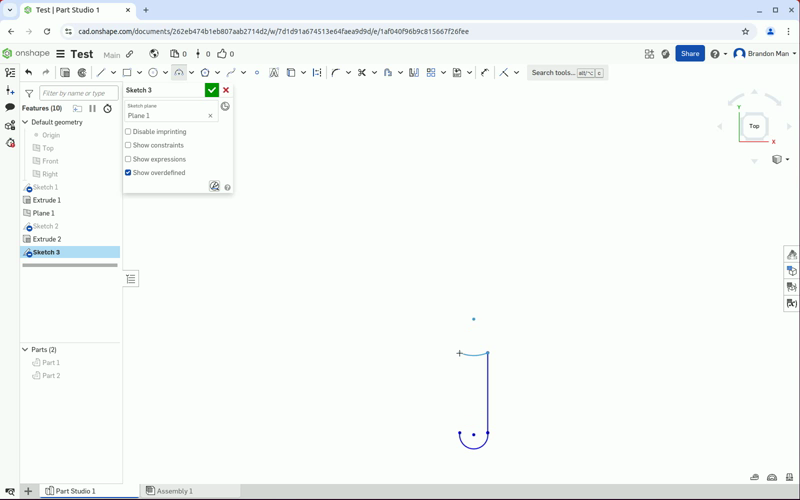
scroll(6)
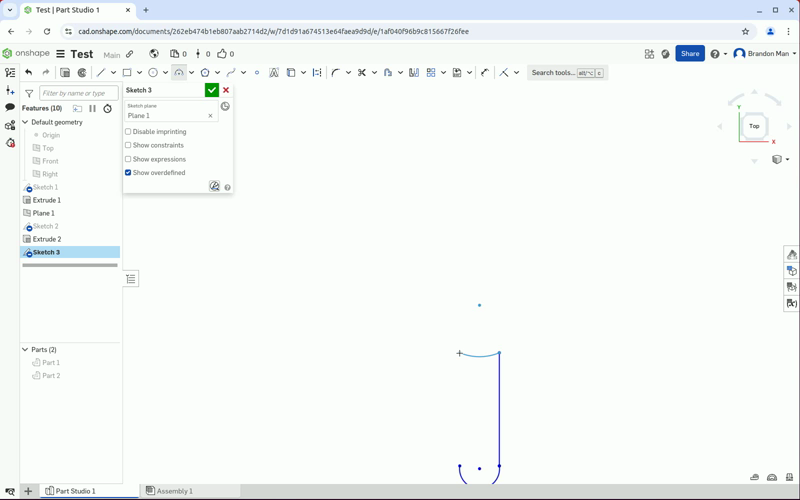
click(459, 352)
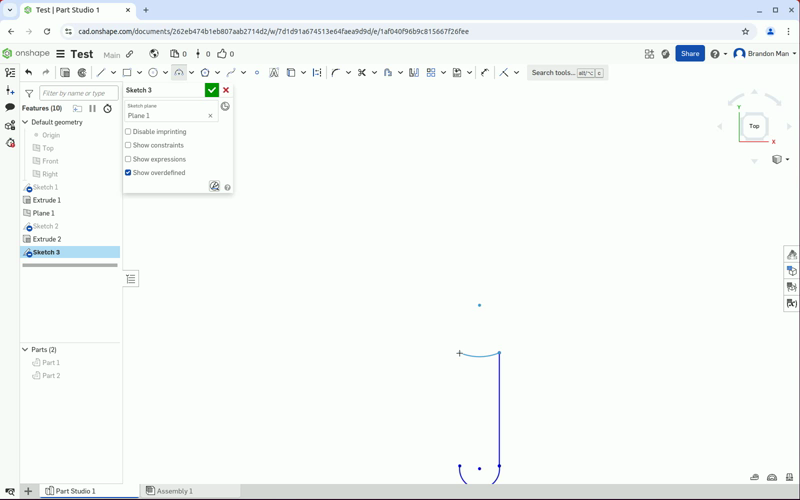
scroll(-6)
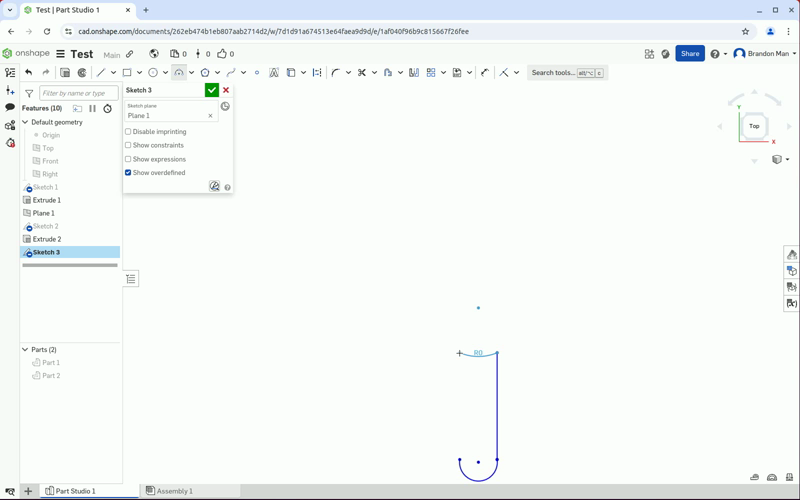
scroll(-6)
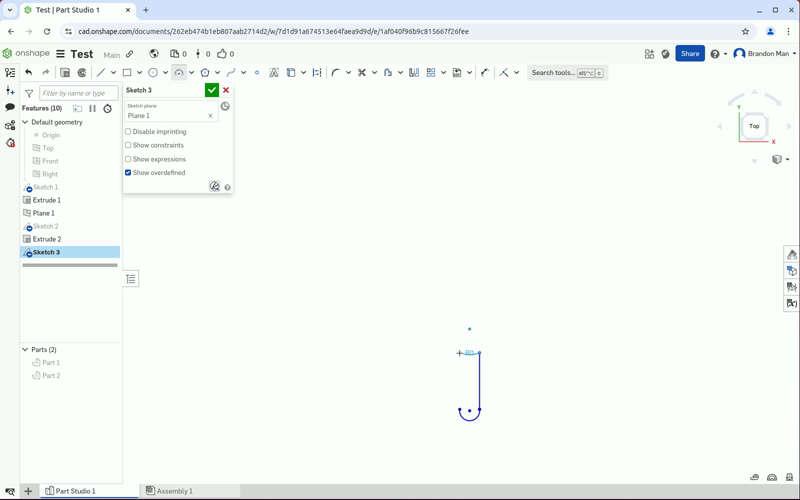
scroll(-6)
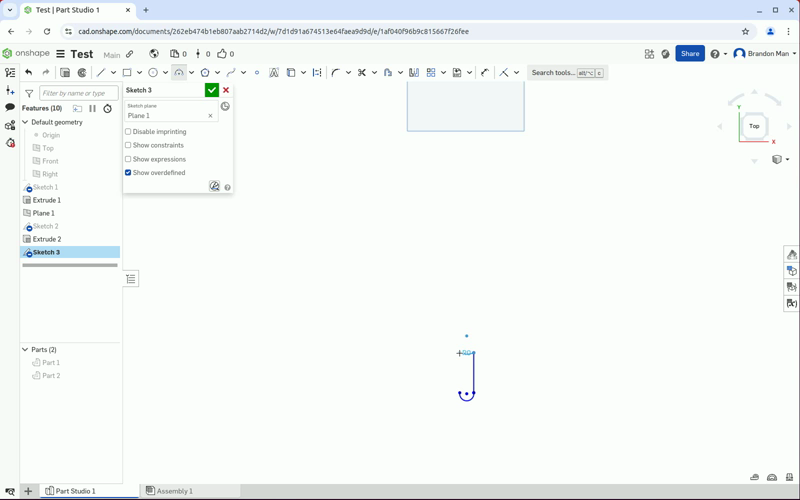
scroll(-6)
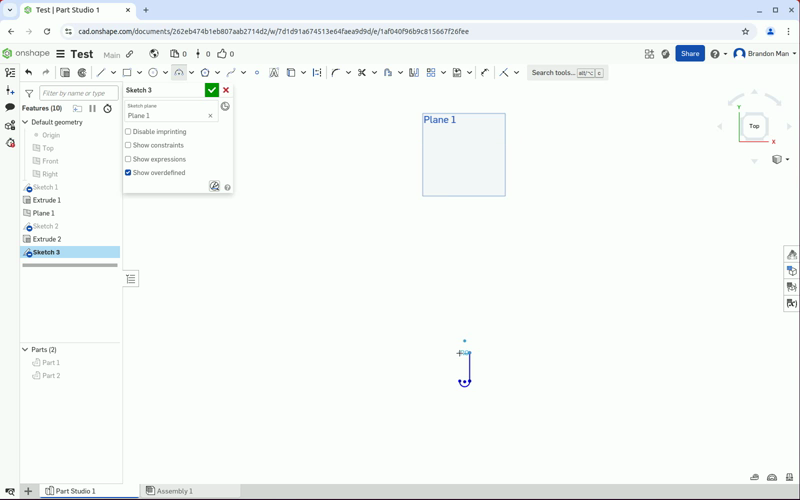
scroll(-6)
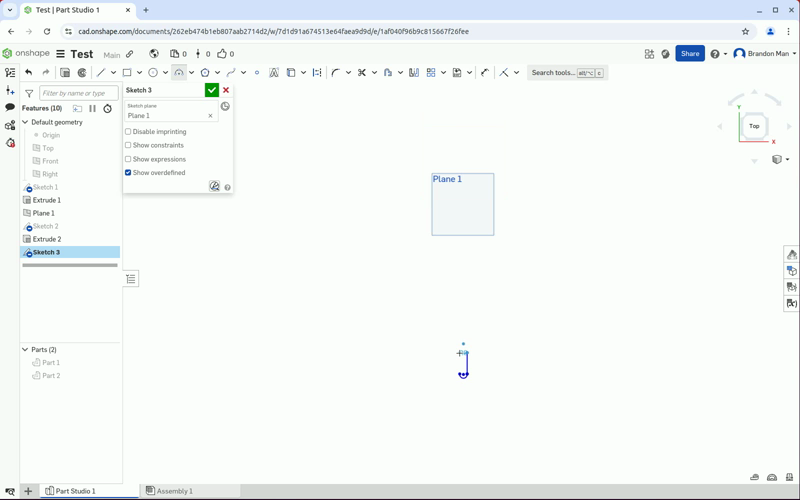
scroll(-6)
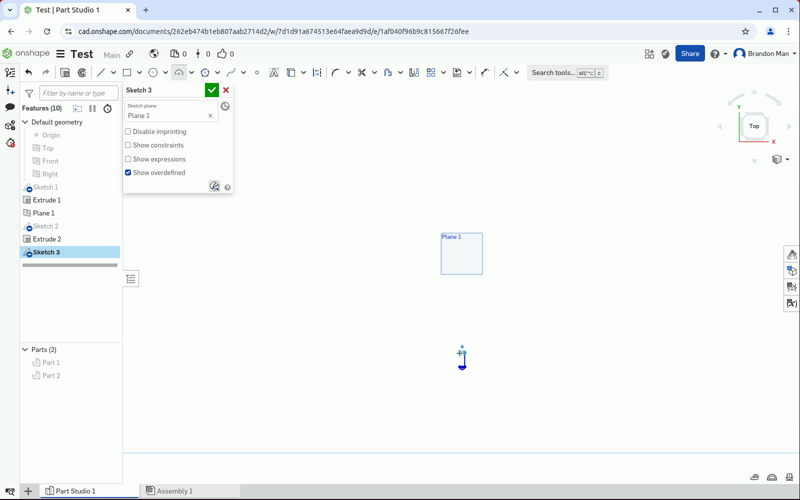
scroll(-6)
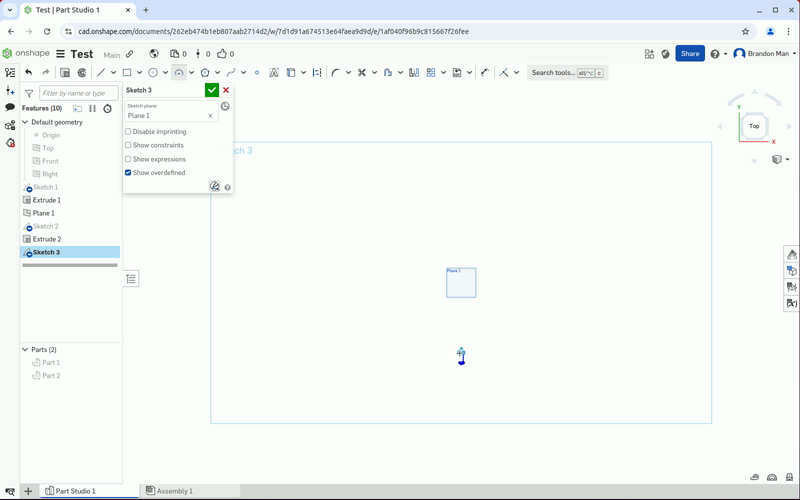
mouse_move(461, 351)
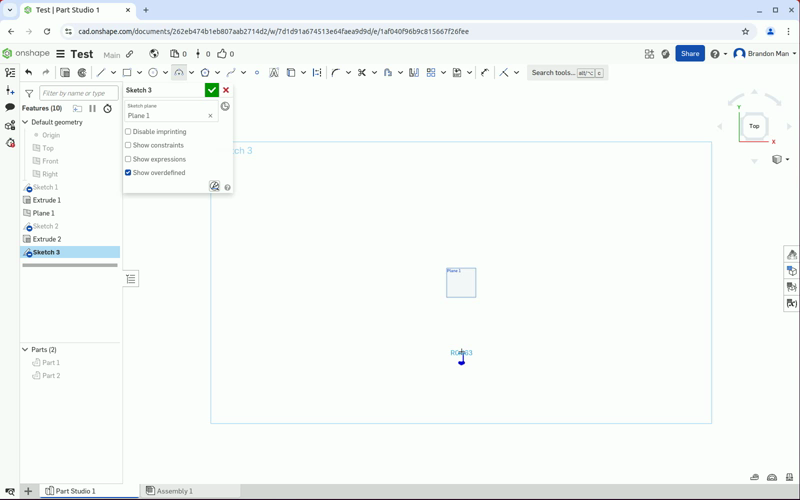
scroll(6)
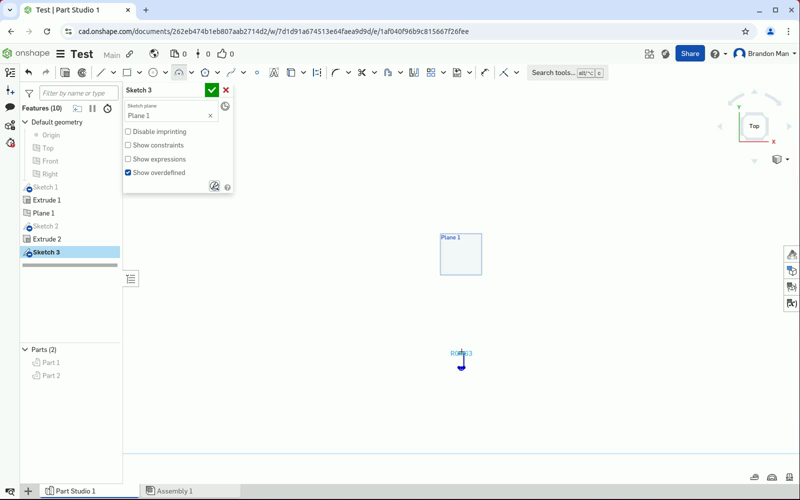
scroll(6)
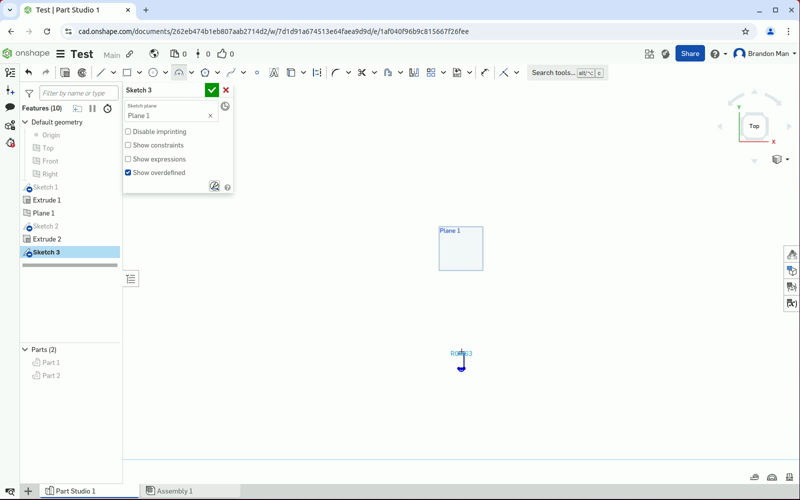
scroll(6)
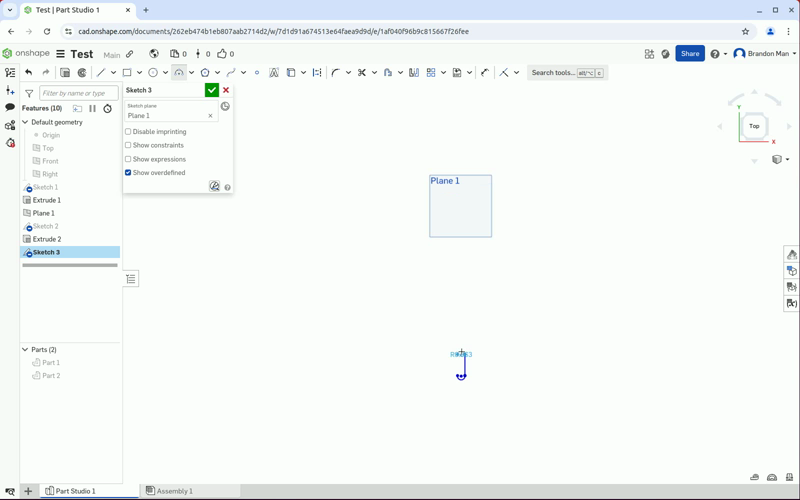
scroll(6)
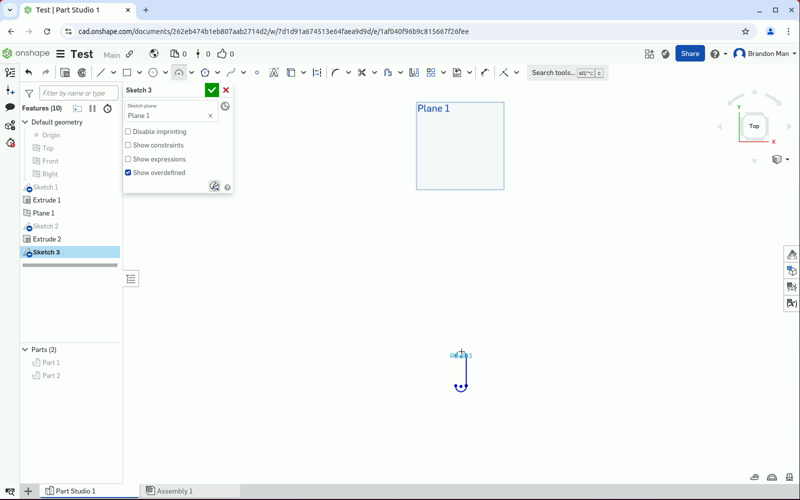
scroll(6)
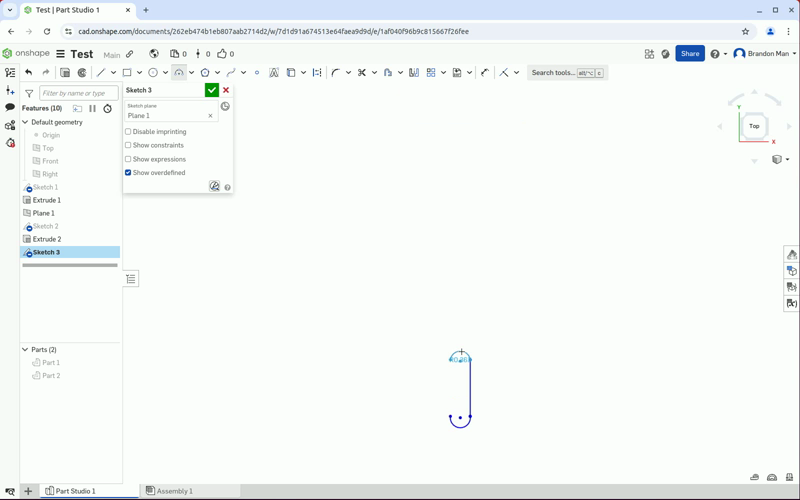
scroll(6)
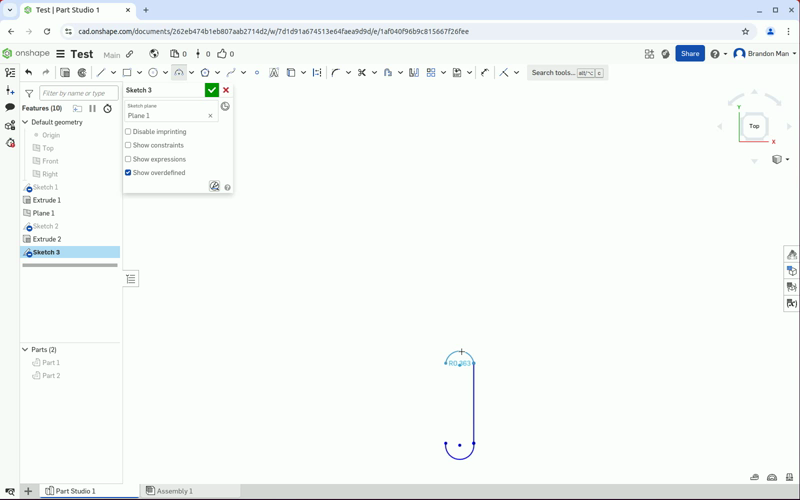
scroll(6)
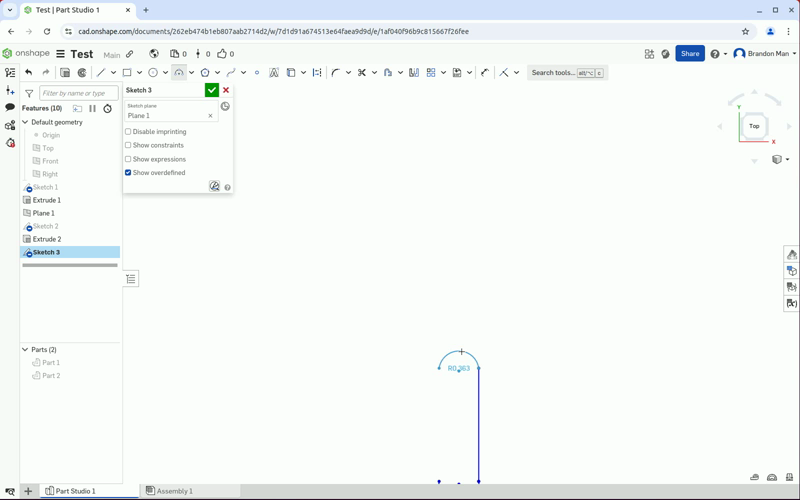
click(461, 351)
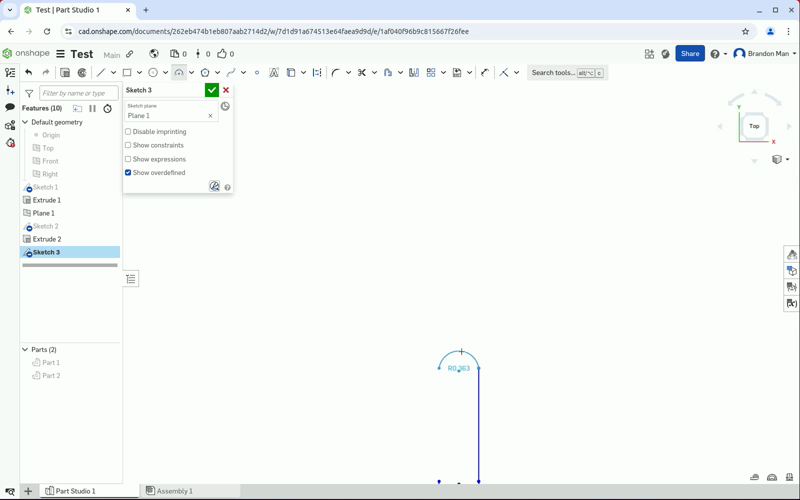
scroll(-6)
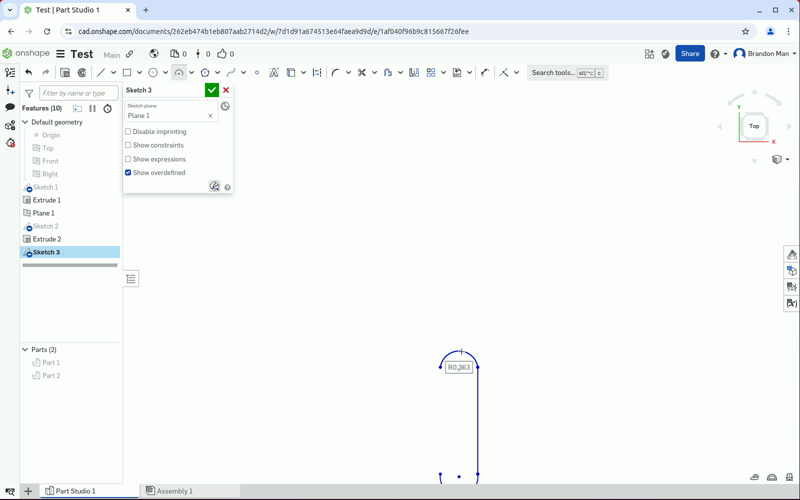
scroll(-6)
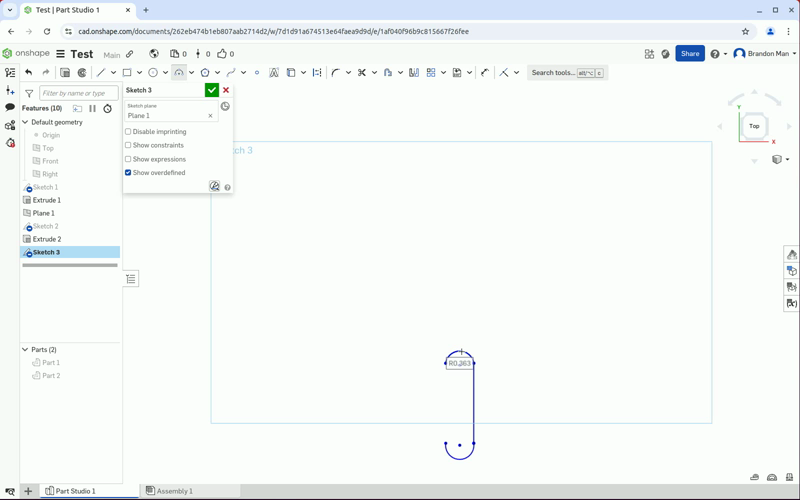
scroll(-6)
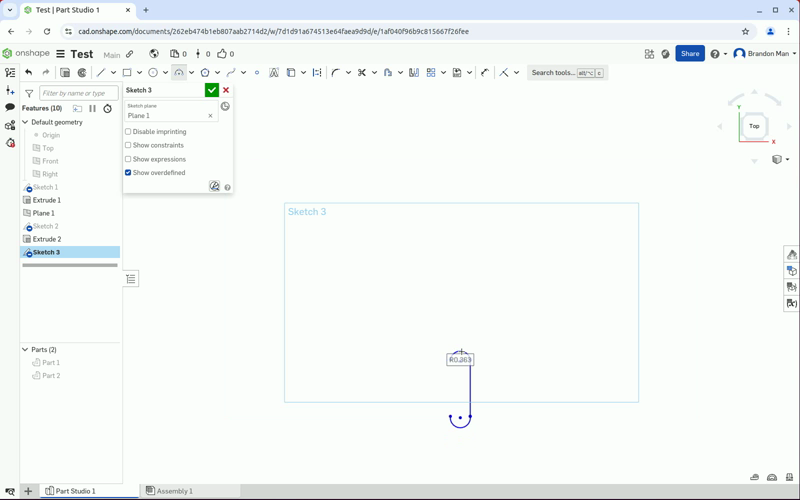
scroll(-6)
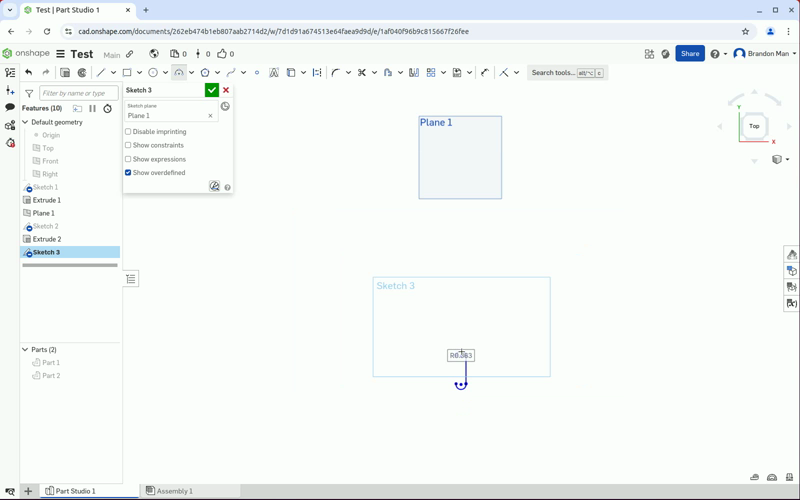
scroll(-6)
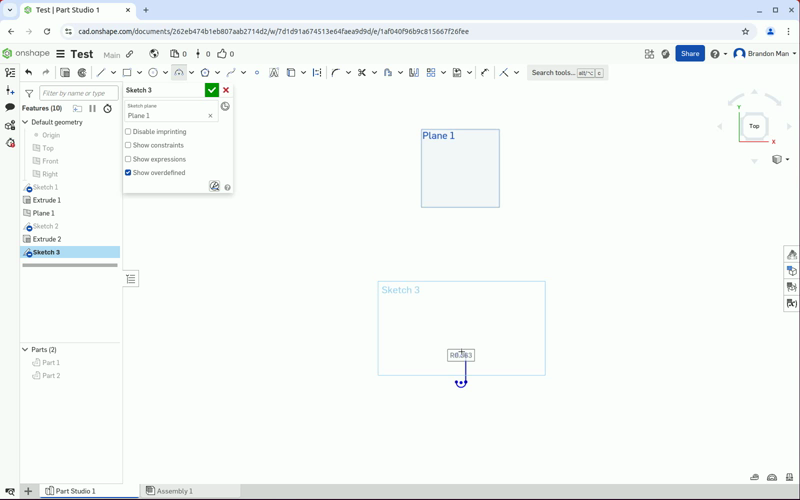
scroll(-6)
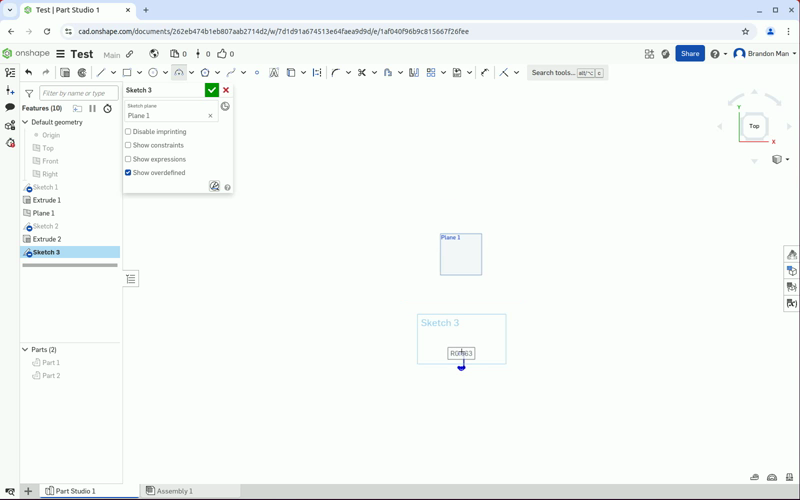
scroll(-6)
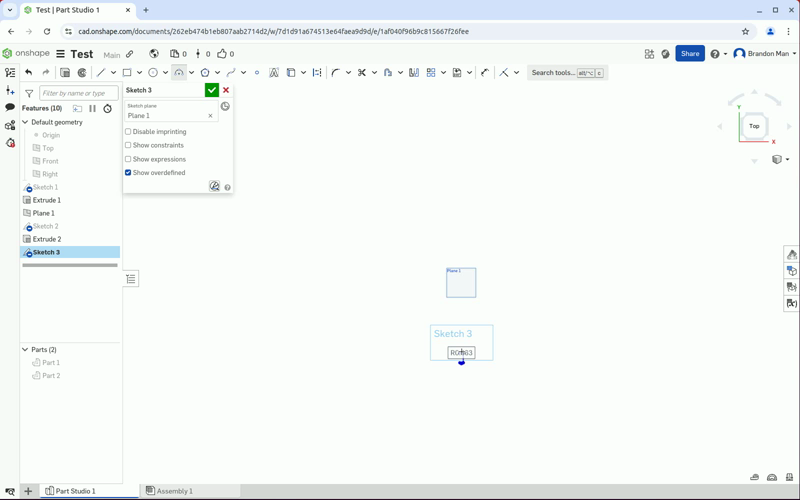
key_up(shift)
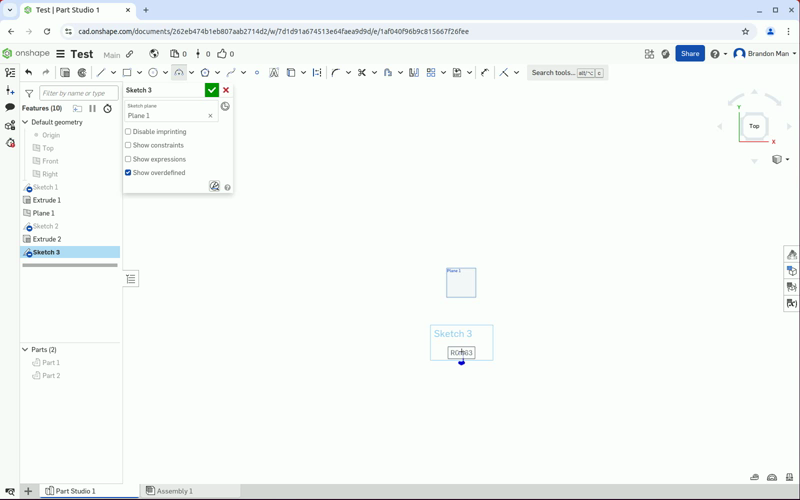
key(esc)
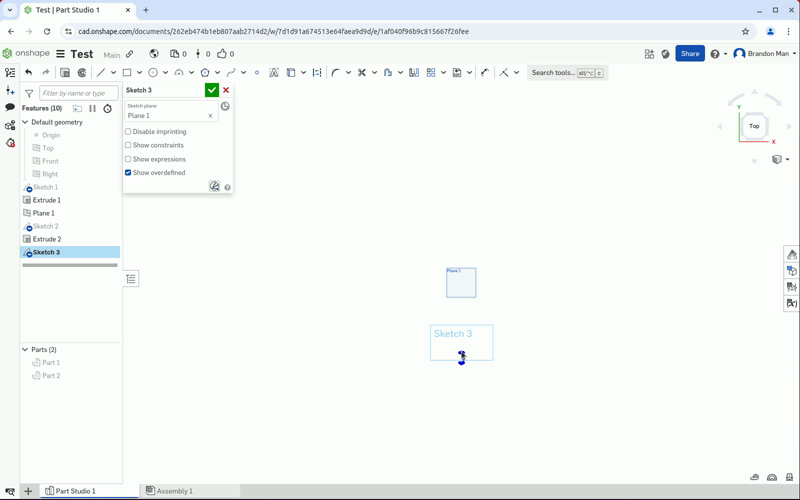
key(l)
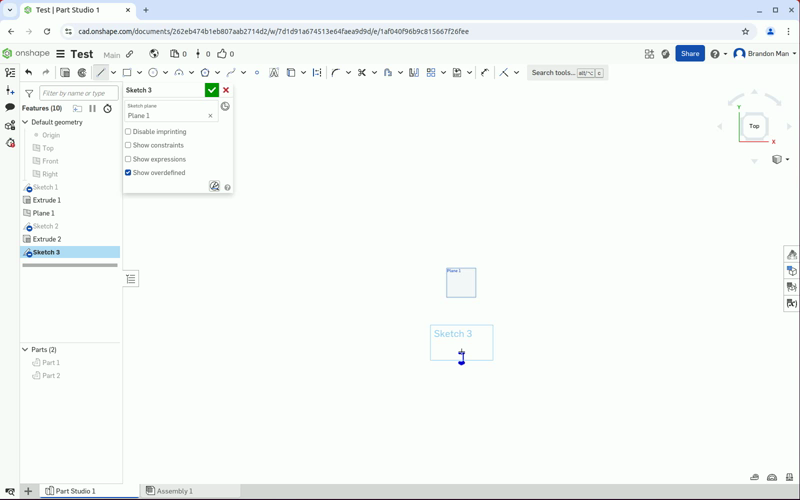
mouse_move(459, 352)
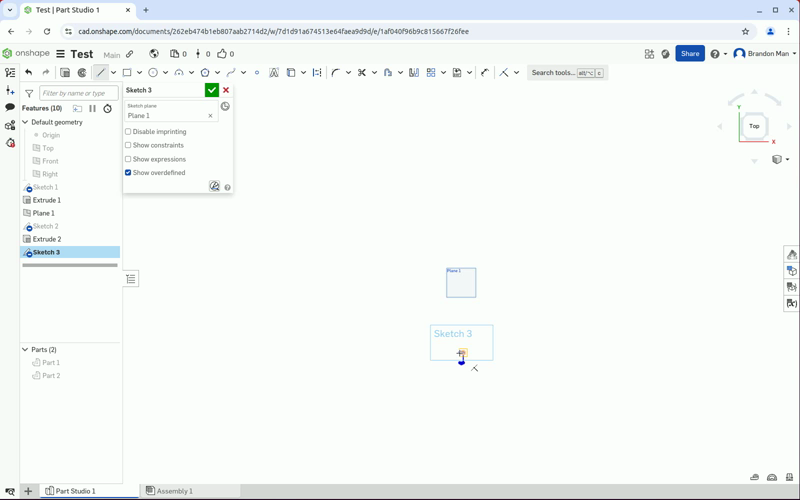
scroll(6)
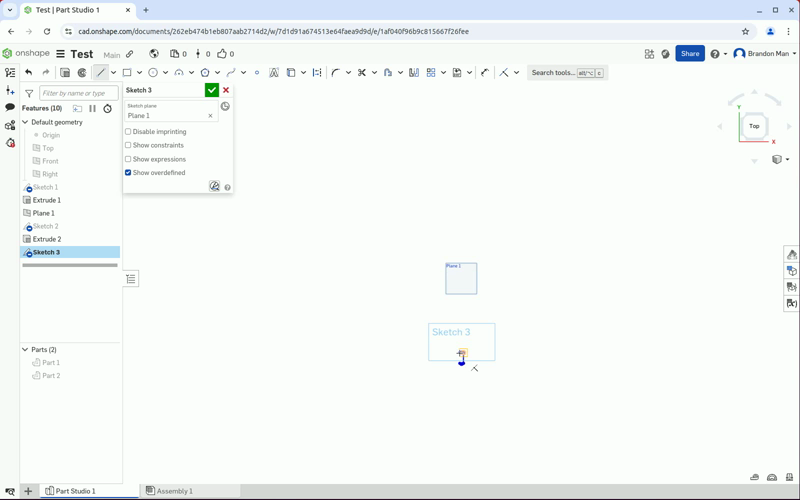
scroll(6)
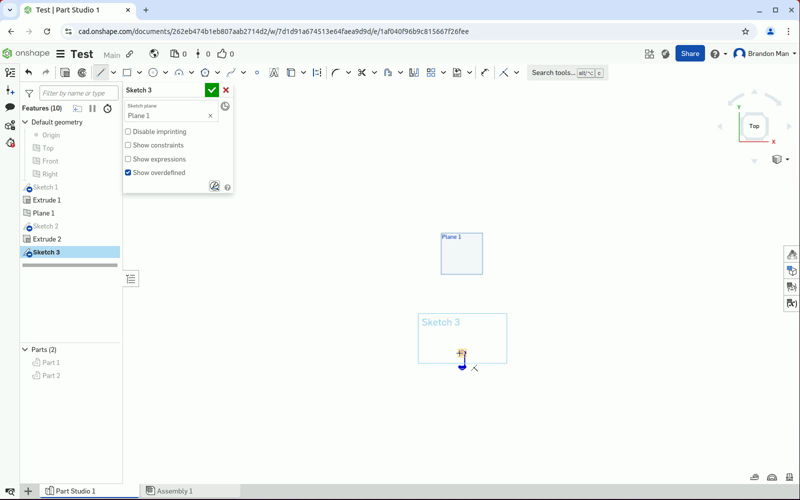
scroll(6)
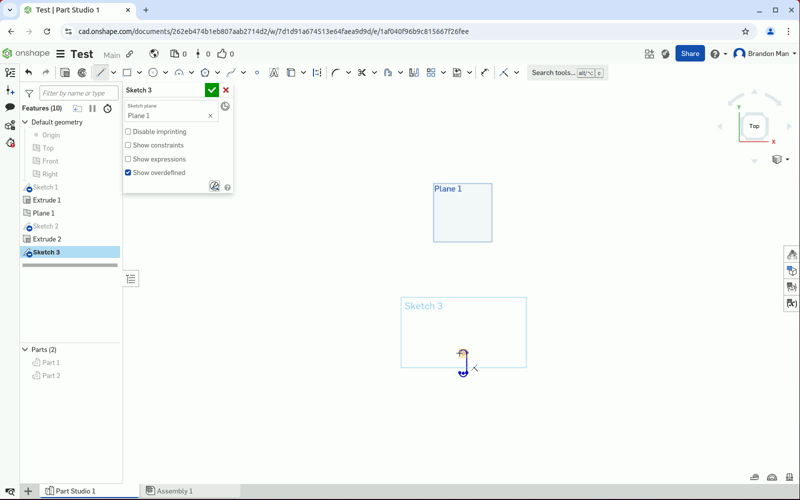
scroll(6)
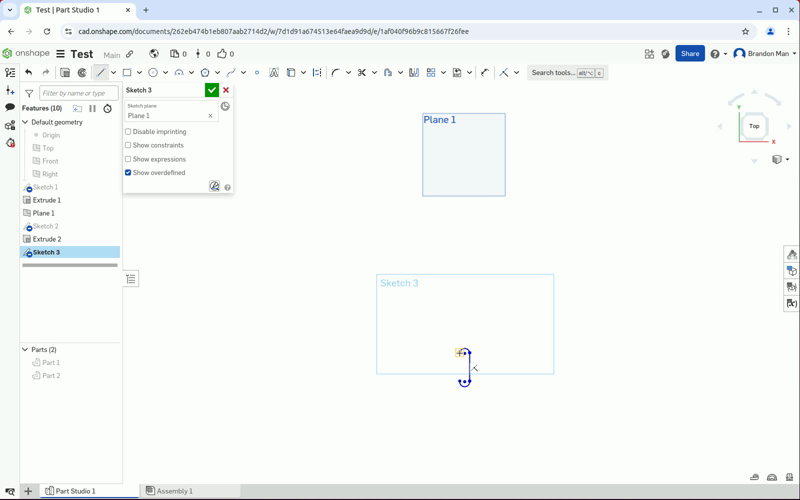
scroll(6)
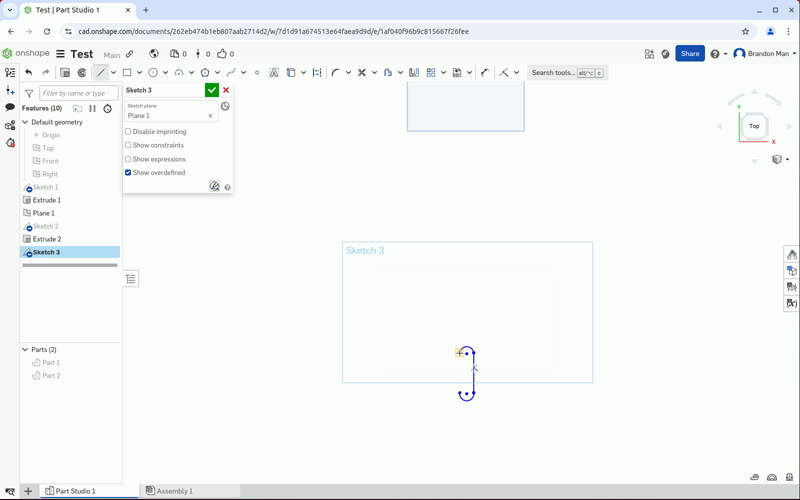
scroll(6)
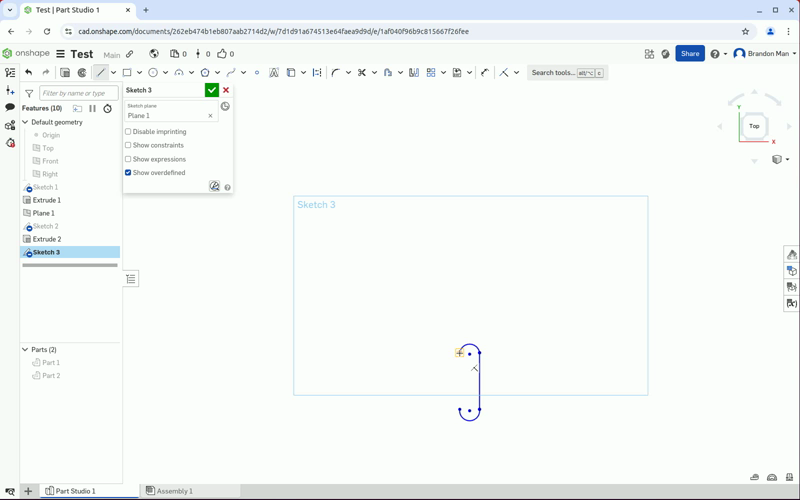
scroll(6)
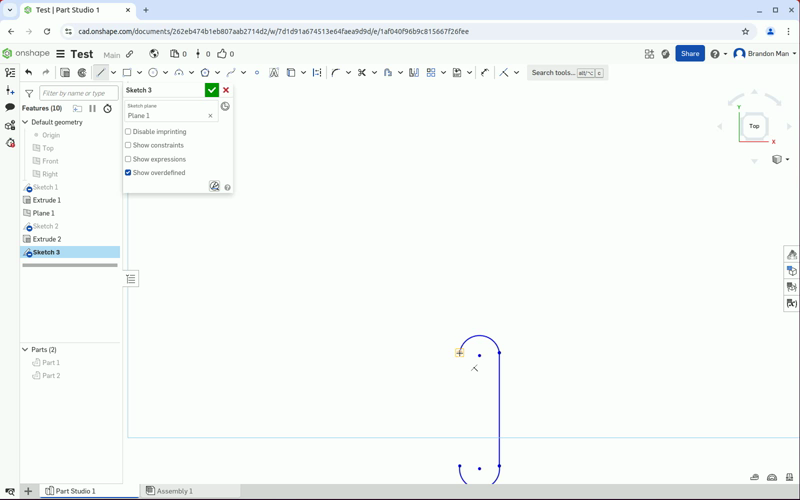
click(459, 352)
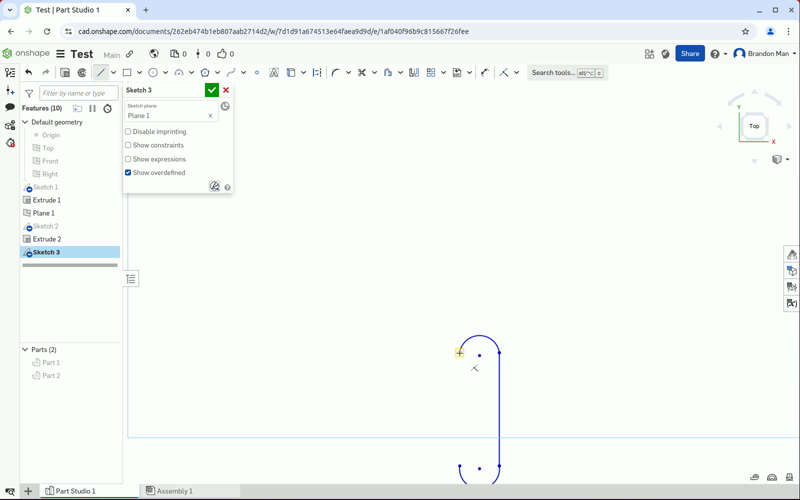
scroll(-6)
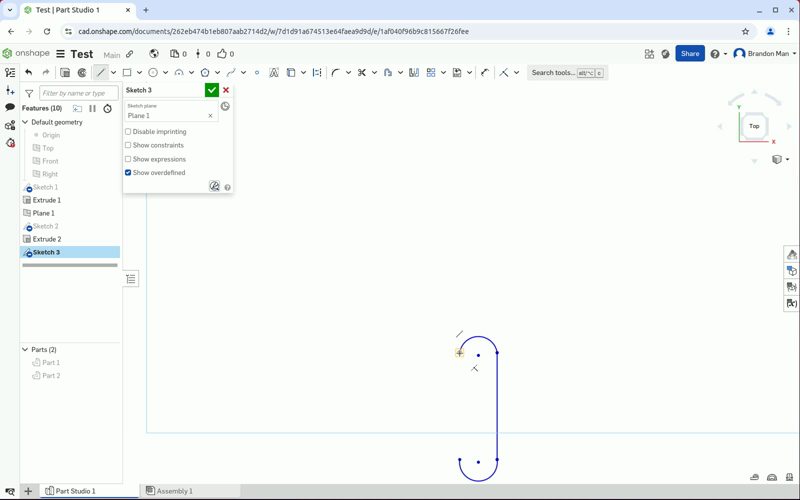
scroll(-6)
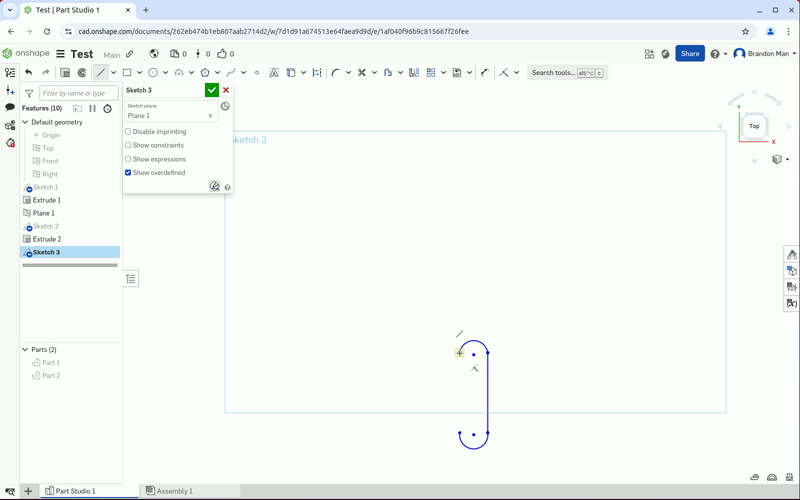
scroll(-6)
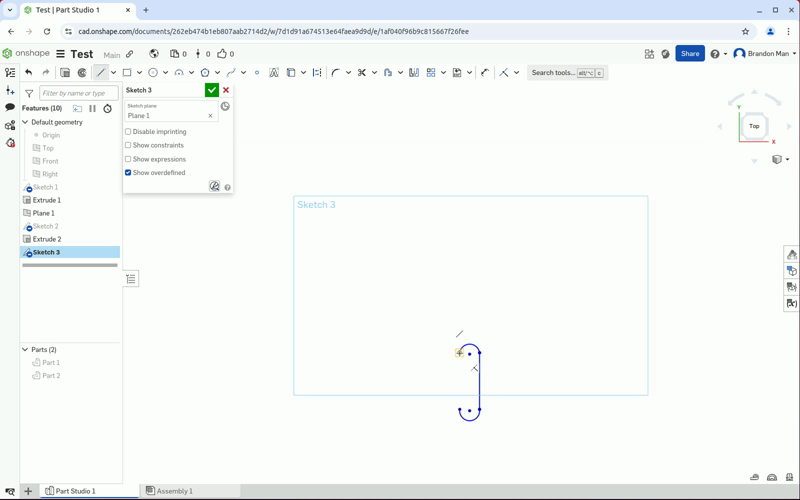
scroll(-6)
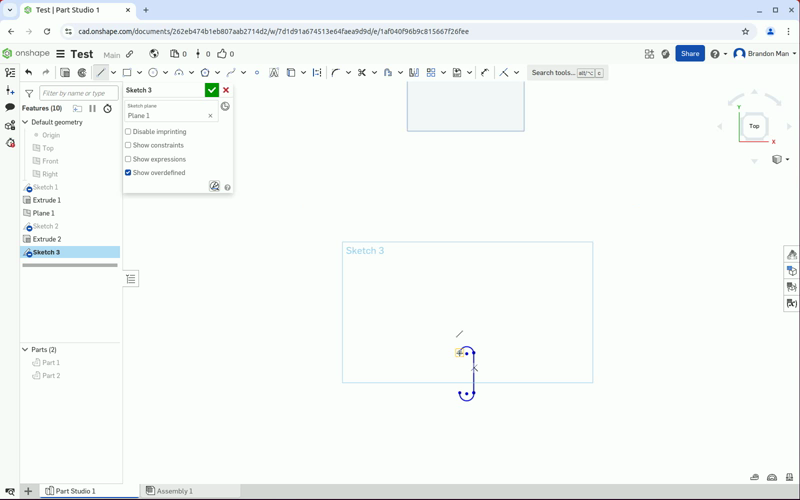
scroll(-6)
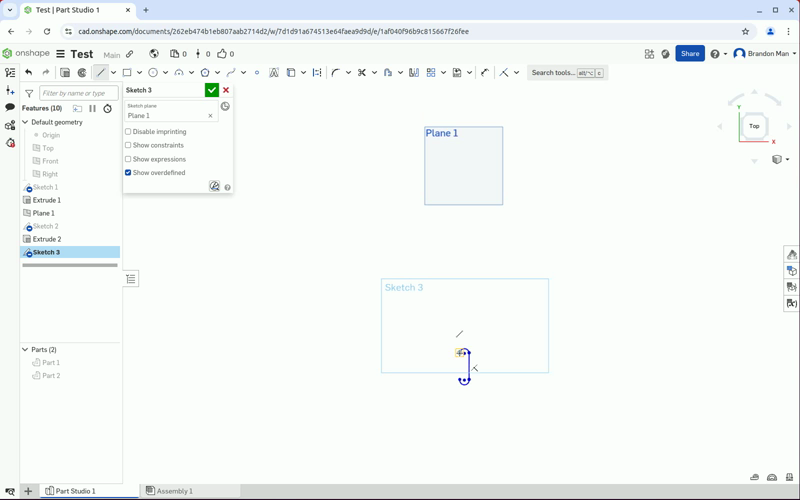
scroll(-6)
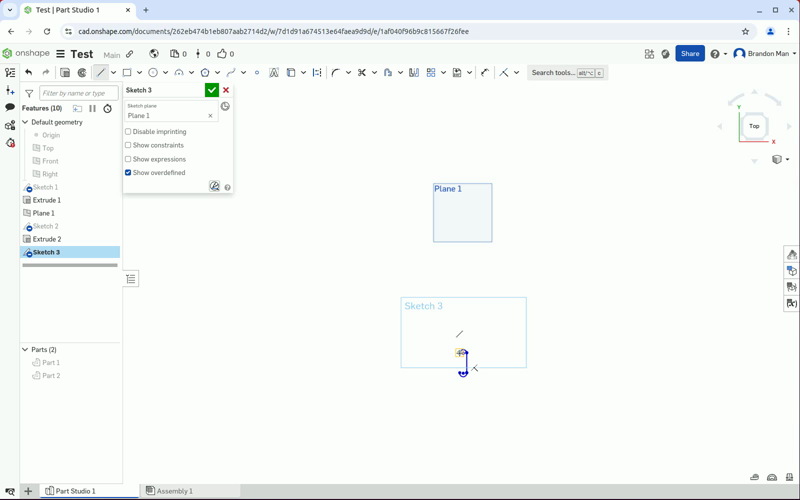
scroll(-6)
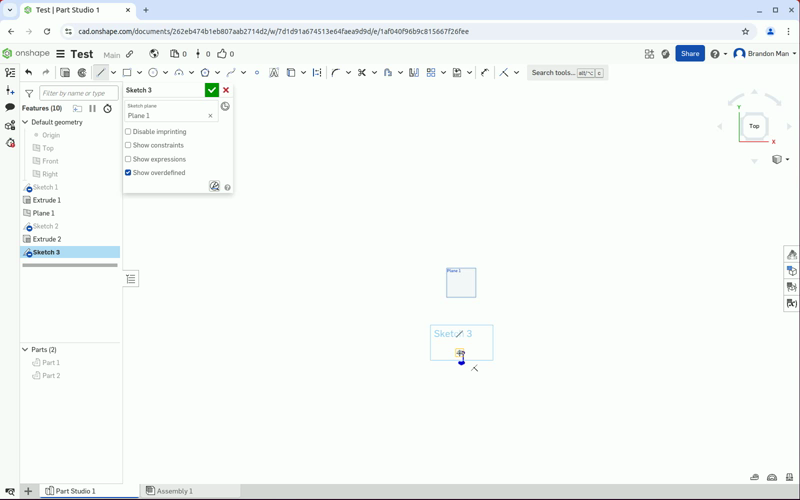
mouse_move(489, 352)
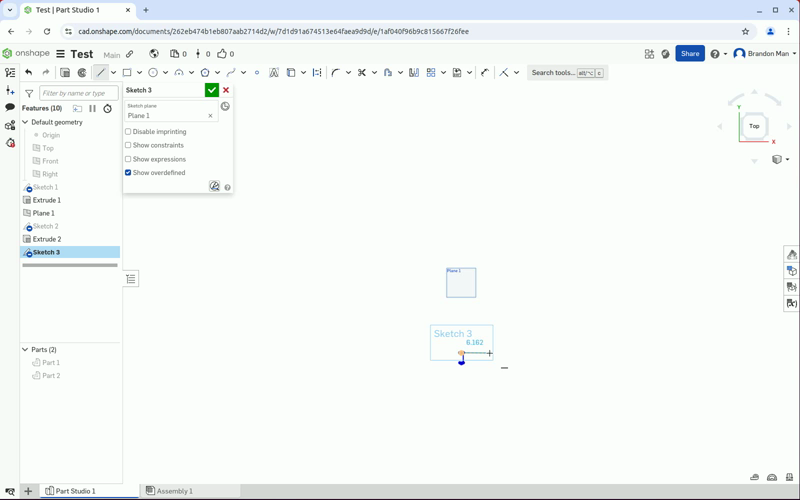
key_down(shift)
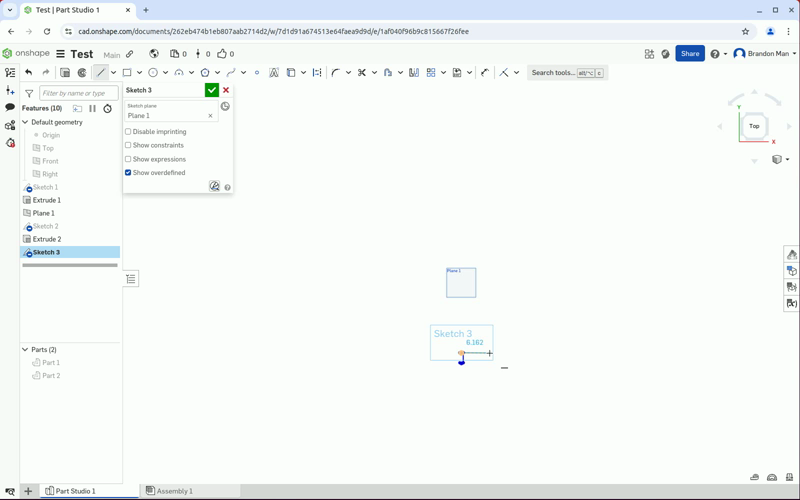
mouse_move(459, 362)
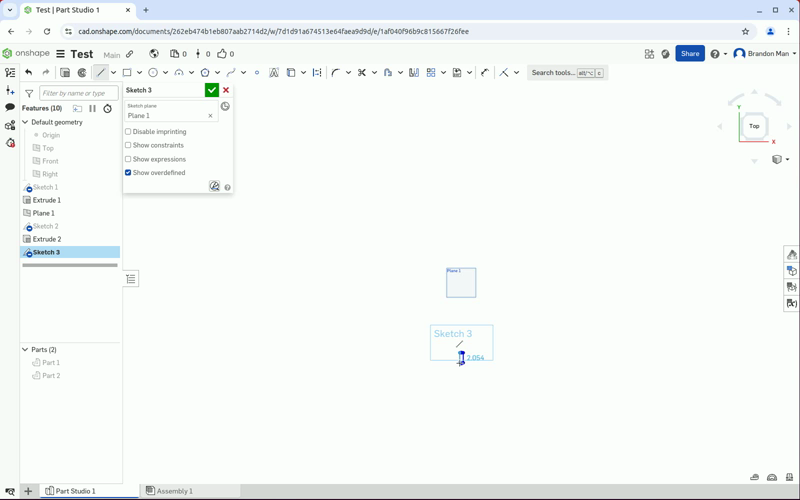
scroll(6)
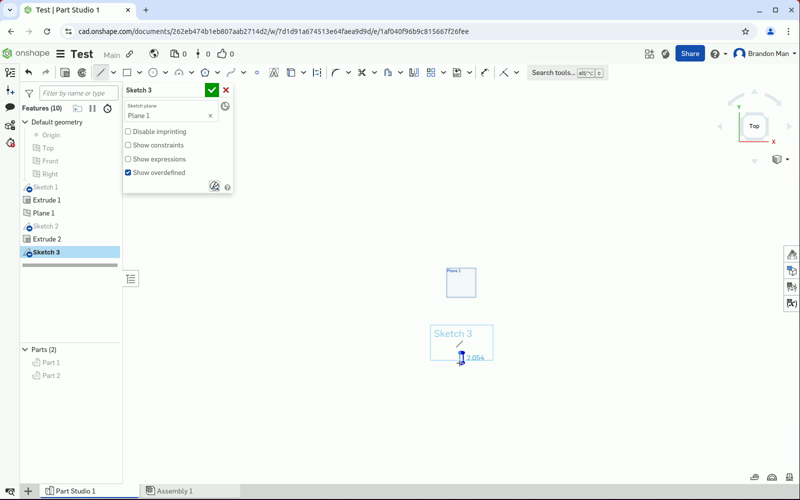
scroll(6)
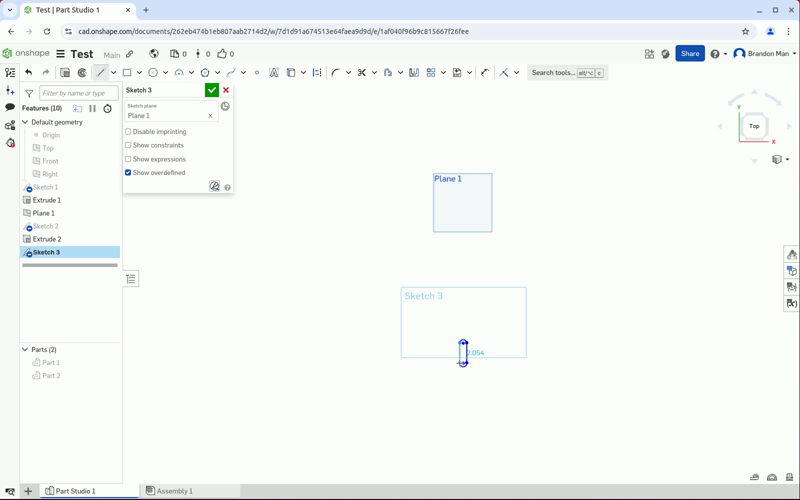
scroll(6)
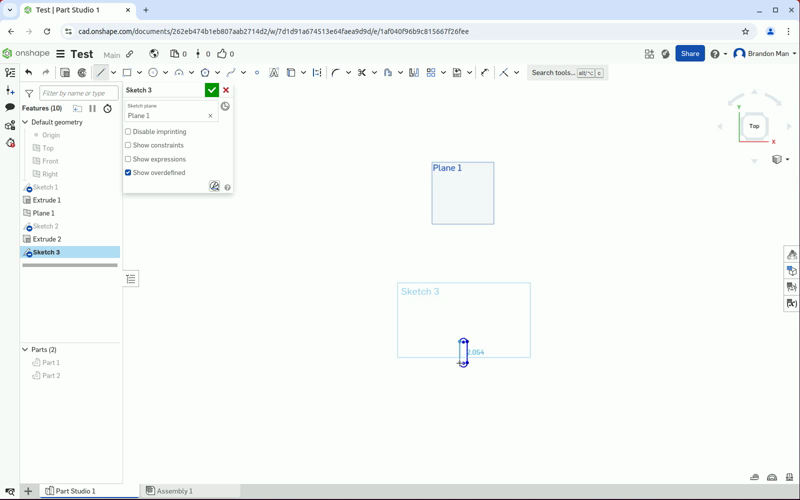
scroll(6)
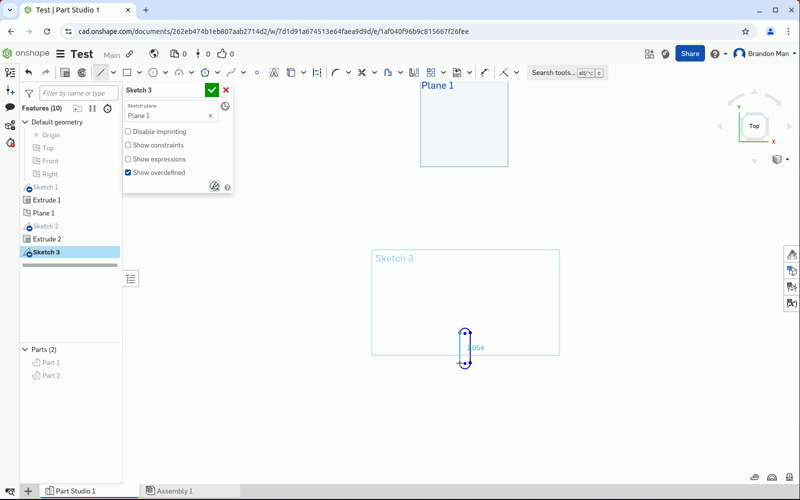
scroll(6)
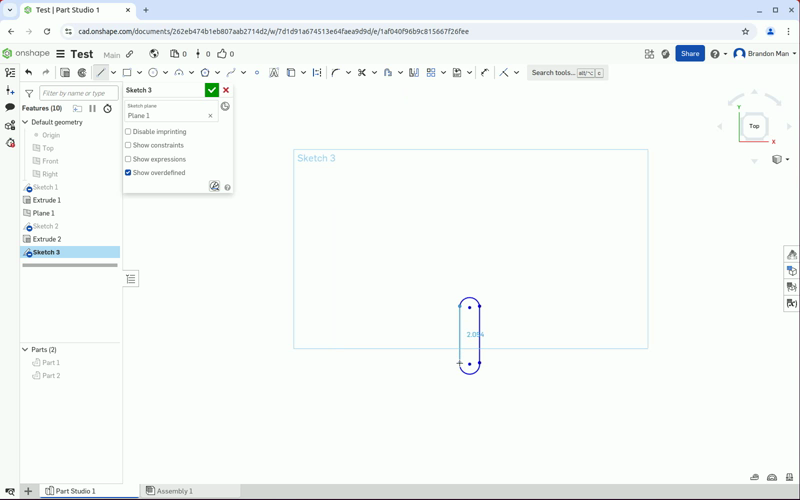
scroll(6)
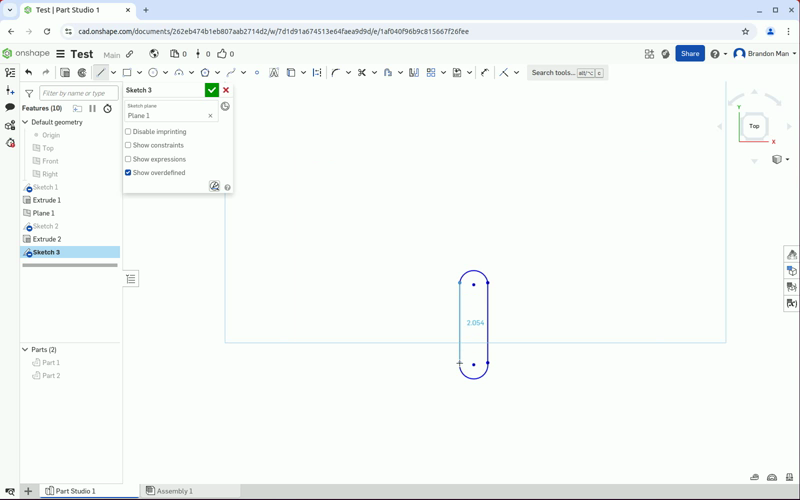
scroll(6)
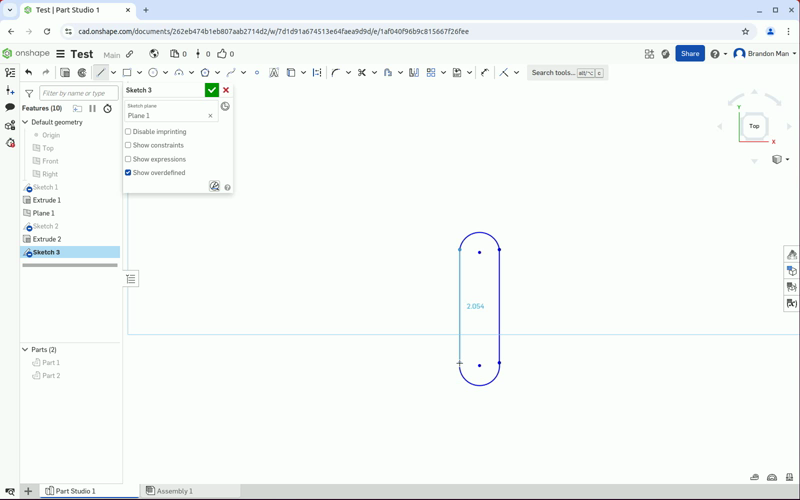
key_up(shift)
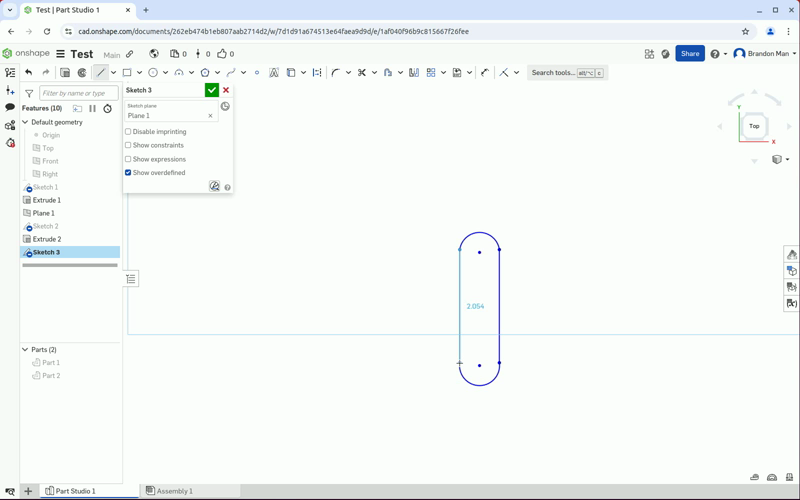
click(459, 362)
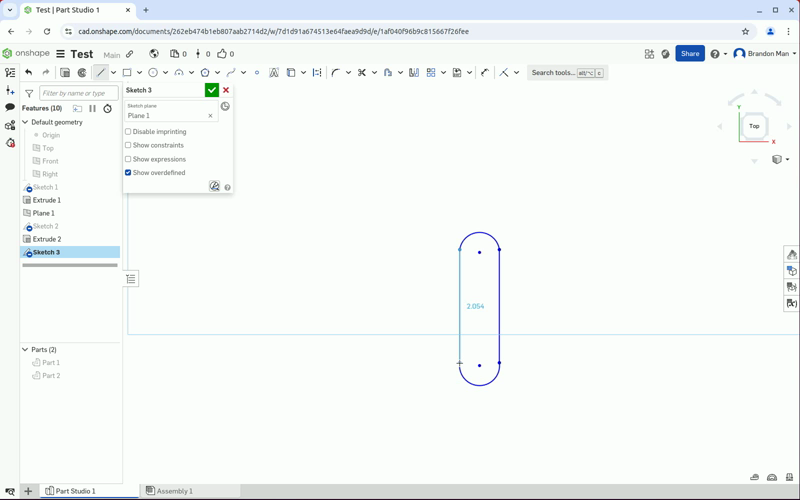
scroll(-6)
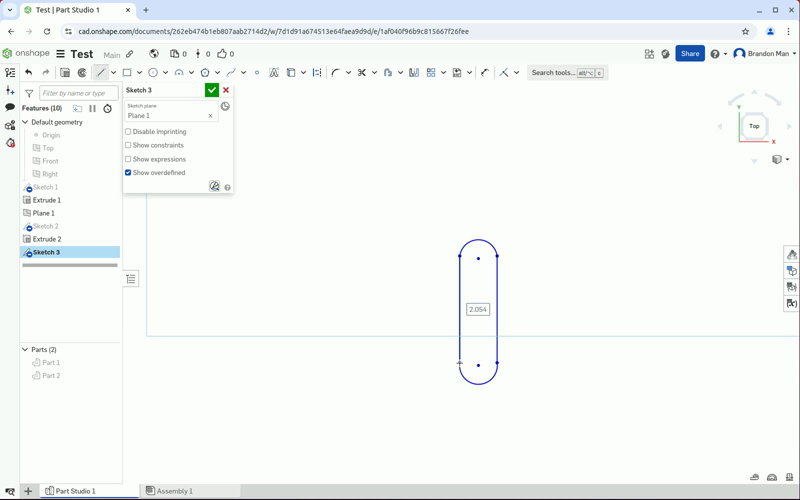
scroll(-6)
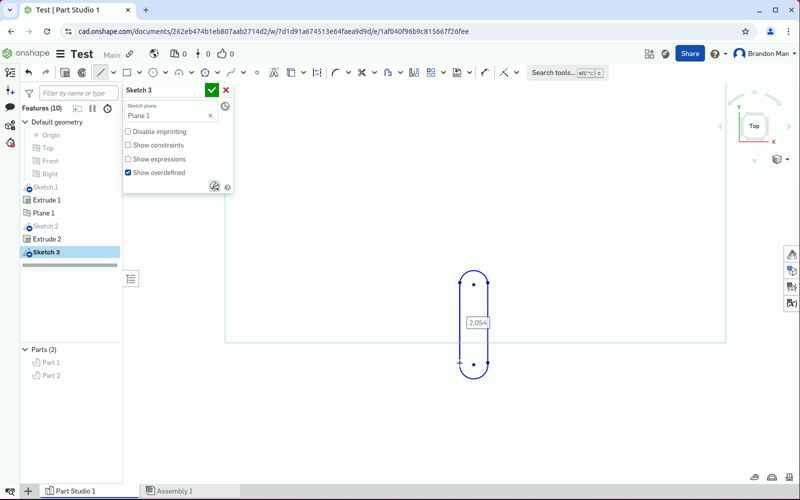
scroll(-6)
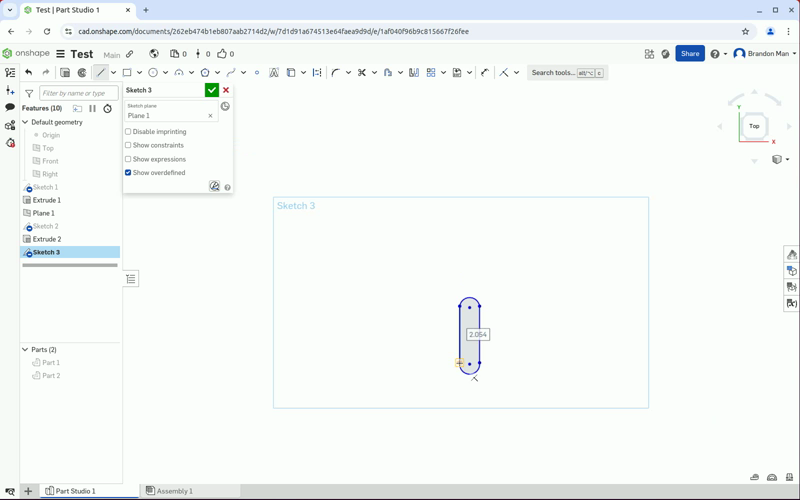
scroll(-6)
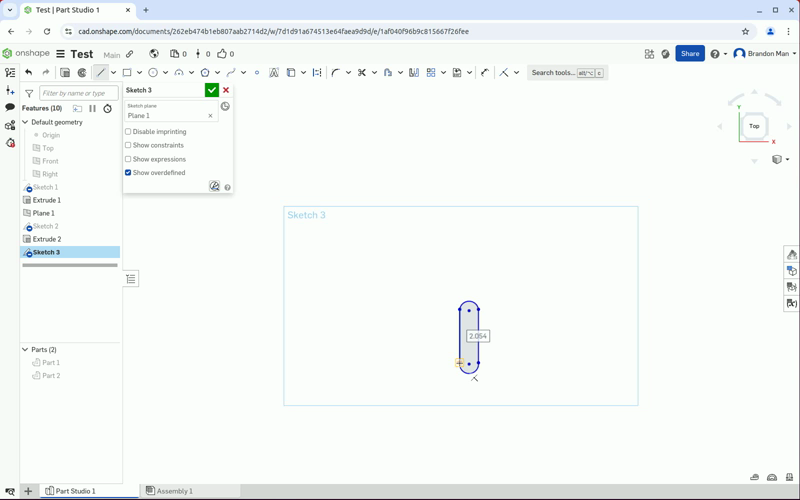
scroll(-6)
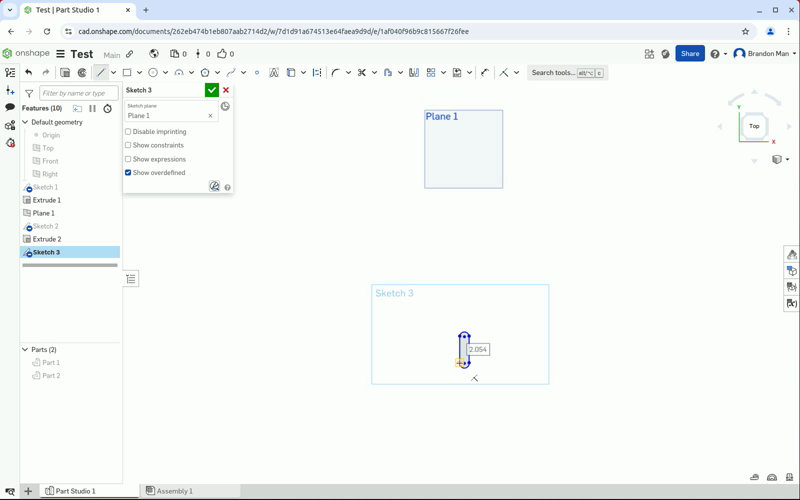
scroll(-6)
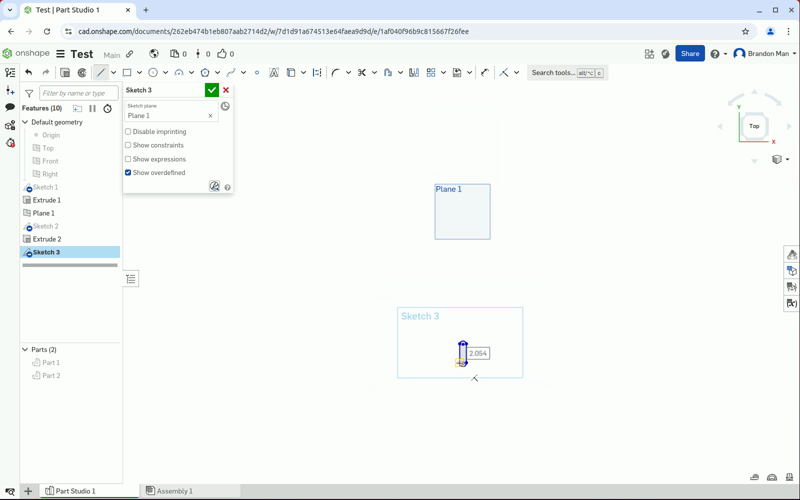
scroll(-6)
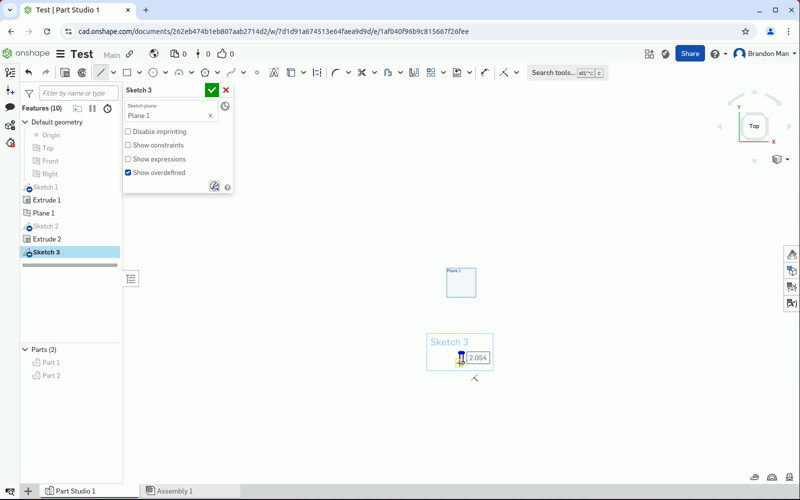
key(esc)
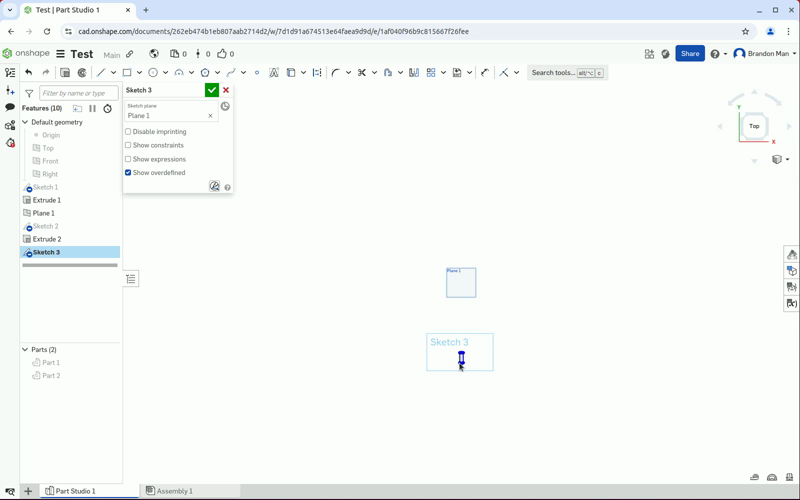
mouse_move(460, 354)
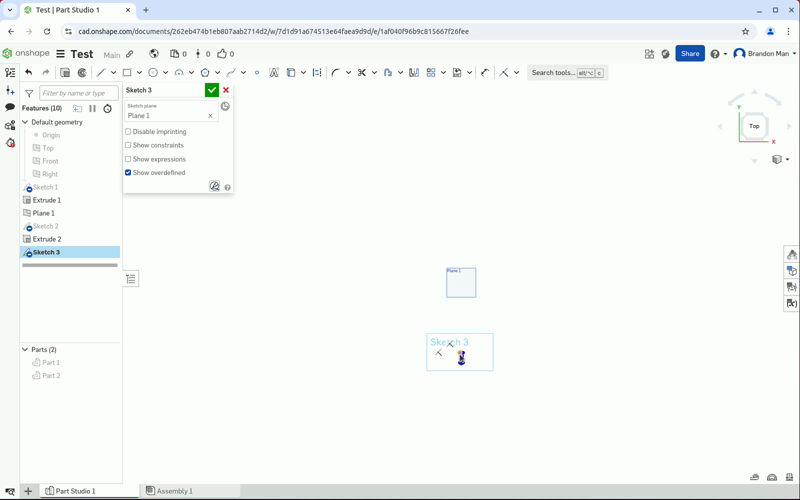
scroll(6)
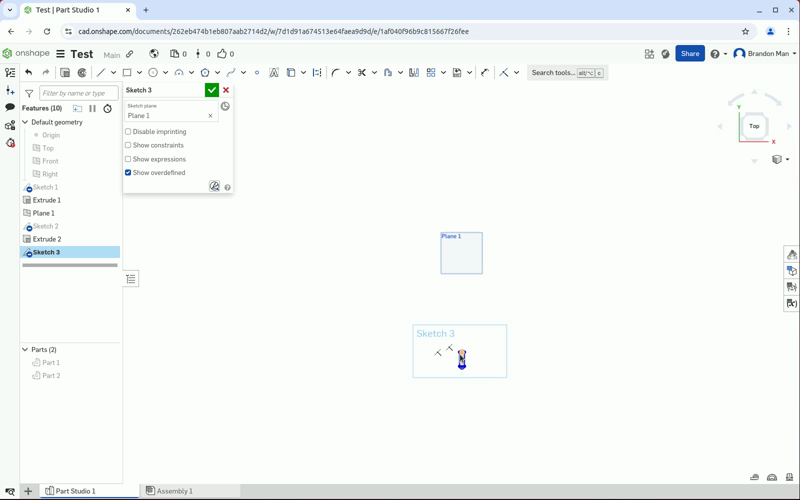
scroll(6)
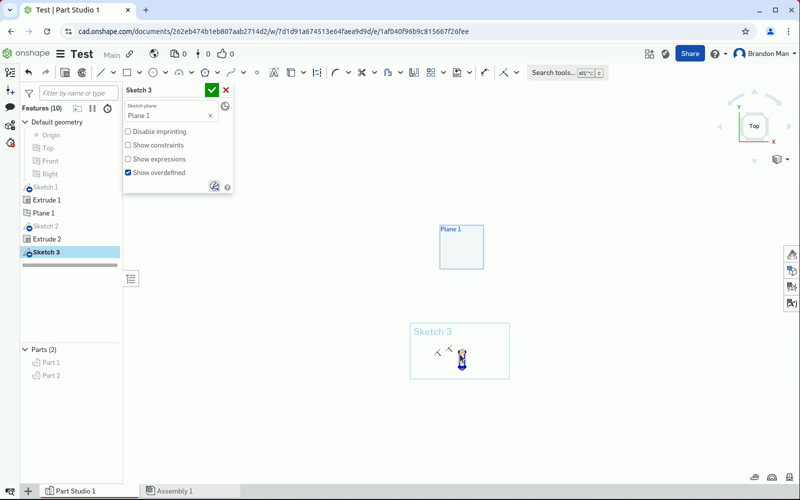
scroll(6)
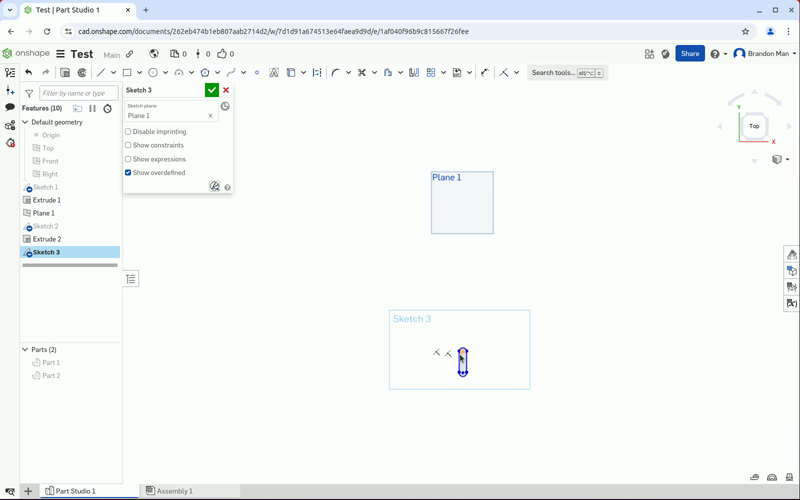
scroll(6)
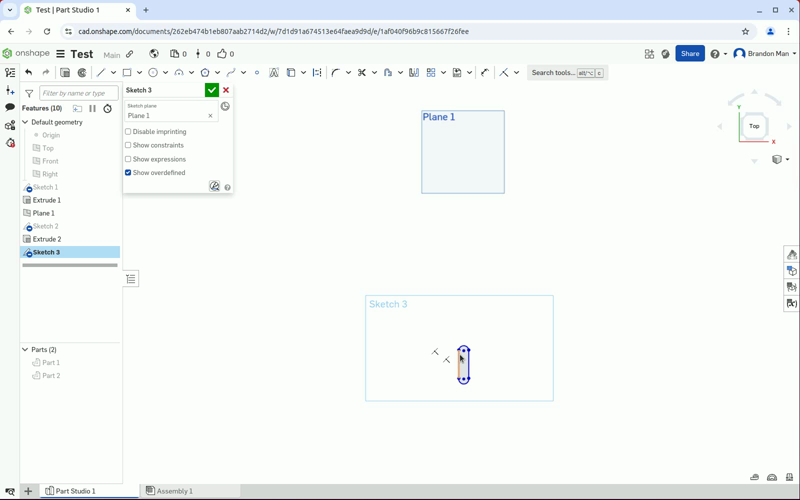
scroll(6)
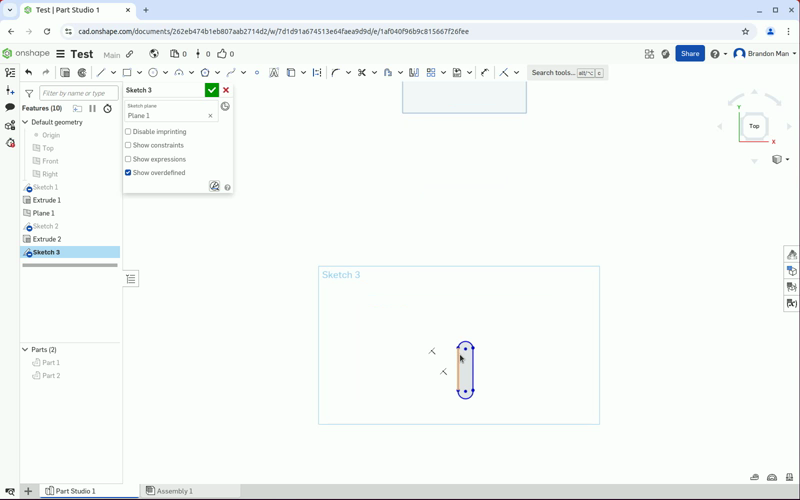
scroll(6)
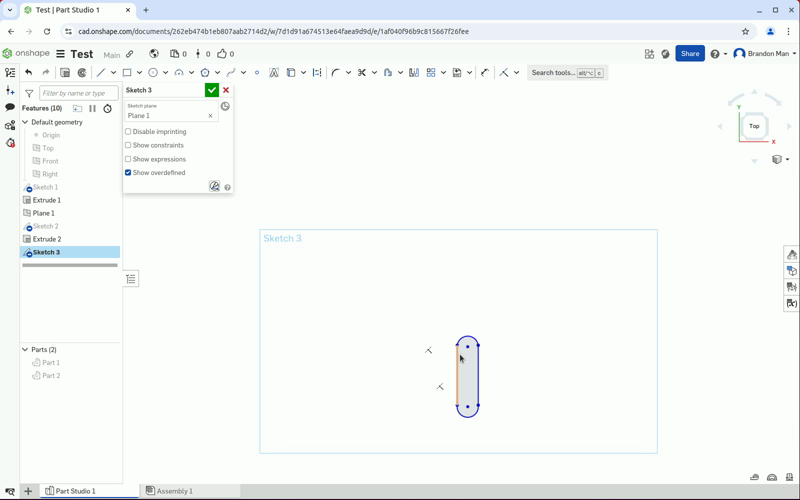
scroll(6)
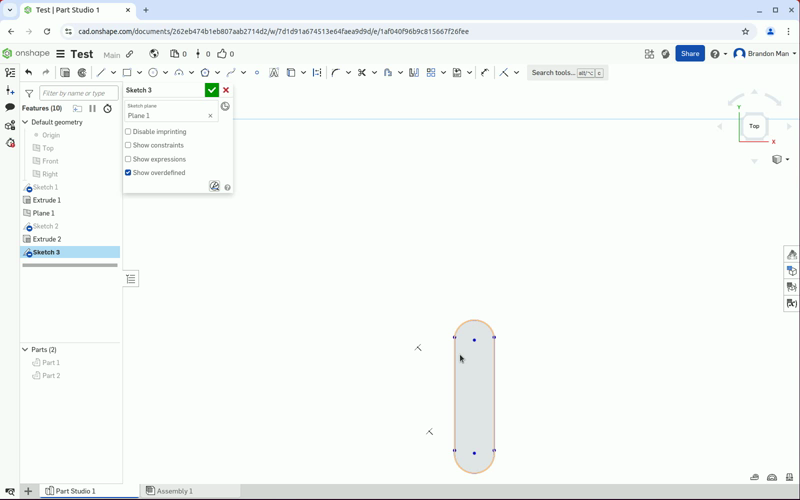
click(460, 354)
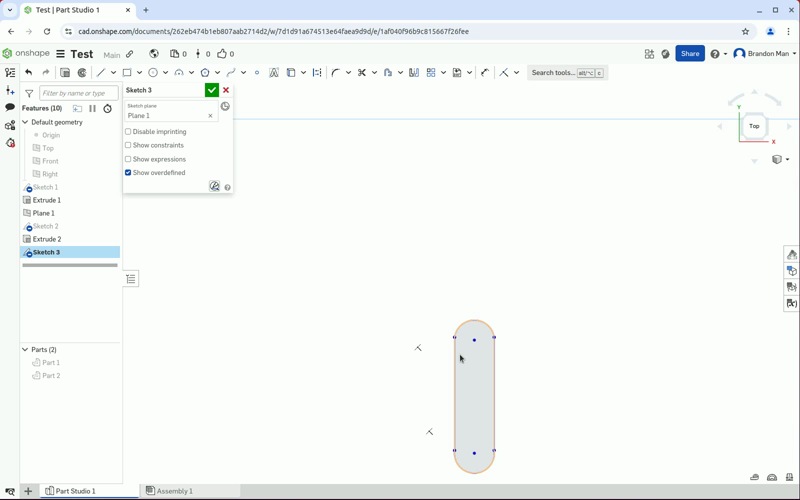
scroll(-6)
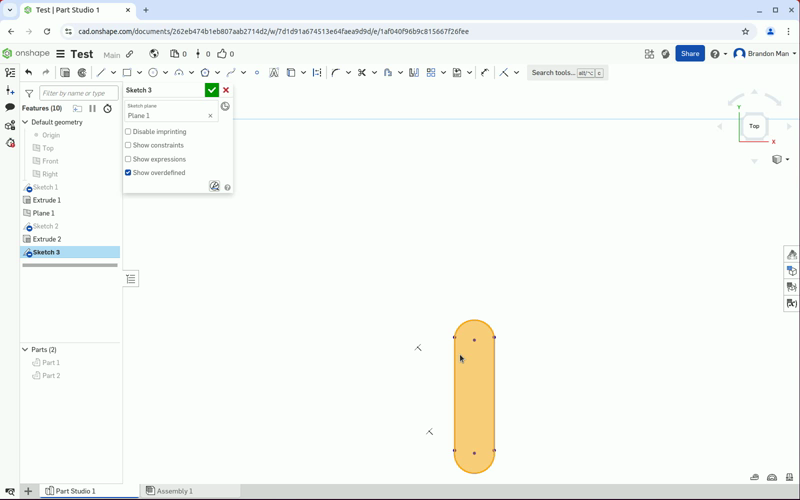
scroll(-6)
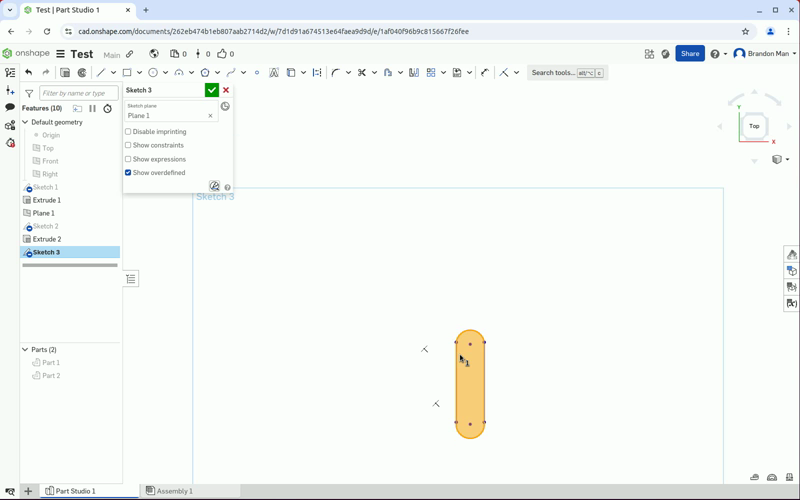
scroll(-6)
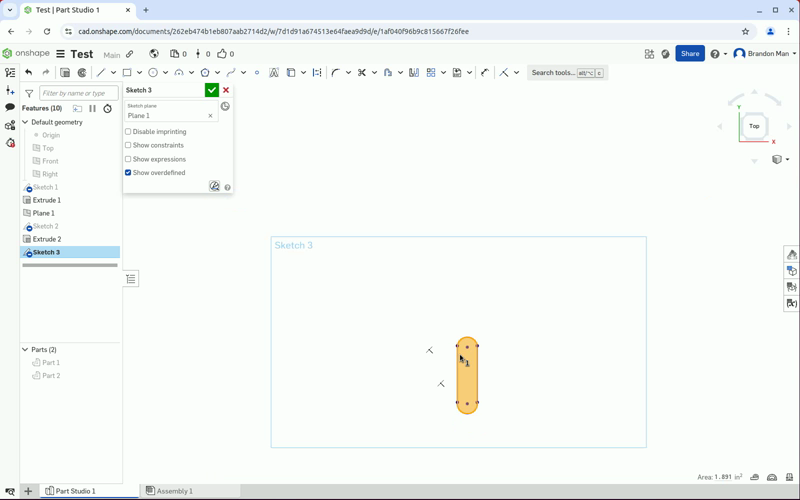
scroll(-6)
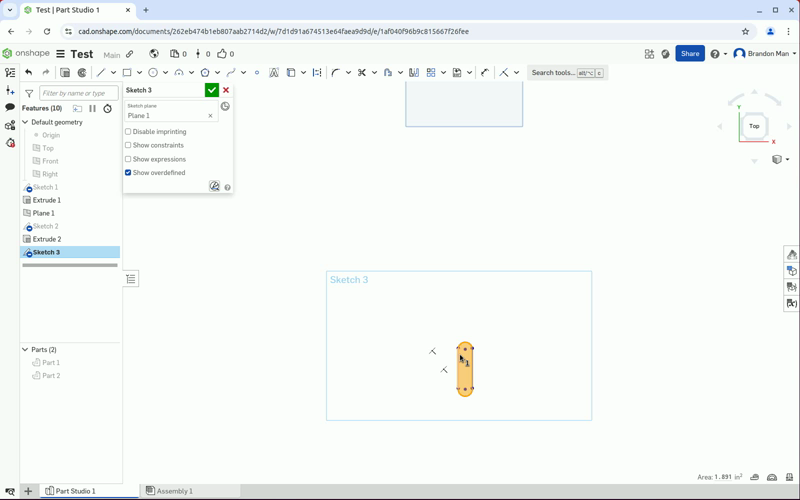
scroll(-6)
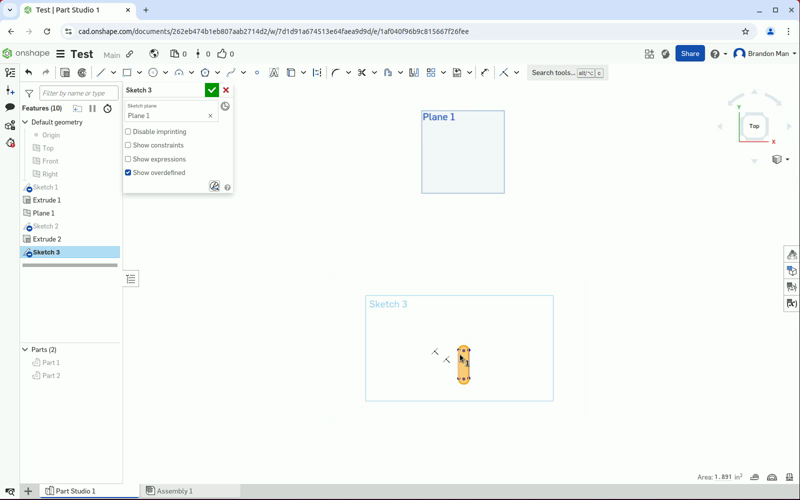
scroll(-6)
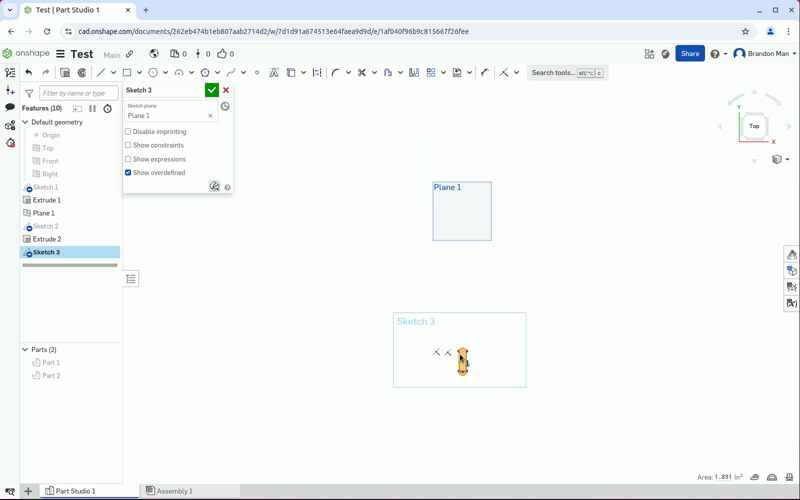
scroll(-6)
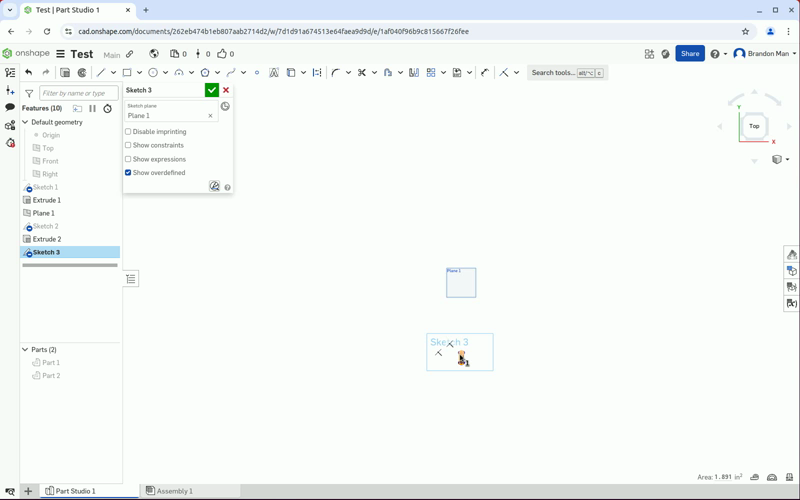
mouse_move(73, 352)
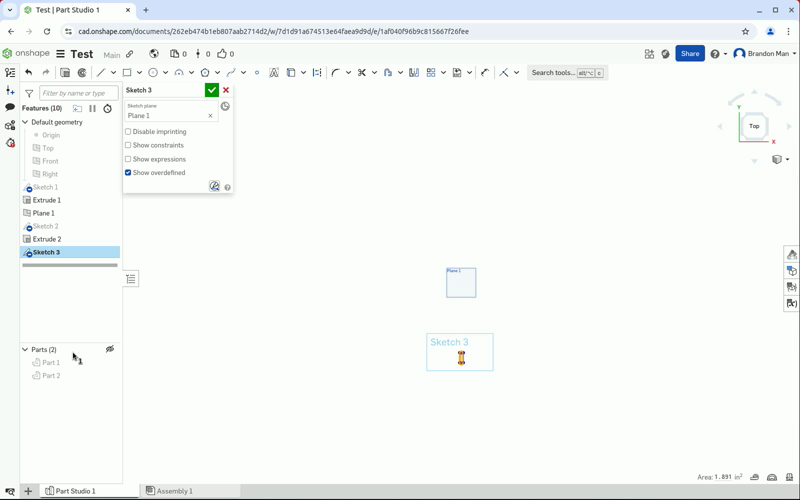
key(shift+y)
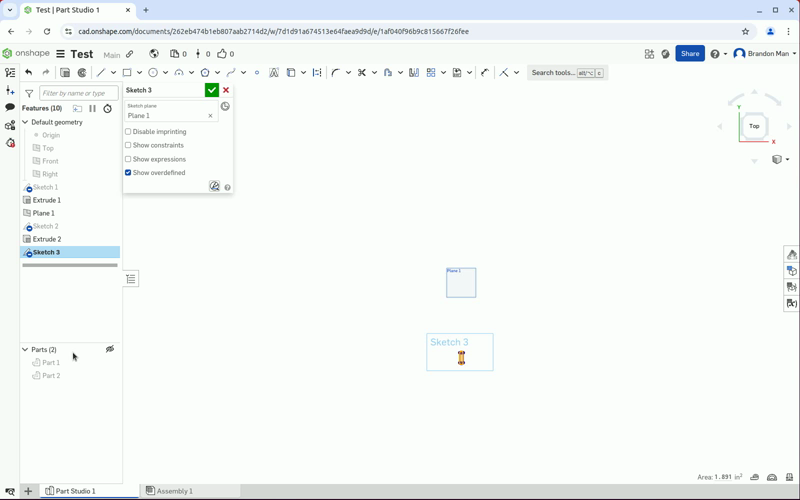
key(shift+e)
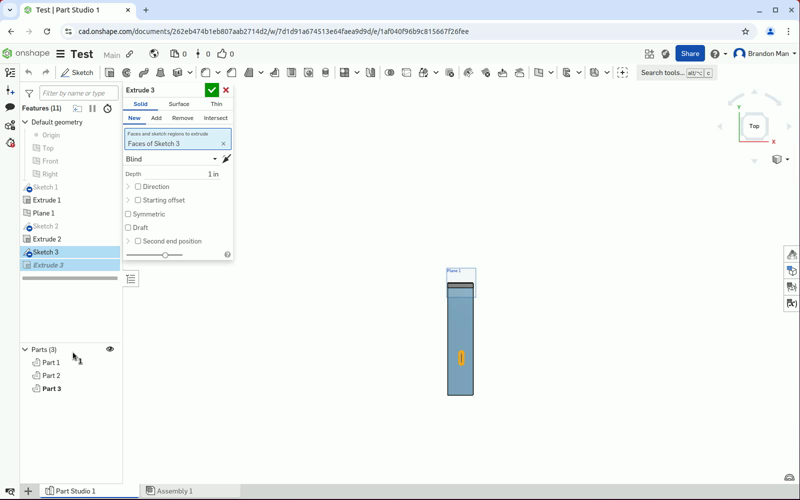
mouse_move(143, 106)
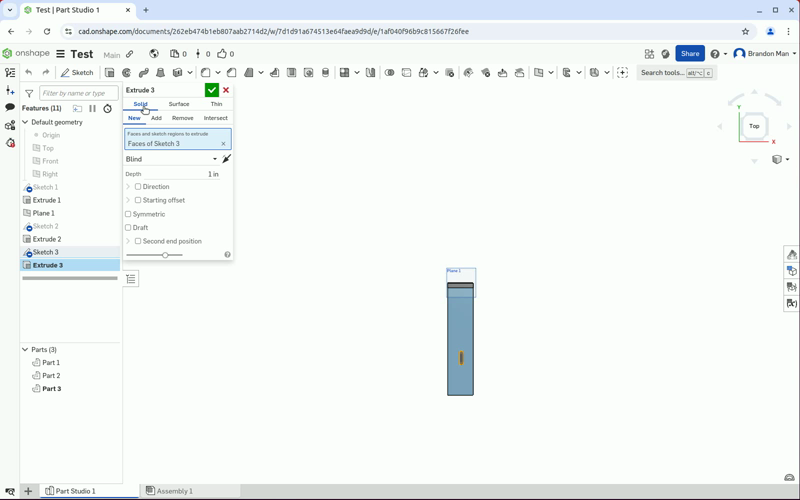
click(143, 106)
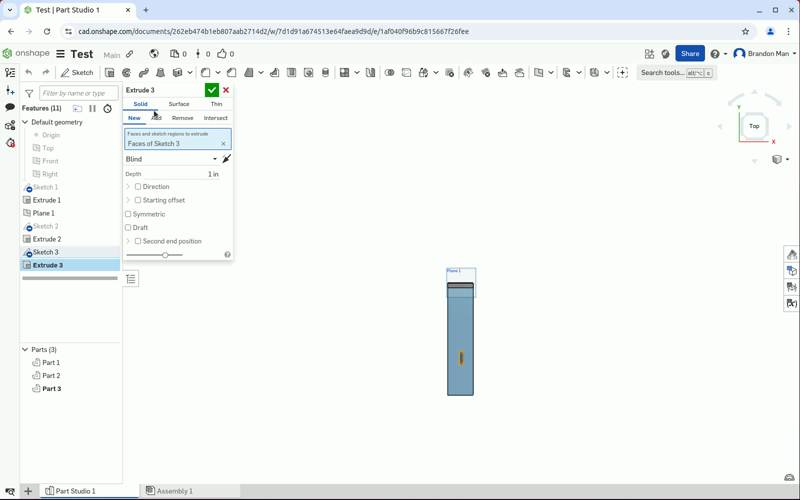
mouse_move(186, 120)
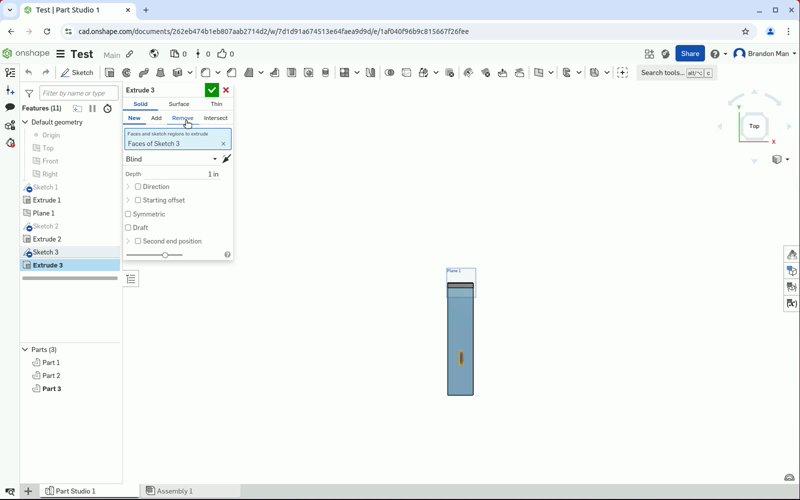
click(186, 120)
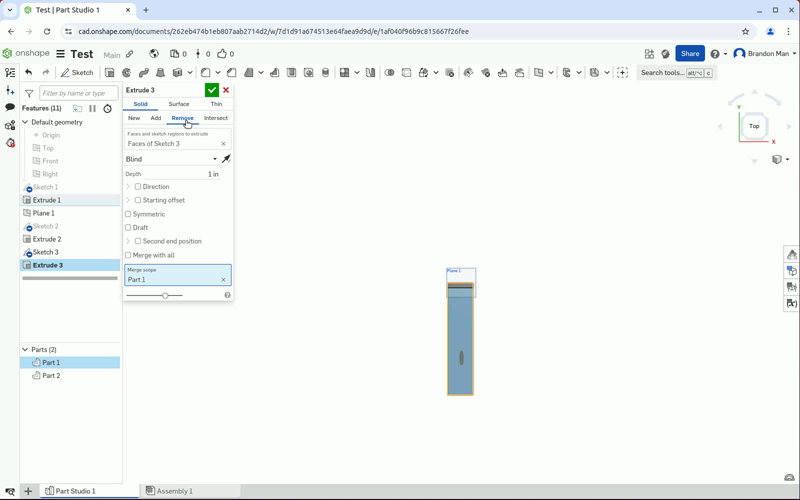
key(tab, 4)
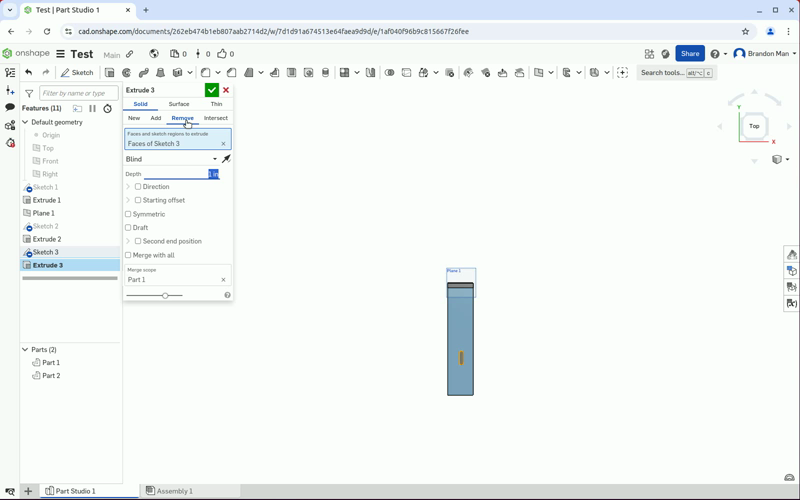
text(3.611)
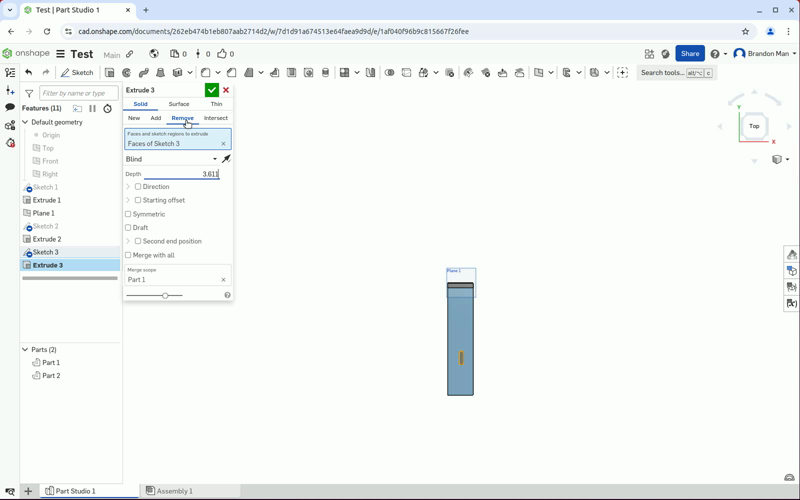
key(tab, 6)
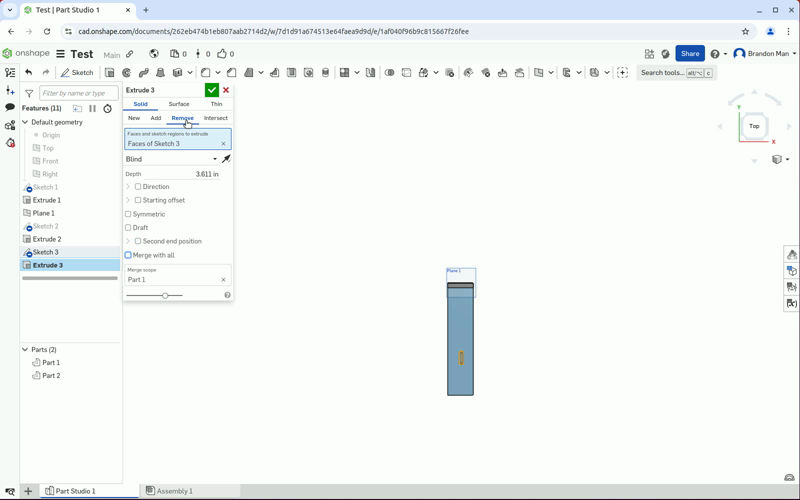
key(space)
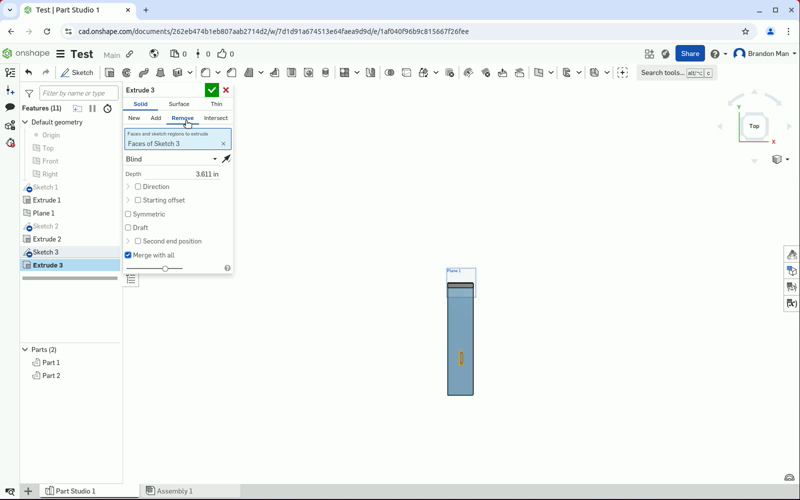
key(enter)
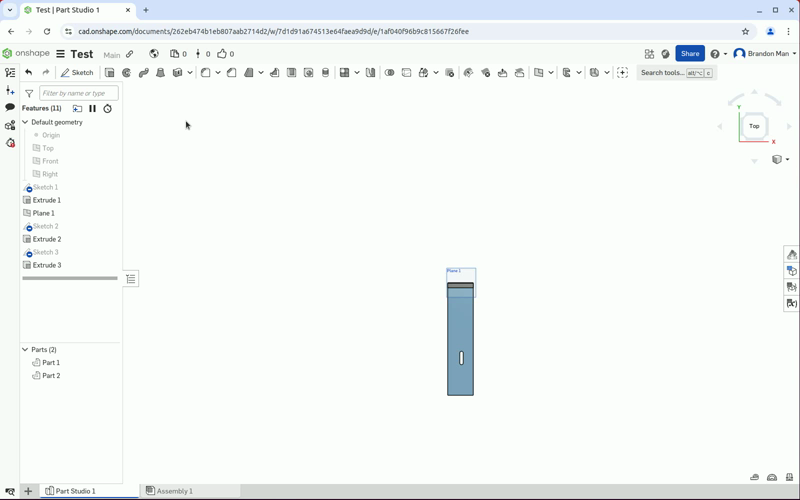
key(shift+h)
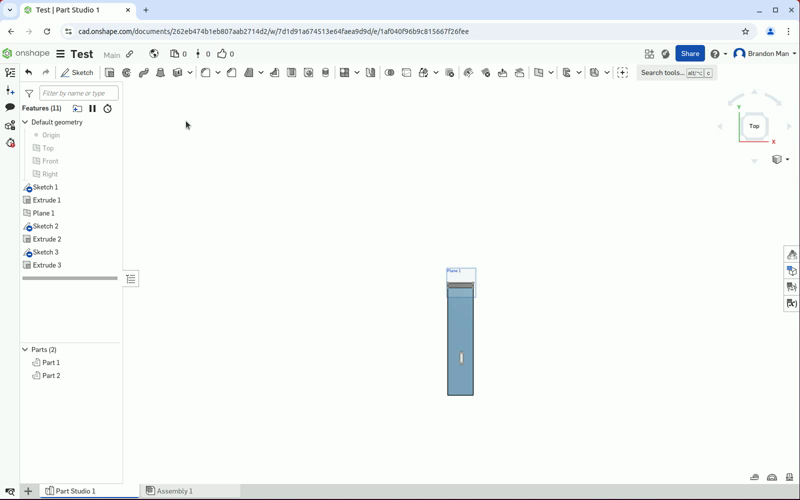
key(shift+h)
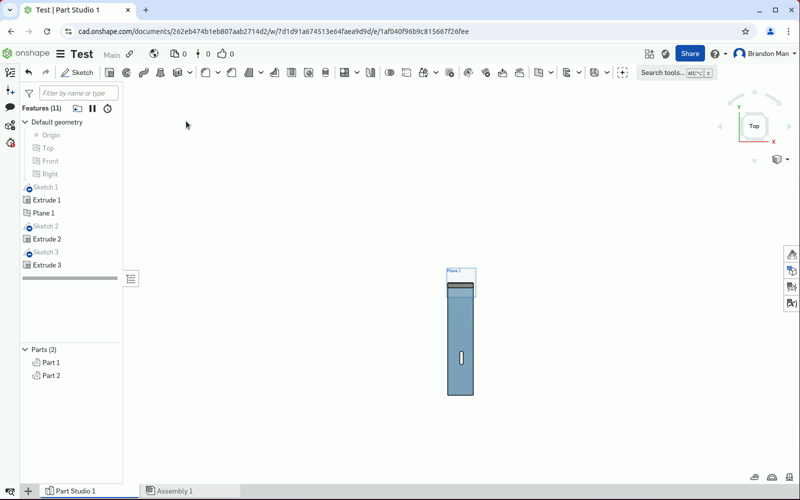
mouse_move(73, 189)
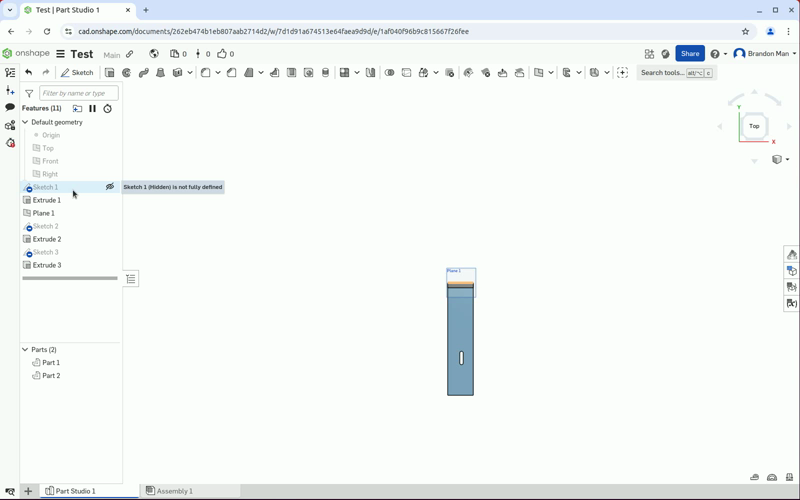
click(73, 189)
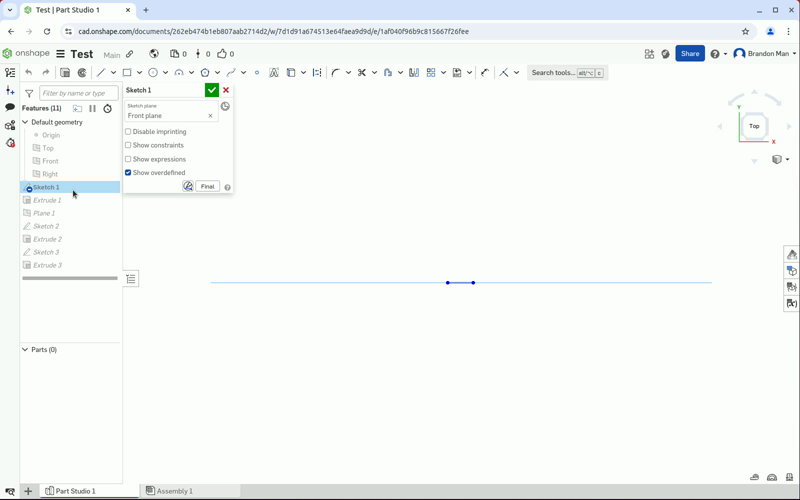
mouse_move(229, 92)
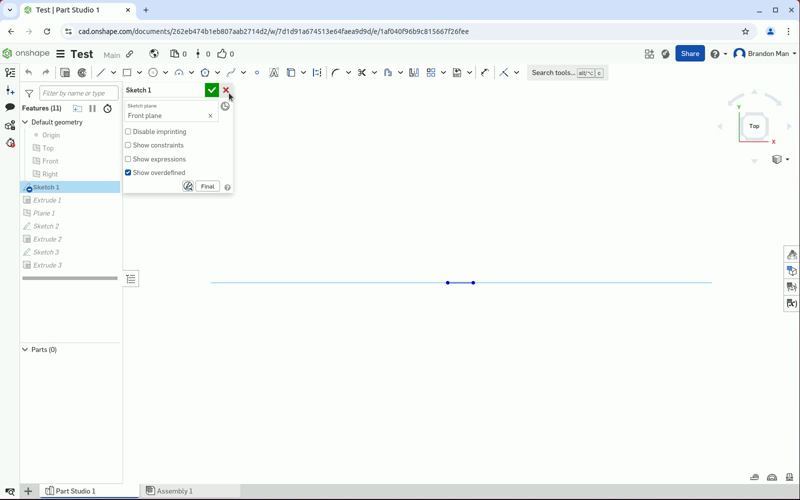
click(229, 92)
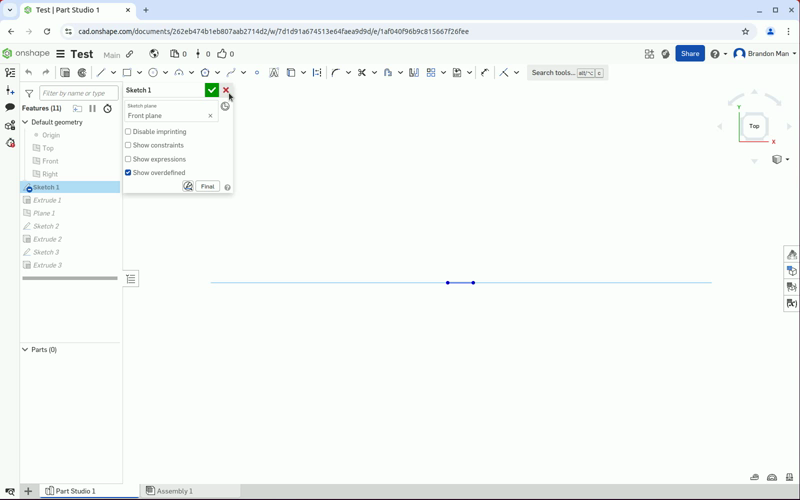
key(shift+s)
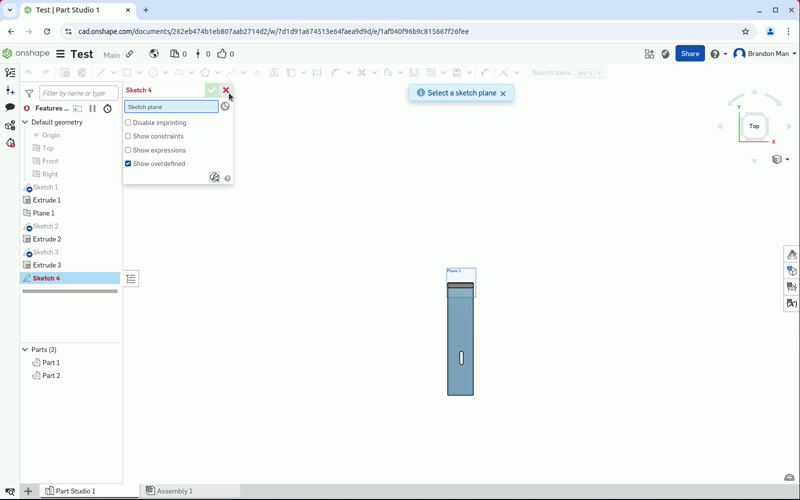
mouse_move(73, 215)
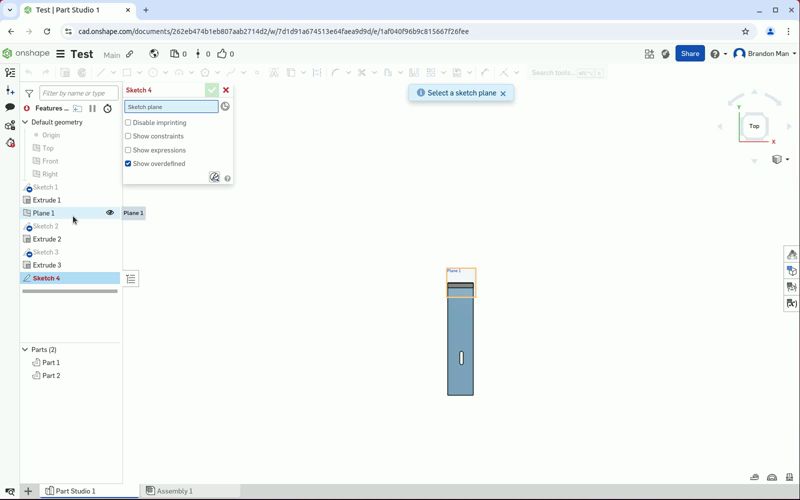
click(73, 215)
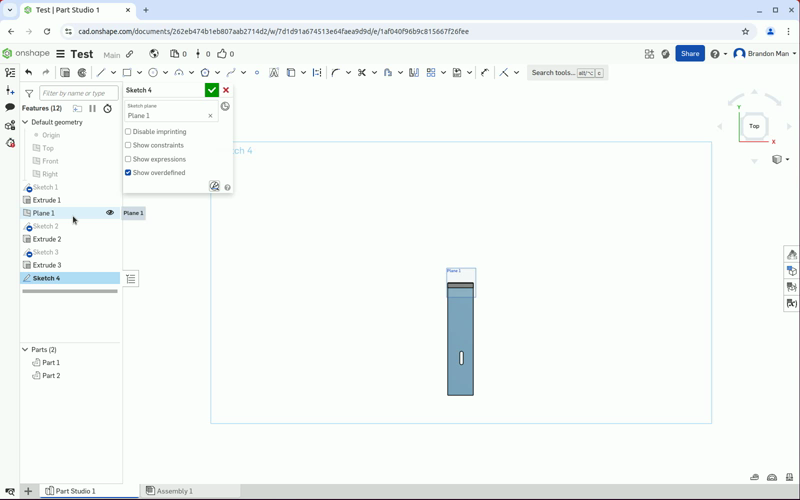
mouse_move(73, 352)
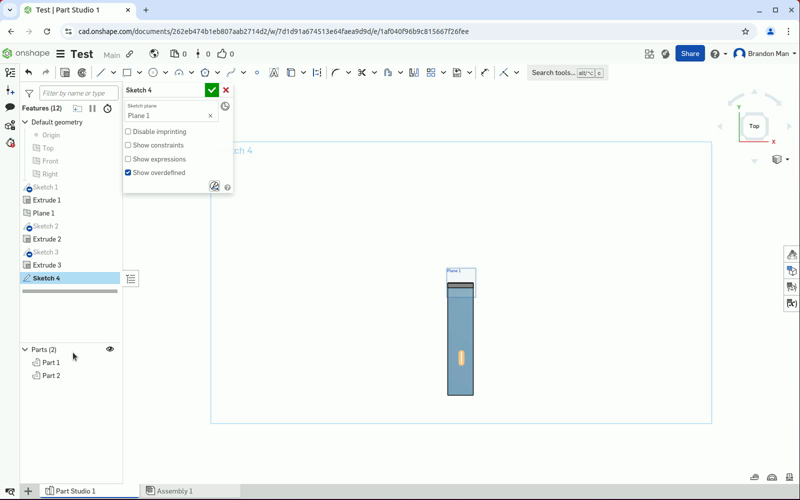
key(y)
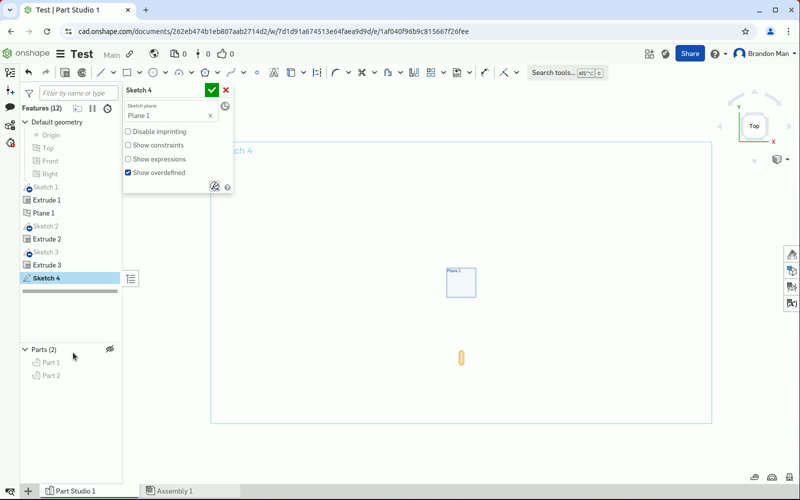
key(a)
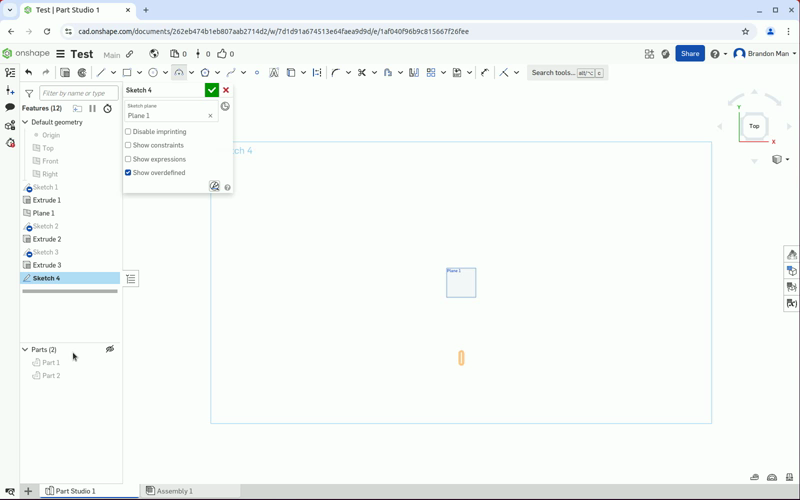
key_down(shift)
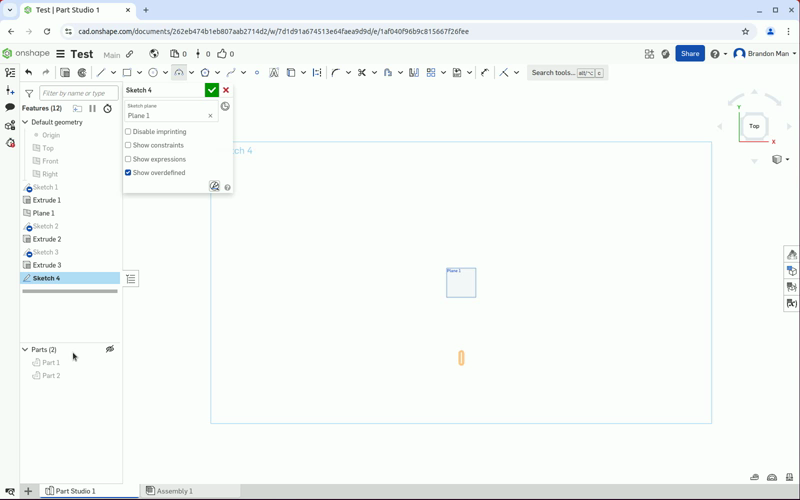
mouse_move(458, 391)
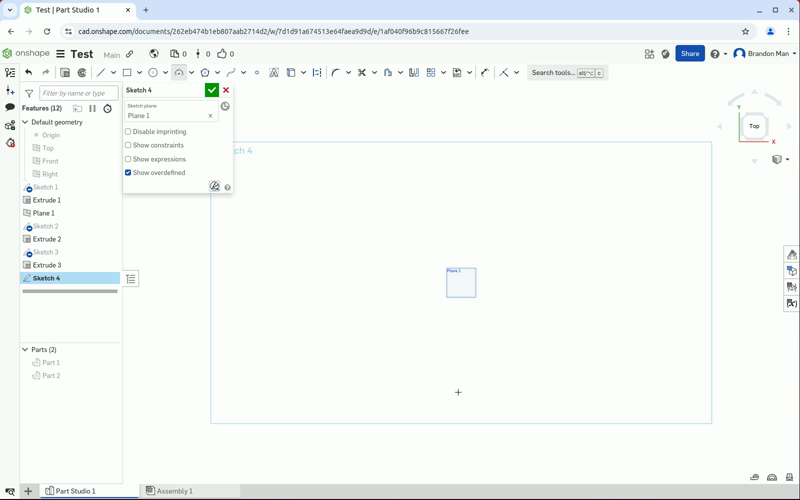
click(458, 391)
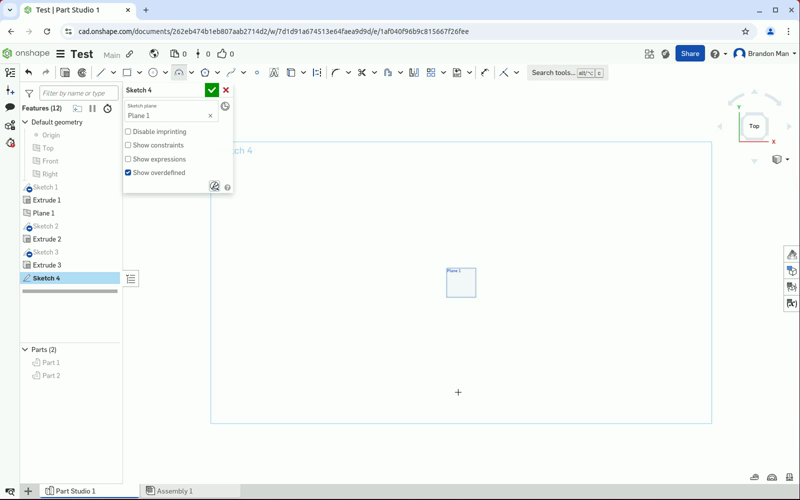
key_up(shift)
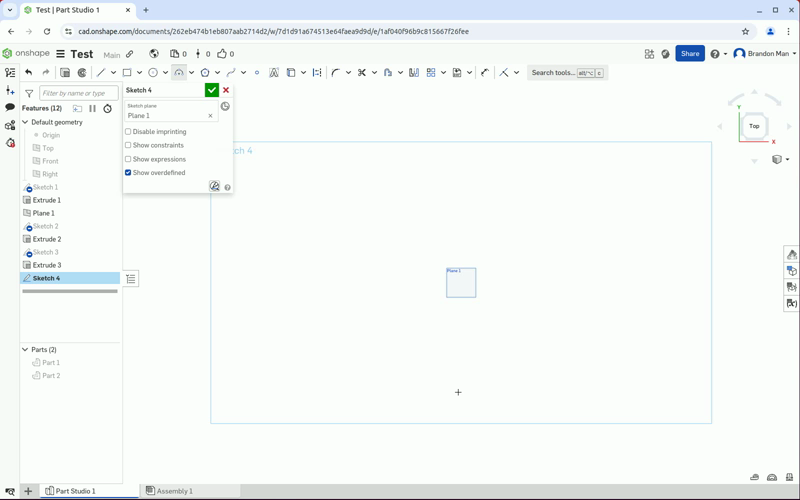
key_down(shift)
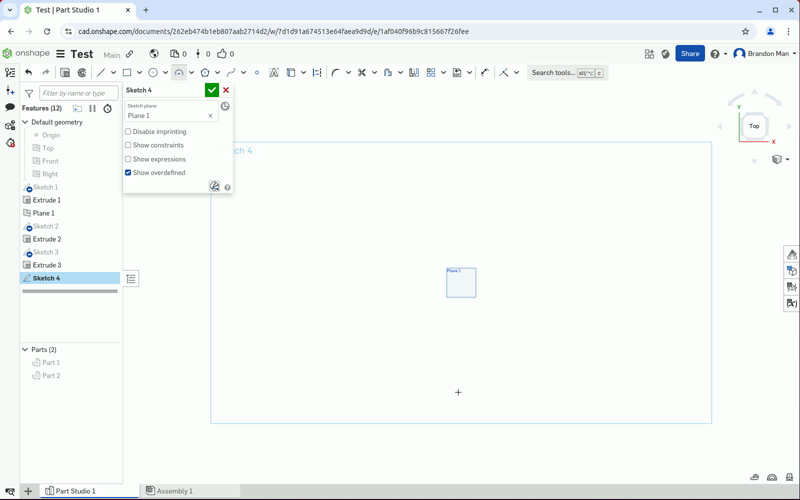
mouse_move(462, 392)
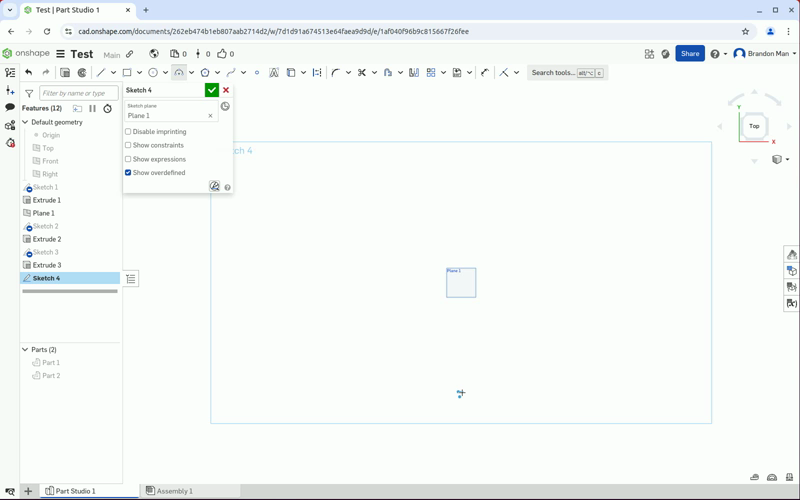
scroll(6)
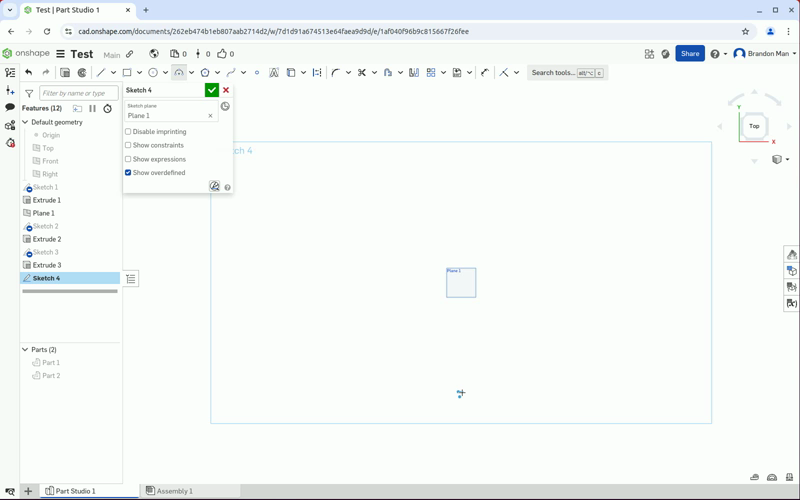
scroll(6)
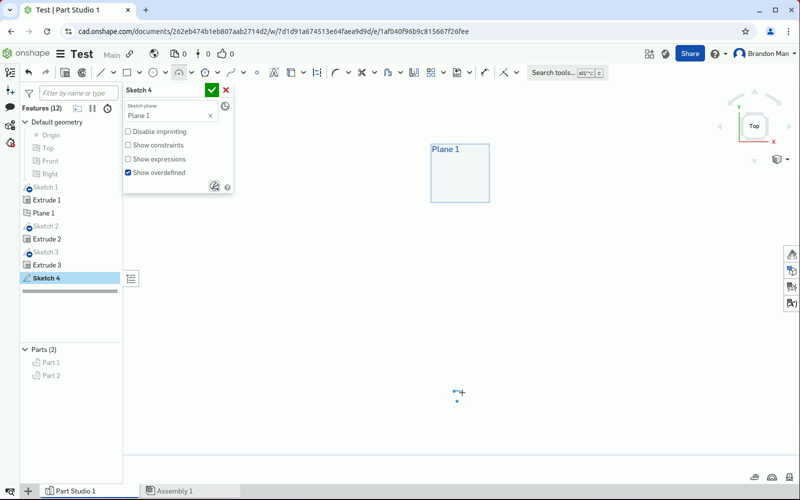
scroll(6)
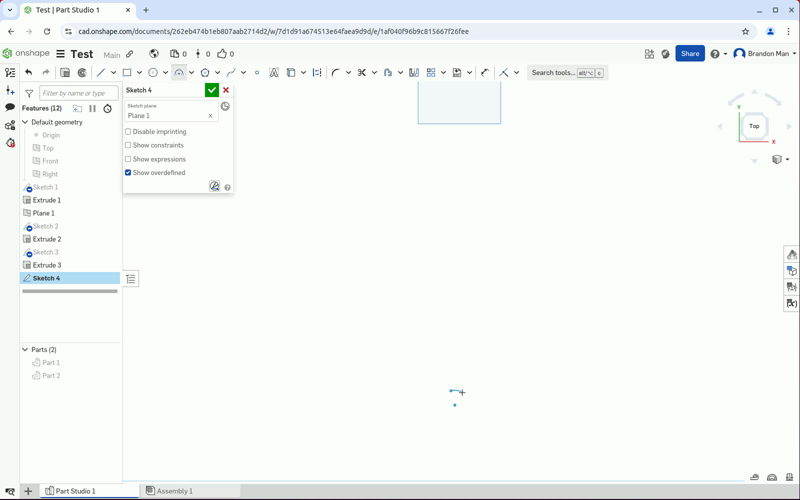
scroll(6)
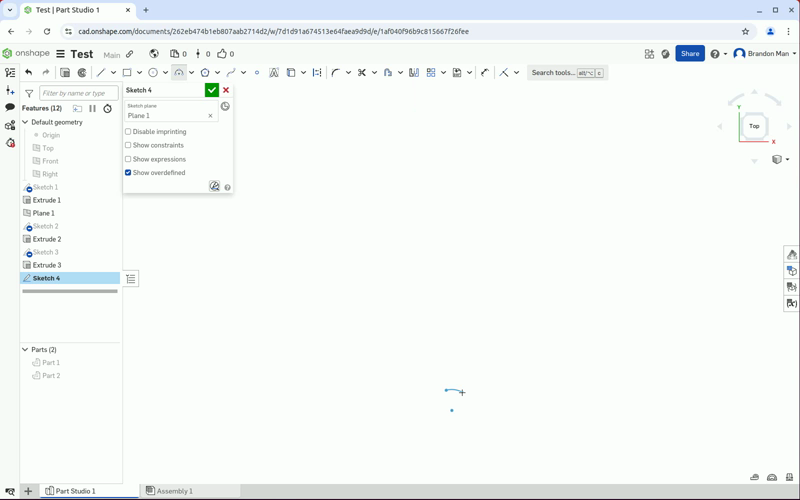
scroll(6)
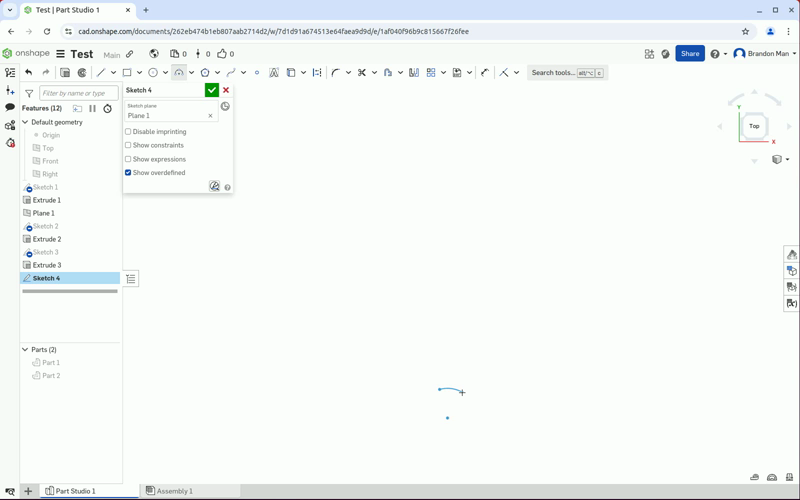
scroll(6)
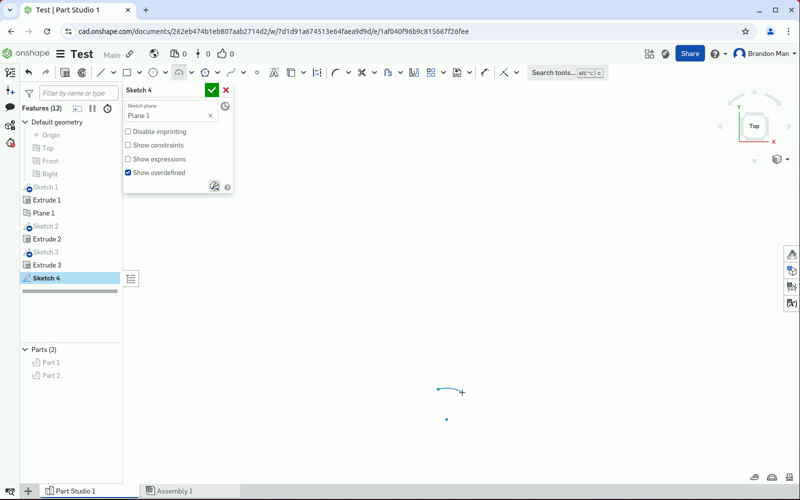
scroll(6)
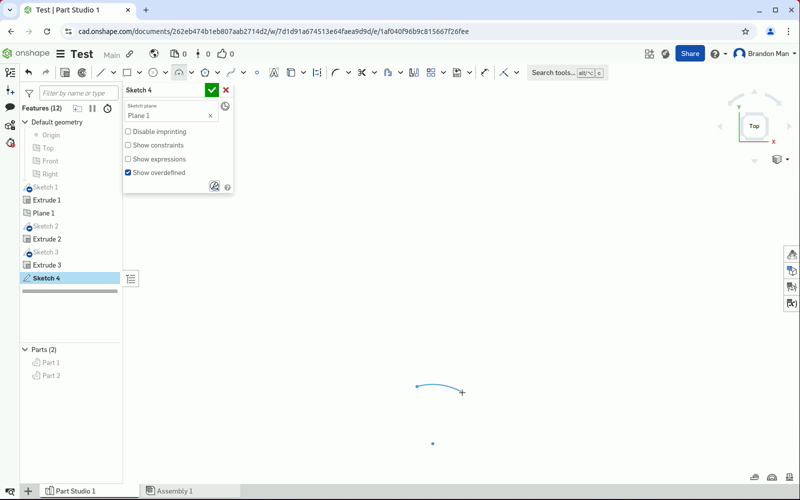
click(462, 392)
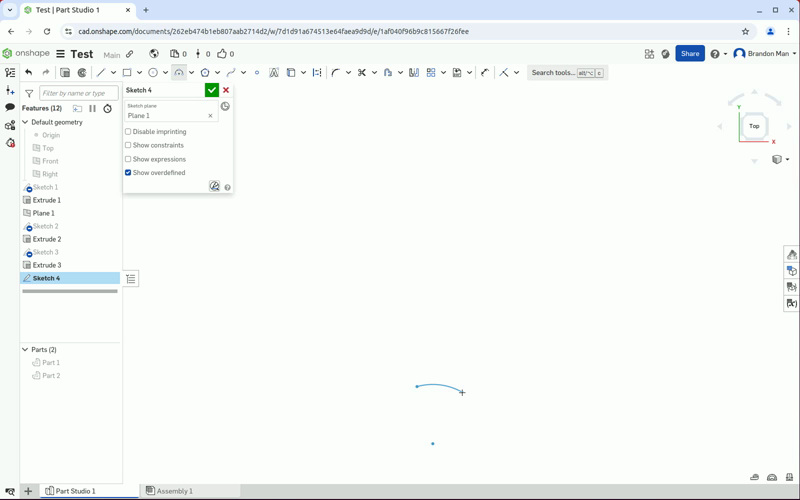
scroll(-6)
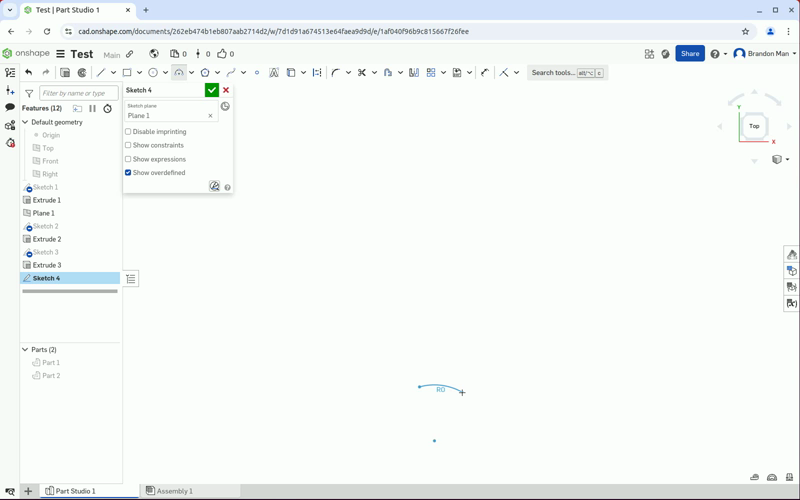
scroll(-6)
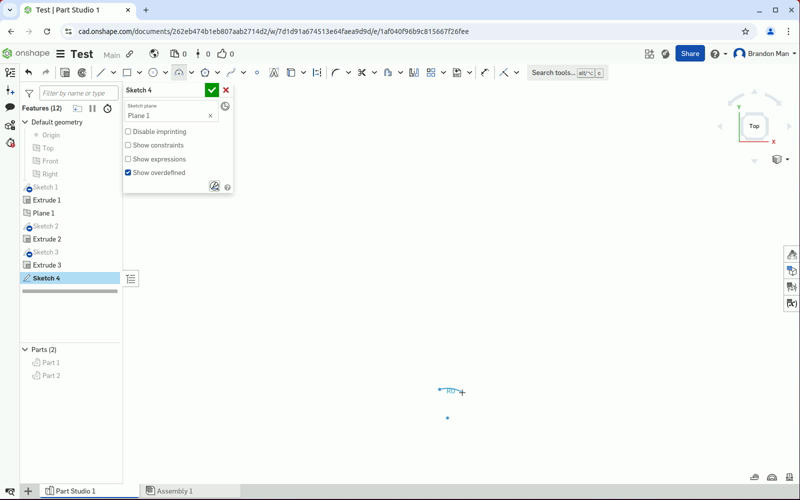
scroll(-6)
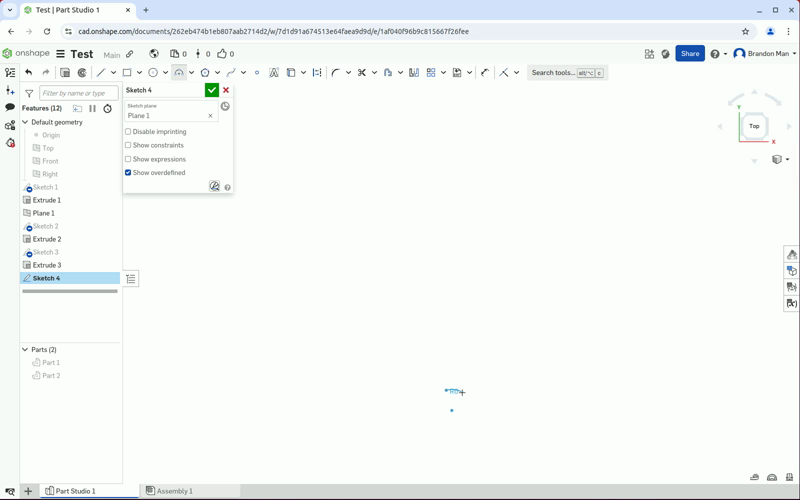
scroll(-6)
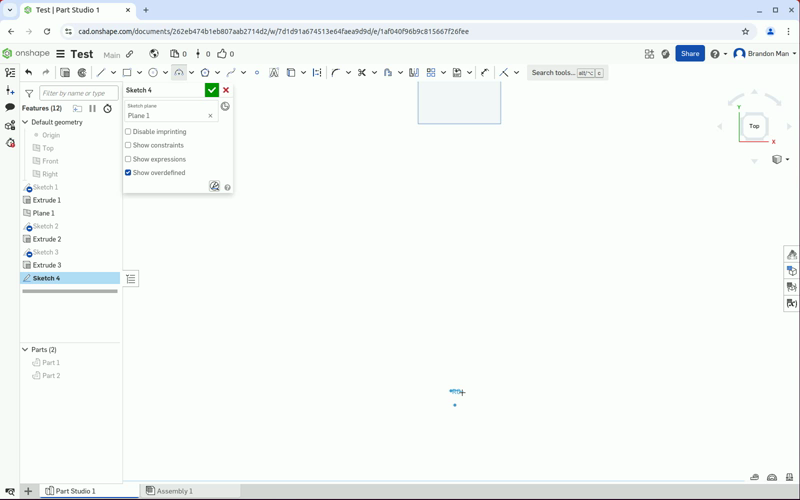
scroll(-6)
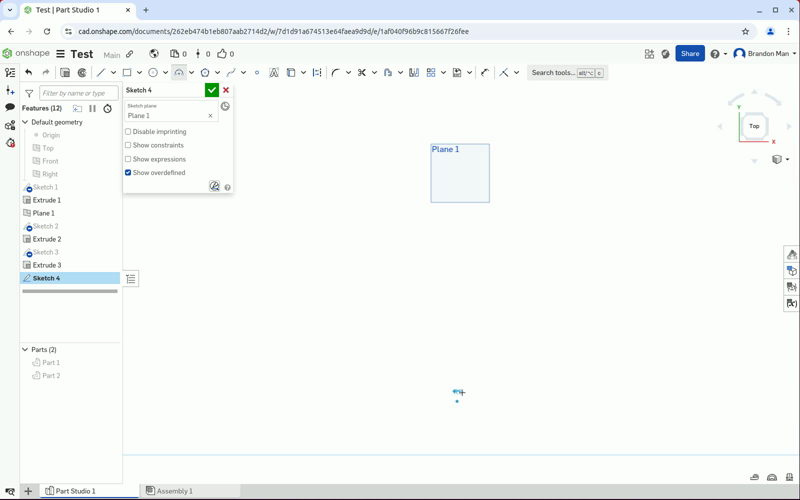
scroll(-6)
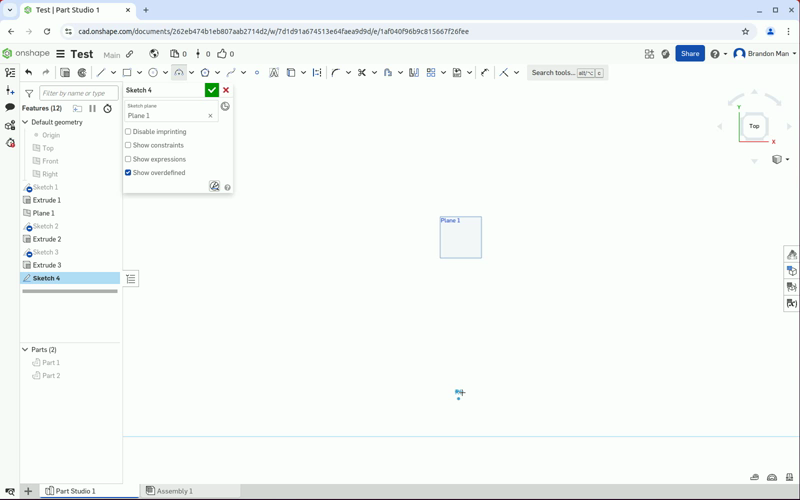
scroll(-6)
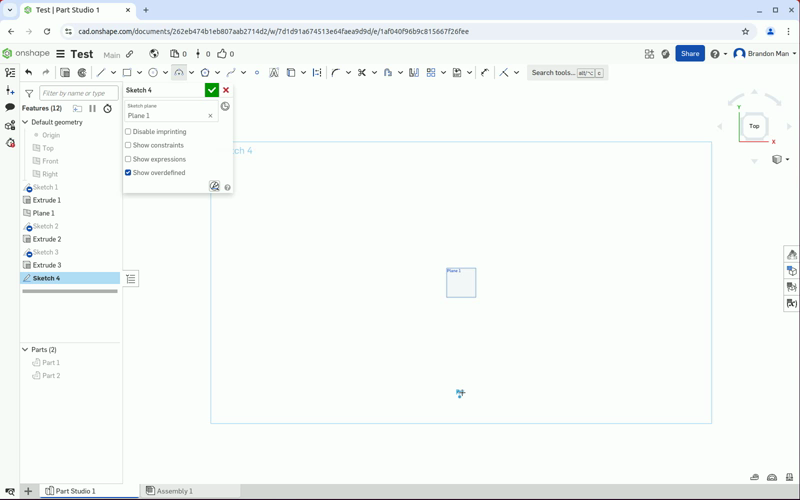
mouse_move(460, 393)
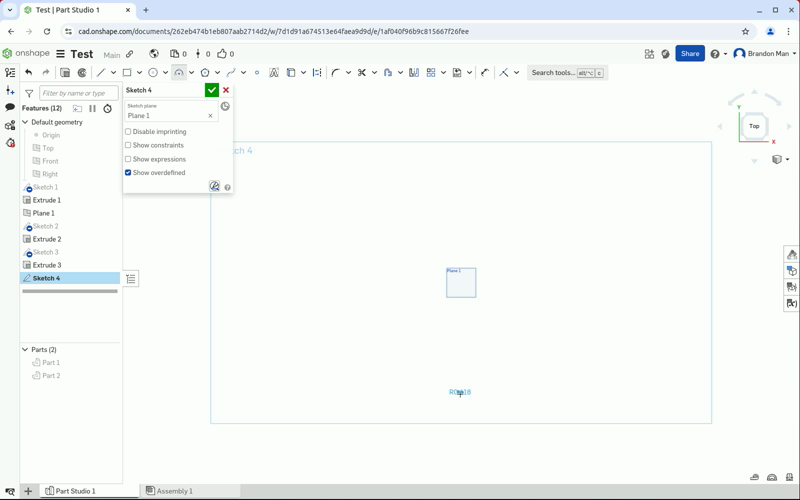
scroll(6)
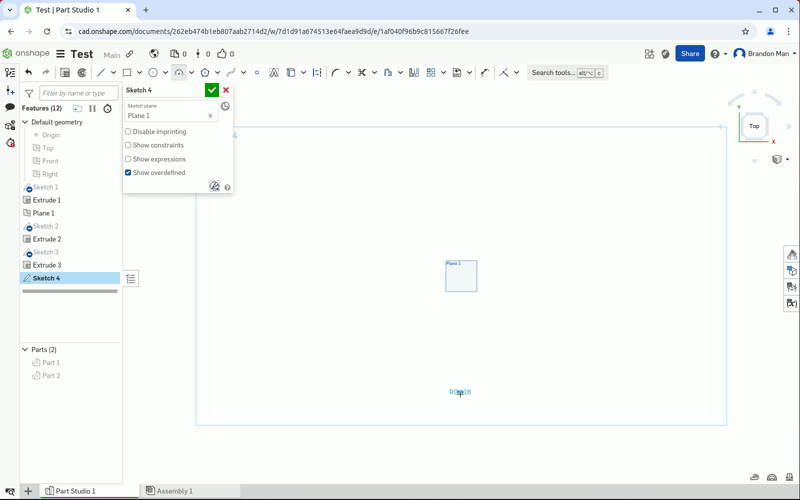
scroll(6)
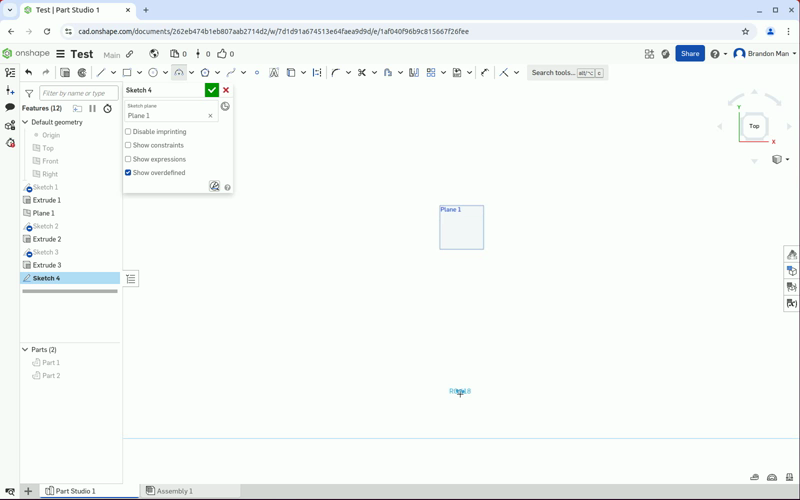
scroll(6)
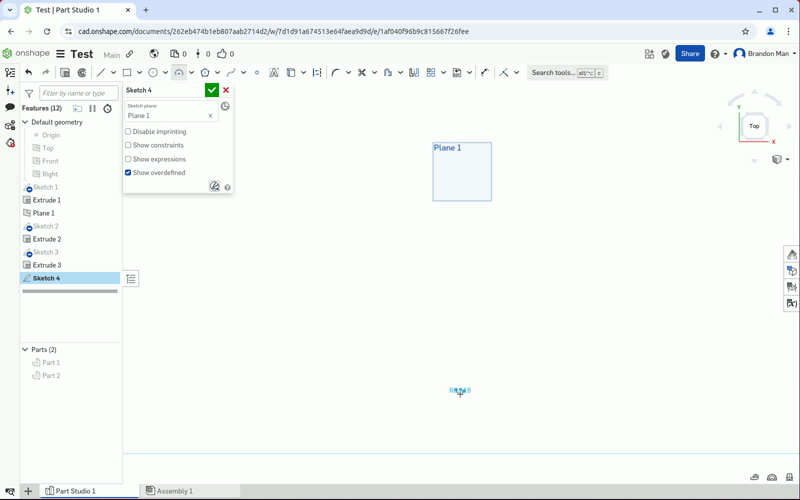
scroll(6)
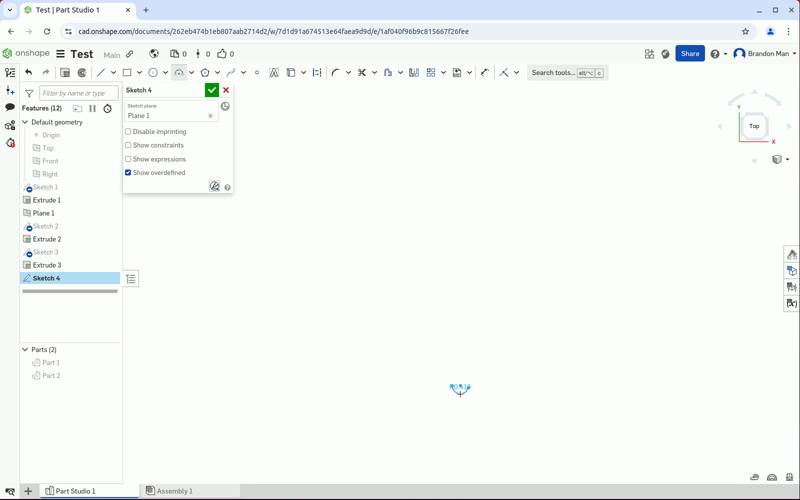
scroll(6)
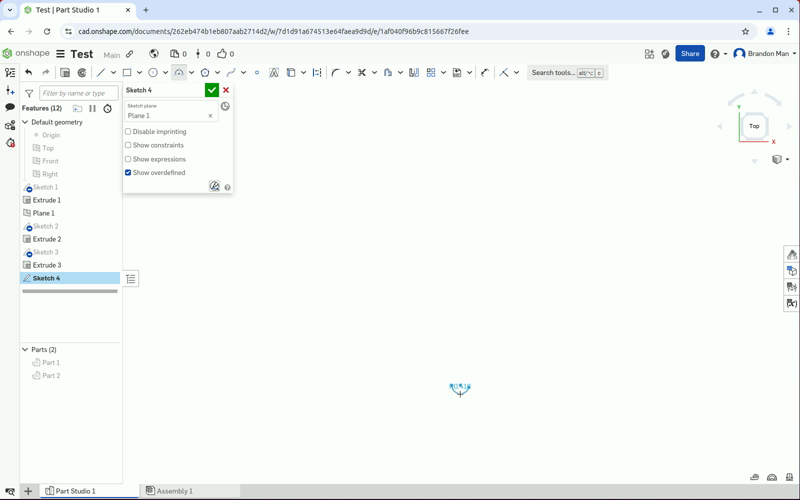
scroll(6)
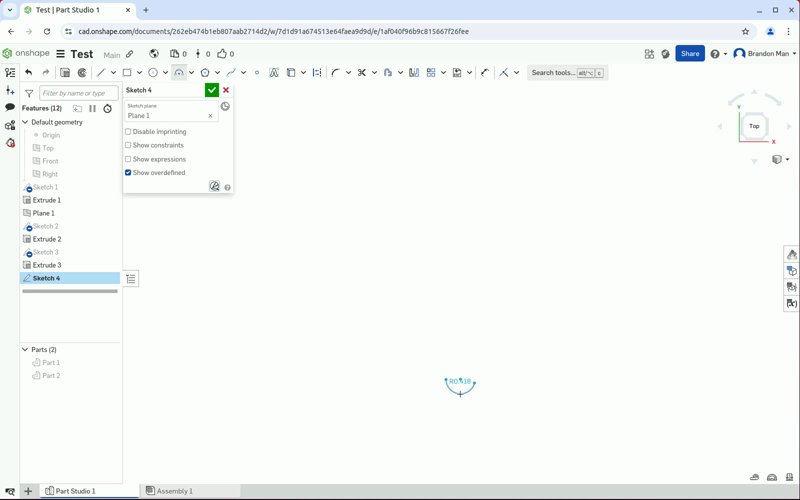
scroll(6)
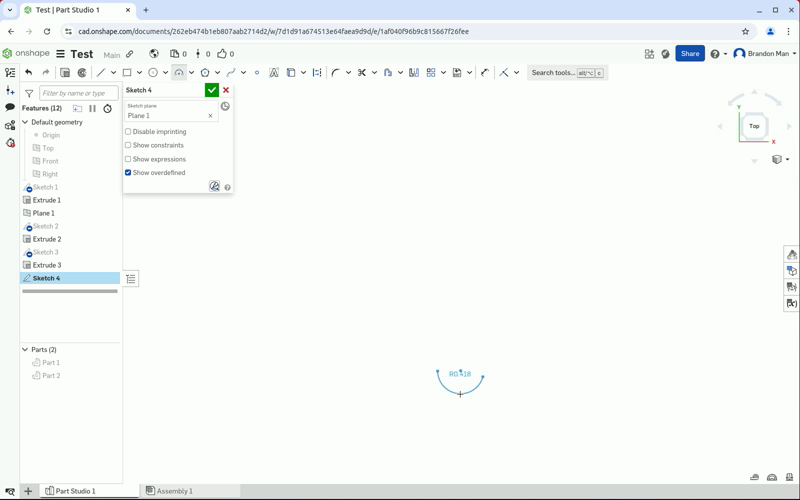
click(460, 393)
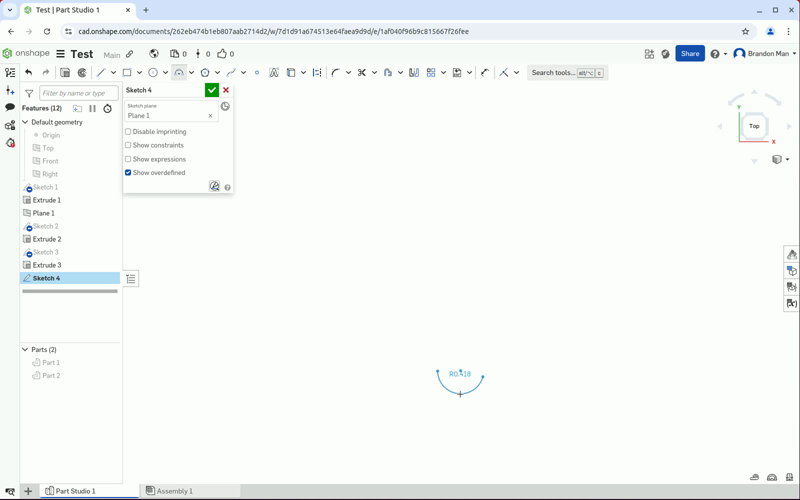
scroll(-6)
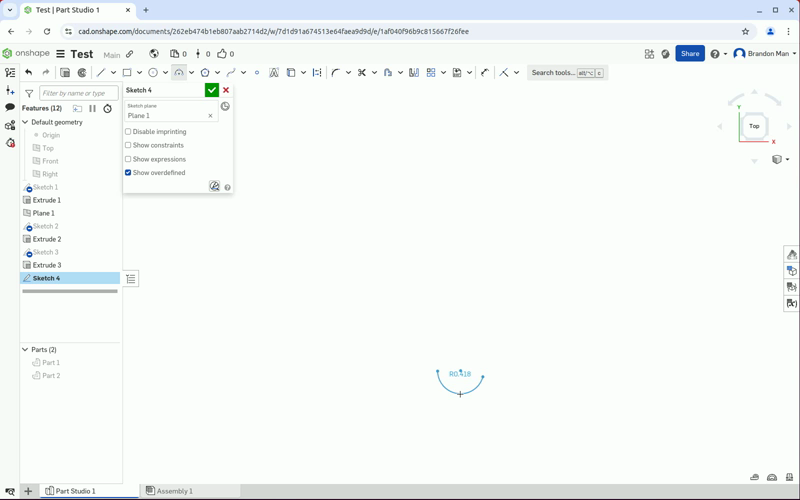
scroll(-6)
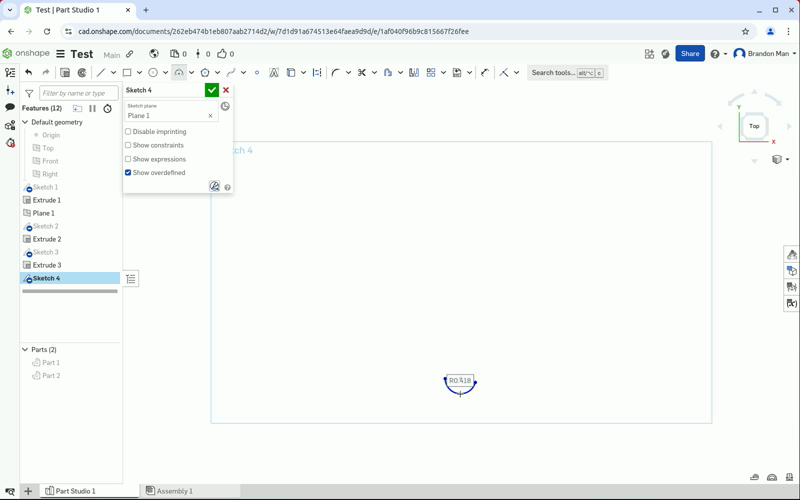
scroll(-6)
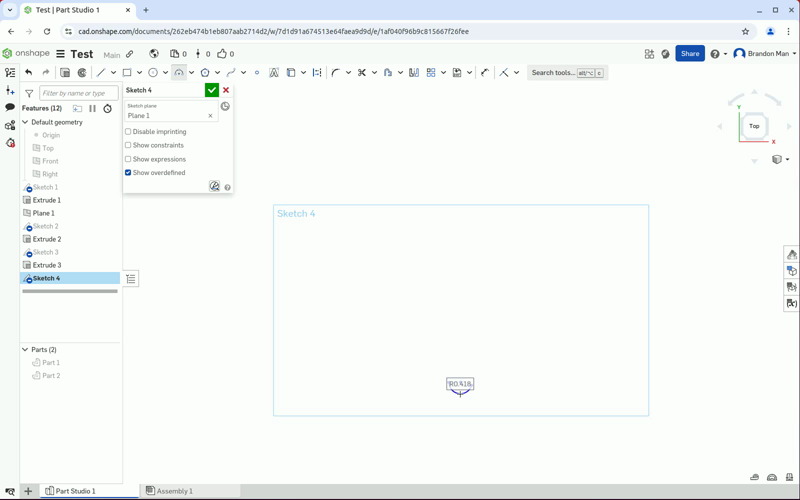
scroll(-6)
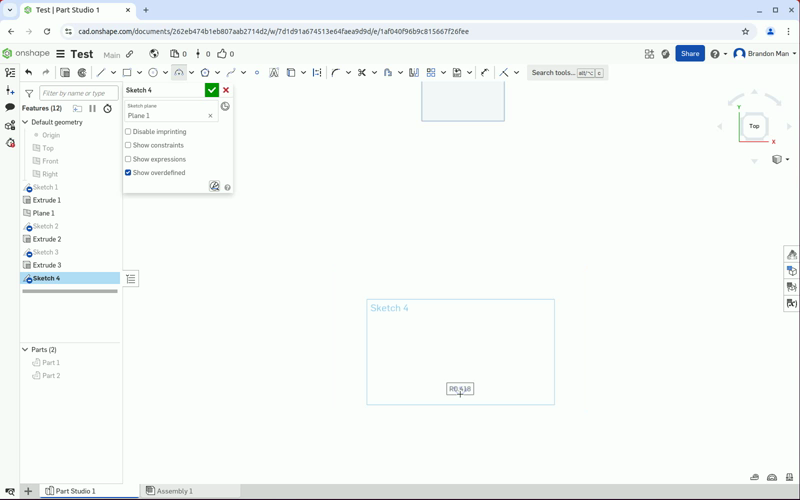
scroll(-6)
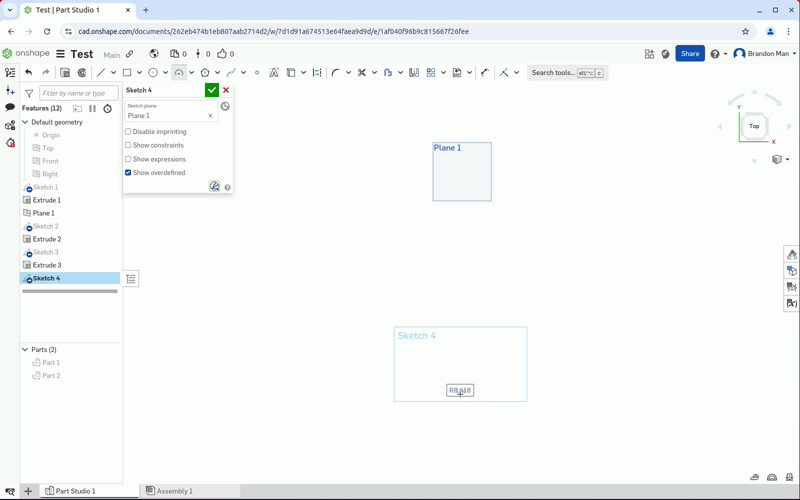
scroll(-6)
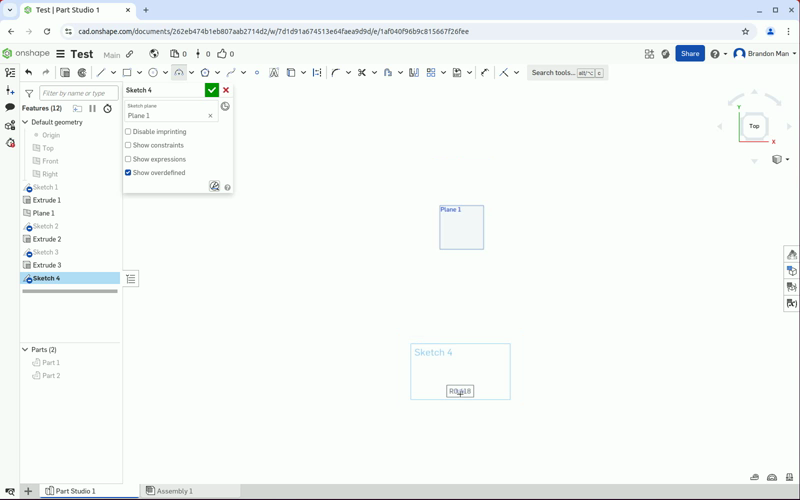
scroll(-6)
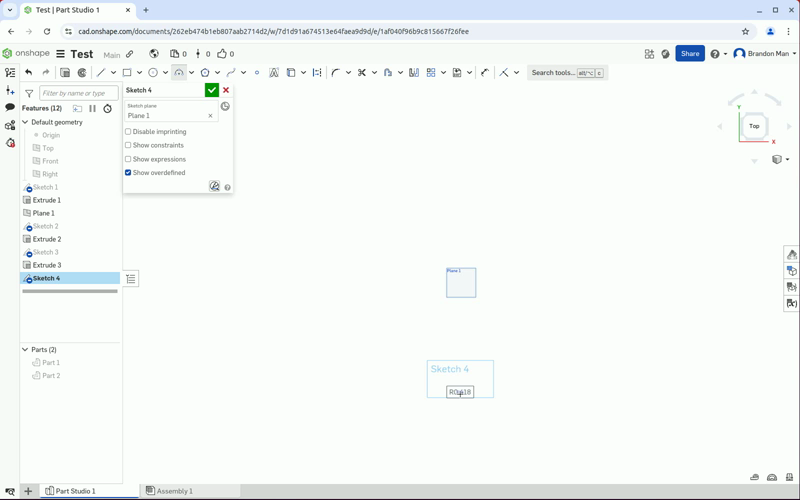
key_up(shift)
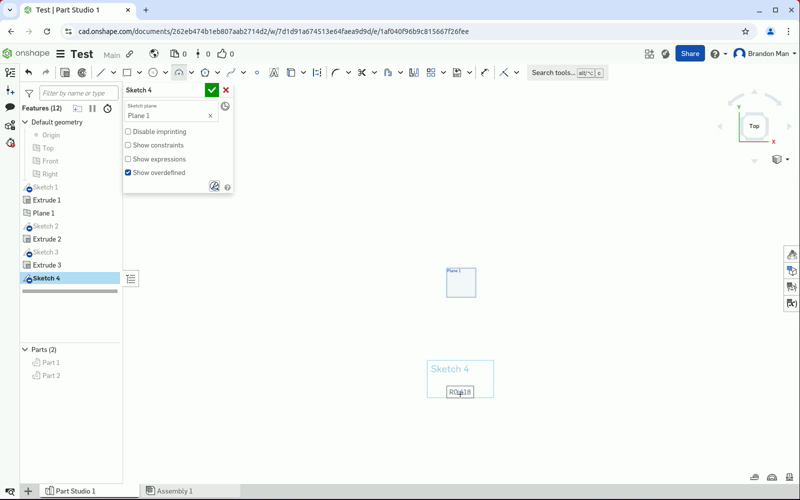
key(esc)
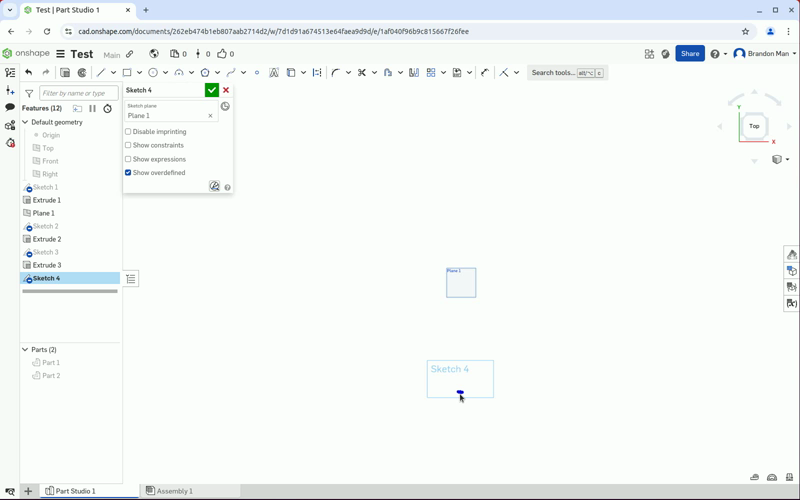
key(l)
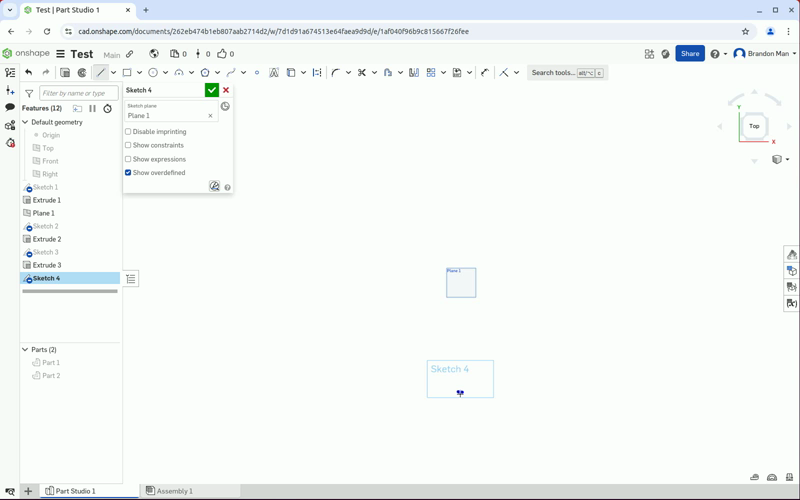
mouse_move(462, 392)
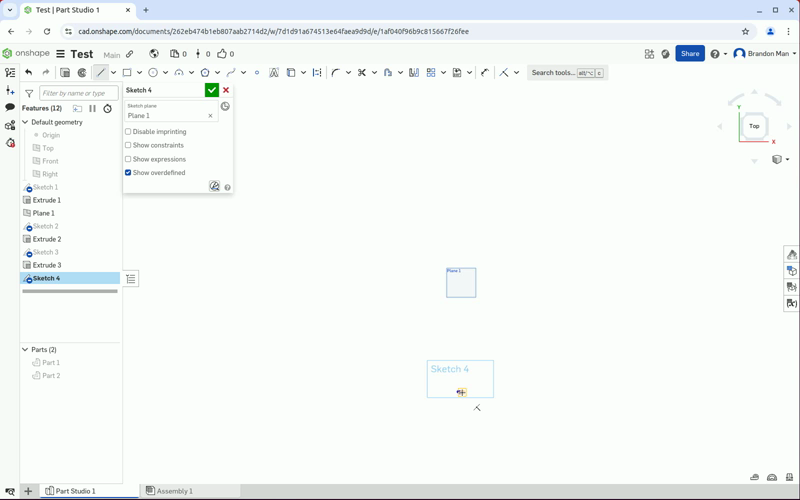
scroll(6)
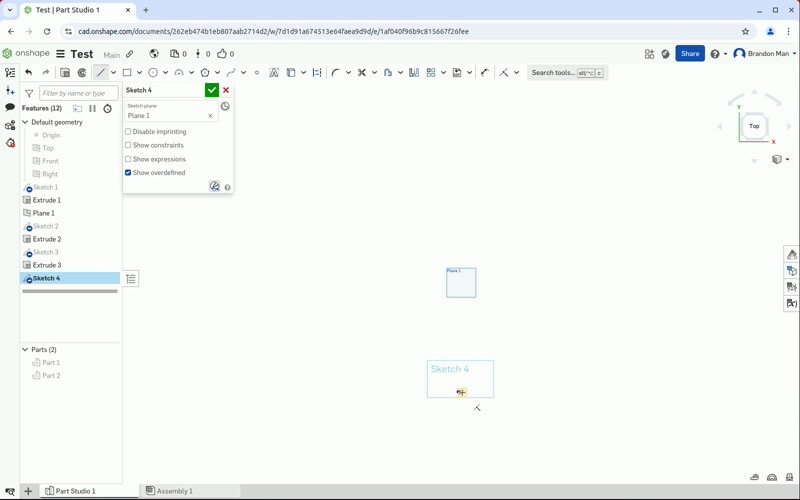
scroll(6)
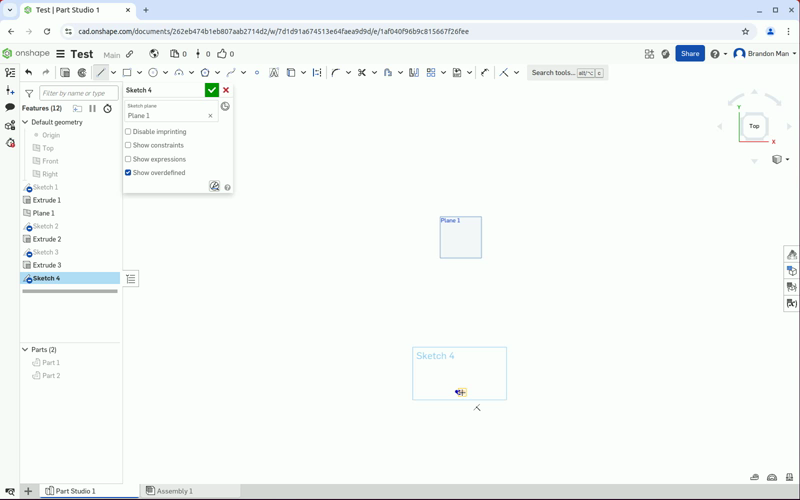
scroll(6)
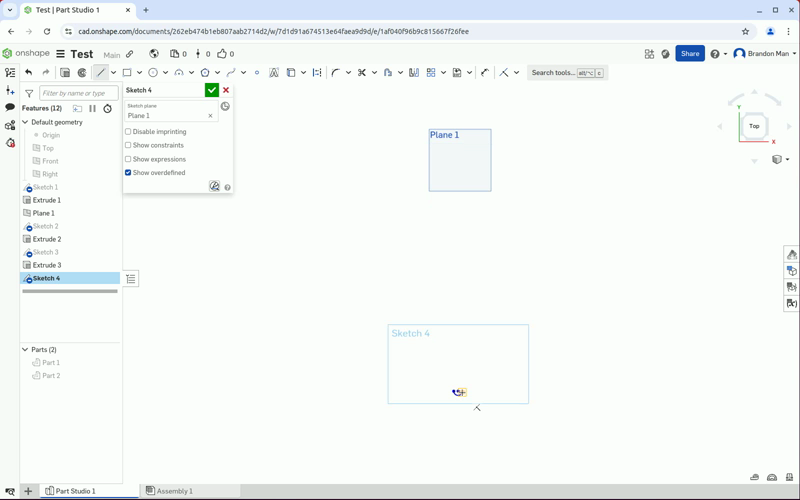
scroll(6)
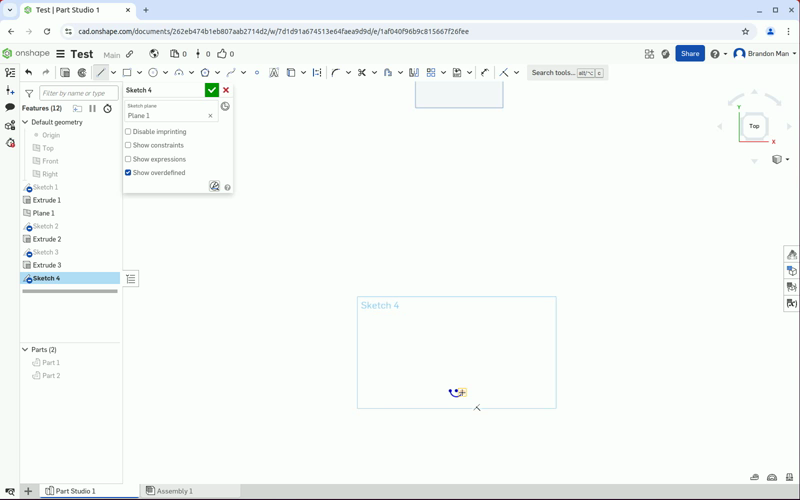
scroll(6)
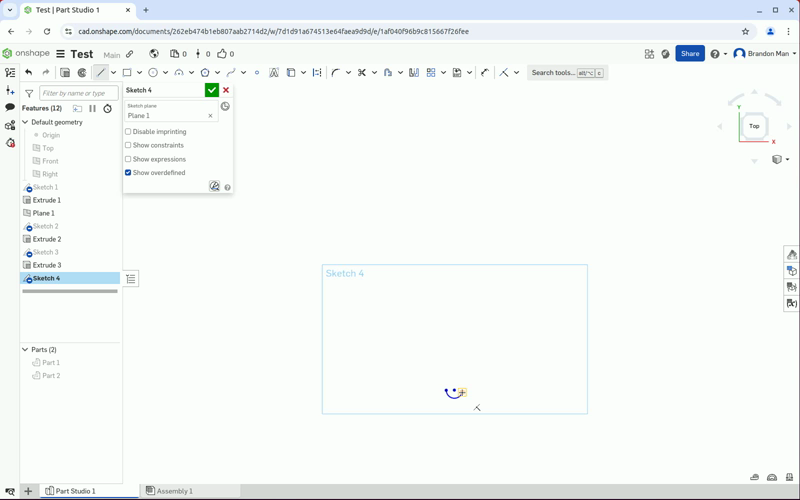
scroll(6)
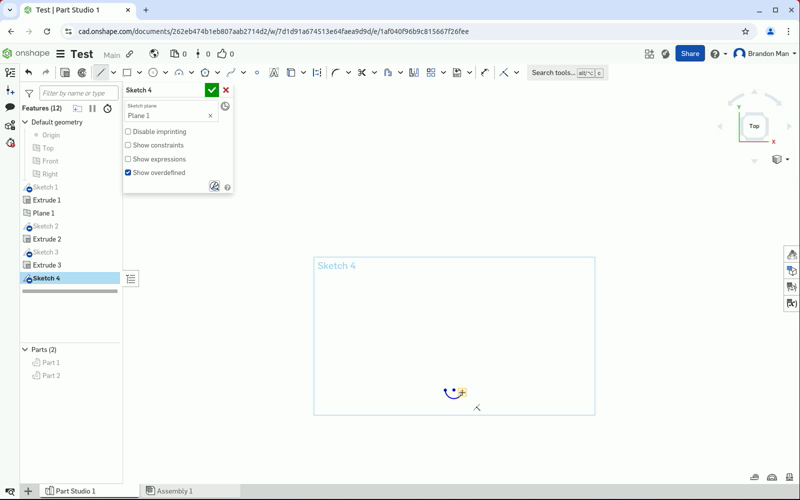
scroll(6)
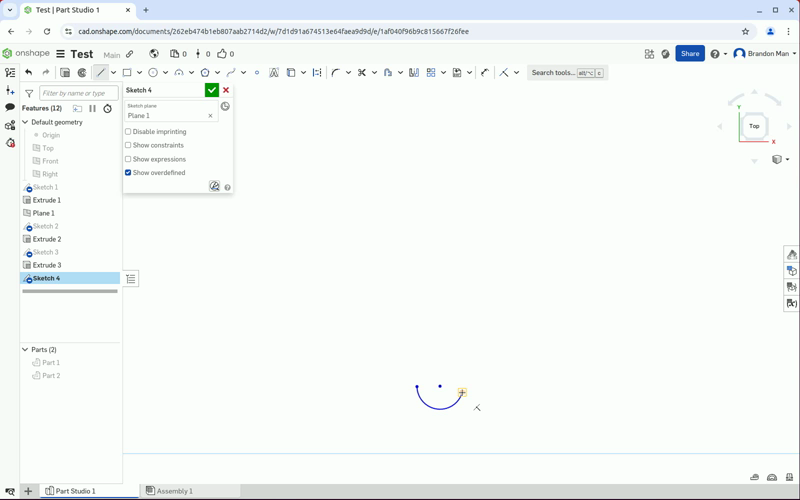
click(462, 392)
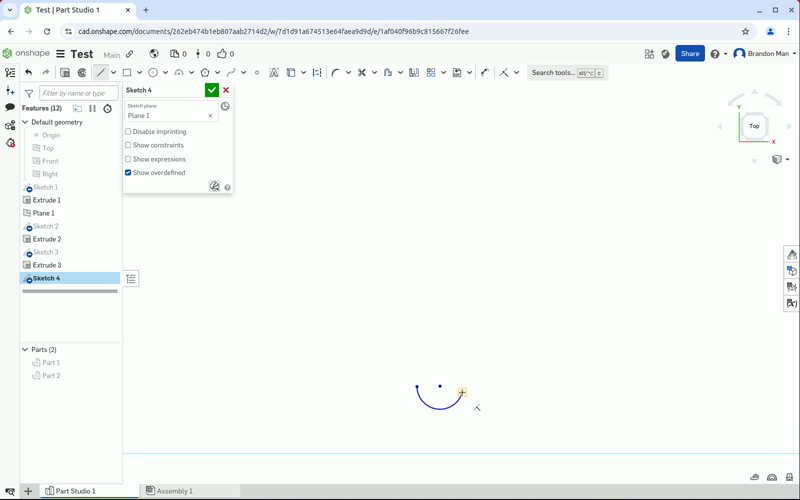
scroll(-6)
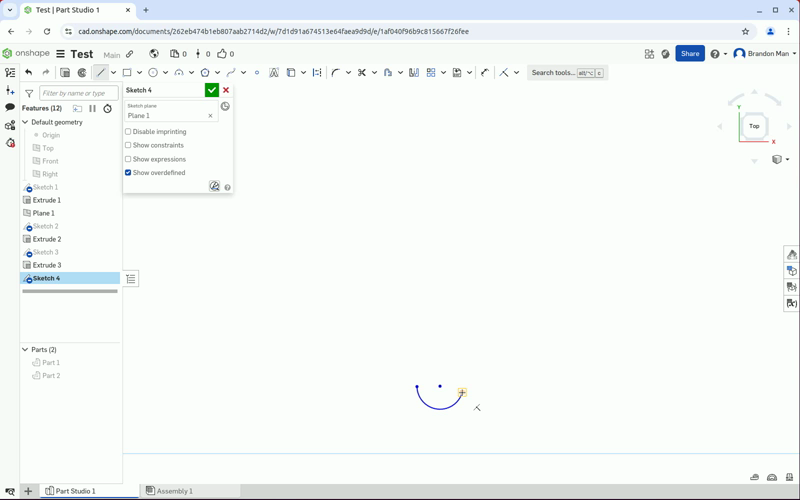
scroll(-6)
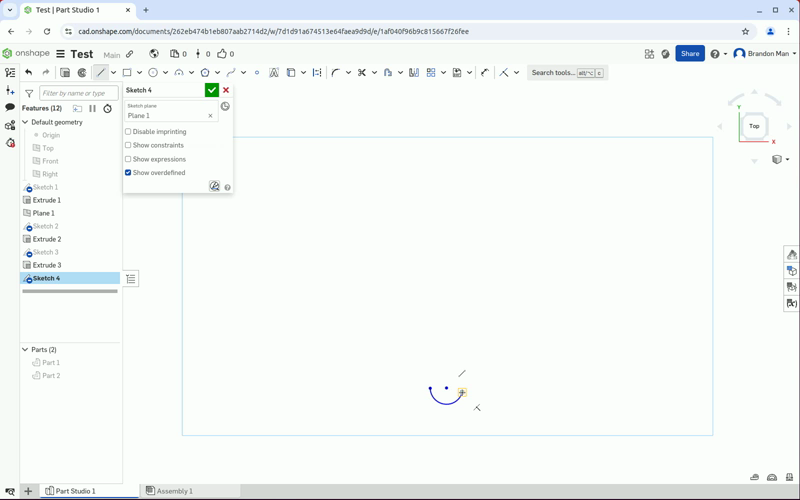
scroll(-6)
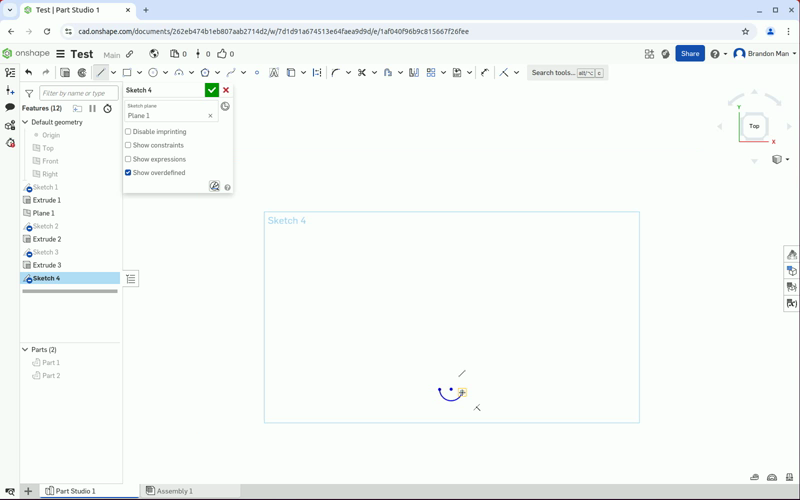
scroll(-6)
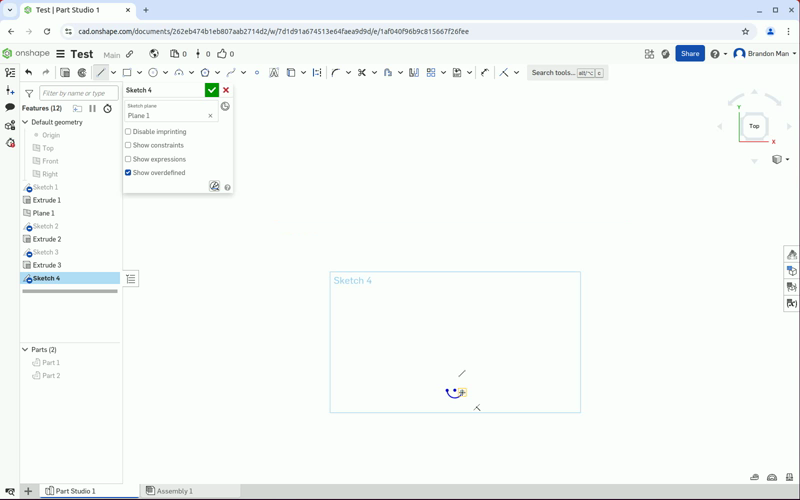
scroll(-6)
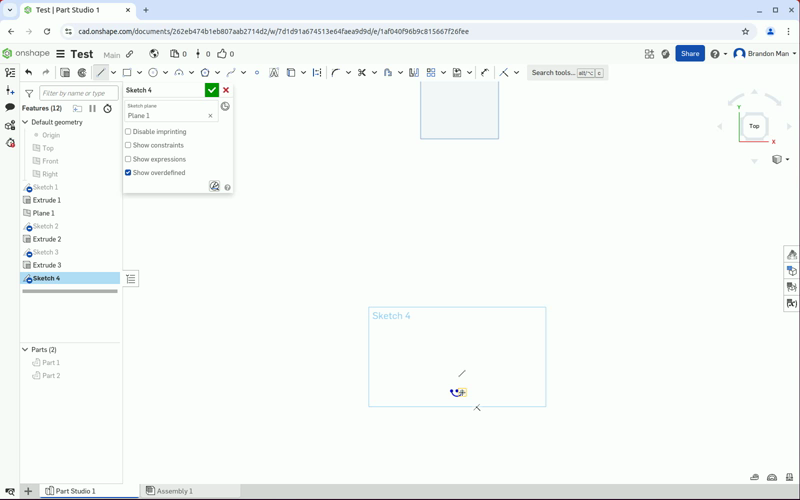
scroll(-6)
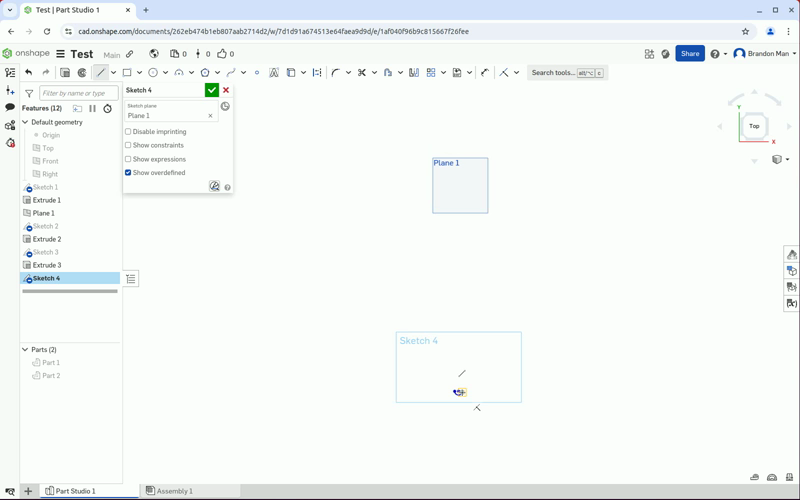
scroll(-6)
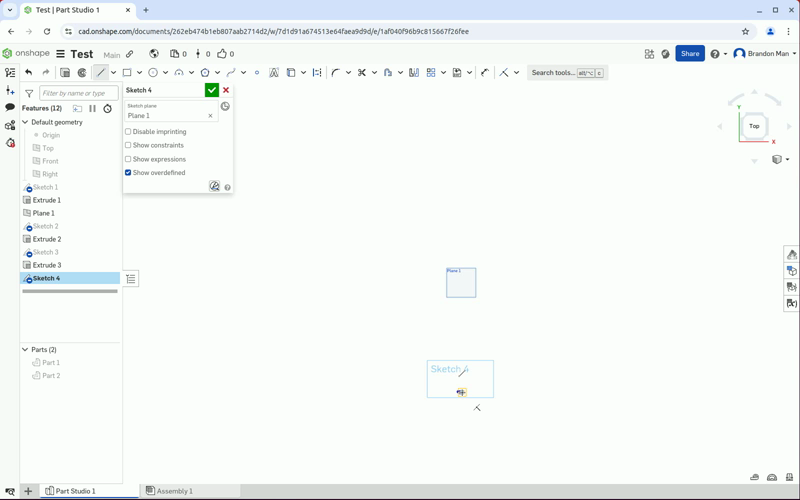
key_down(shift)
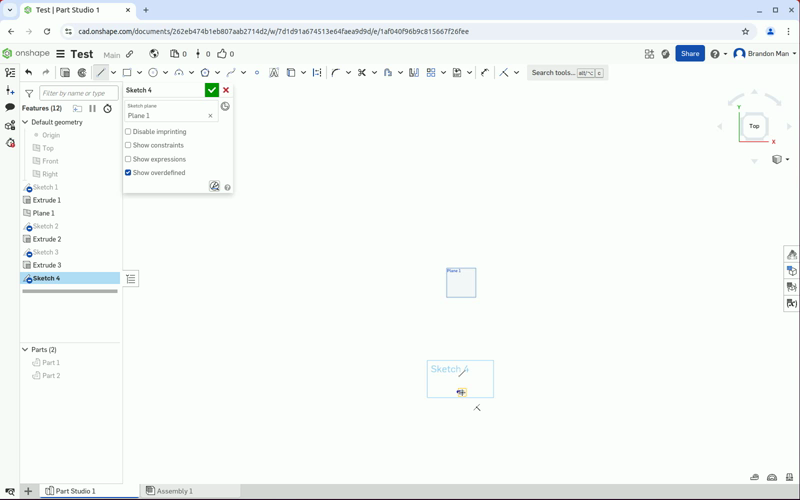
key_up(shift)
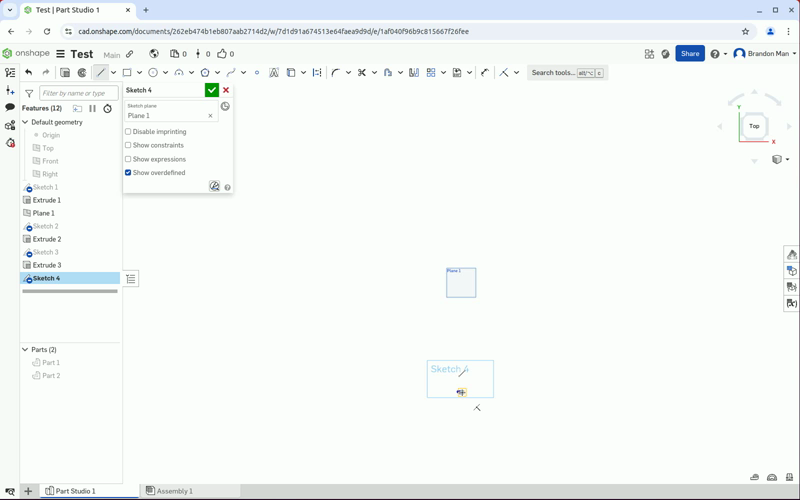
key_down(shift)
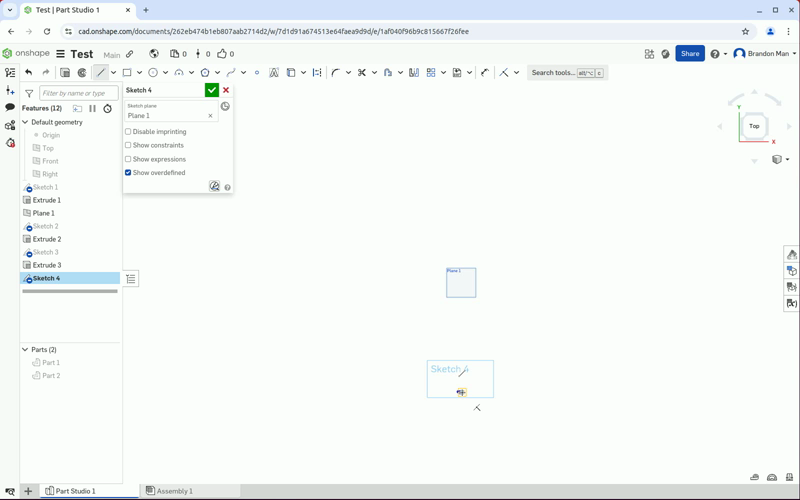
mouse_move(492, 391)
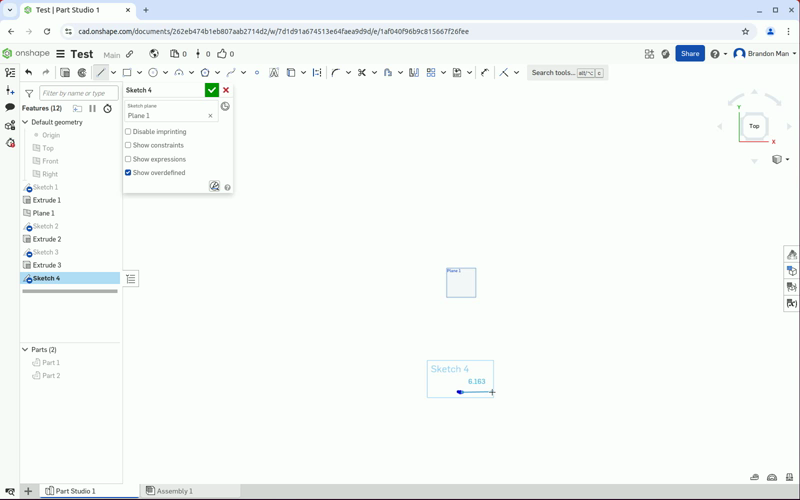
mouse_move(462, 382)
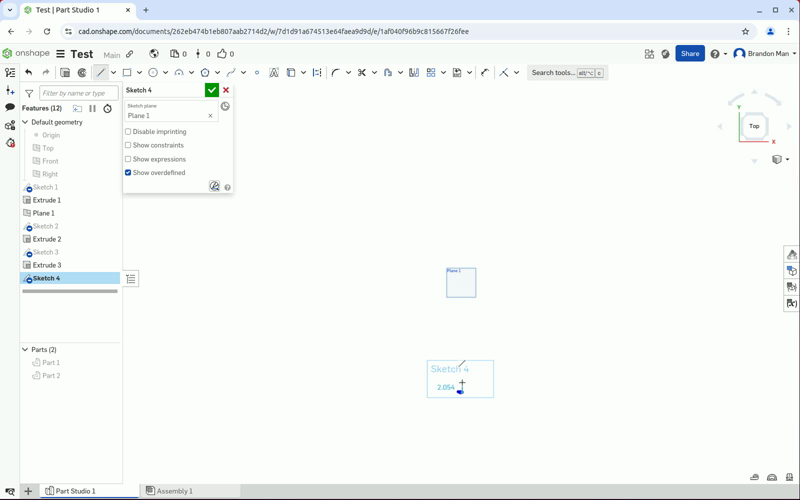
click(462, 382)
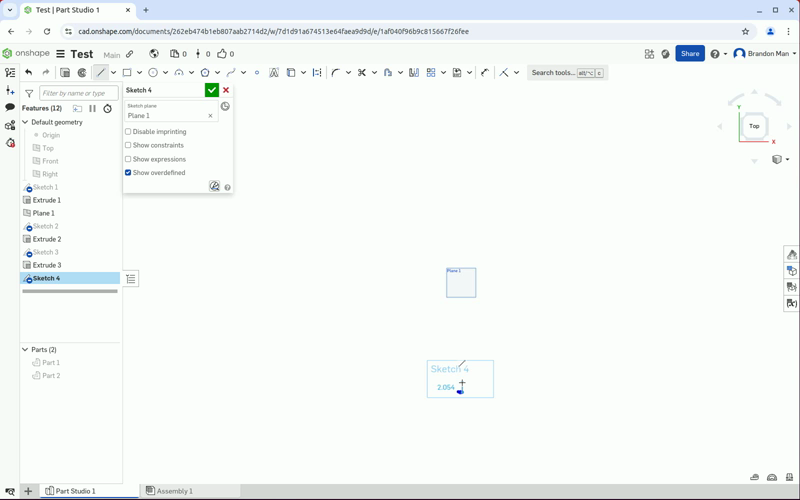
key_up(shift)
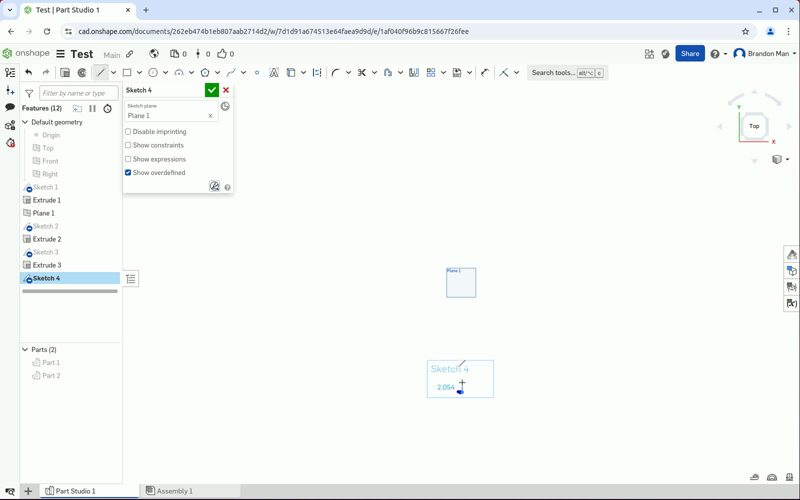
key(esc)
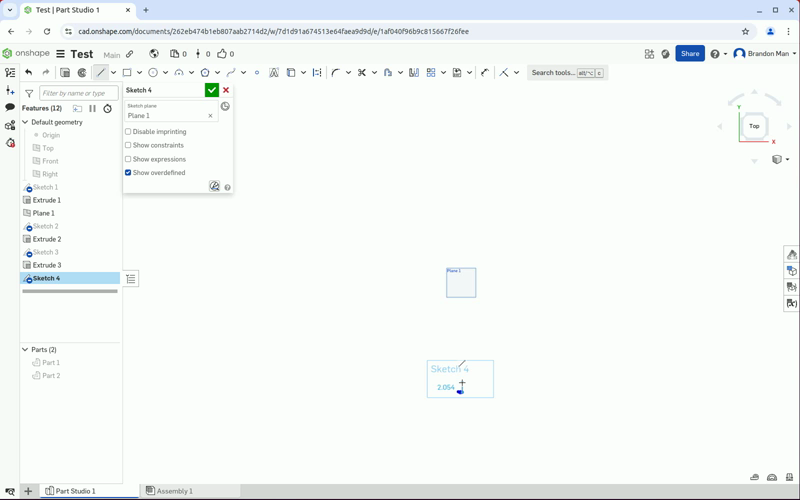
key(a)
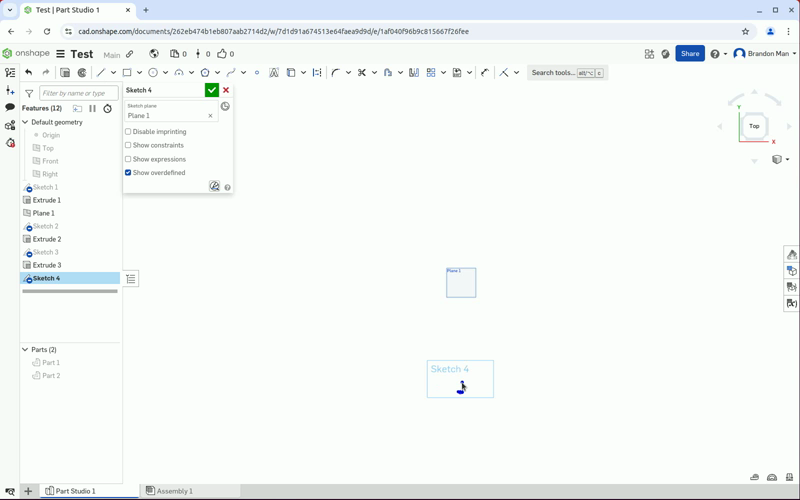
mouse_move(462, 382)
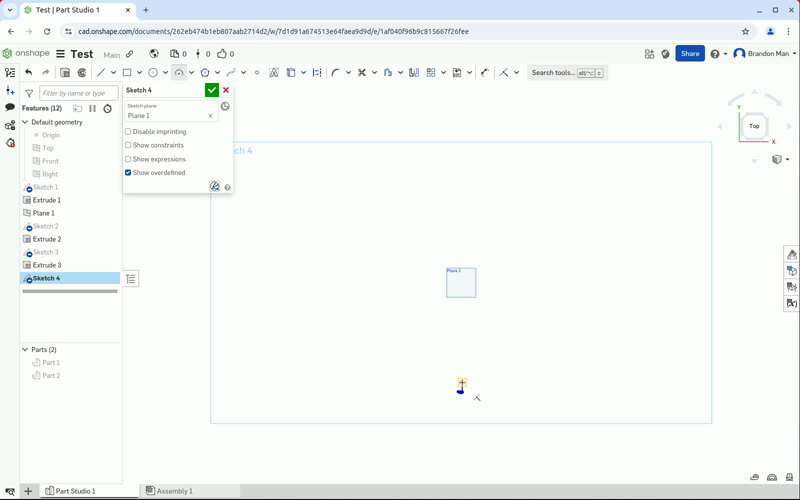
click(462, 382)
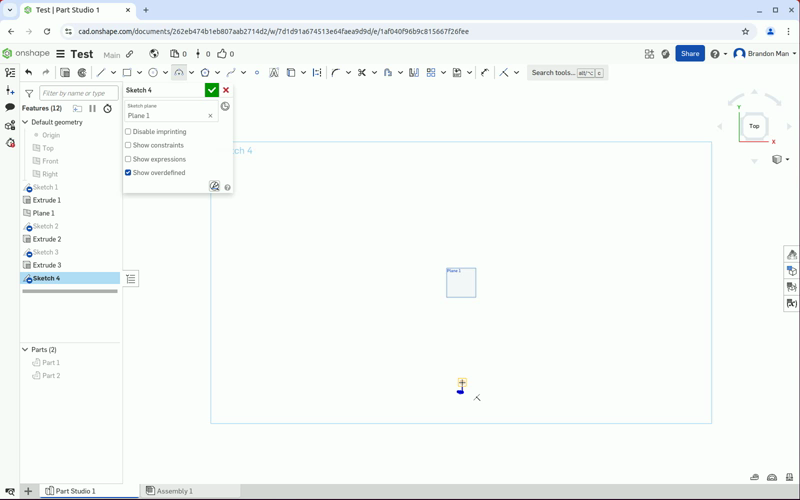
key_down(shift)
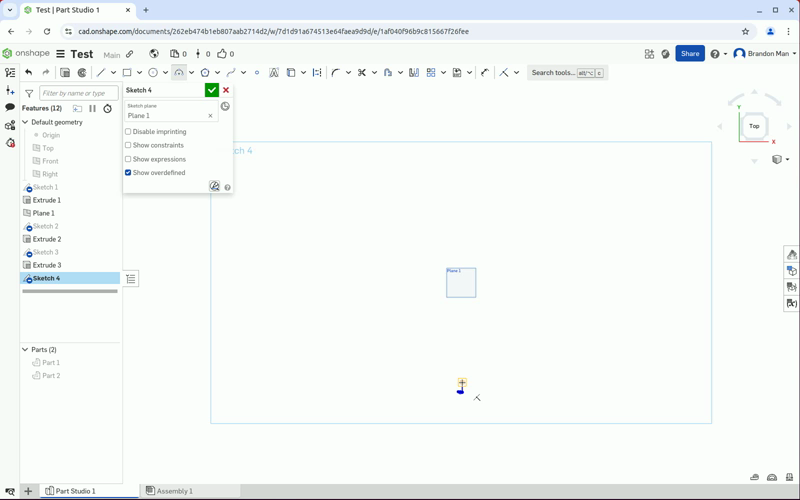
mouse_move(458, 382)
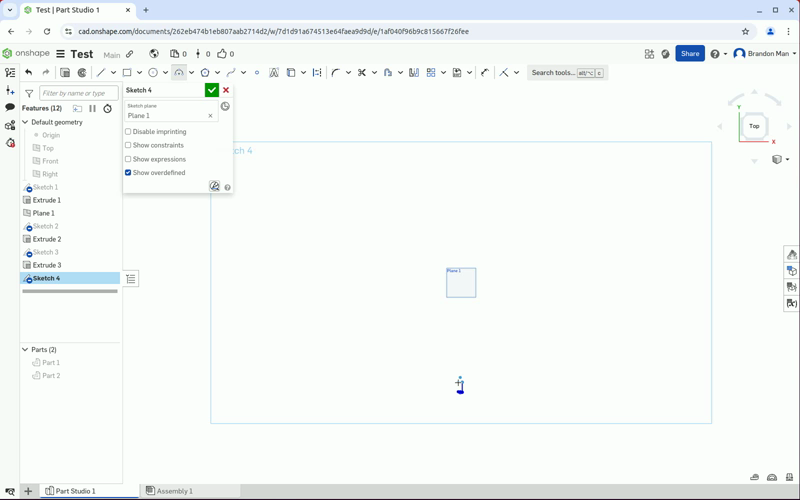
scroll(6)
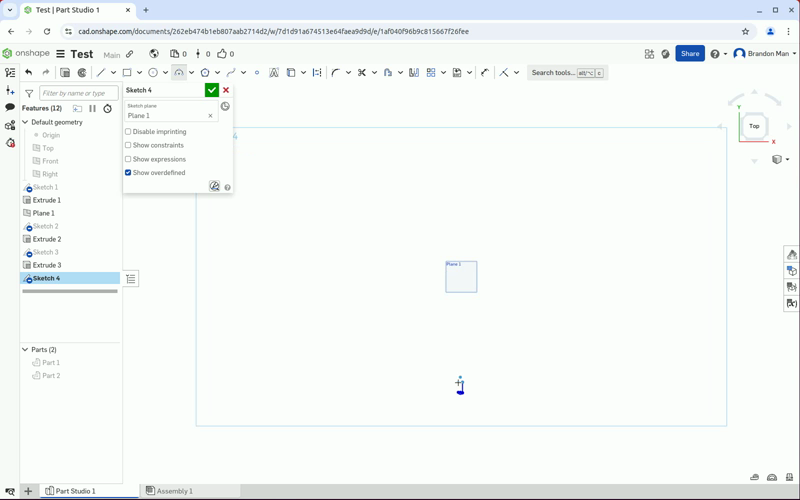
scroll(6)
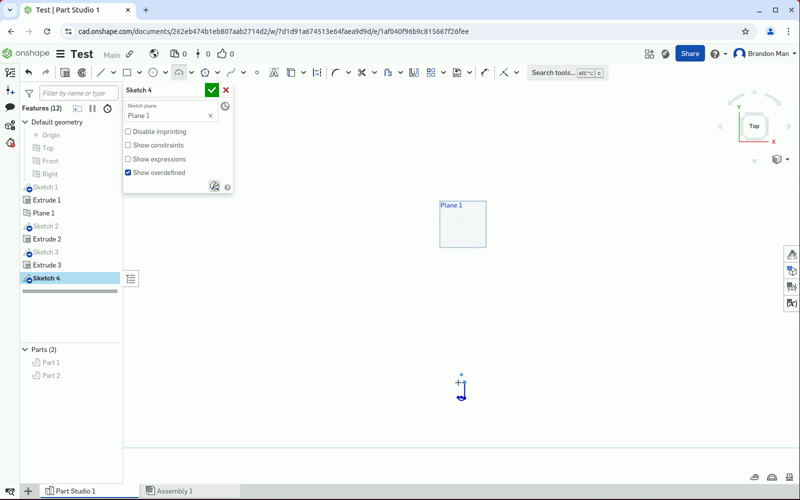
scroll(6)
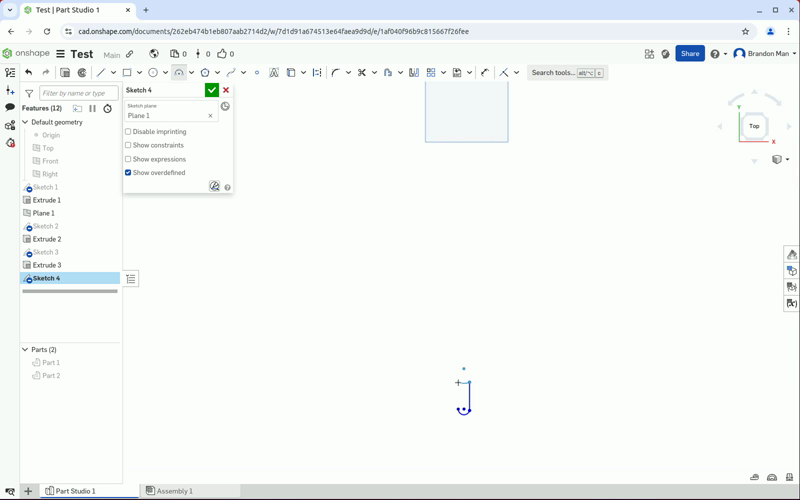
scroll(6)
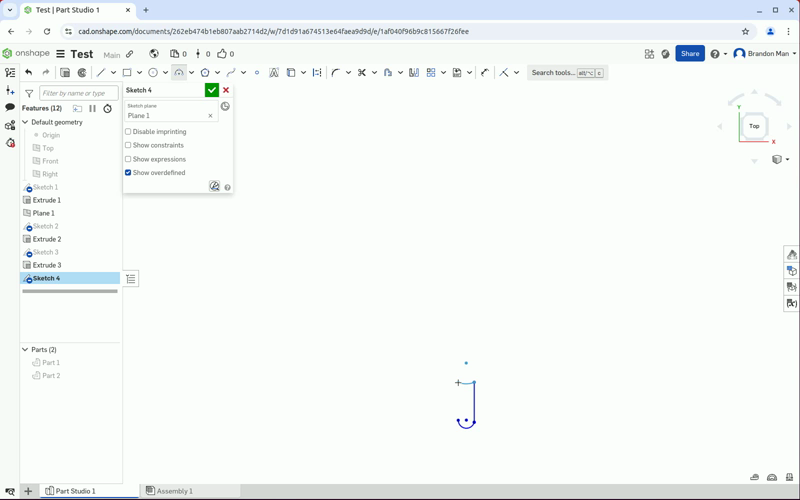
scroll(6)
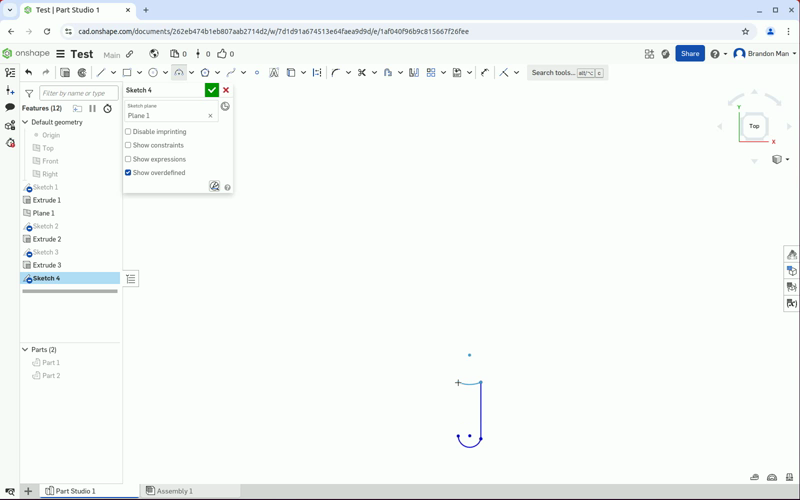
scroll(6)
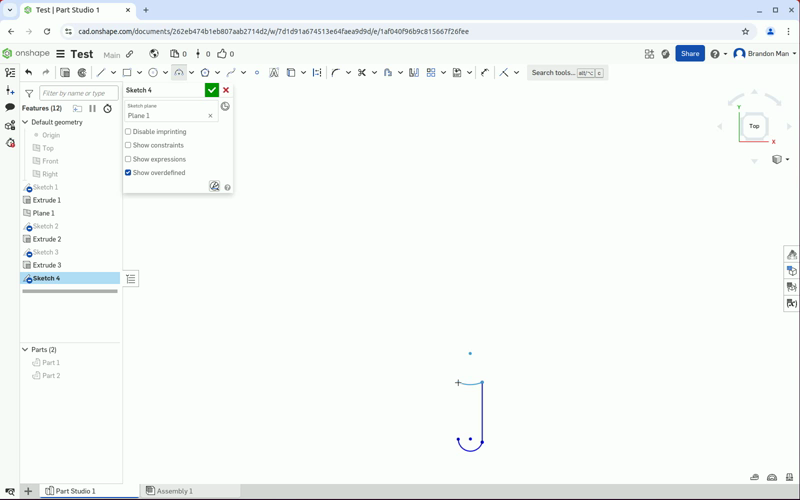
scroll(6)
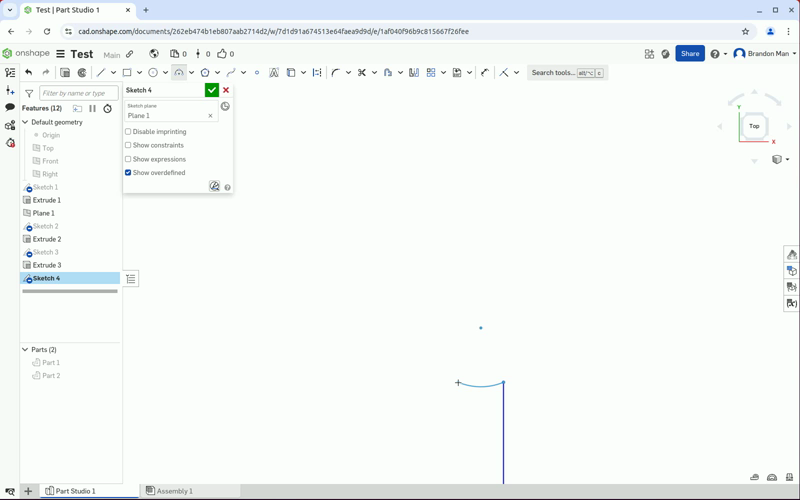
click(458, 382)
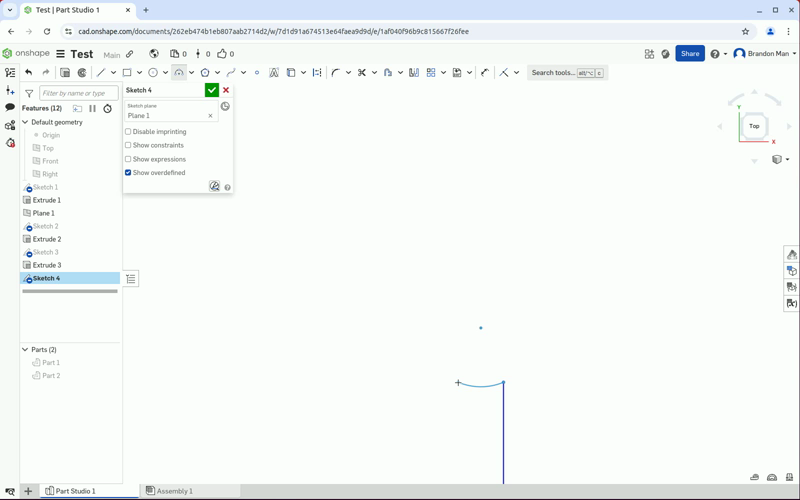
scroll(-6)
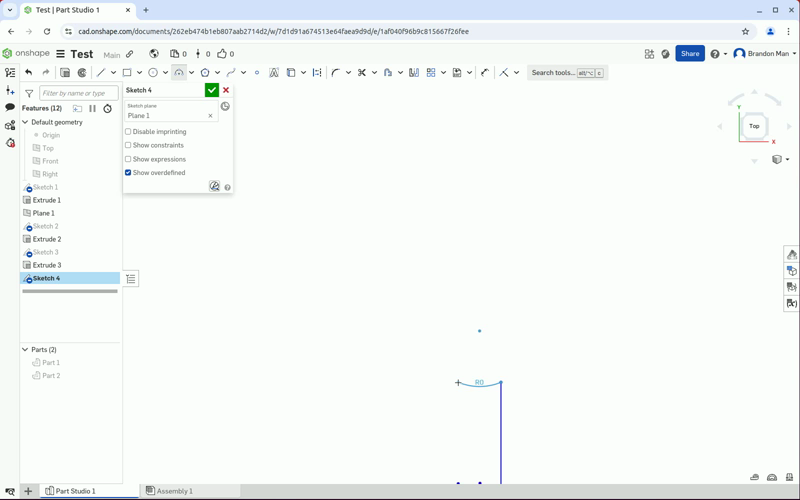
scroll(-6)
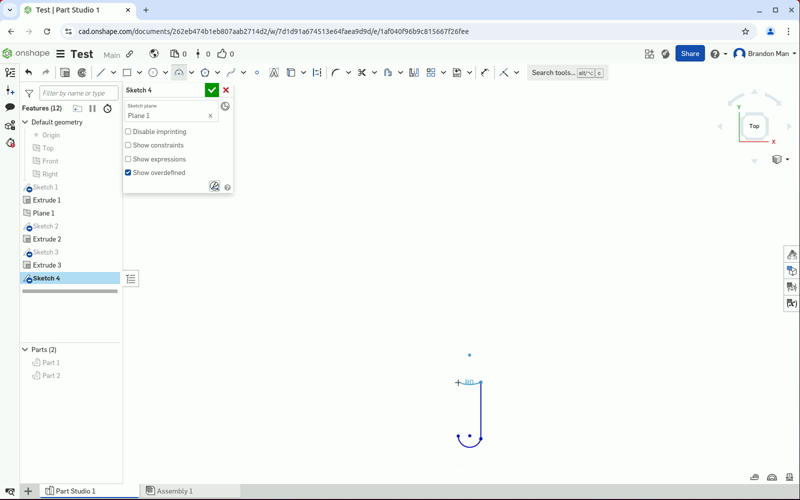
scroll(-6)
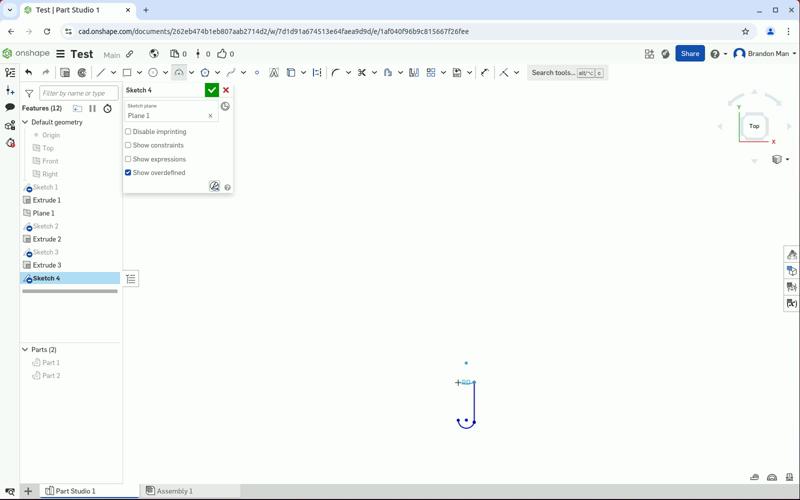
scroll(-6)
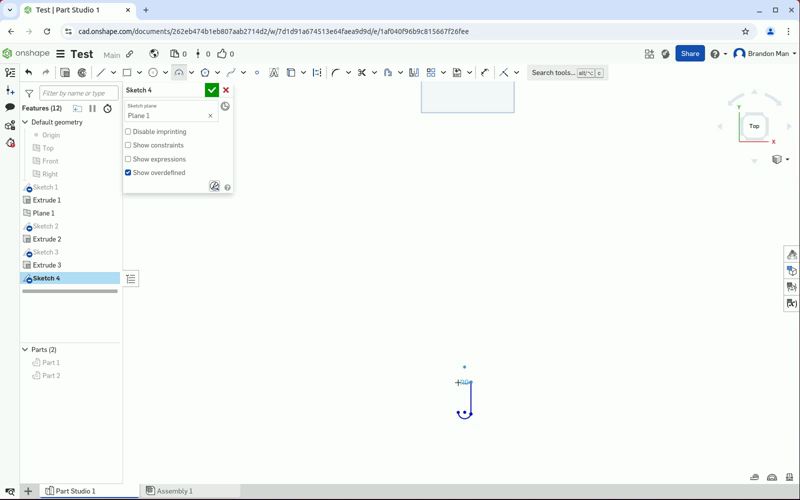
scroll(-6)
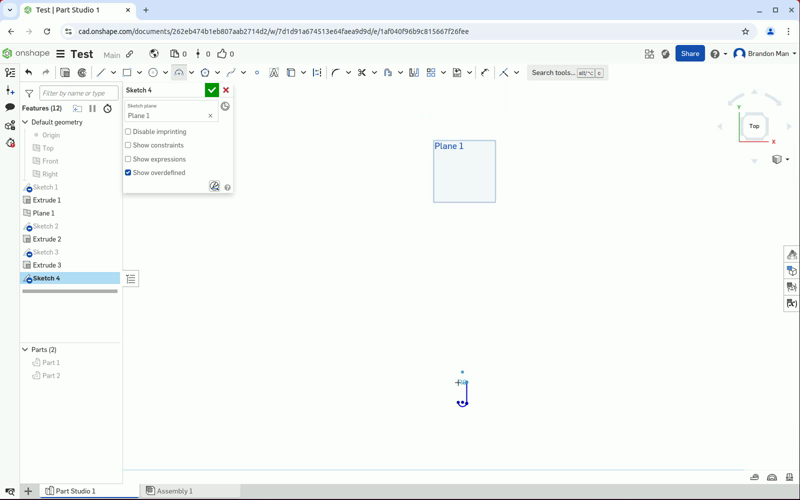
scroll(-6)
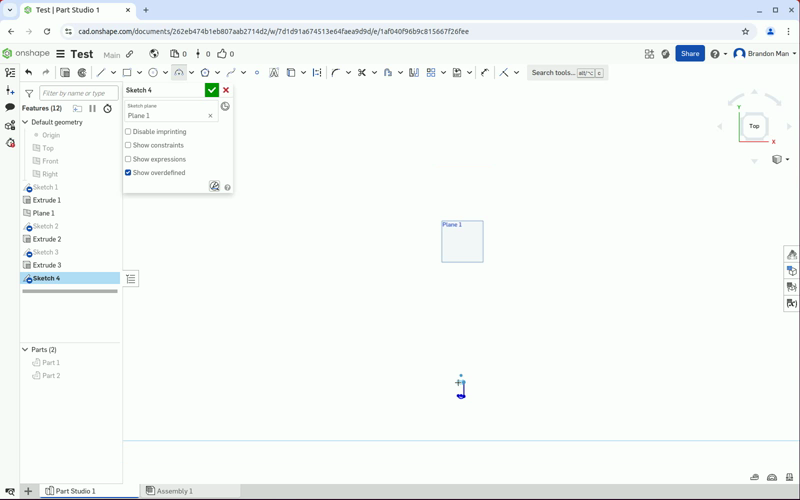
scroll(-6)
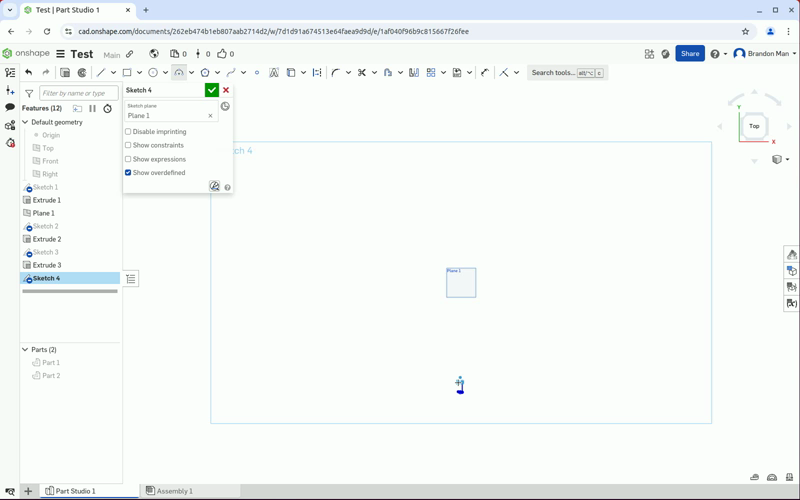
mouse_move(460, 380)
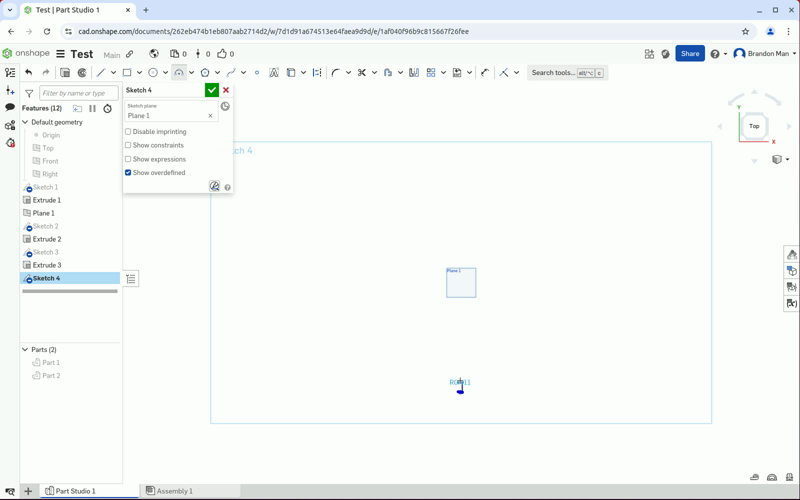
scroll(6)
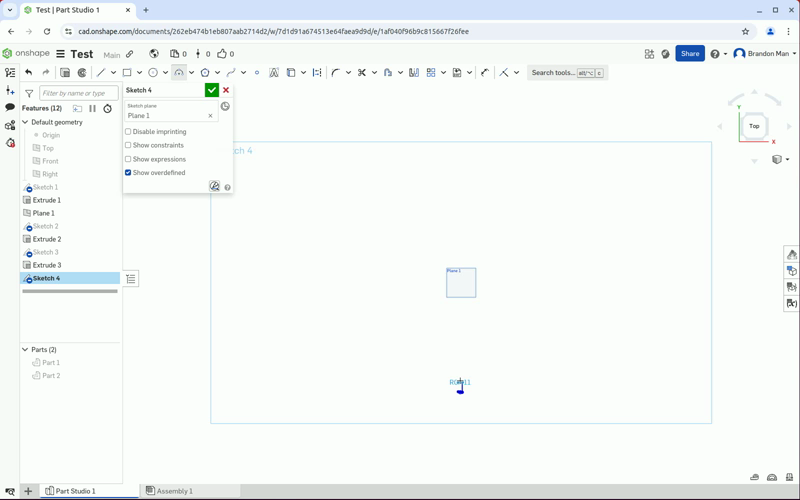
scroll(6)
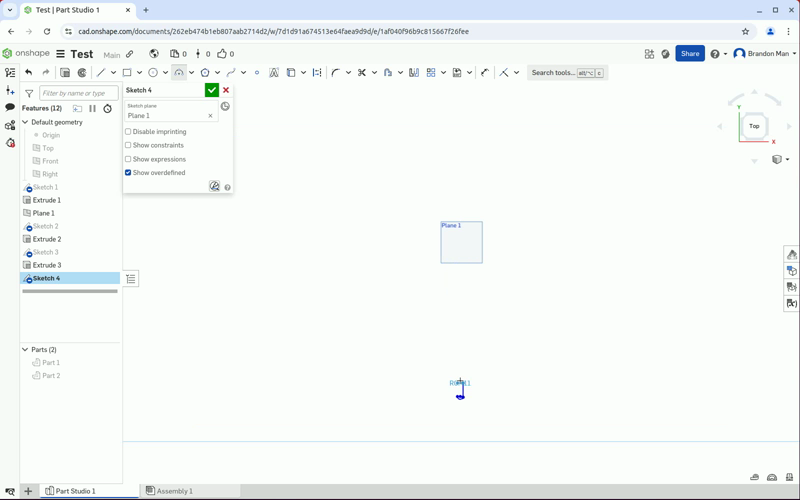
scroll(6)
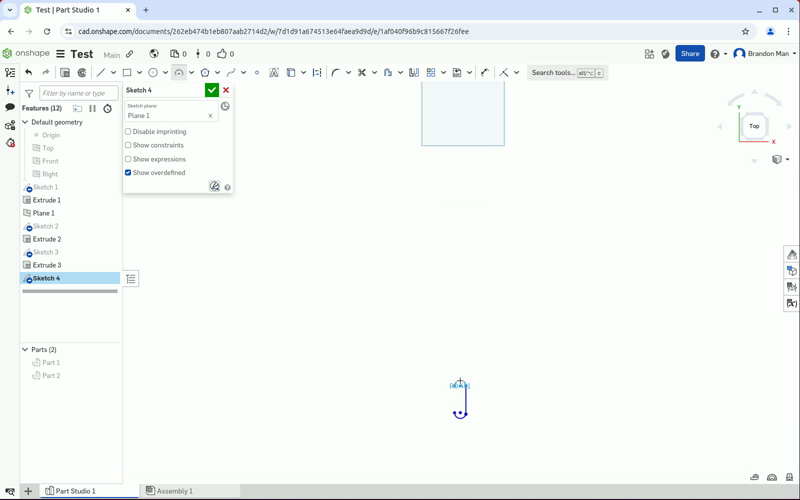
scroll(6)
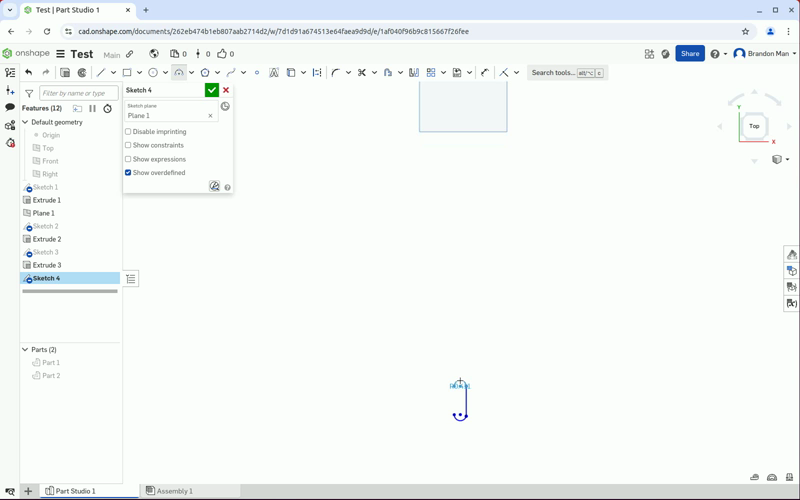
scroll(6)
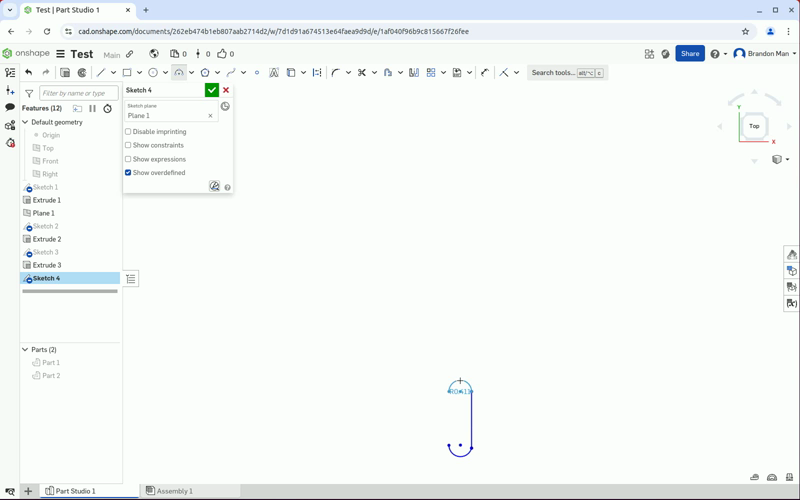
scroll(6)
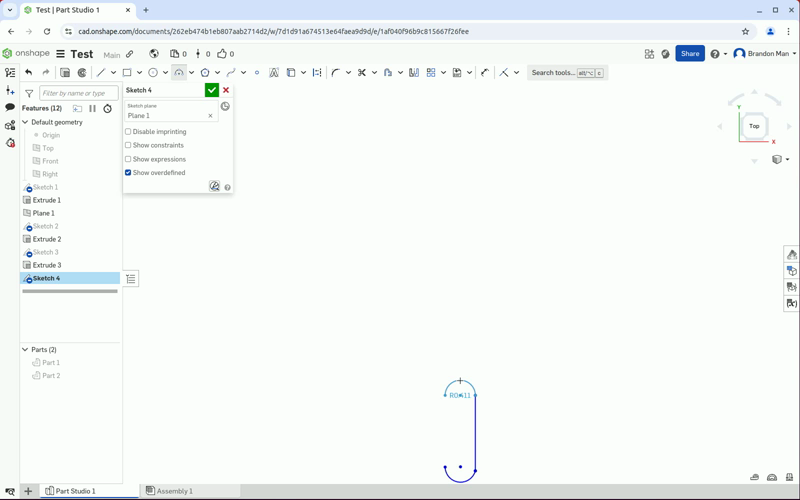
scroll(6)
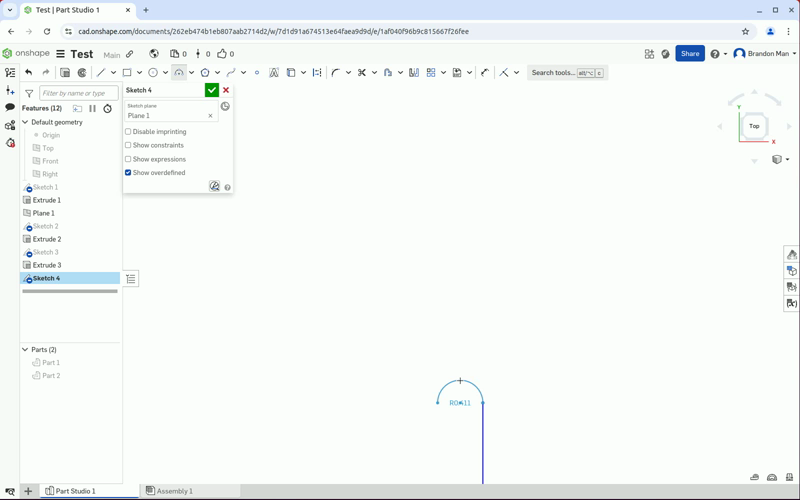
click(460, 380)
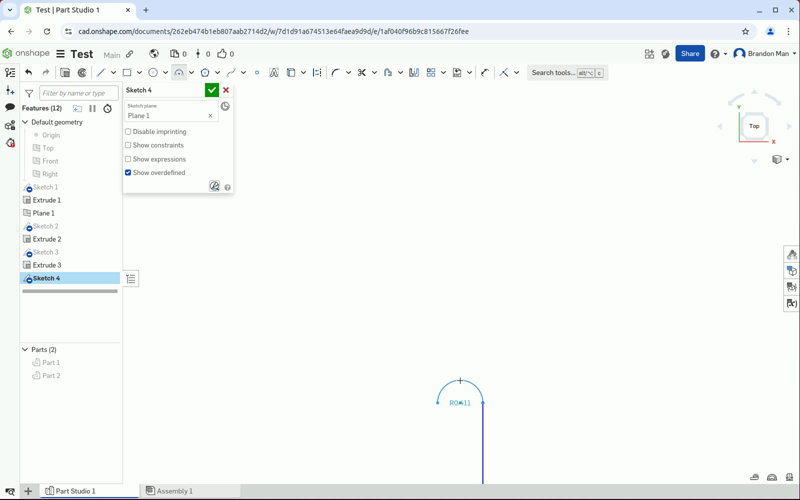
scroll(-6)
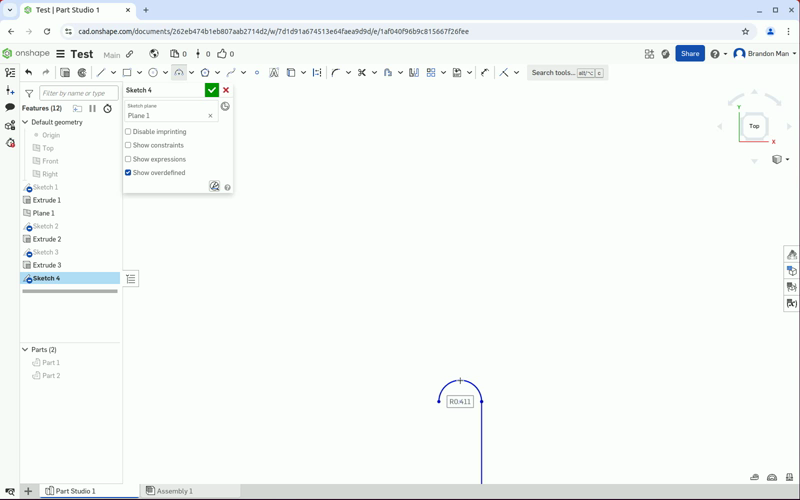
scroll(-6)
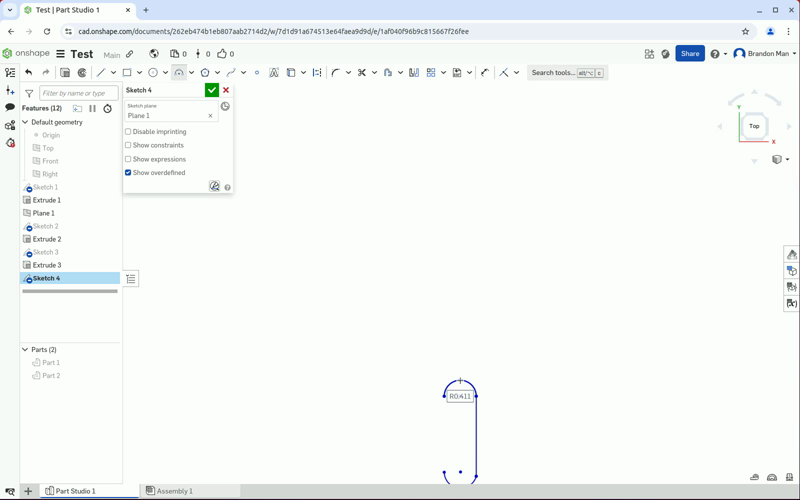
scroll(-6)
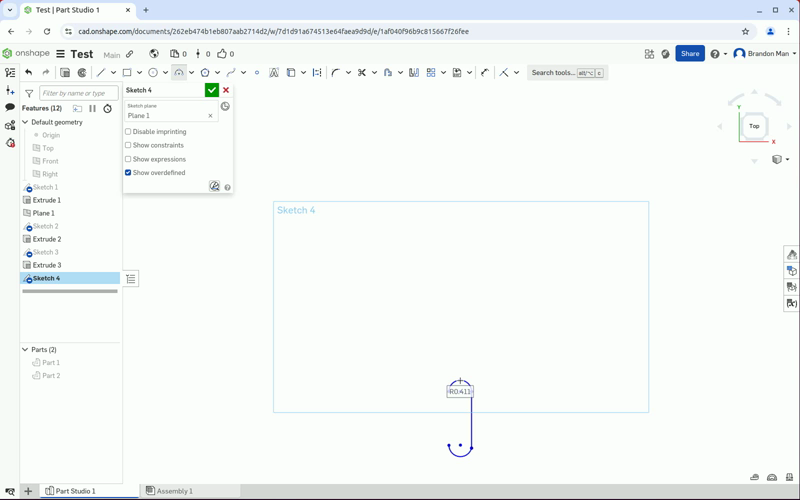
scroll(-6)
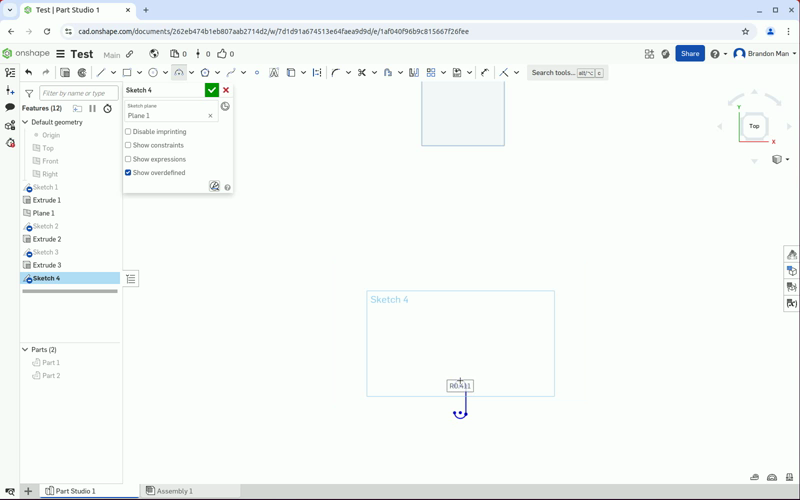
scroll(-6)
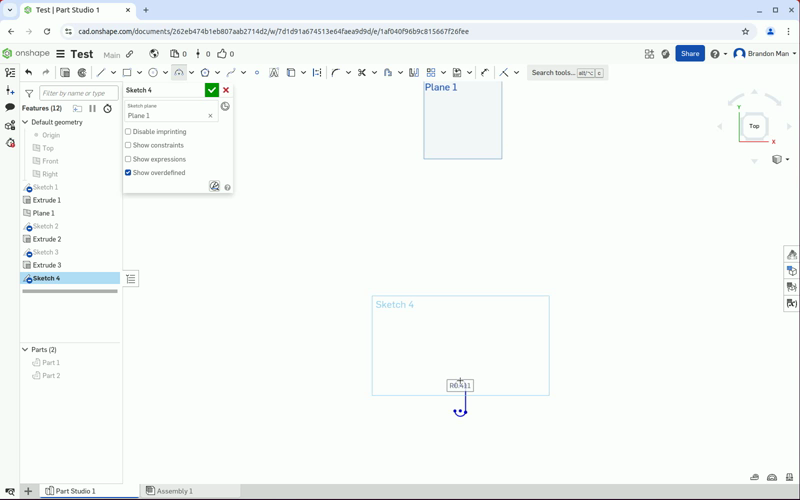
scroll(-6)
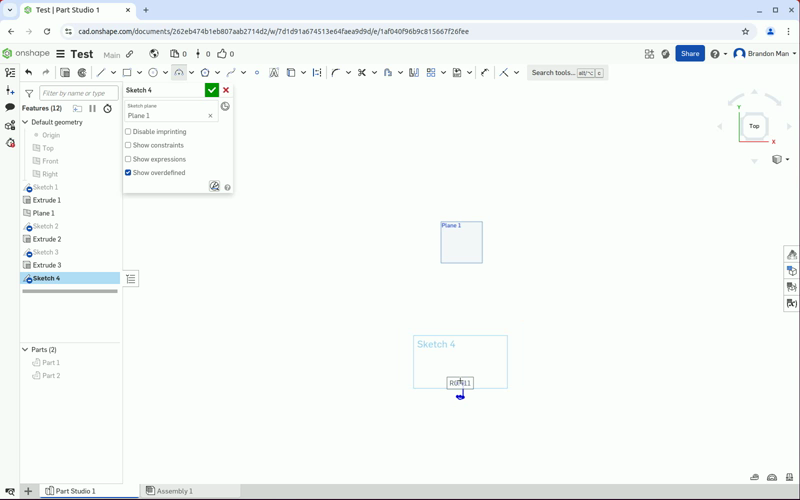
scroll(-6)
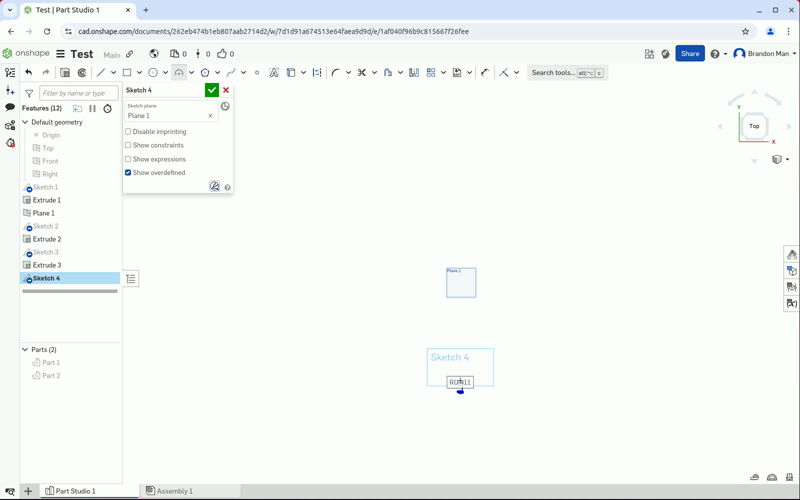
key_up(shift)
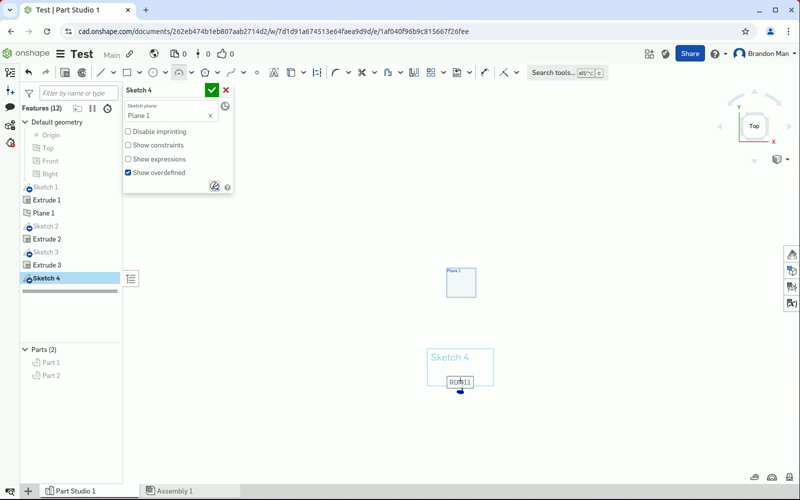
key(esc)
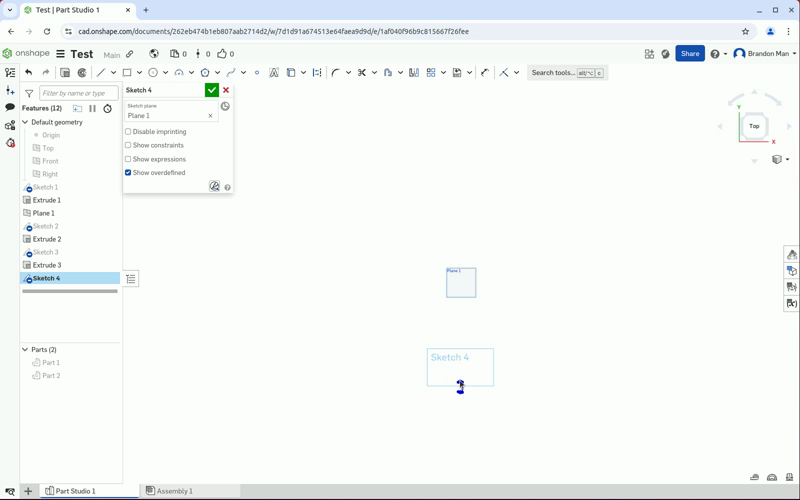
key(l)
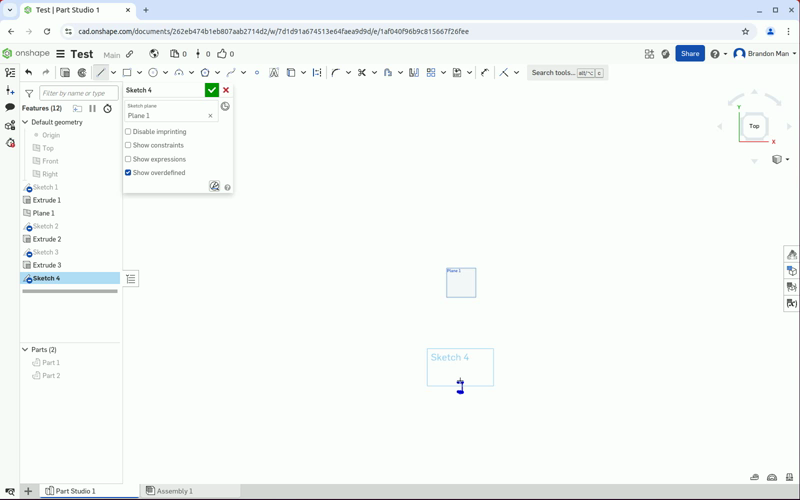
mouse_move(458, 382)
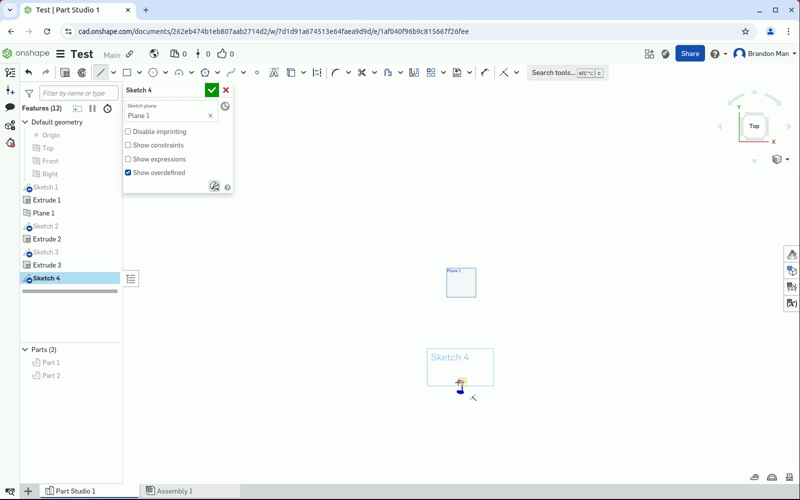
scroll(6)
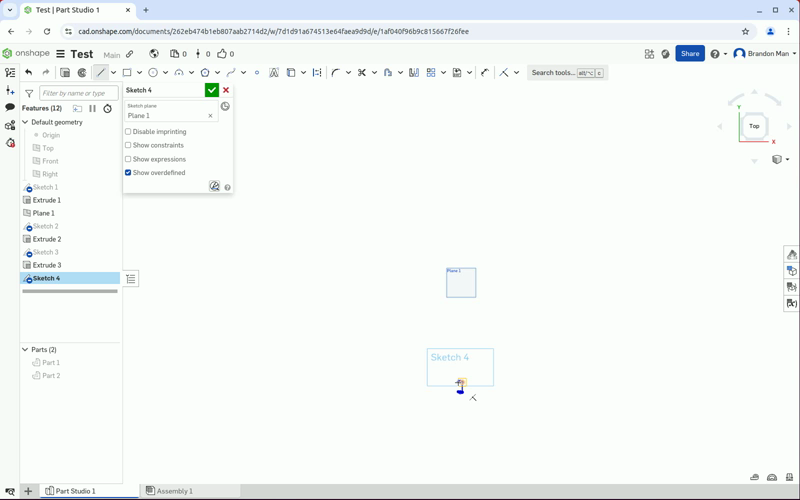
scroll(6)
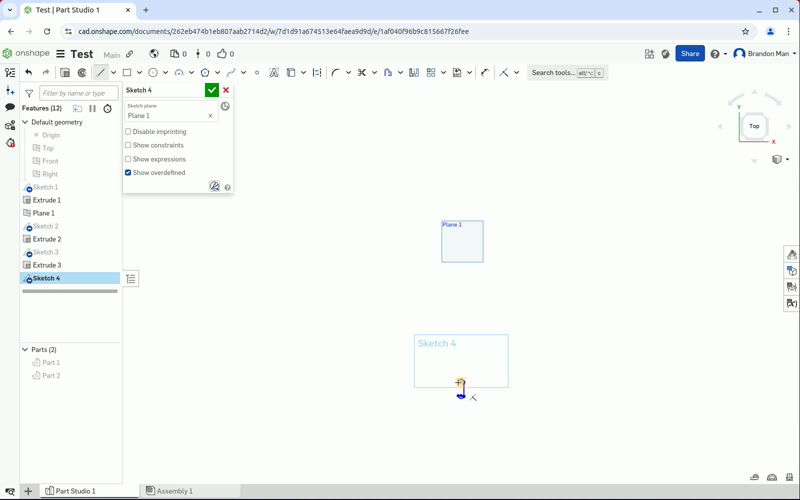
scroll(6)
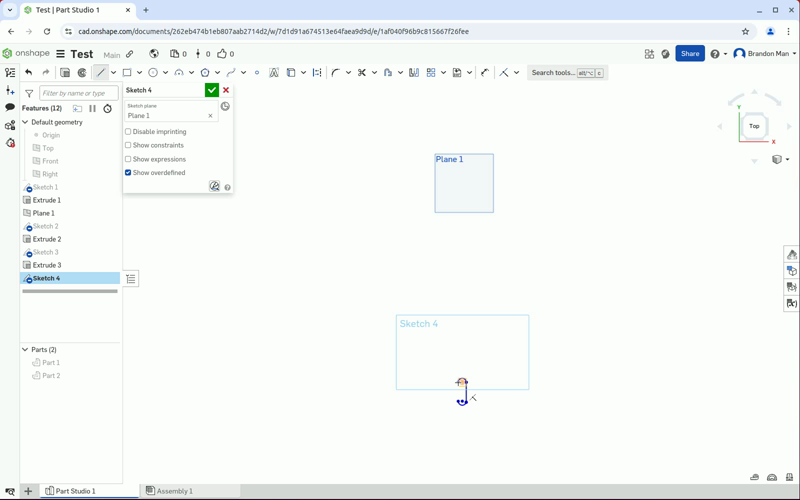
scroll(6)
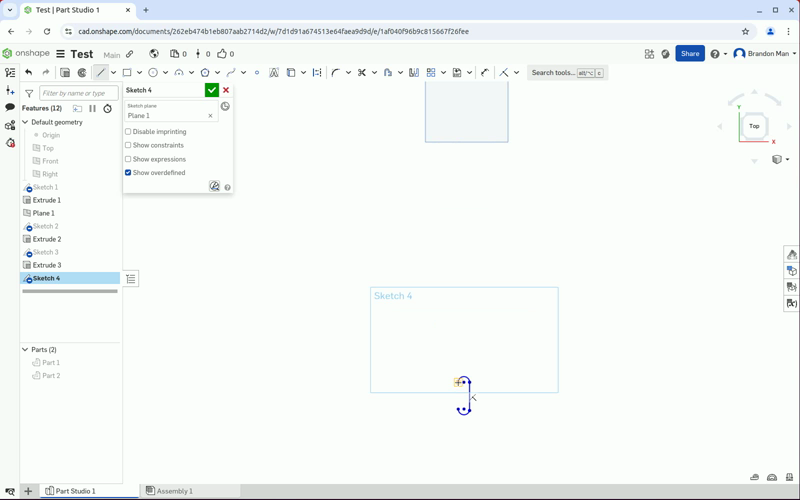
scroll(6)
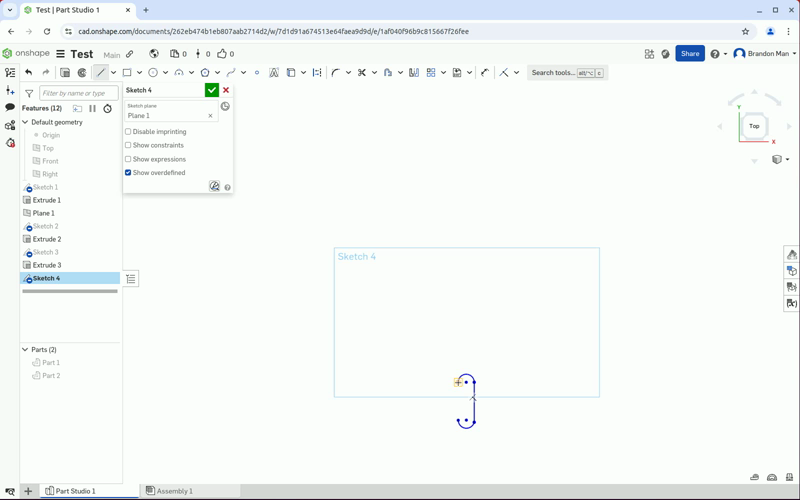
scroll(6)
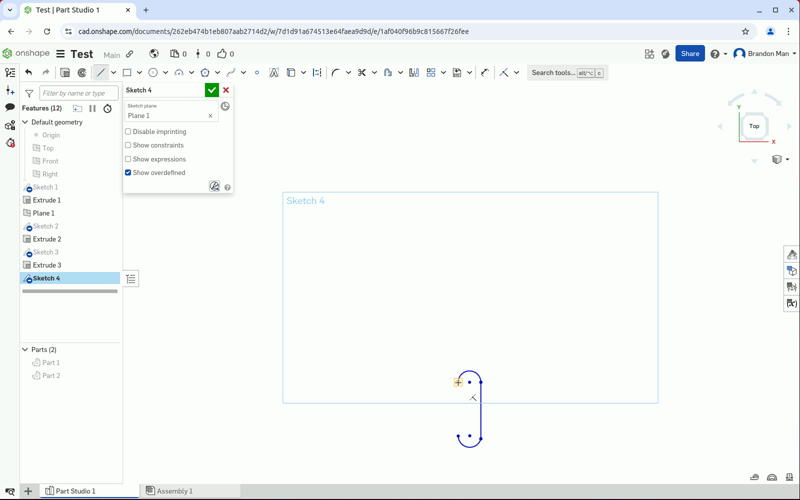
scroll(6)
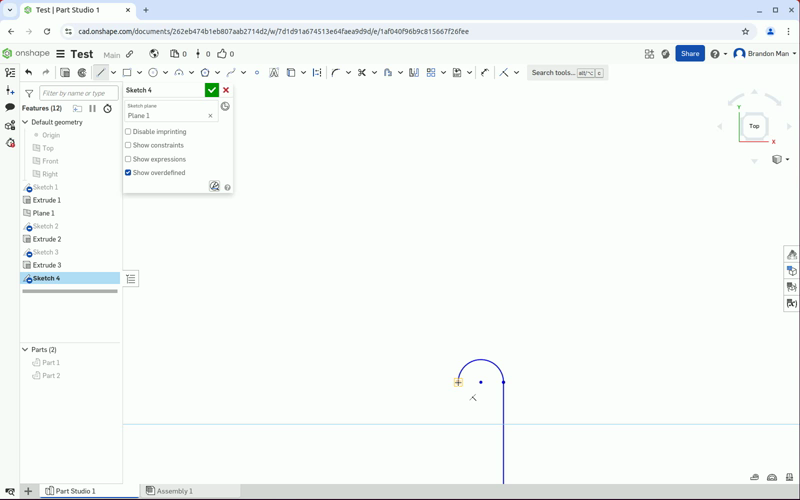
click(458, 382)
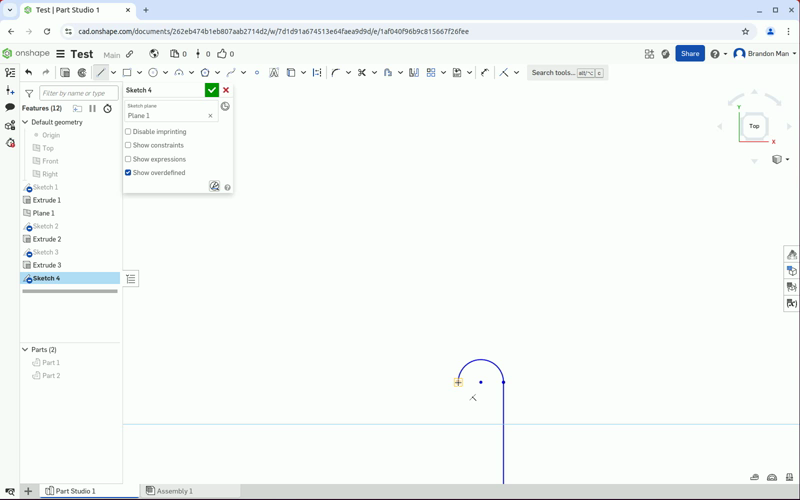
scroll(-6)
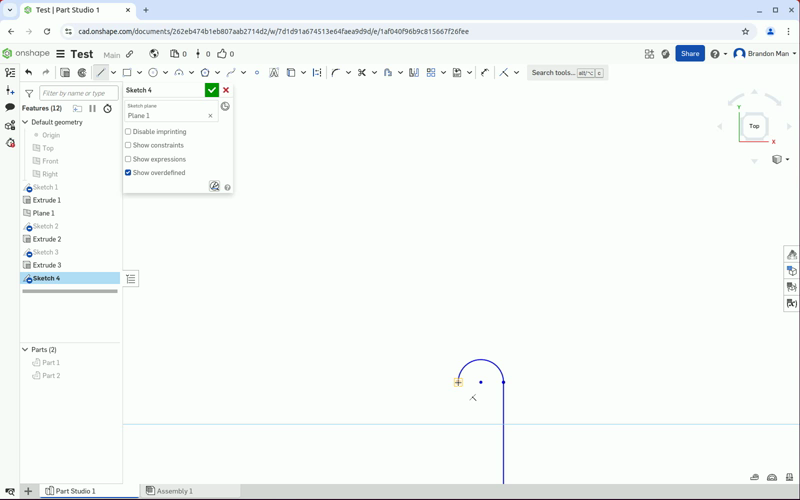
scroll(-6)
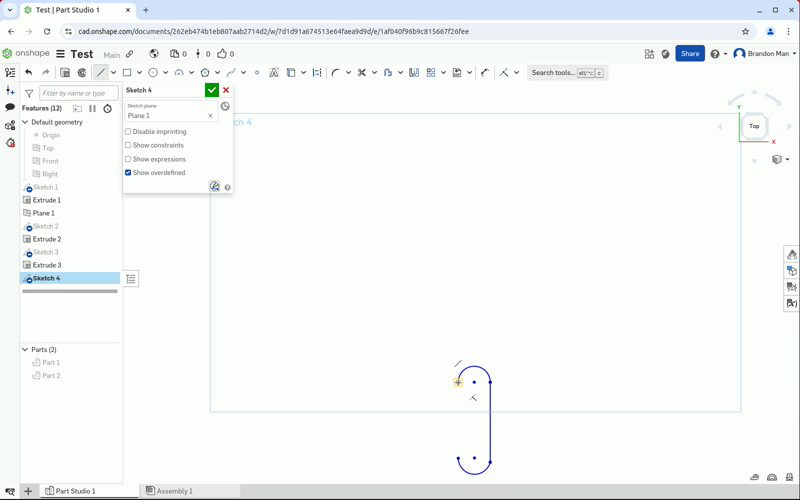
scroll(-6)
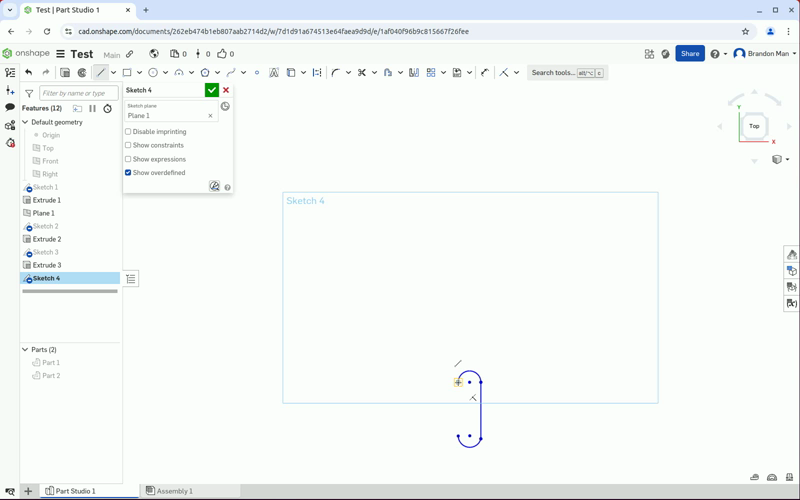
scroll(-6)
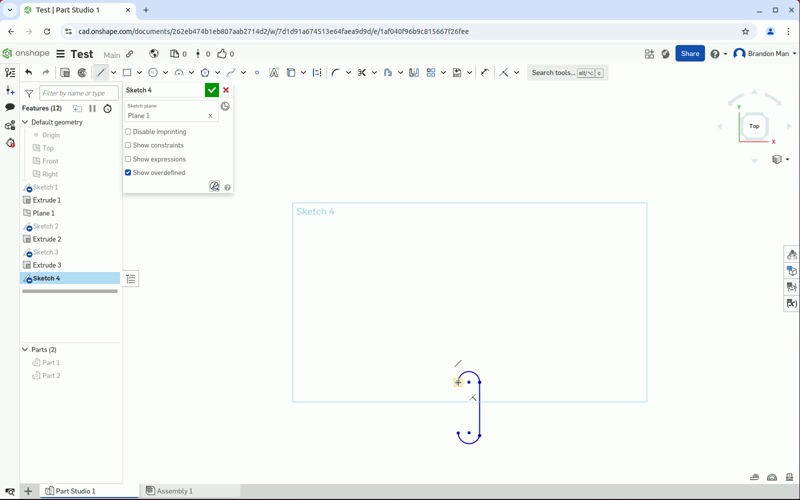
scroll(-6)
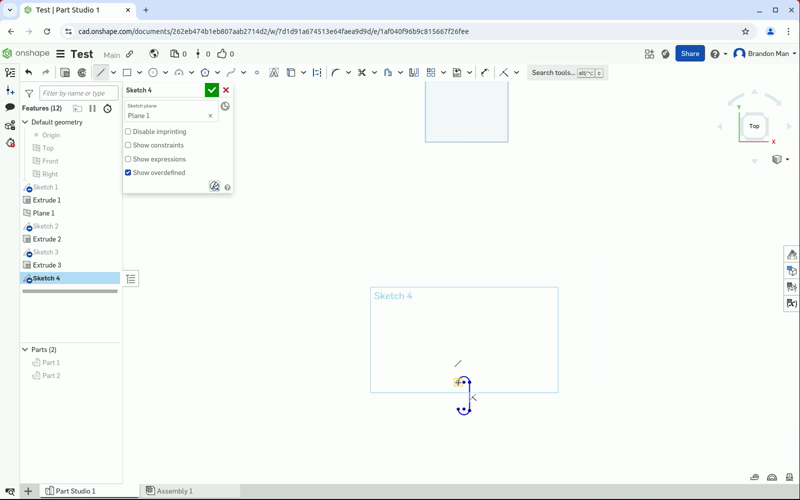
scroll(-6)
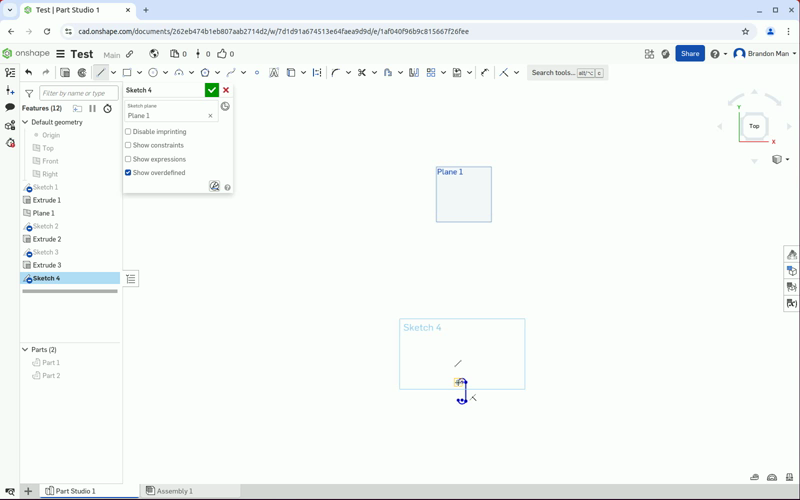
scroll(-6)
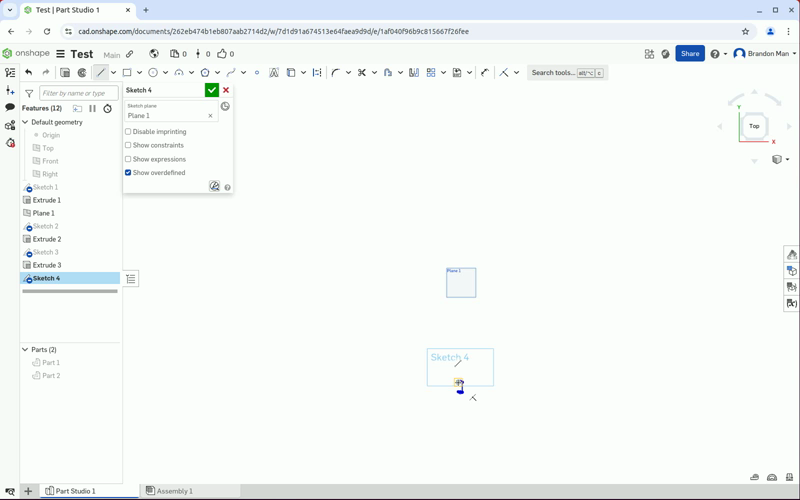
mouse_move(488, 382)
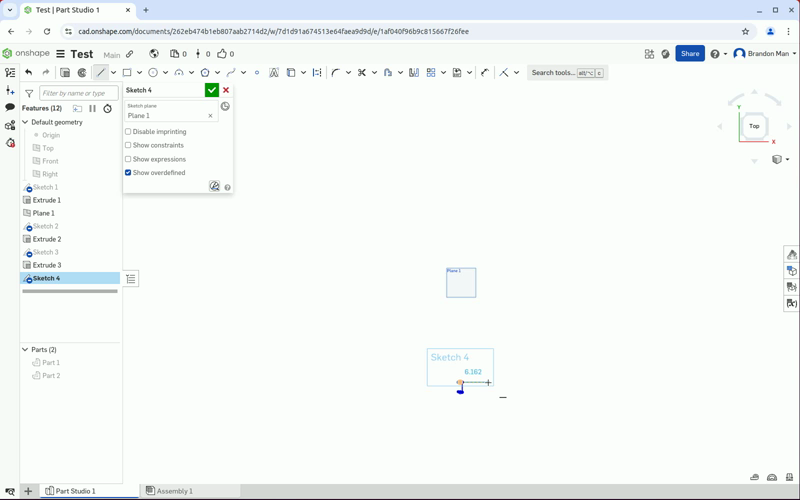
key_down(shift)
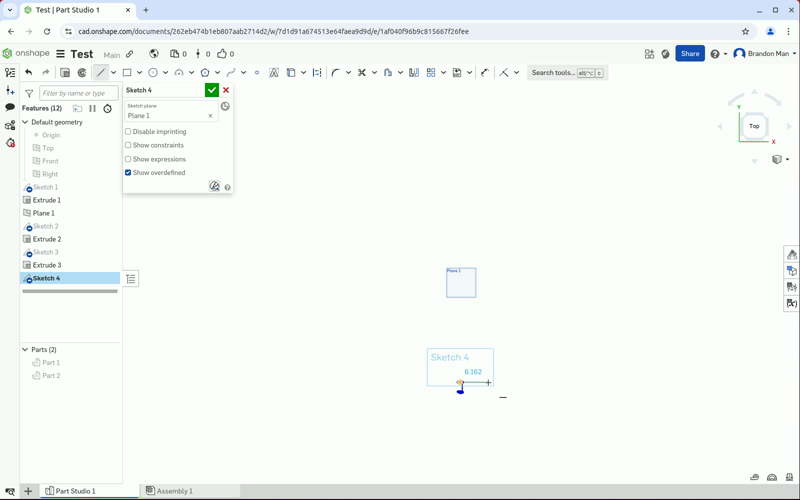
mouse_move(458, 391)
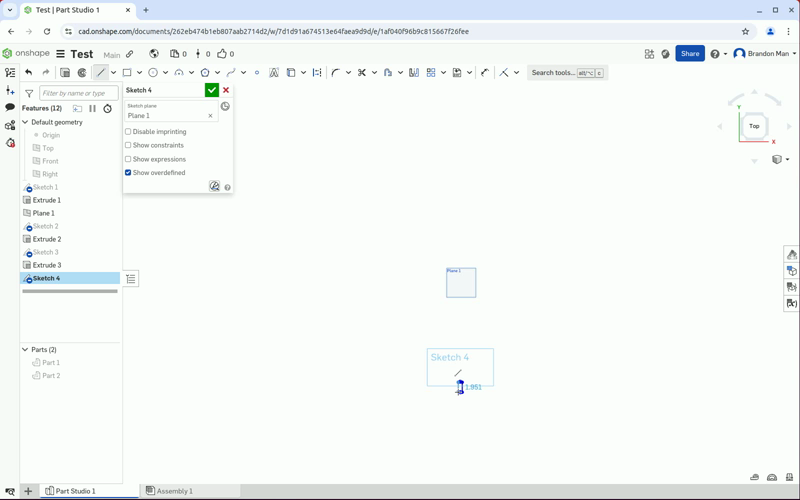
scroll(6)
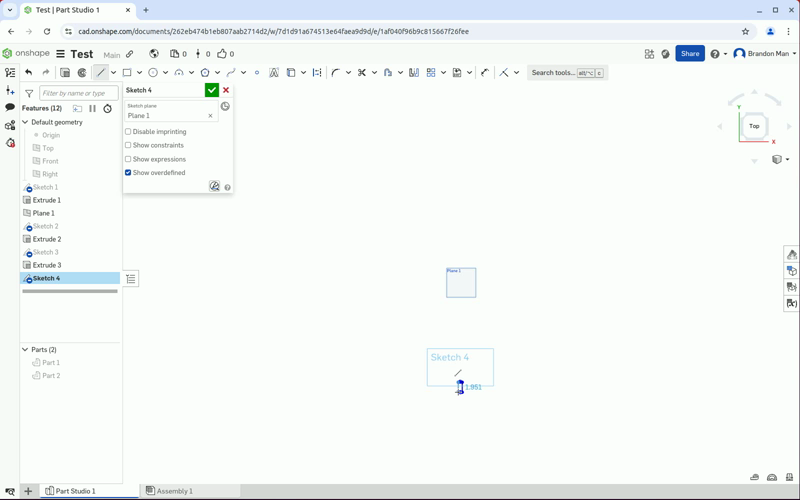
scroll(6)
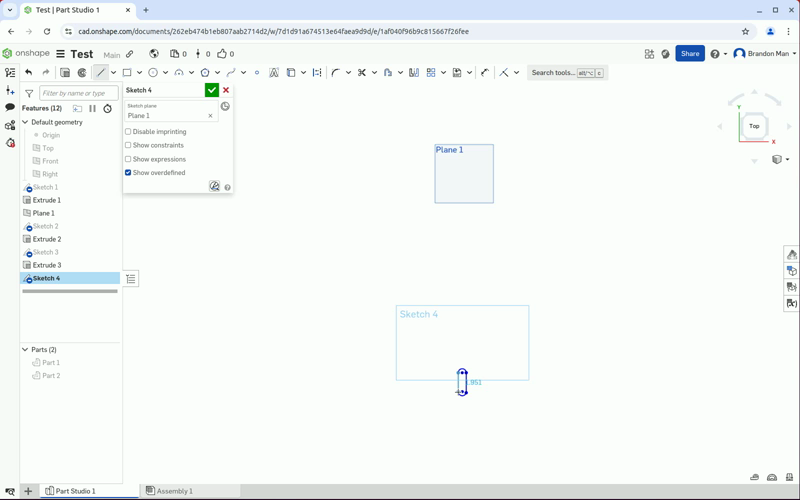
scroll(6)
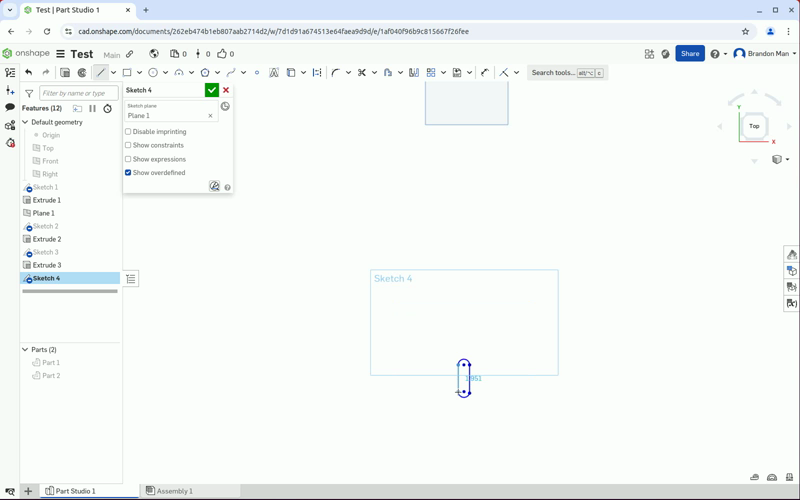
scroll(6)
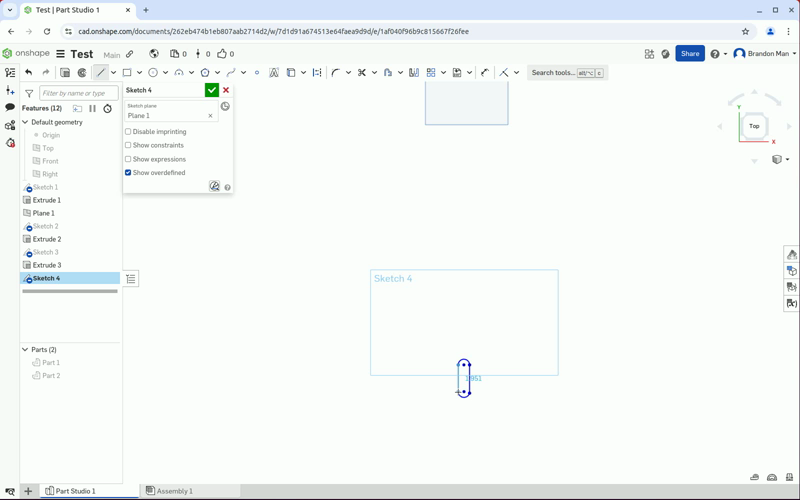
scroll(6)
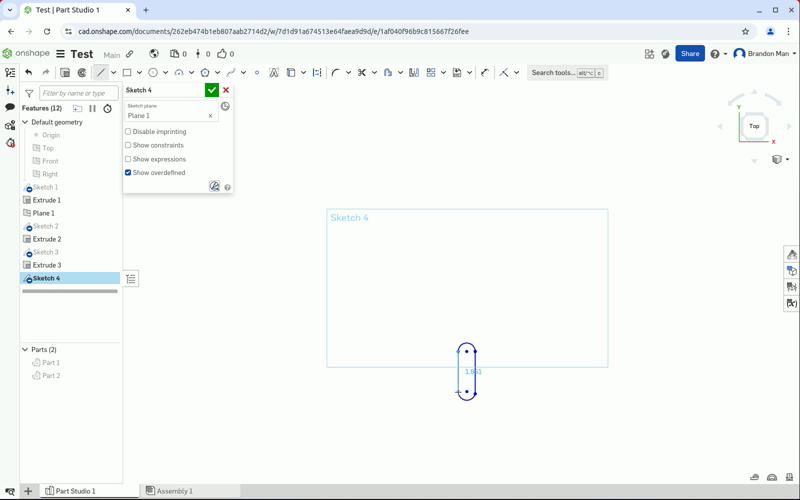
scroll(6)
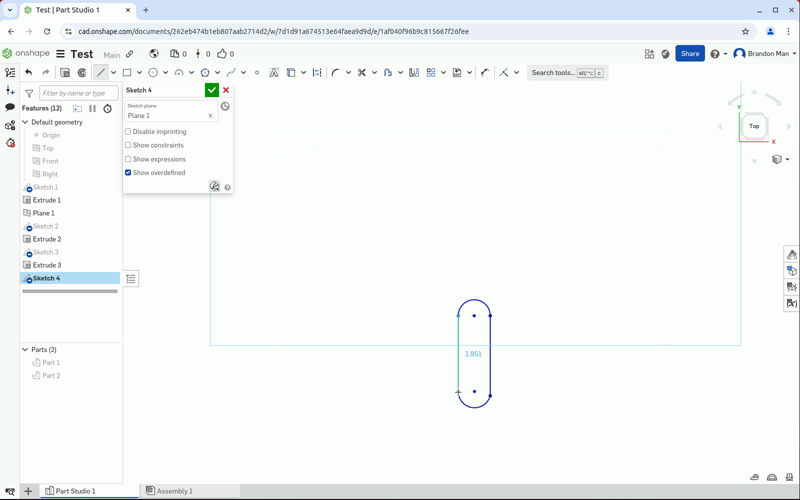
scroll(6)
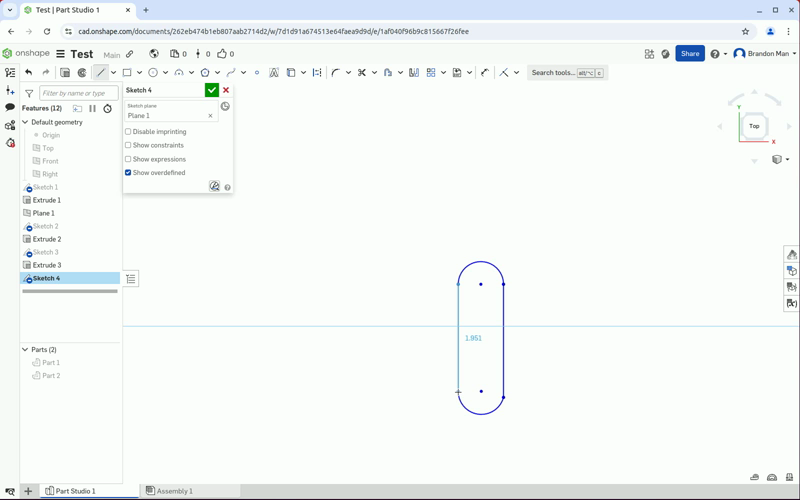
key_up(shift)
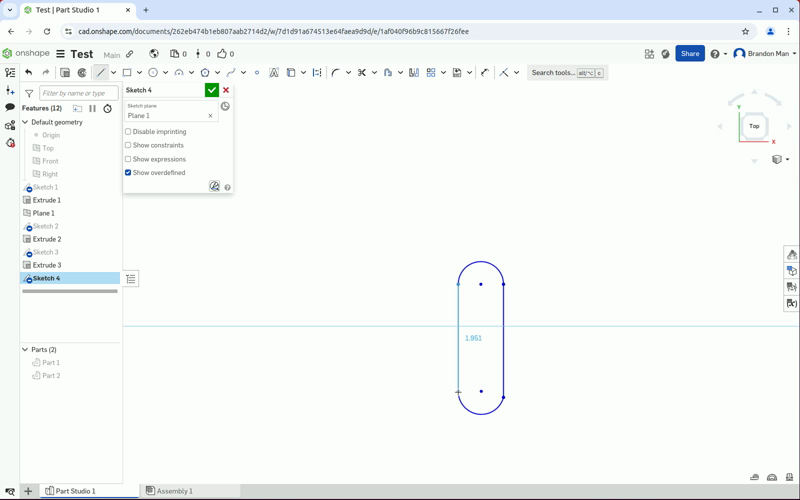
click(458, 391)
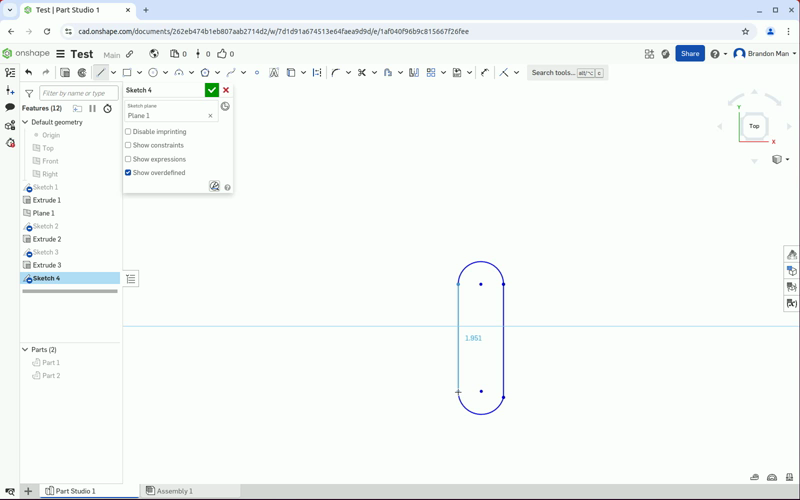
scroll(-6)
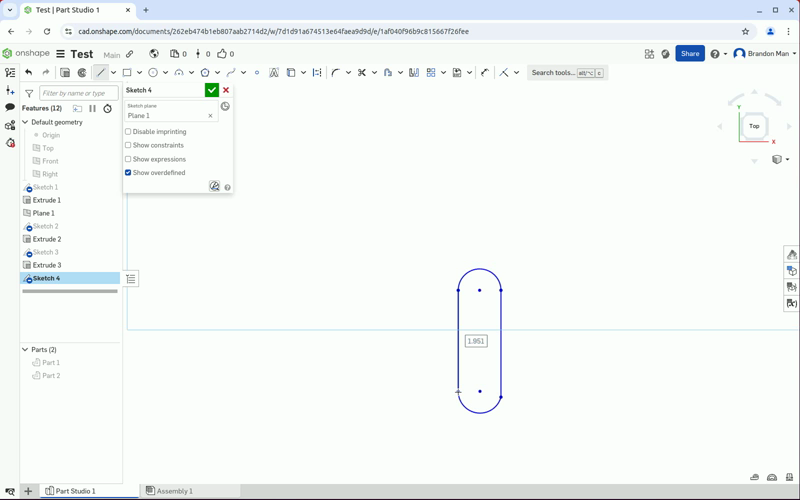
scroll(-6)
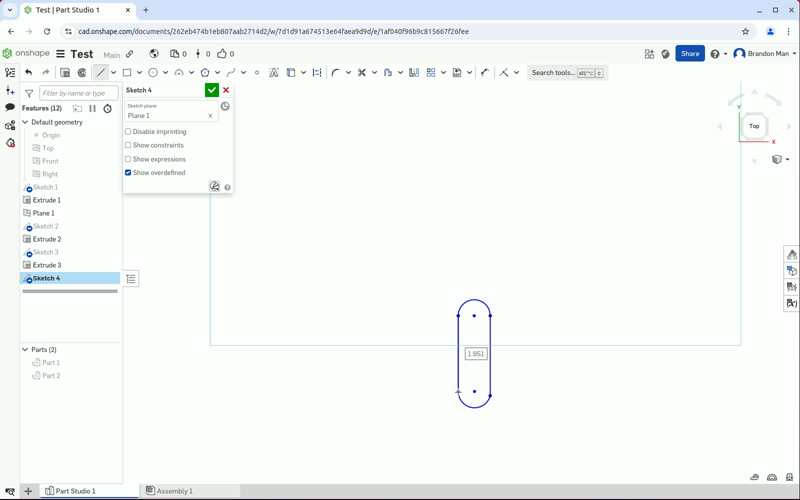
scroll(-6)
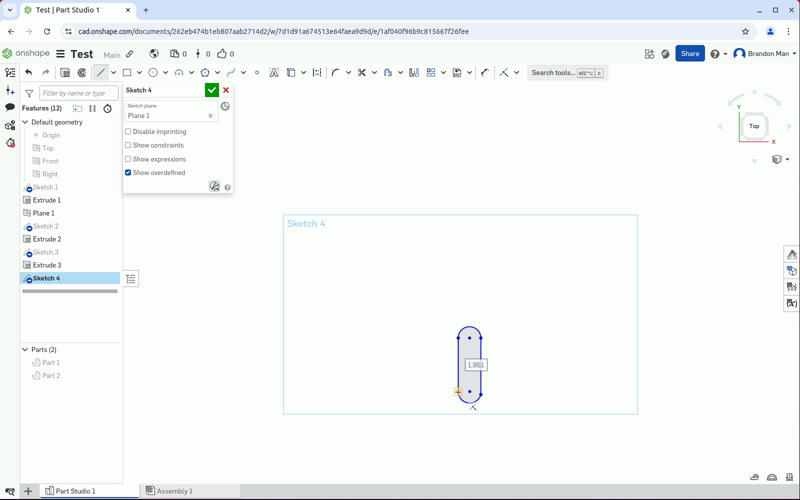
scroll(-6)
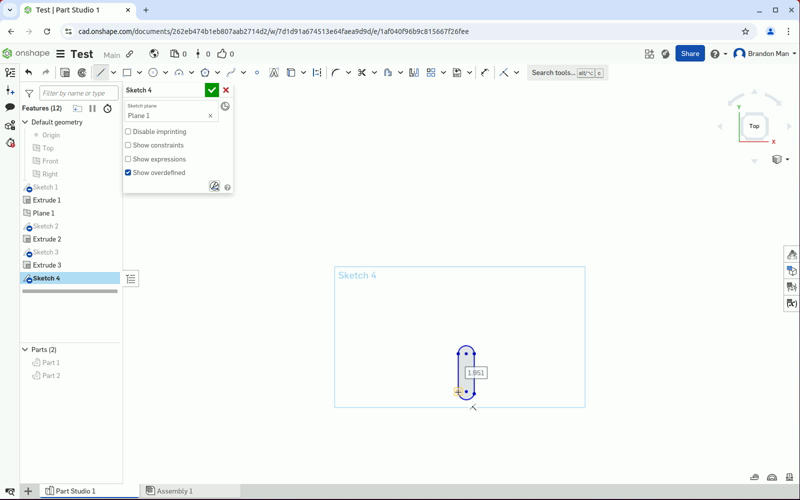
scroll(-6)
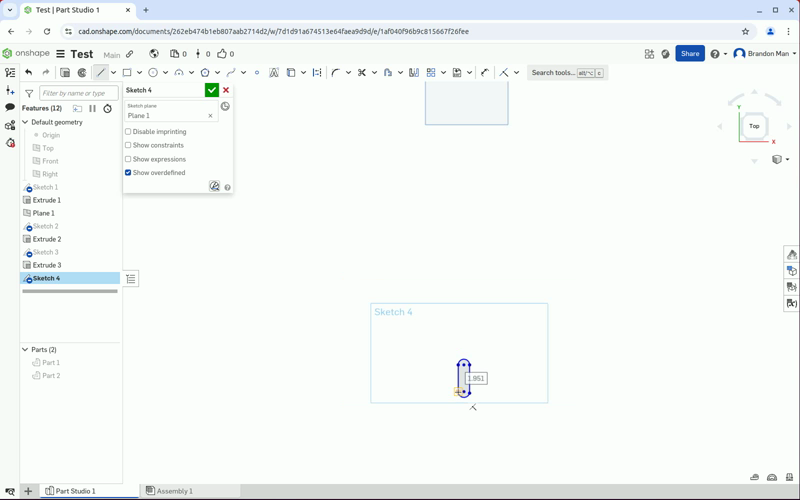
scroll(-6)
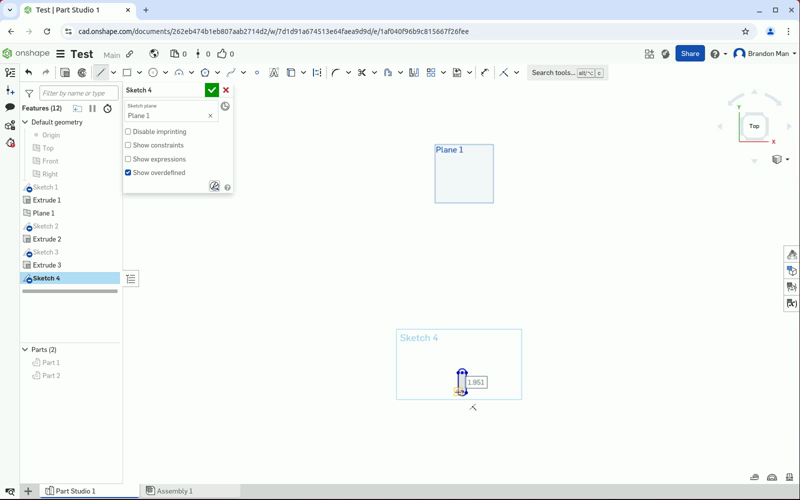
scroll(-6)
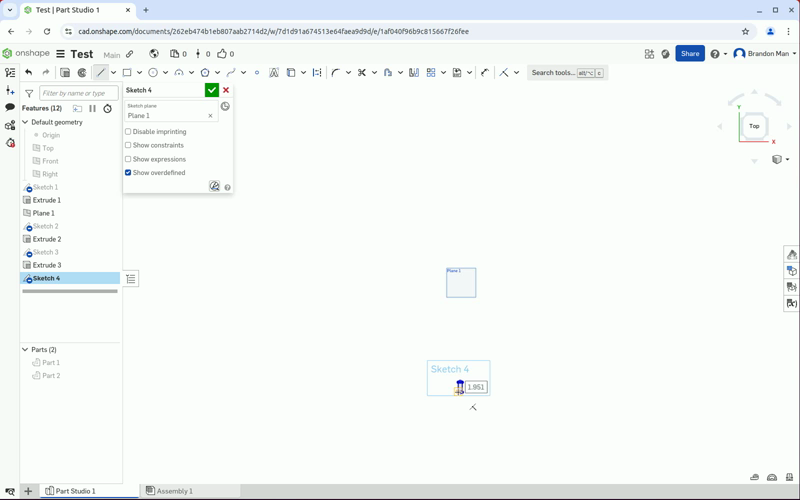
key(esc)
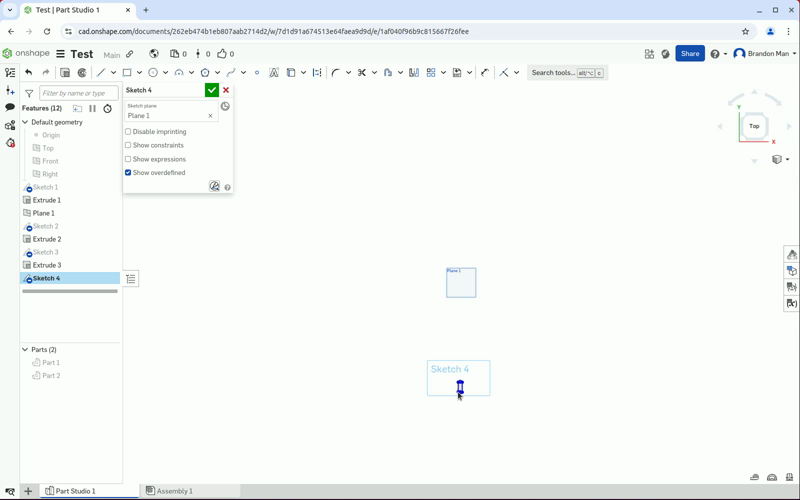
mouse_move(460, 386)
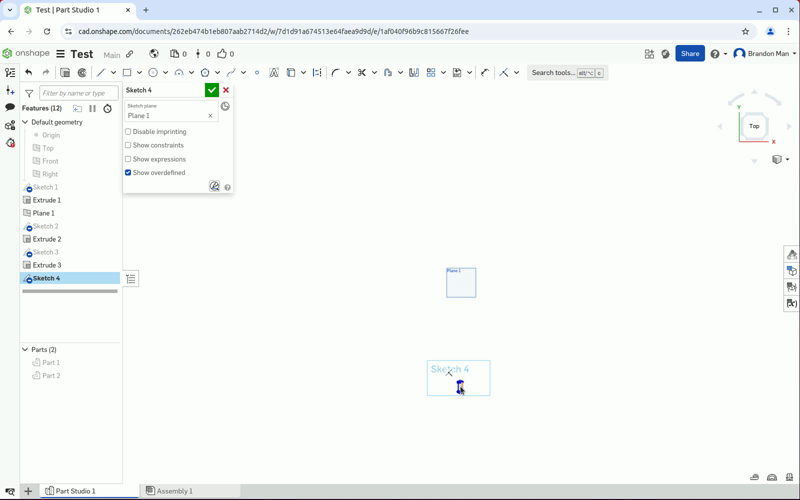
scroll(6)
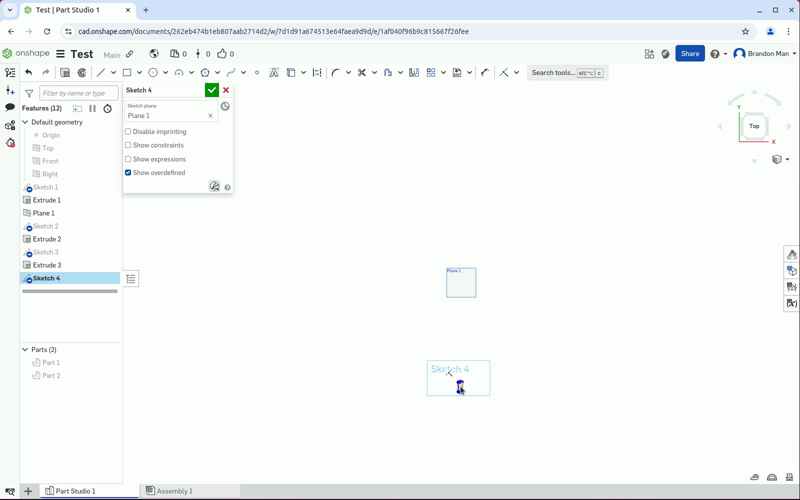
scroll(6)
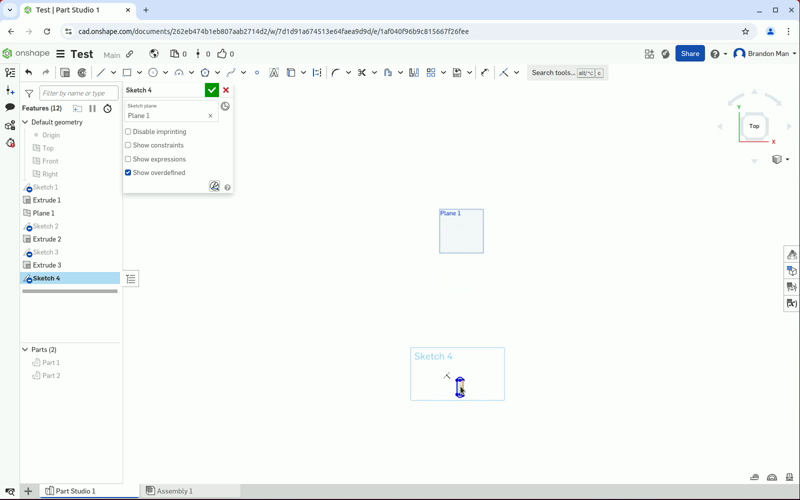
scroll(6)
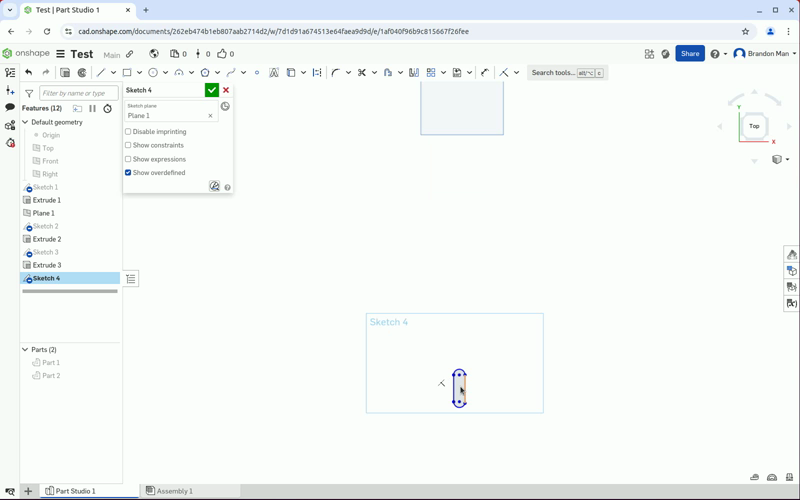
scroll(6)
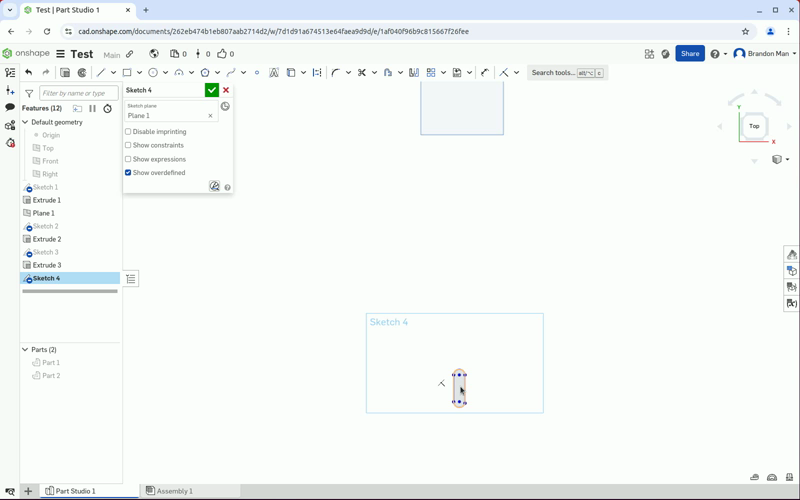
scroll(6)
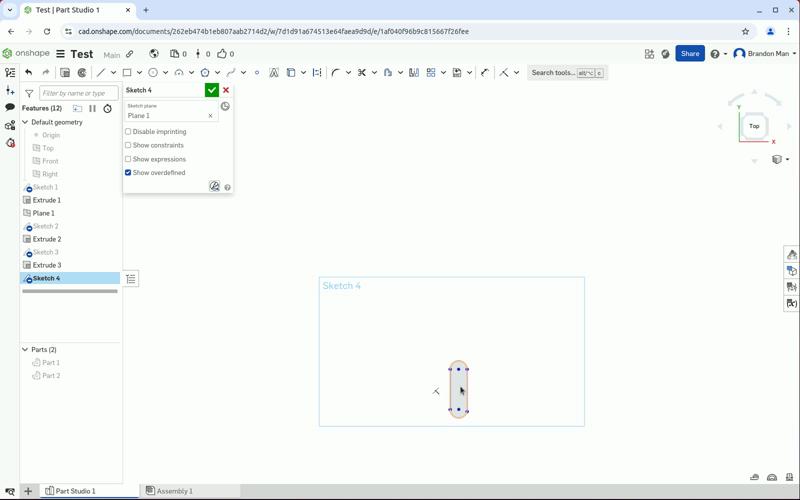
scroll(6)
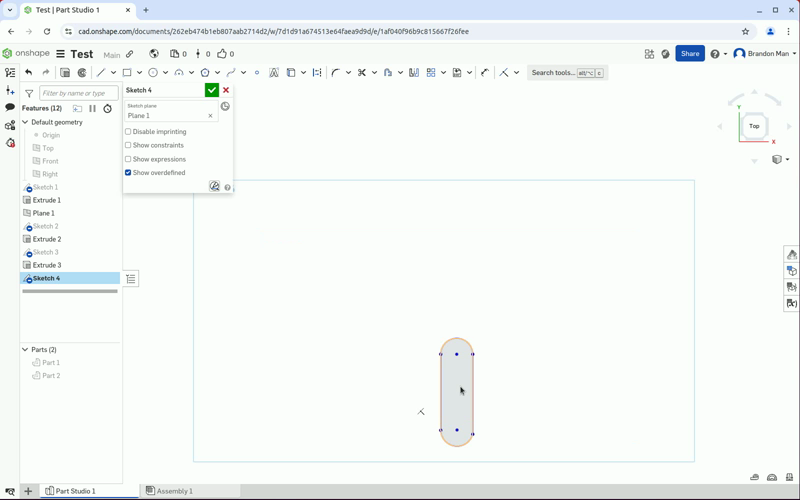
scroll(6)
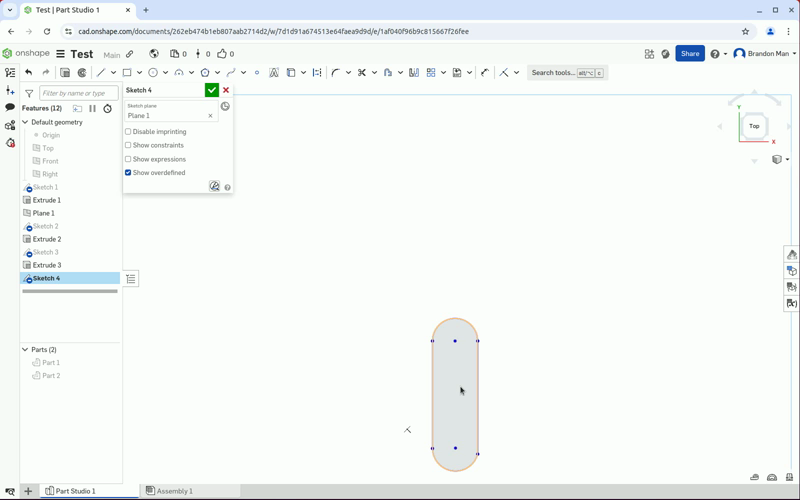
click(460, 386)
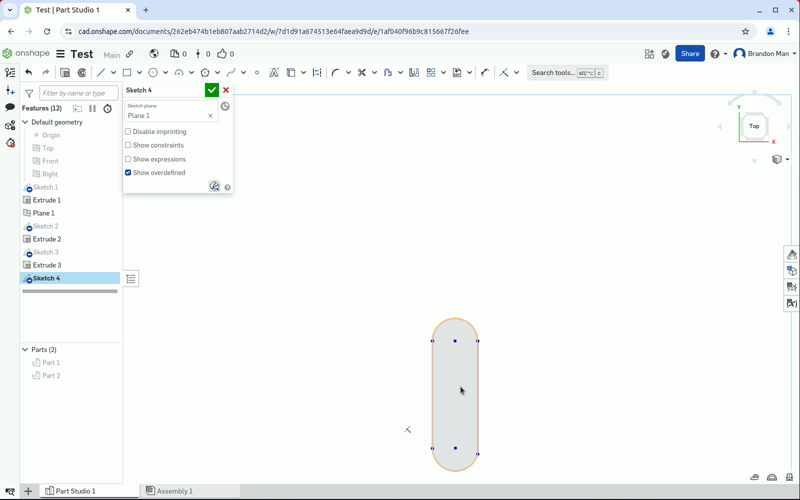
scroll(-6)
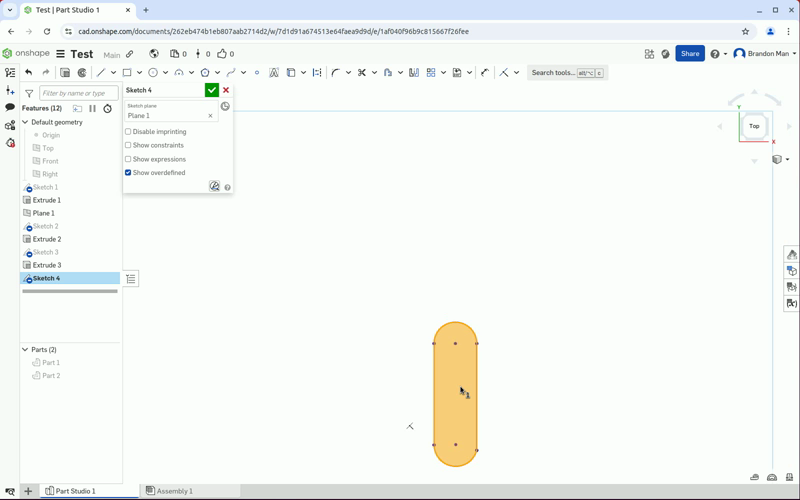
scroll(-6)
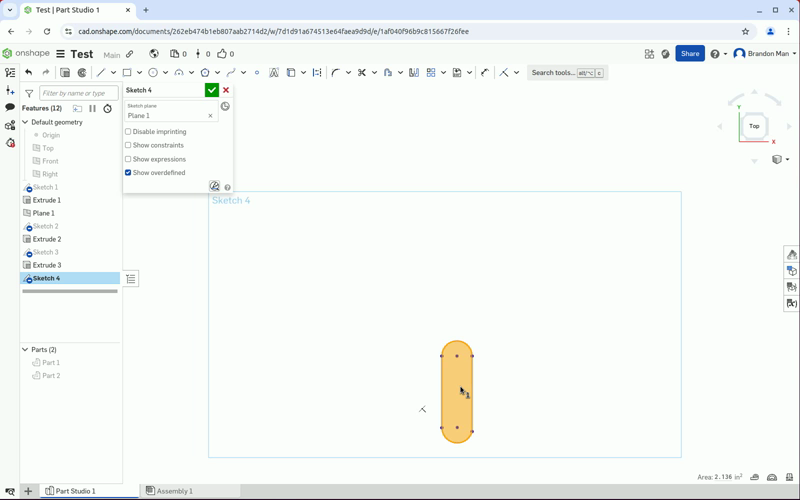
scroll(-6)
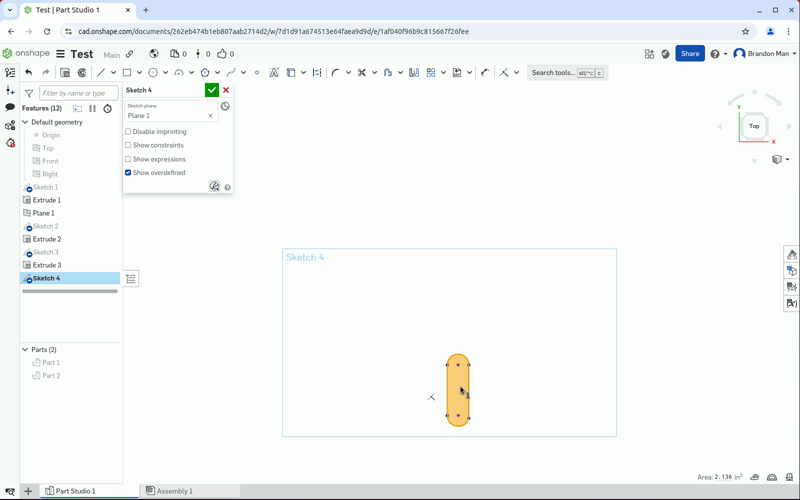
scroll(-6)
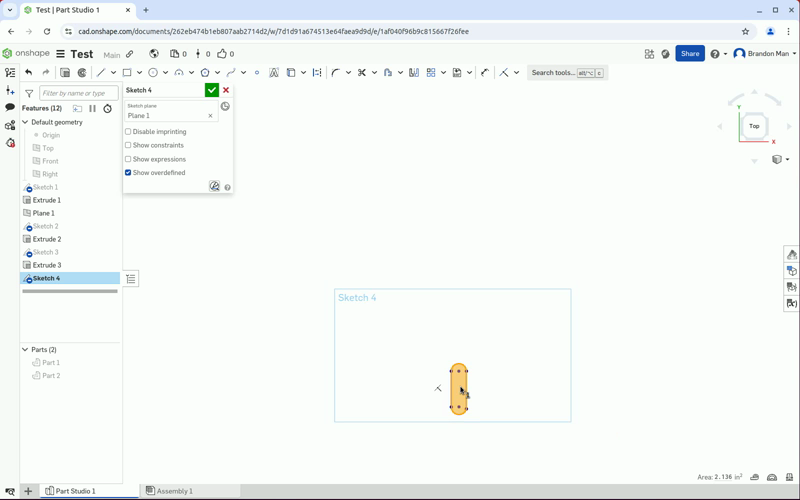
scroll(-6)
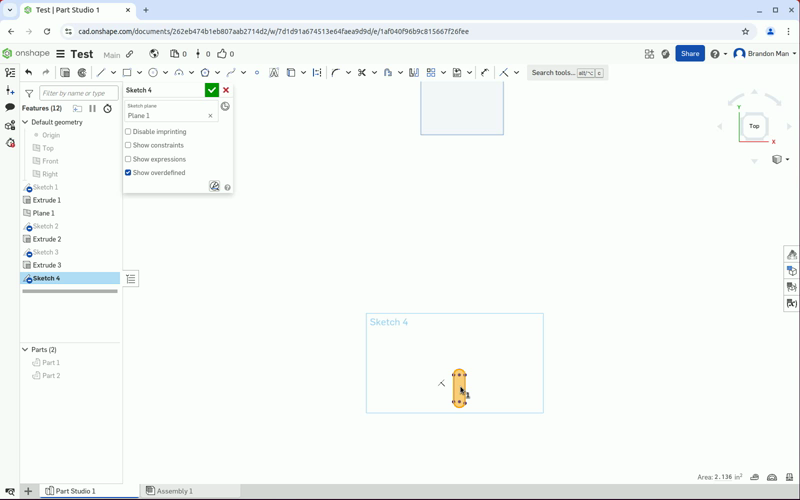
scroll(-6)
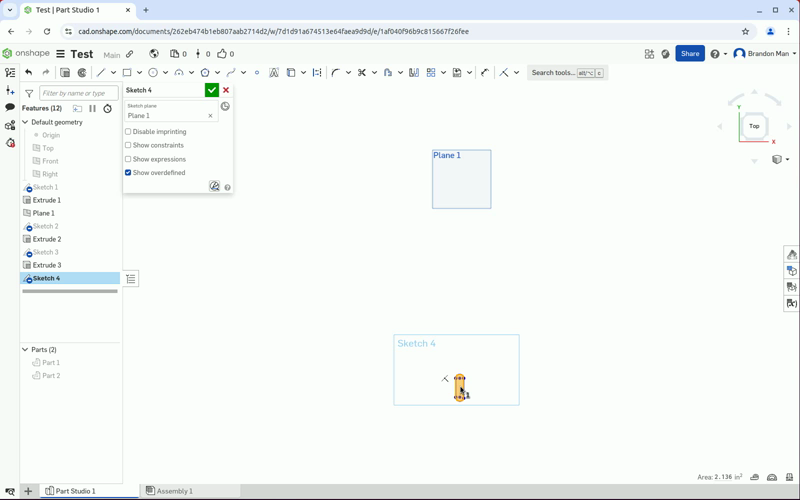
scroll(-6)
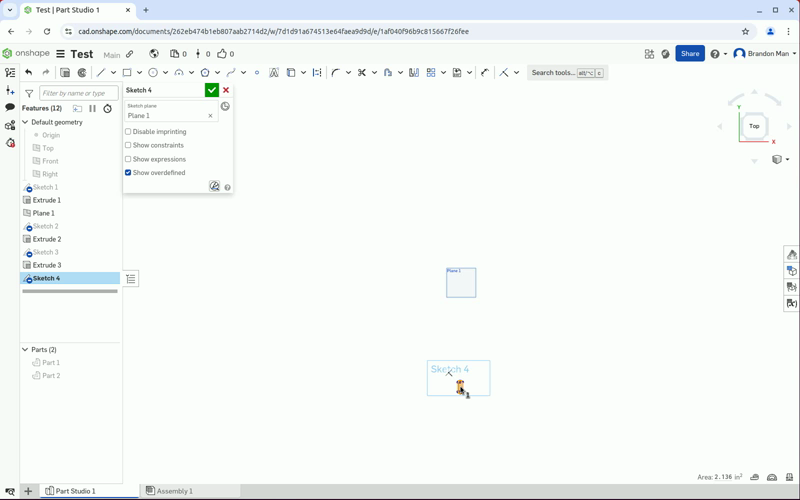
mouse_move(73, 352)
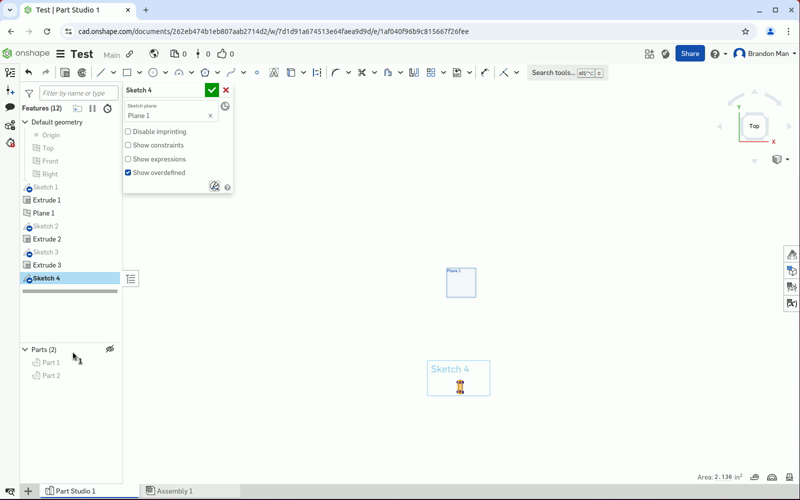
key(shift+y)
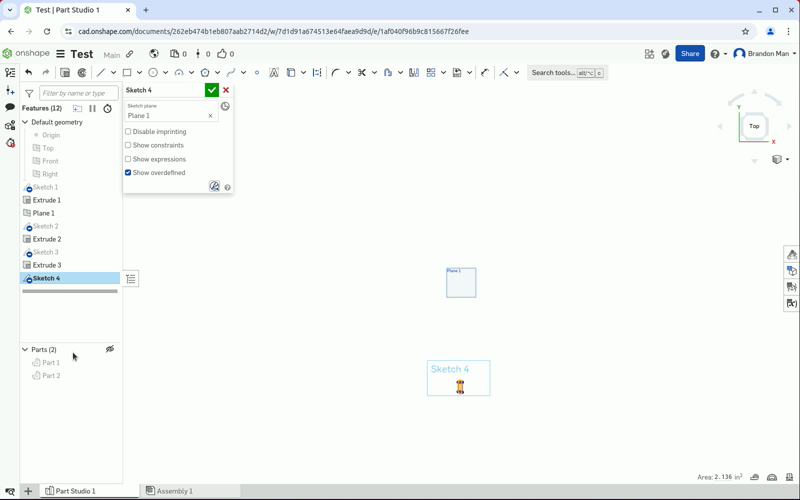
key(shift+e)
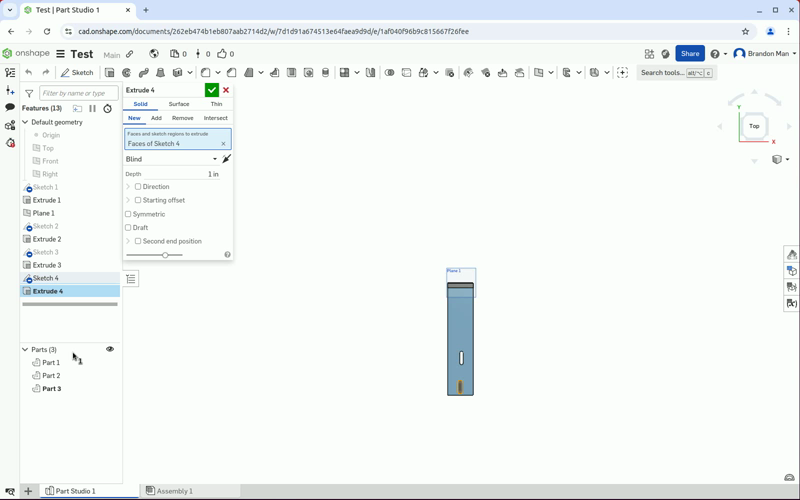
mouse_move(143, 106)
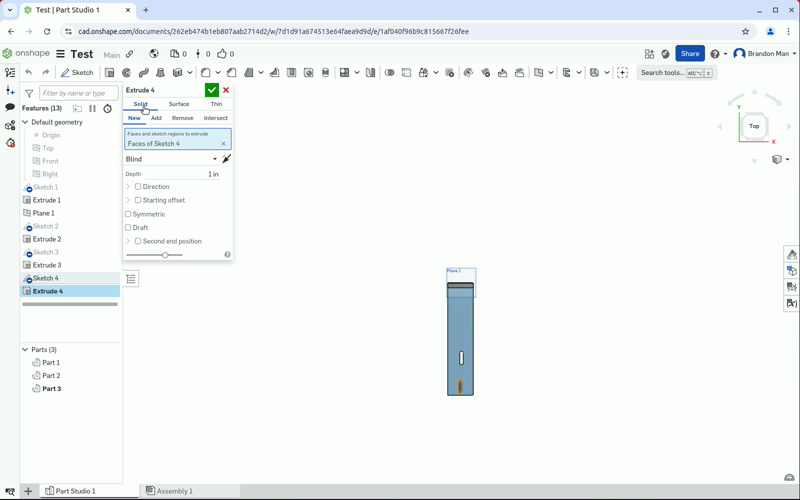
click(143, 106)
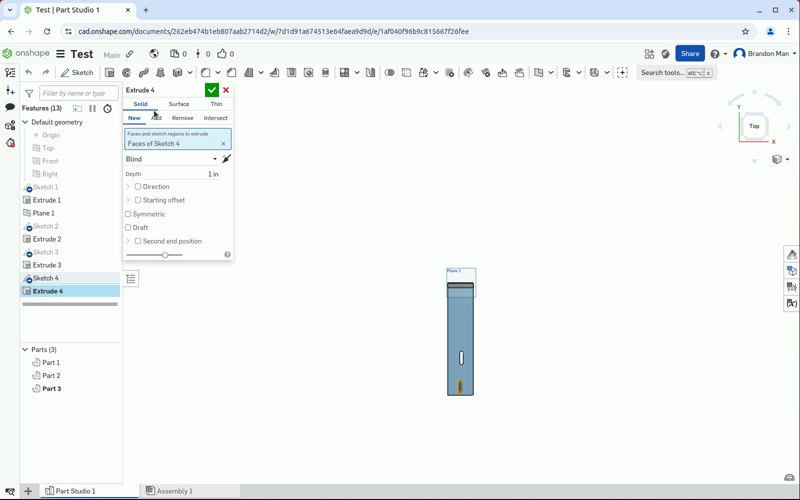
mouse_move(186, 120)
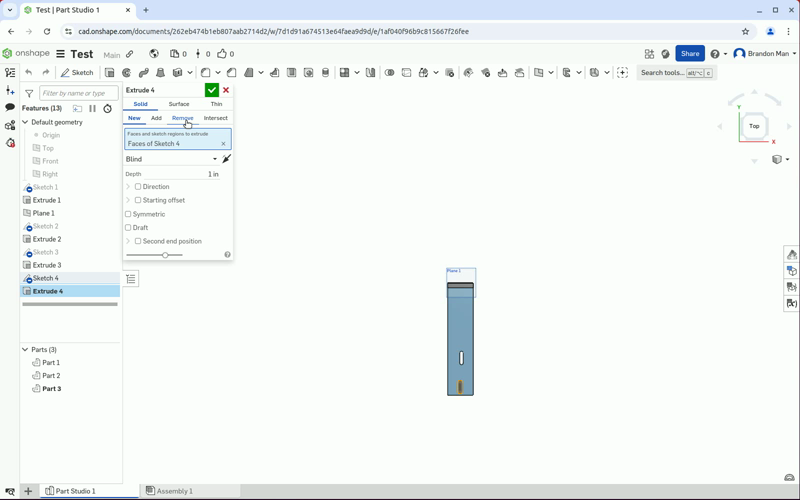
click(186, 120)
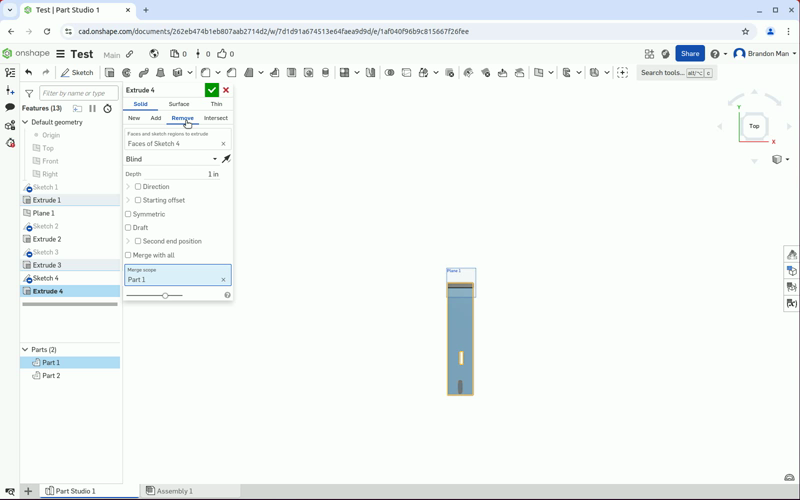
key(tab, 4)
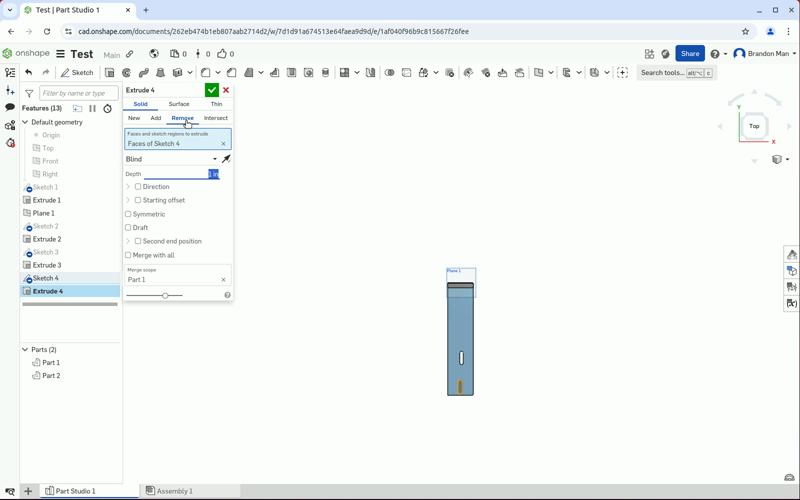
text(3.611)
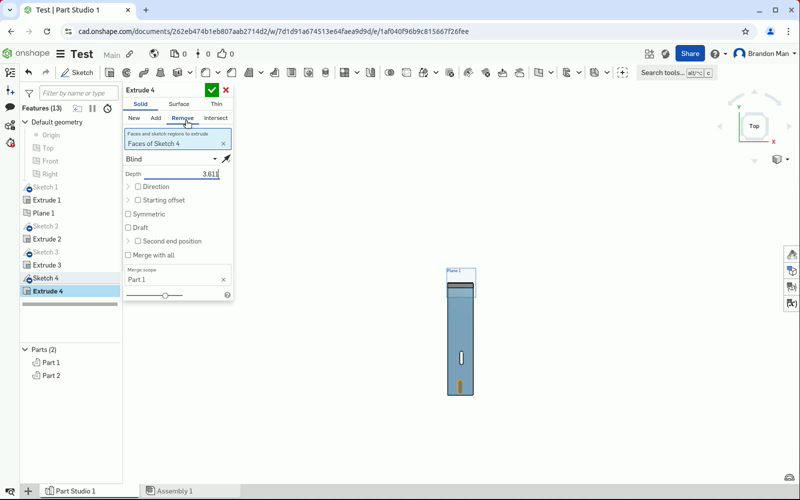
key(tab, 6)
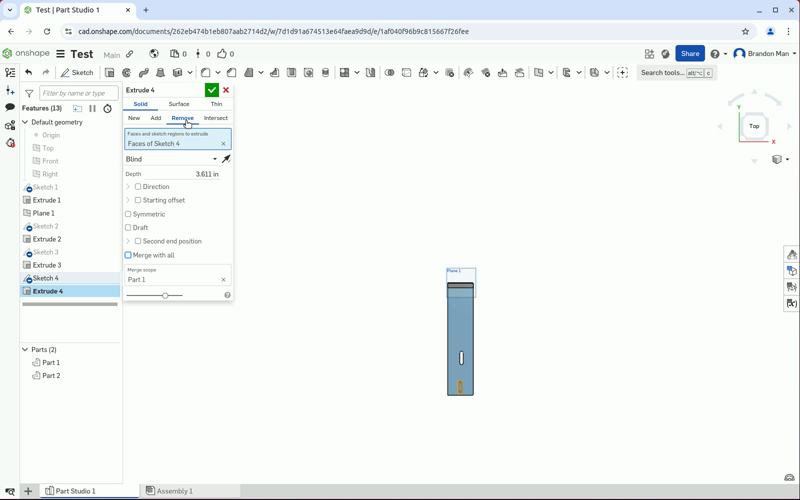
key(space)
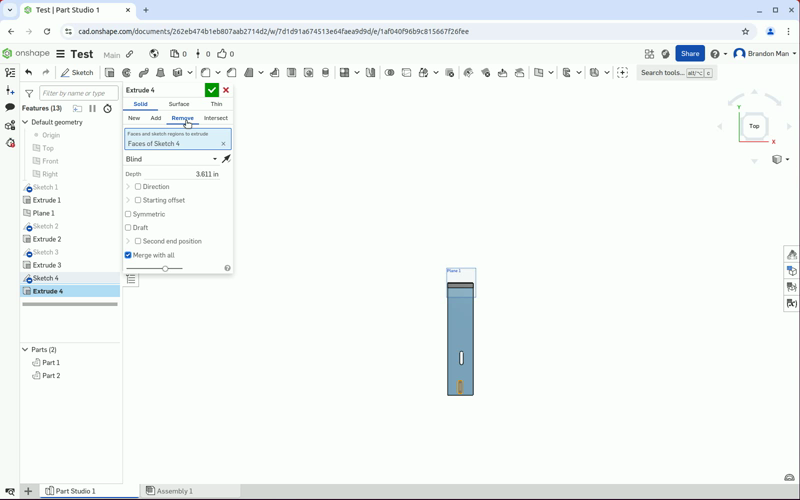
key(enter)
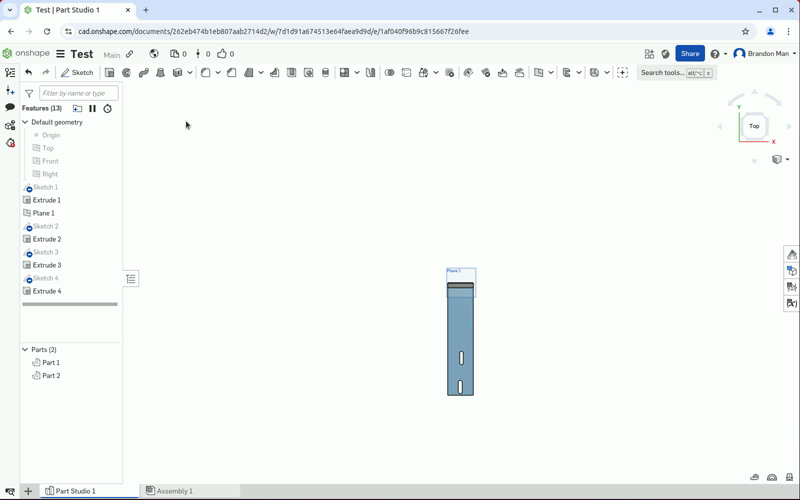
key(shift+h)
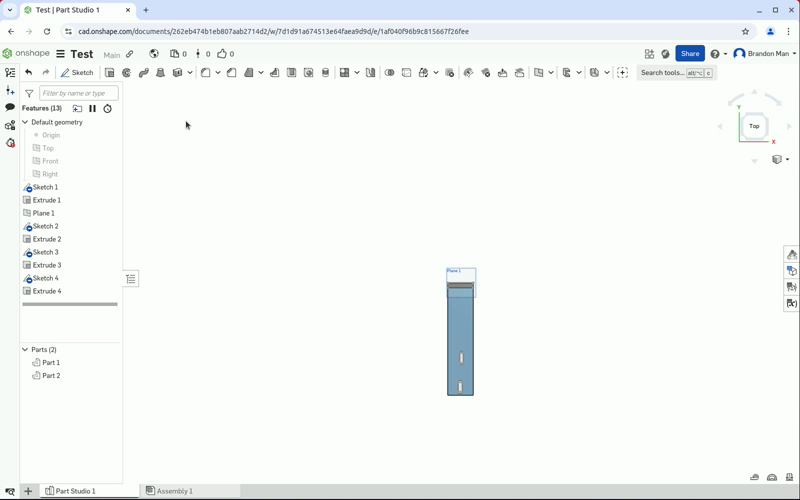
key(shift+h)
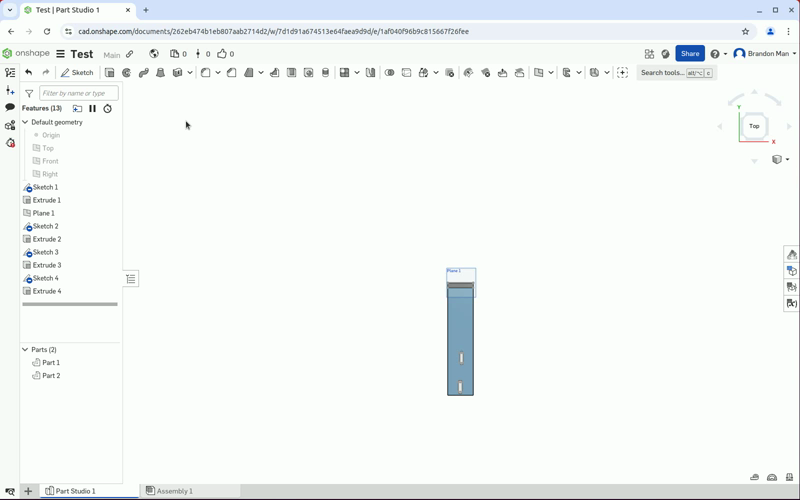
key(shift+7)
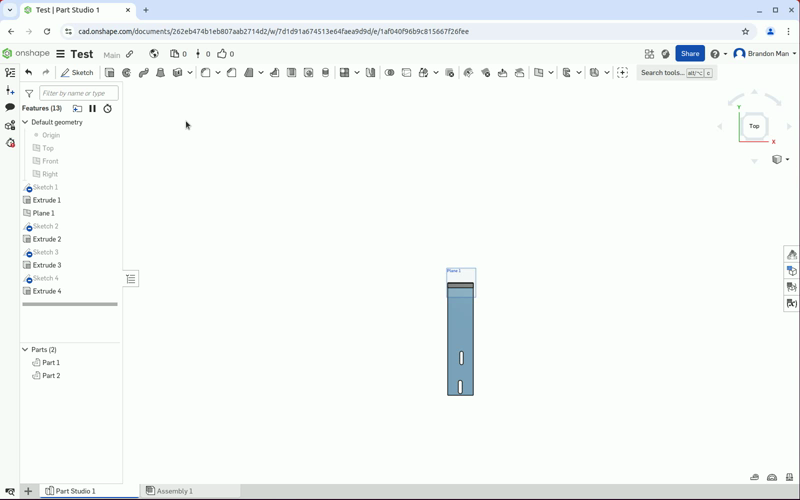
key(up, 3)
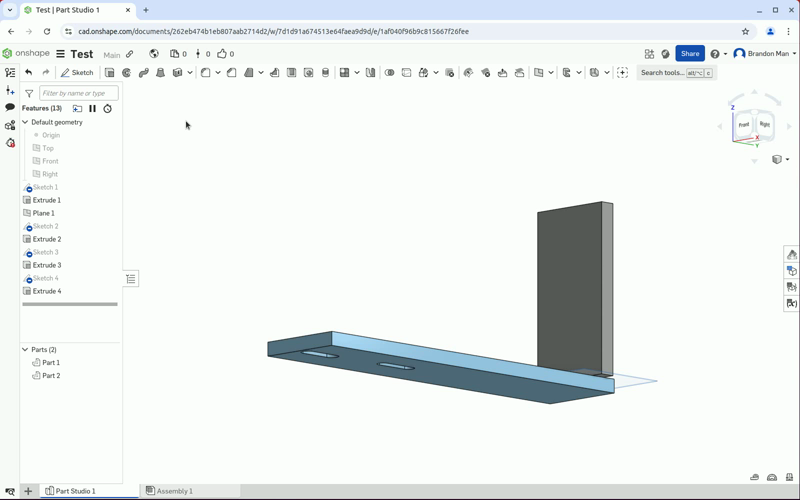
key(left, 3)
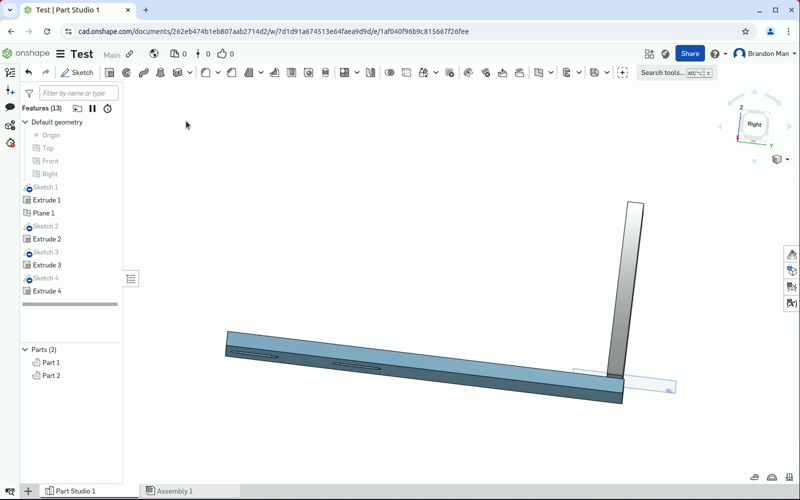
key(right, 3)
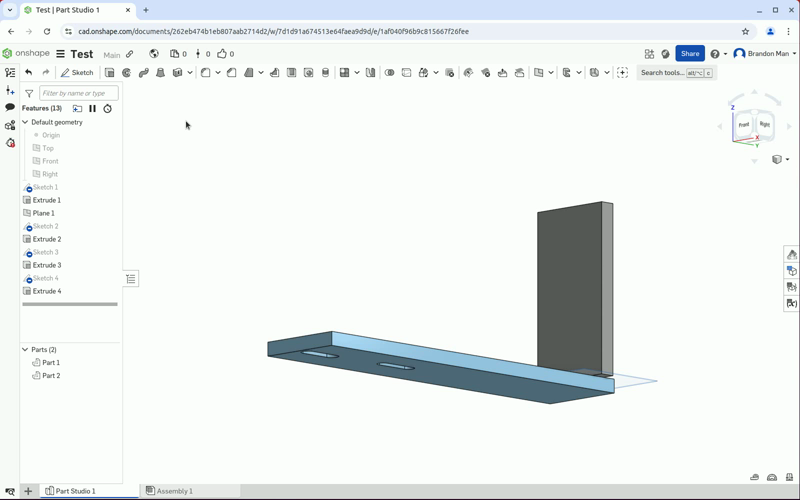
key(down, 3)
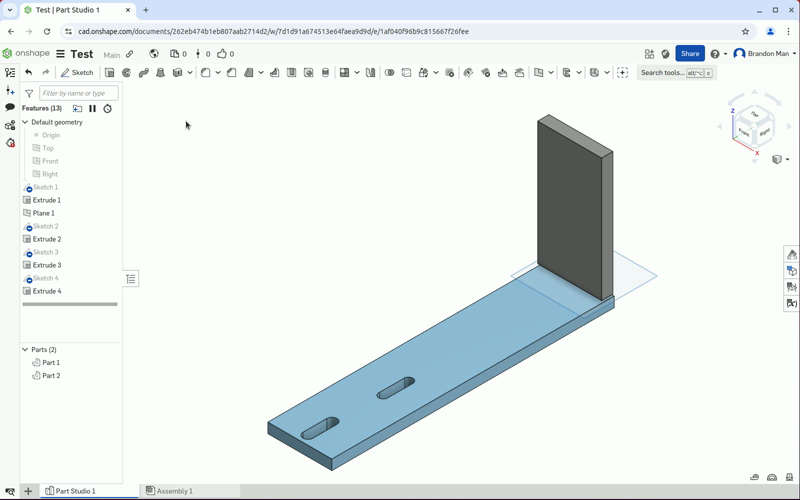
mouse_move(73, 189)
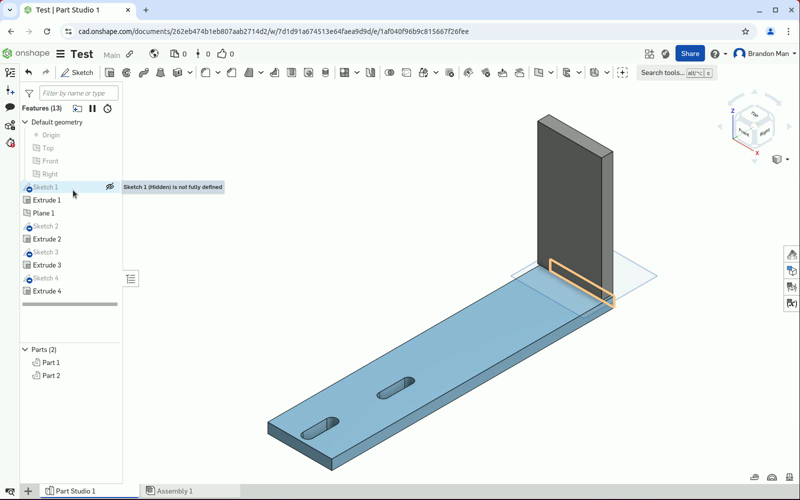
click(73, 189)